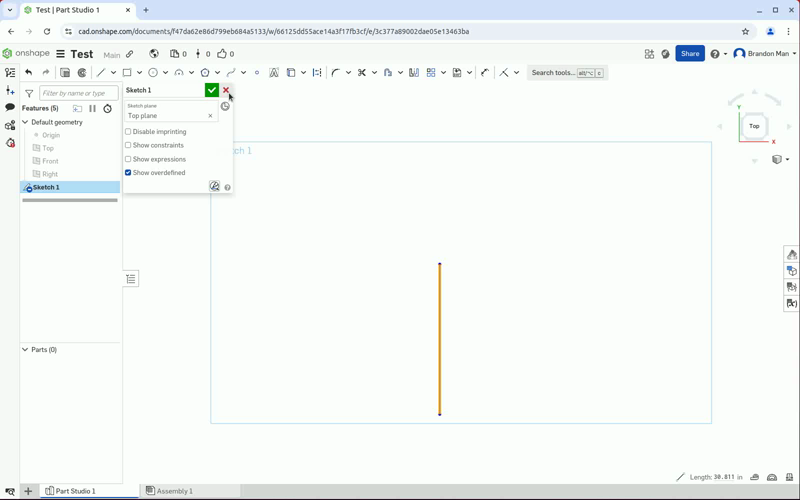
key(shift+h)
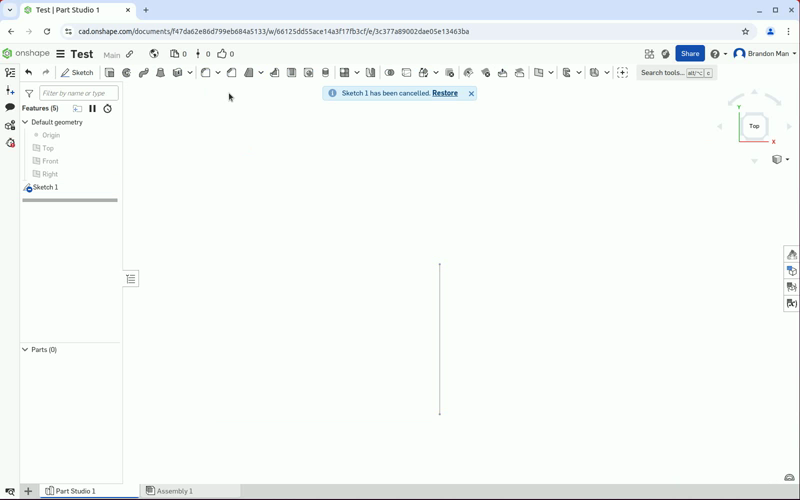
key(shift+s)
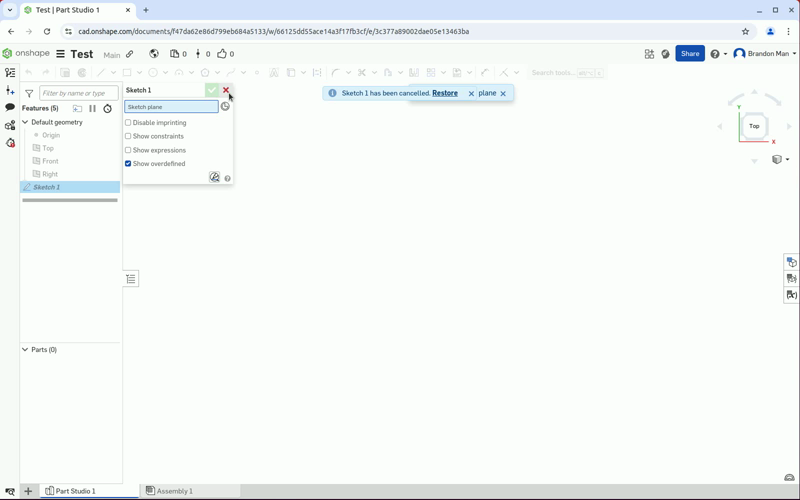
mouse_move(73, 150)
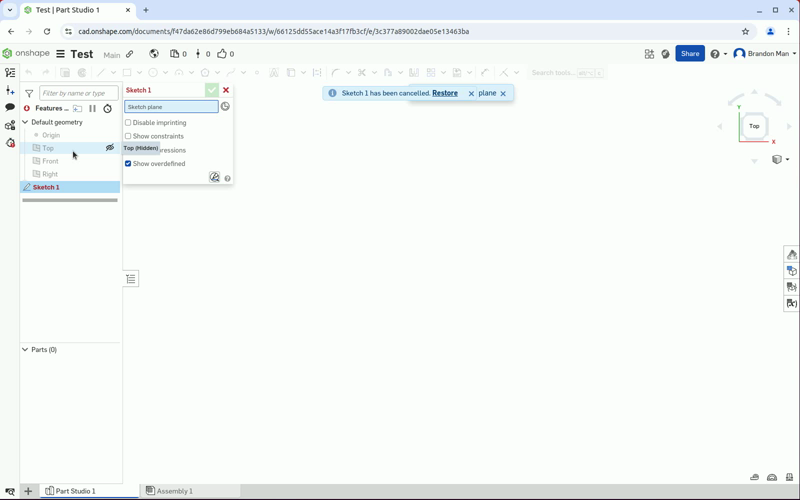
click(73, 150)
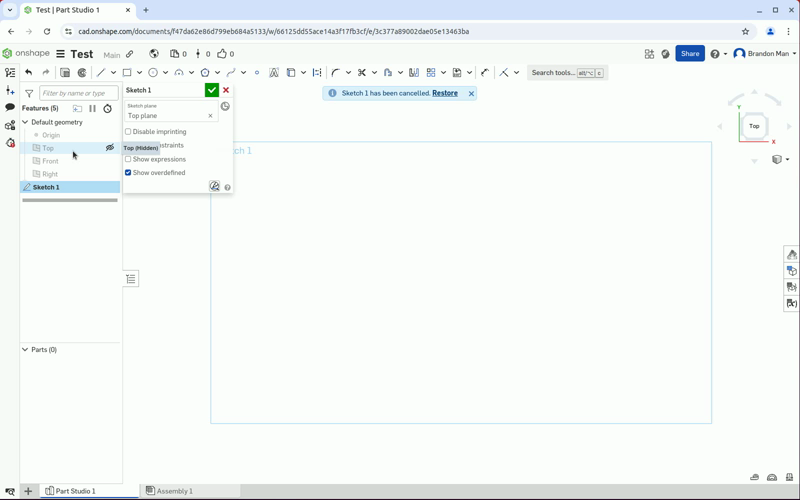
mouse_move(73, 352)
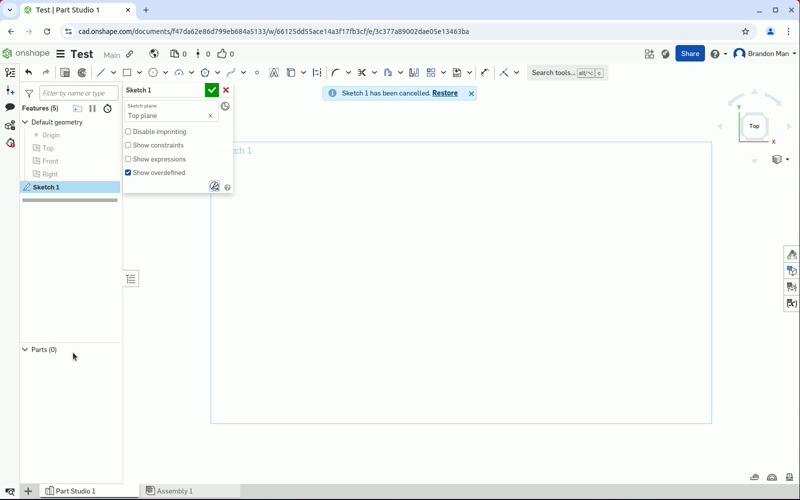
key(y)
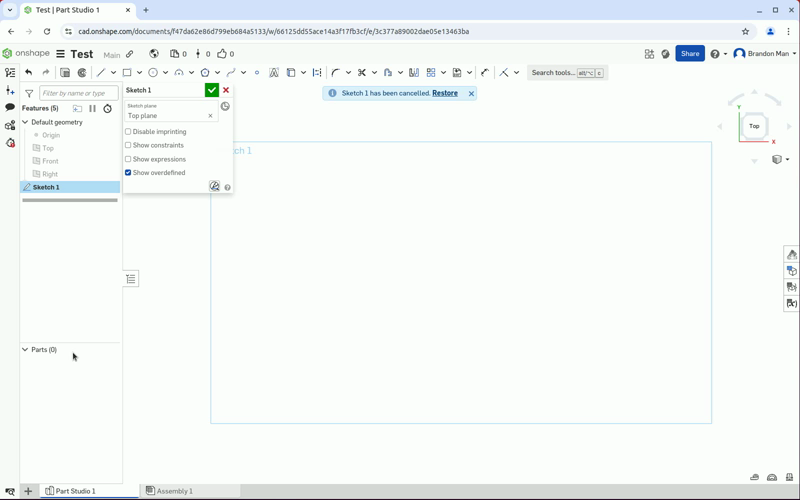
key(a)
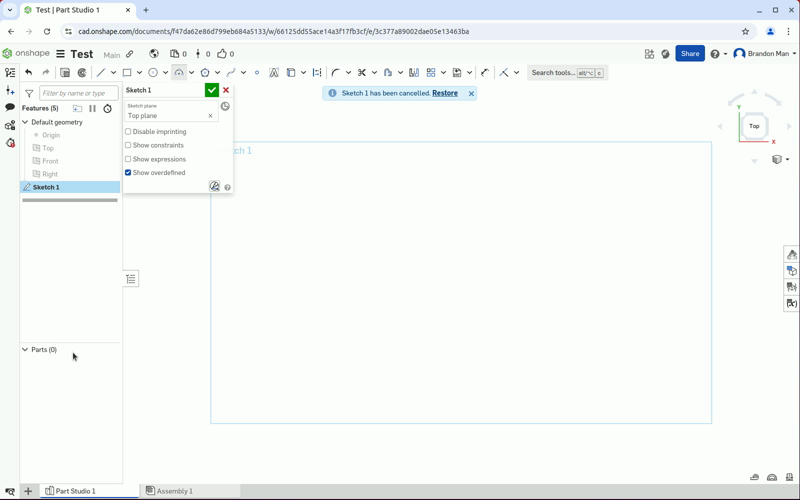
key_down(shift)
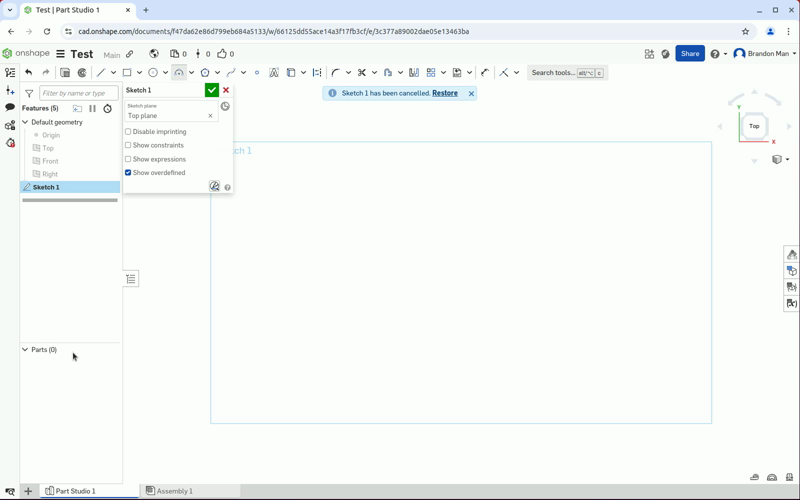
mouse_move(447, 284)
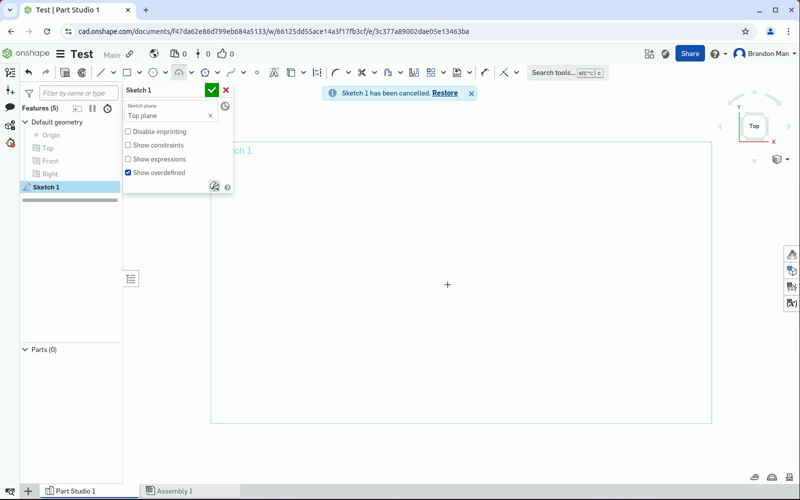
click(447, 284)
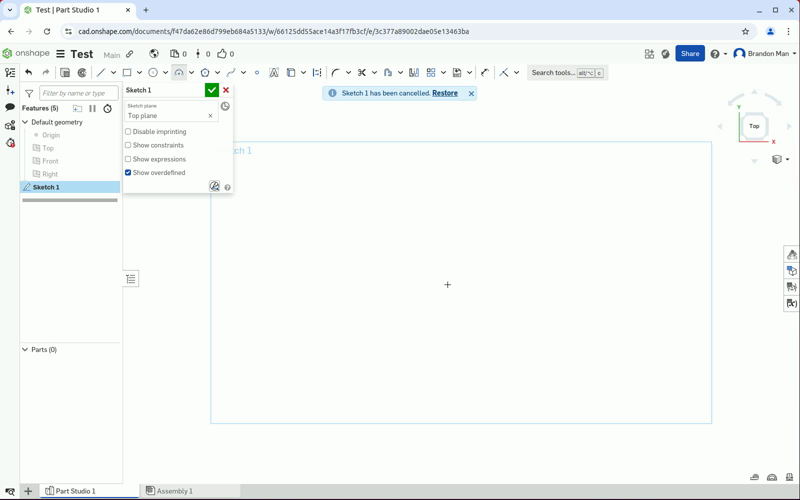
key_up(shift)
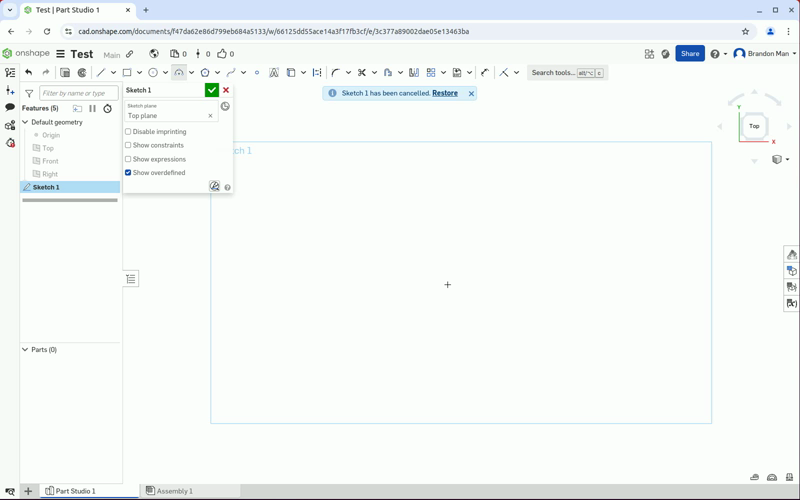
key_down(shift)
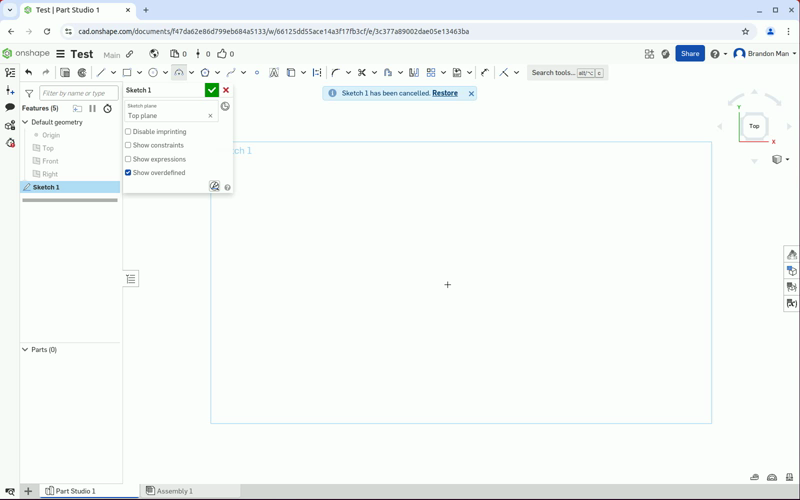
mouse_move(449, 288)
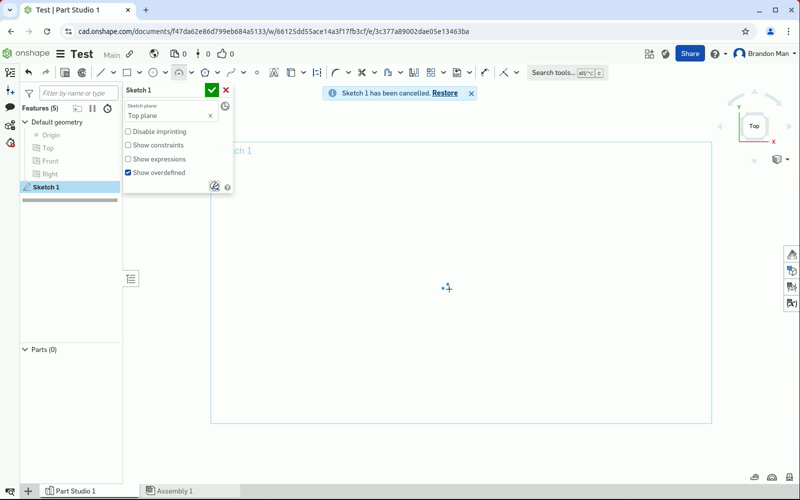
scroll(6)
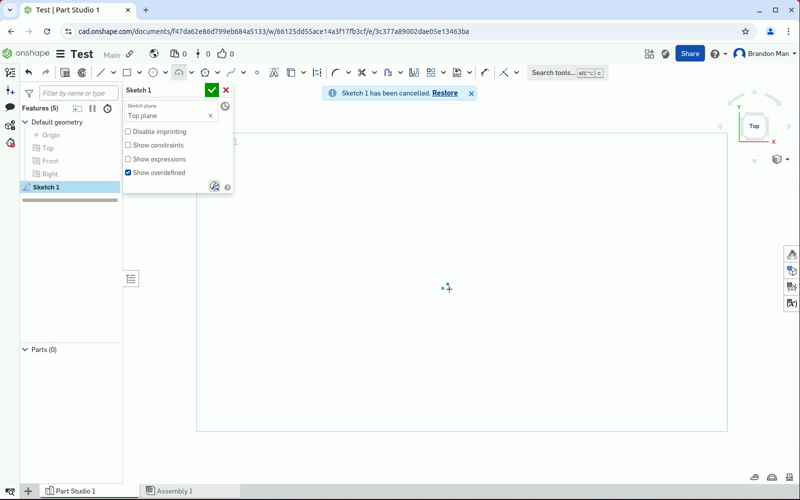
scroll(6)
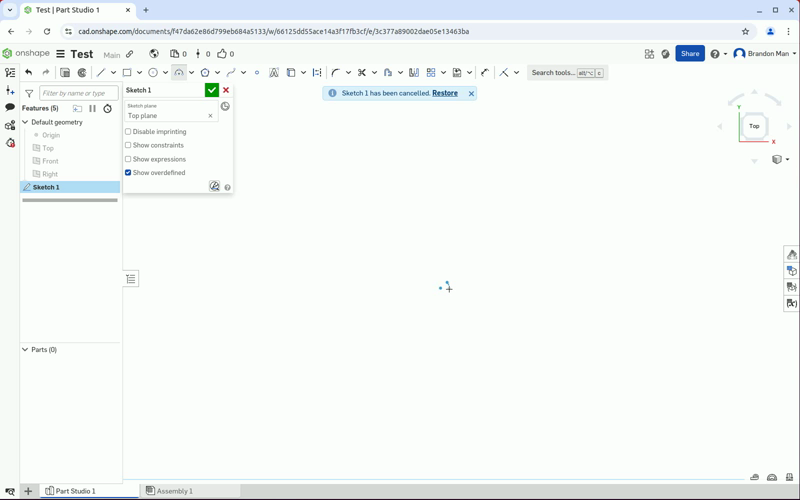
scroll(6)
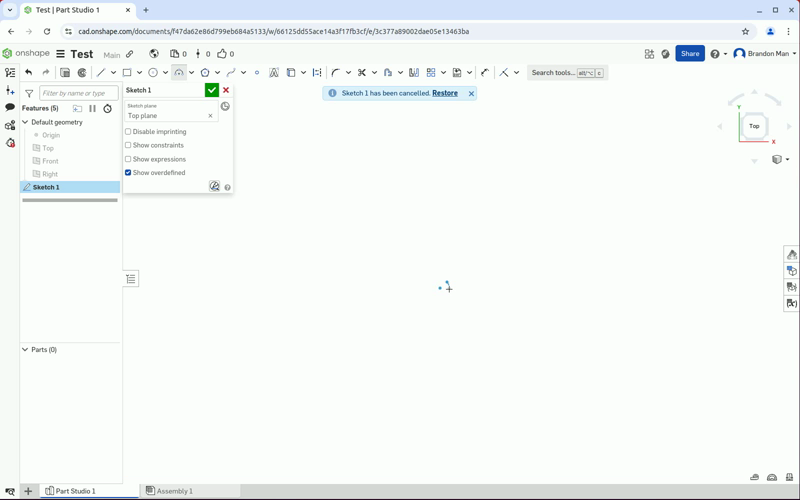
scroll(6)
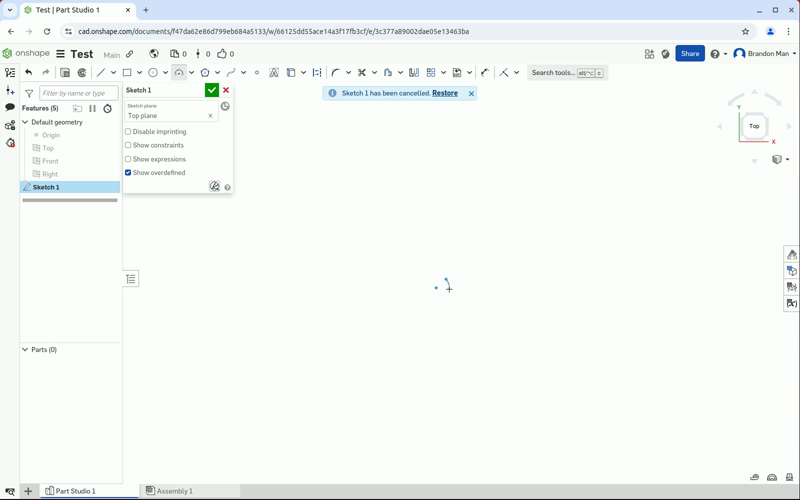
scroll(6)
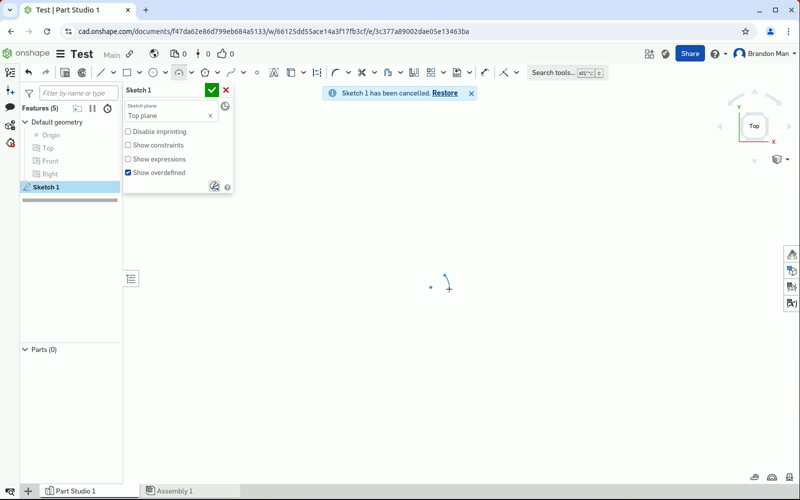
scroll(6)
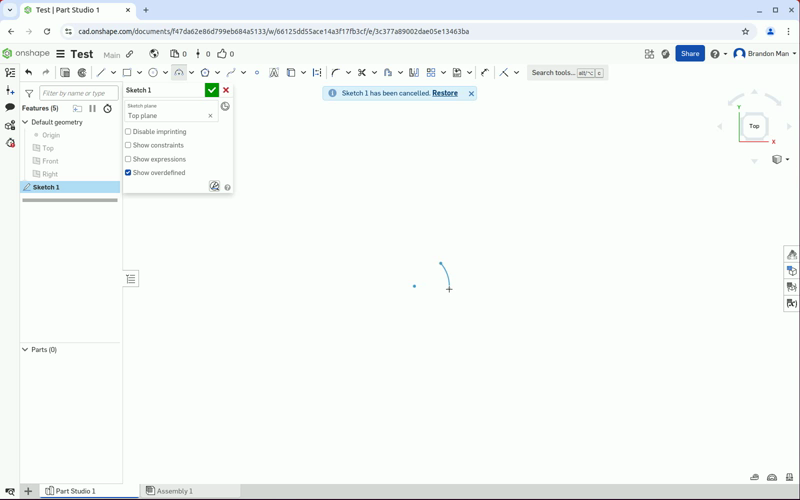
scroll(6)
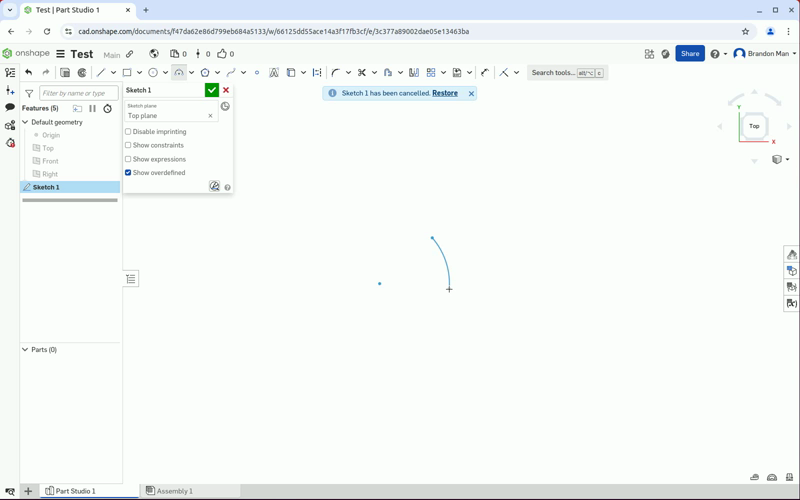
click(449, 288)
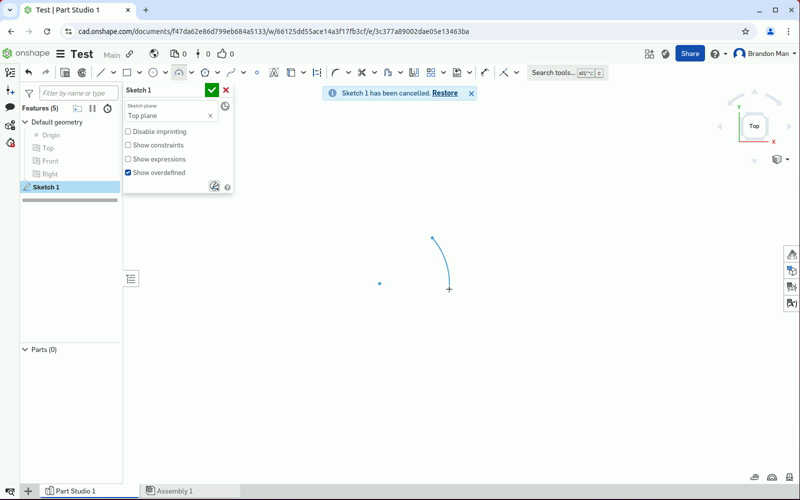
scroll(-6)
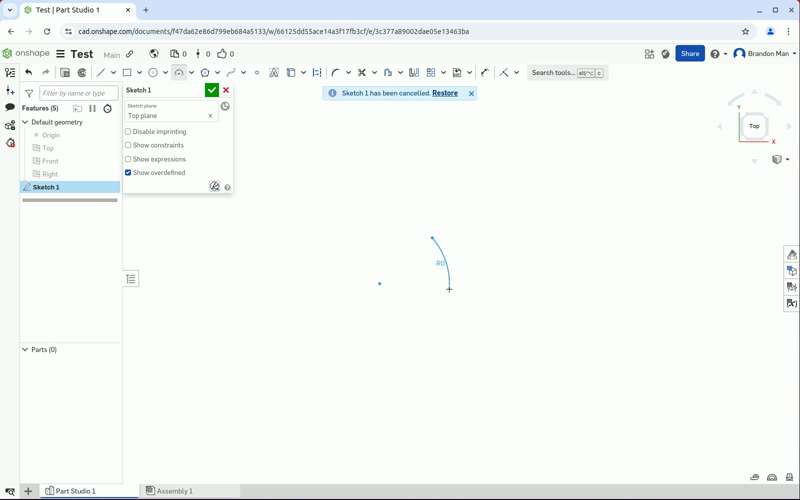
scroll(-6)
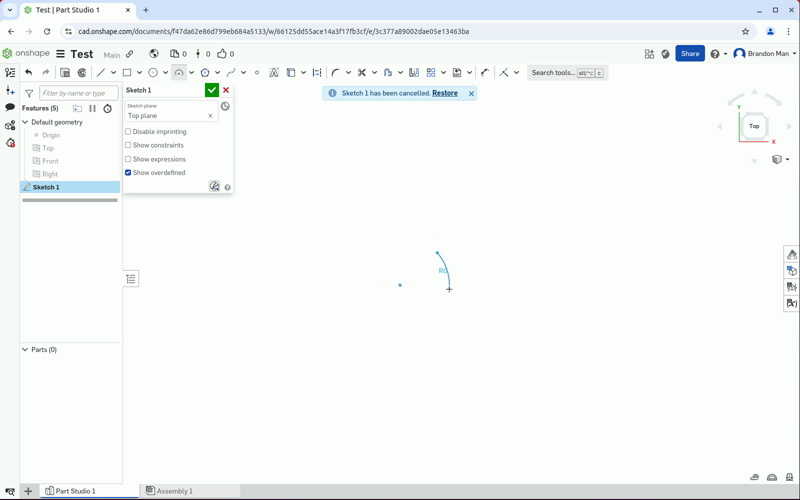
scroll(-6)
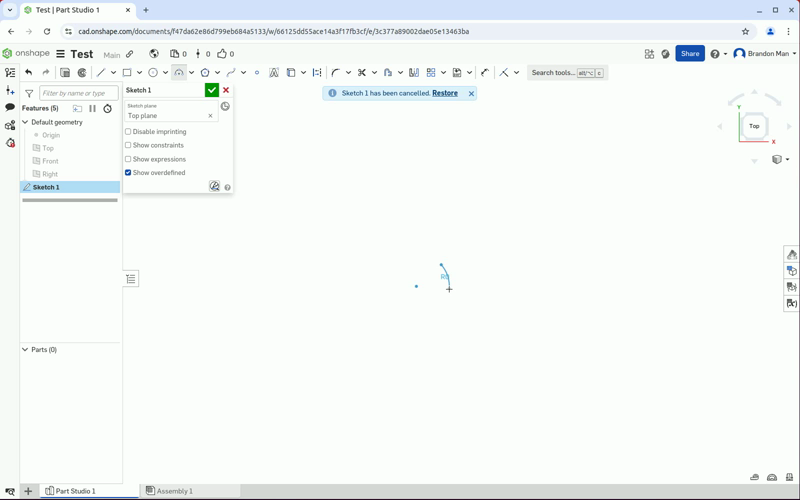
scroll(-6)
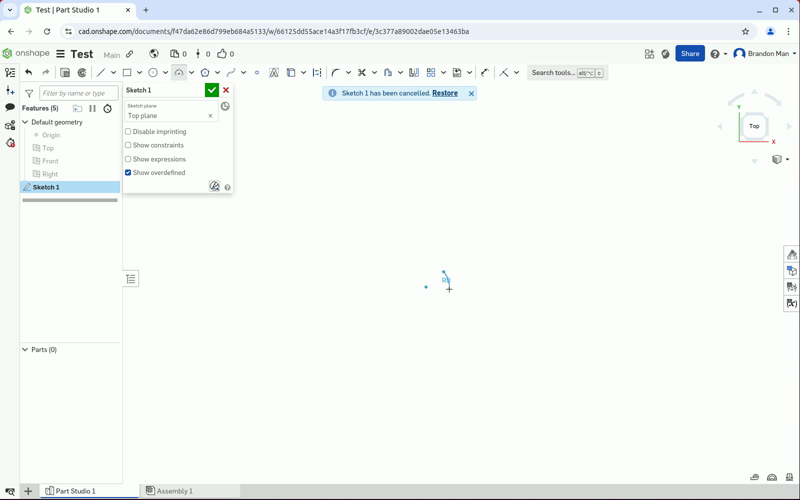
scroll(-6)
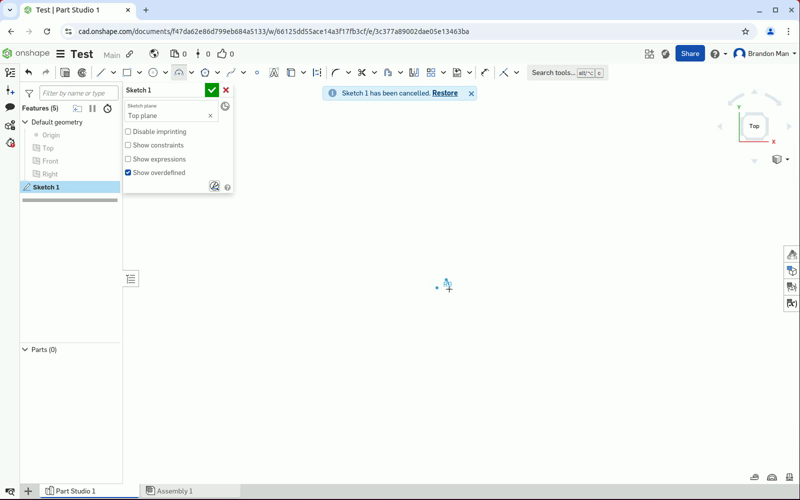
scroll(-6)
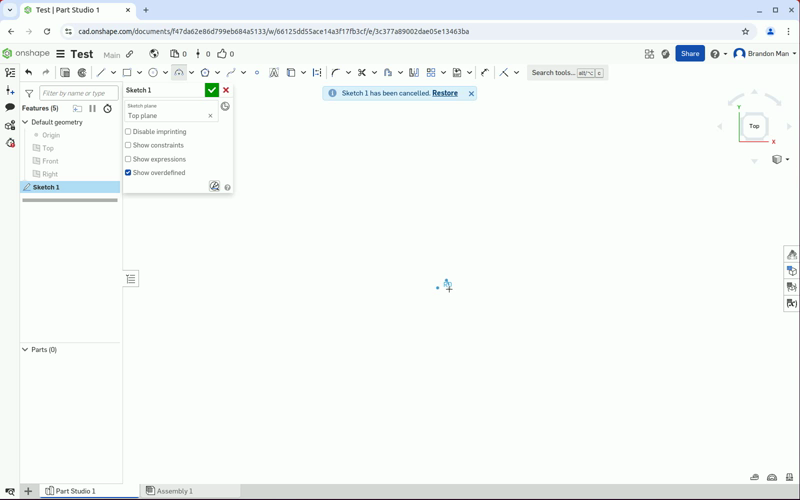
scroll(-6)
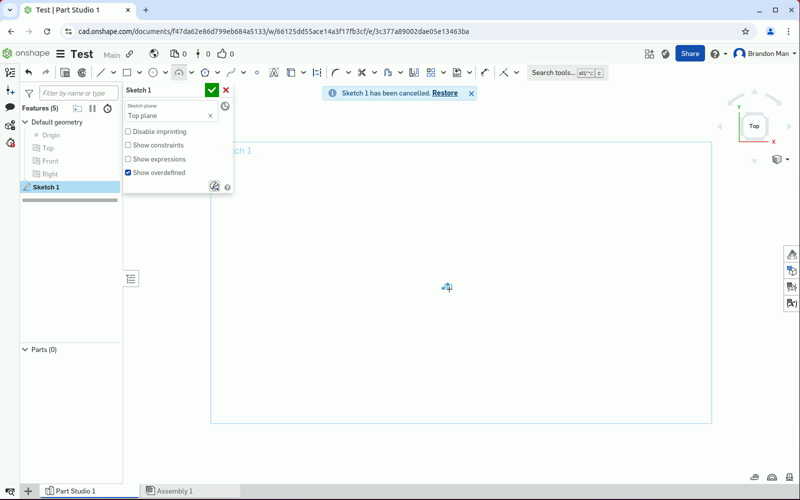
mouse_move(447, 286)
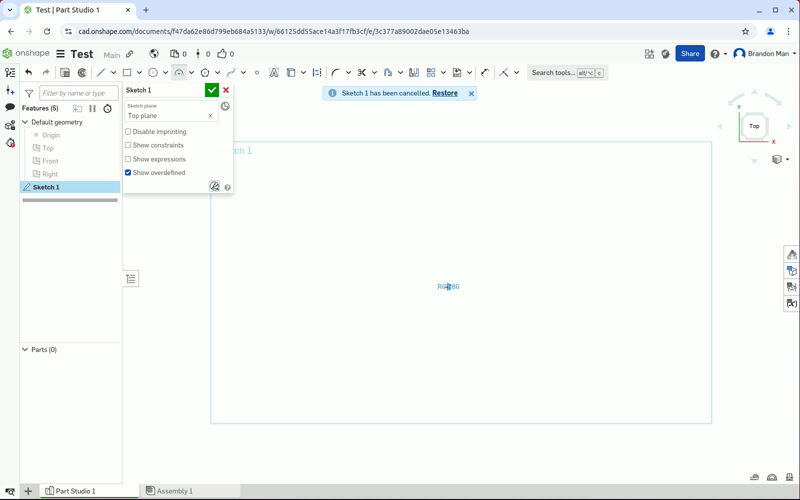
scroll(6)
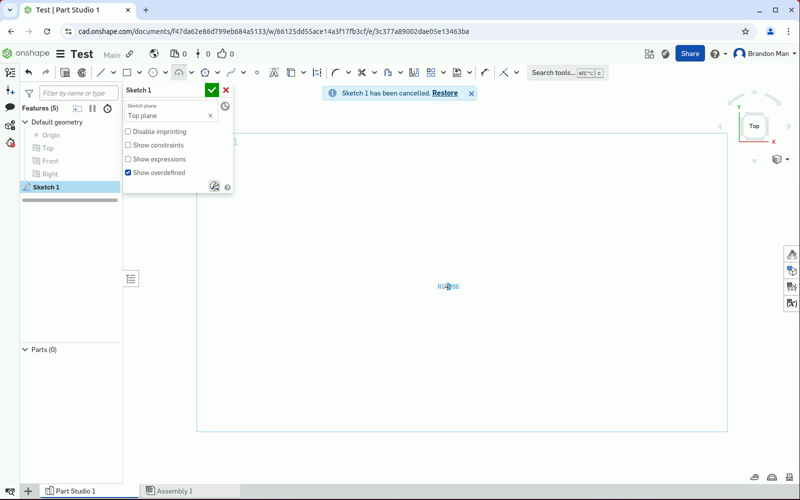
scroll(6)
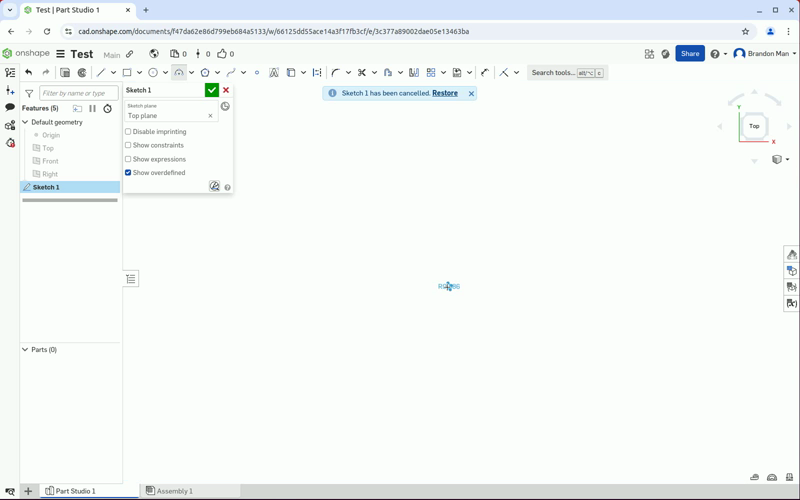
scroll(6)
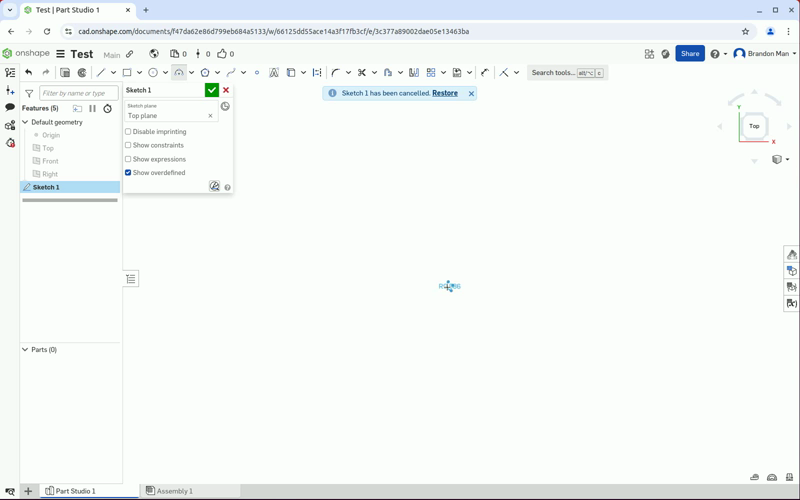
scroll(6)
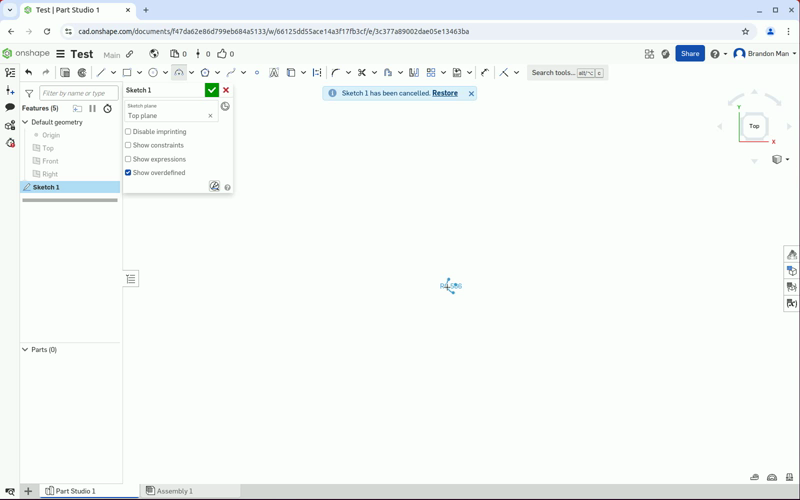
scroll(6)
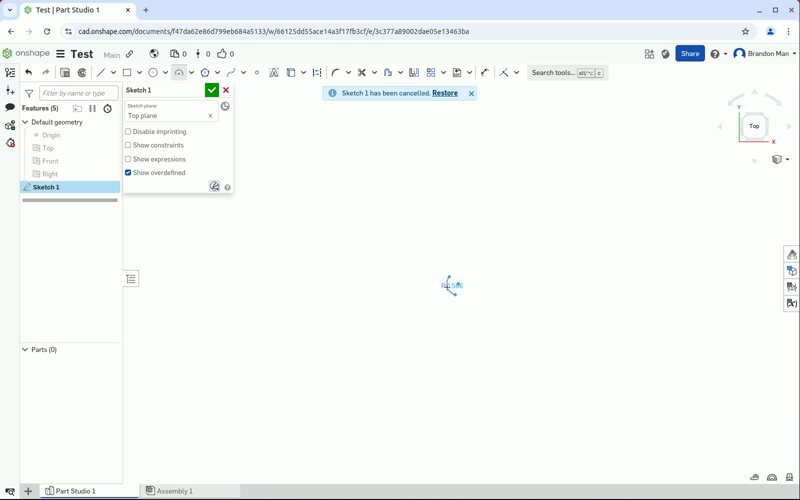
scroll(6)
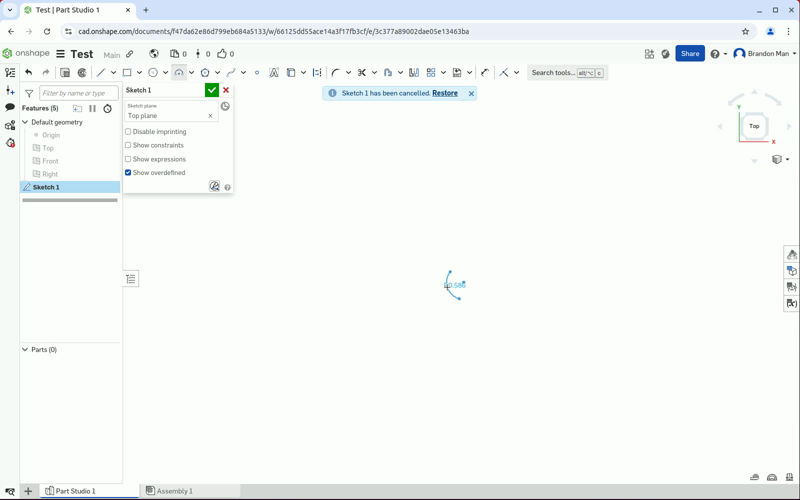
scroll(6)
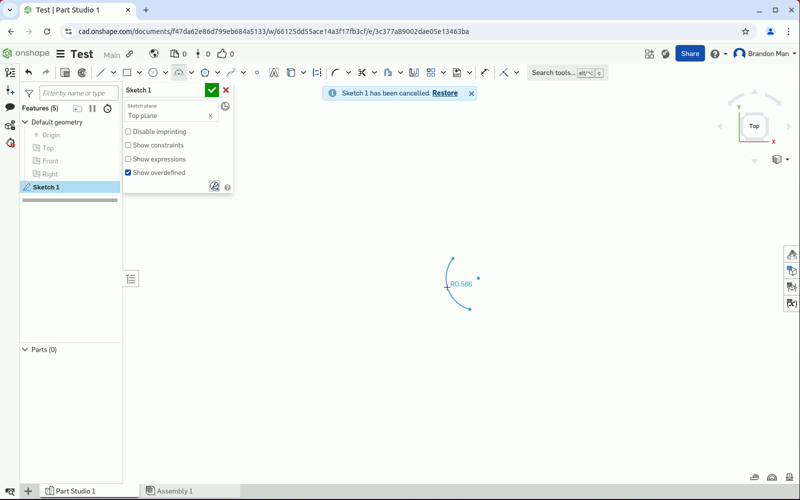
click(447, 286)
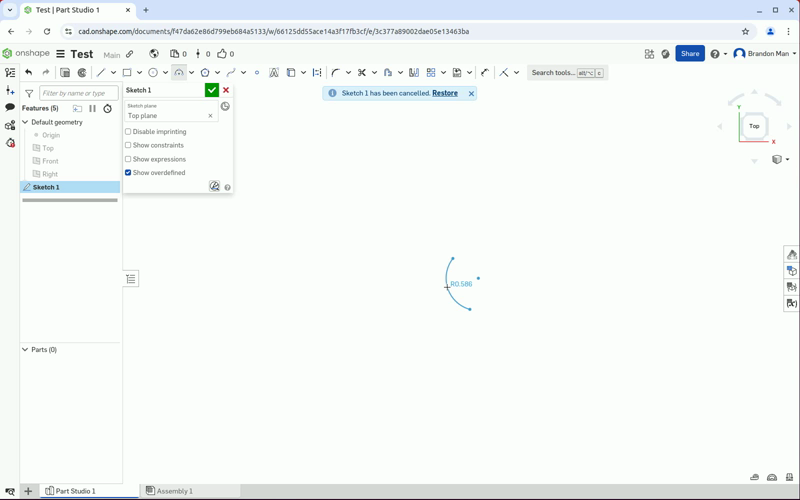
scroll(-6)
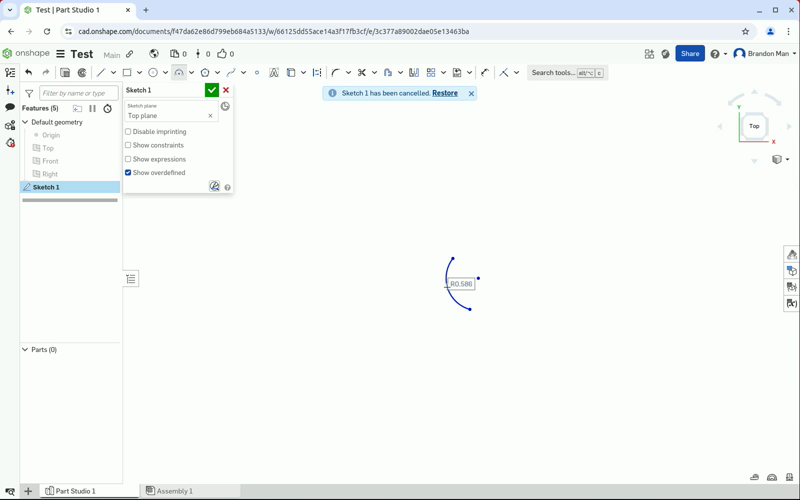
scroll(-6)
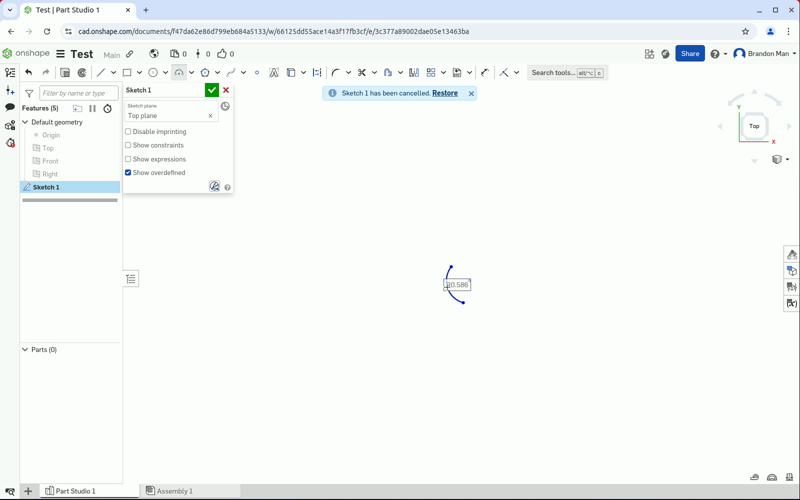
scroll(-6)
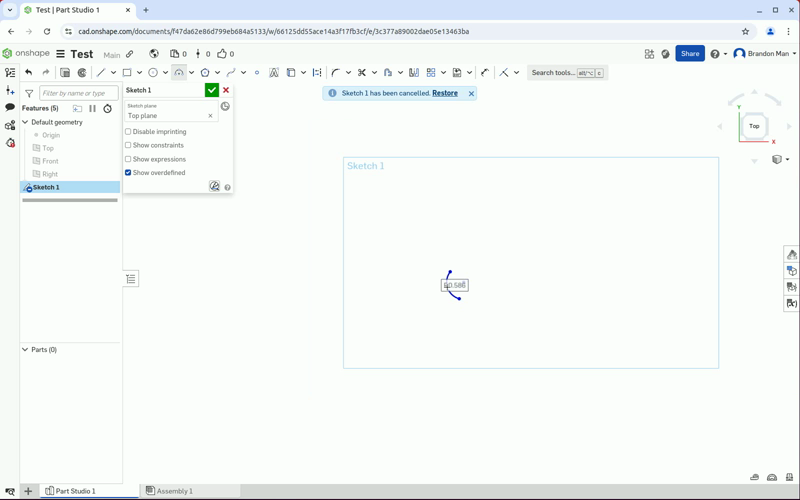
scroll(-6)
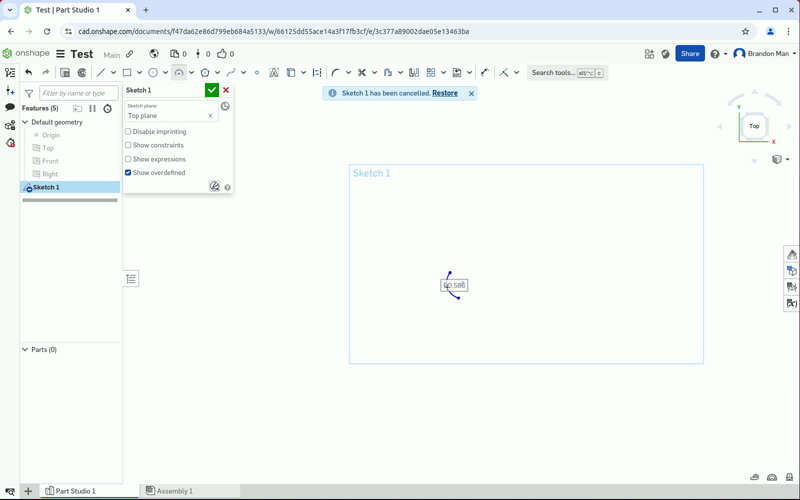
scroll(-6)
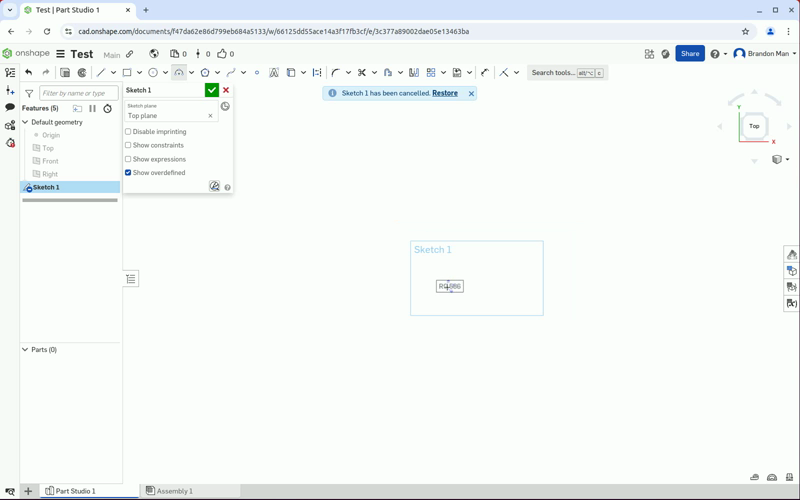
scroll(-6)
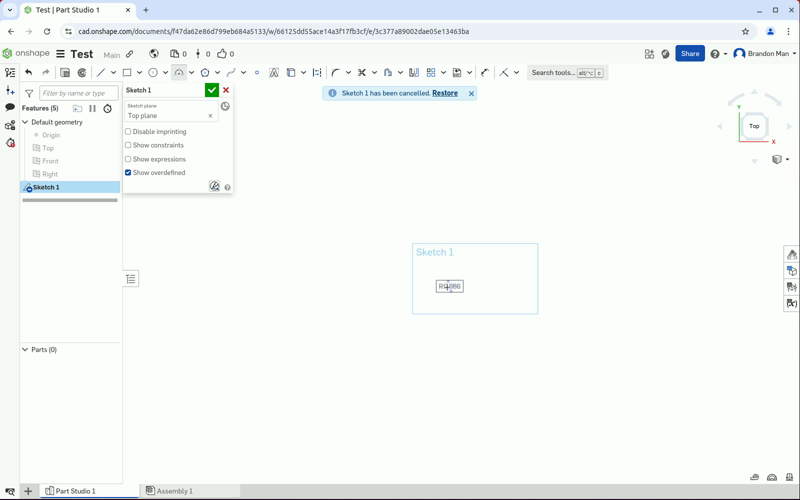
scroll(-6)
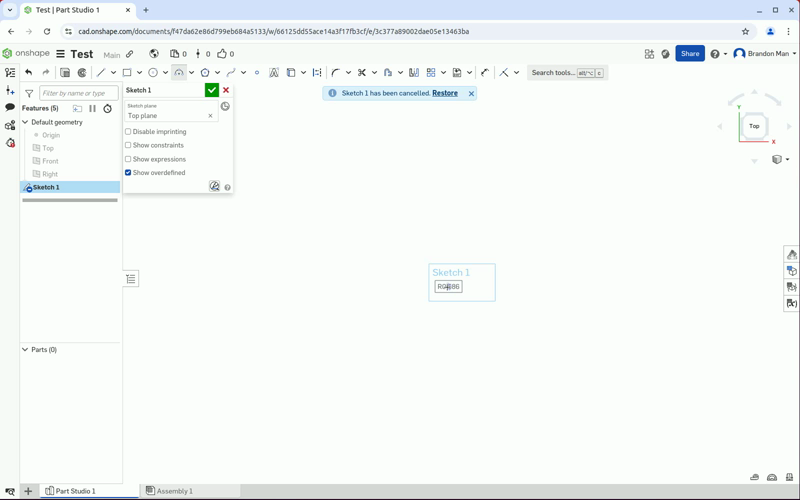
key_up(shift)
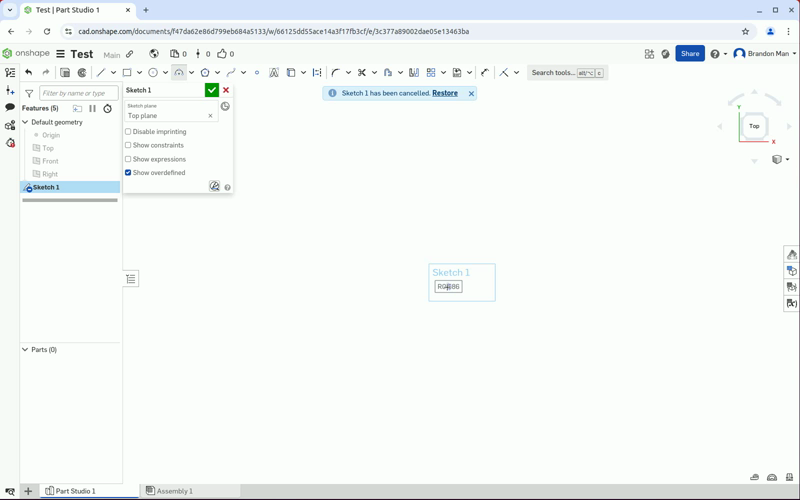
mouse_move(449, 288)
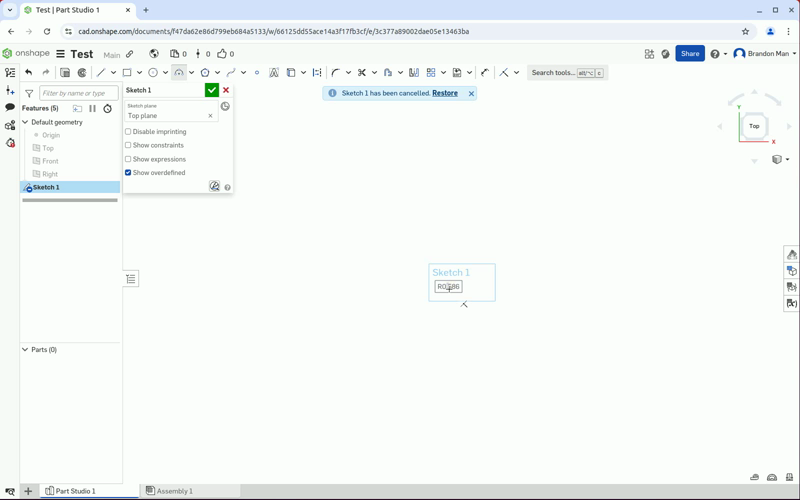
scroll(6)
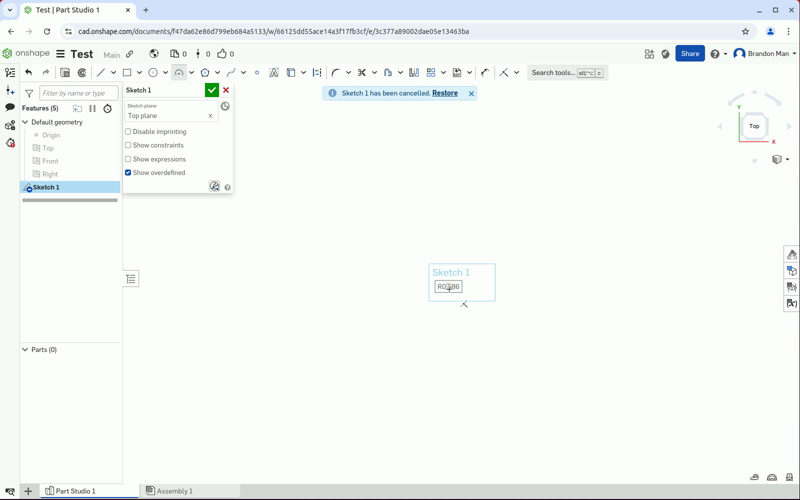
scroll(6)
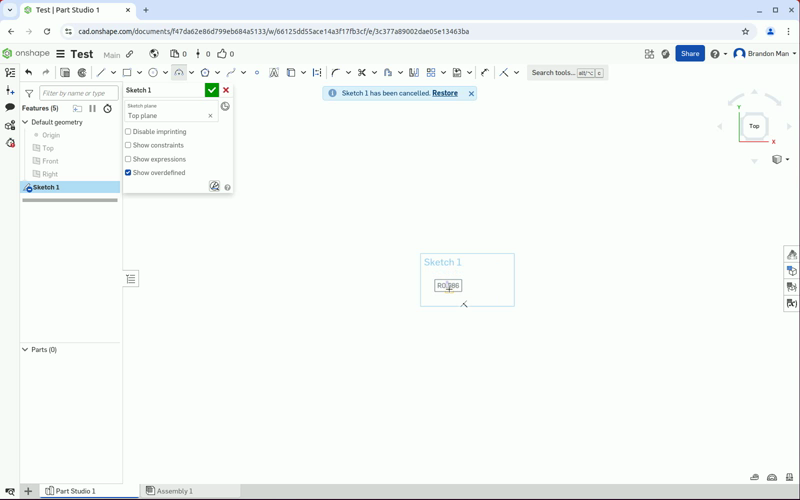
scroll(6)
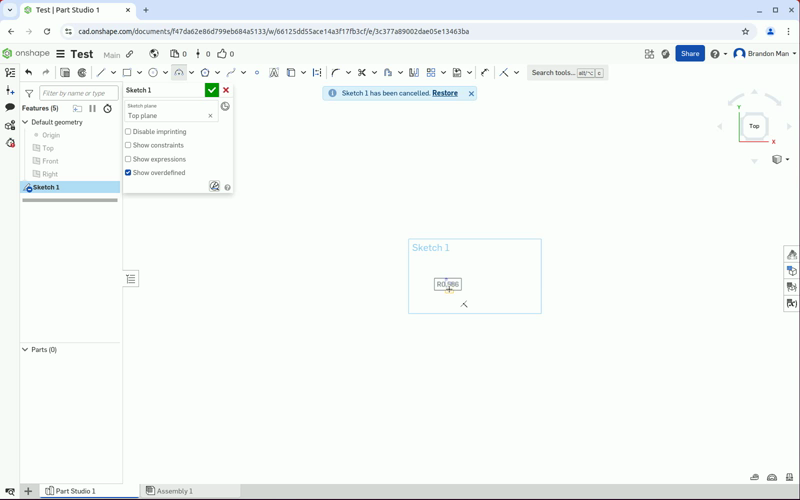
scroll(6)
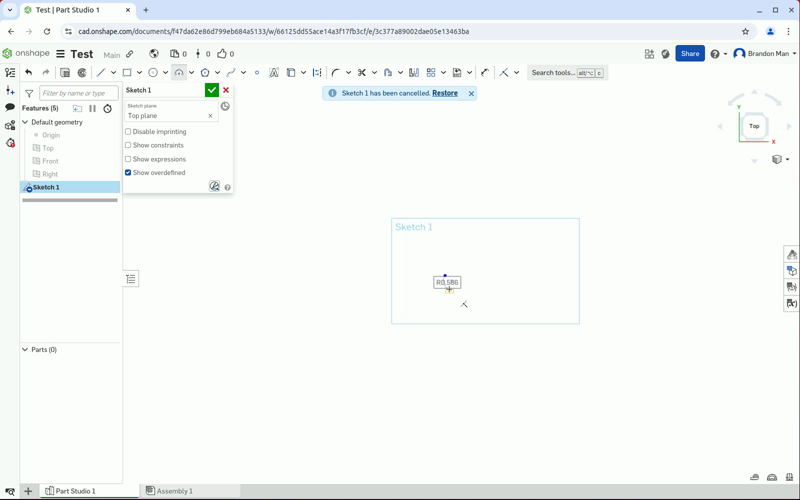
scroll(6)
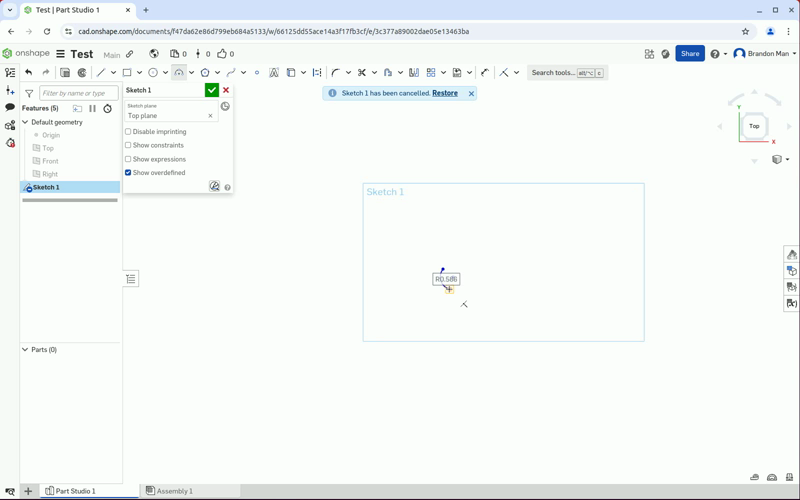
scroll(6)
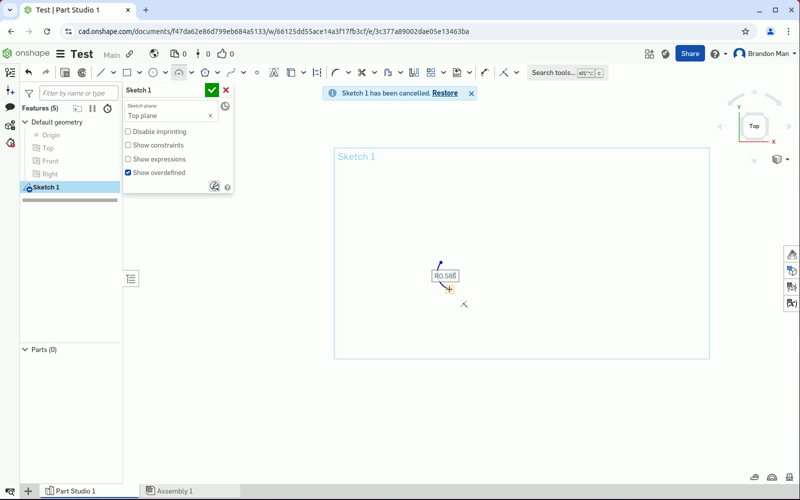
scroll(6)
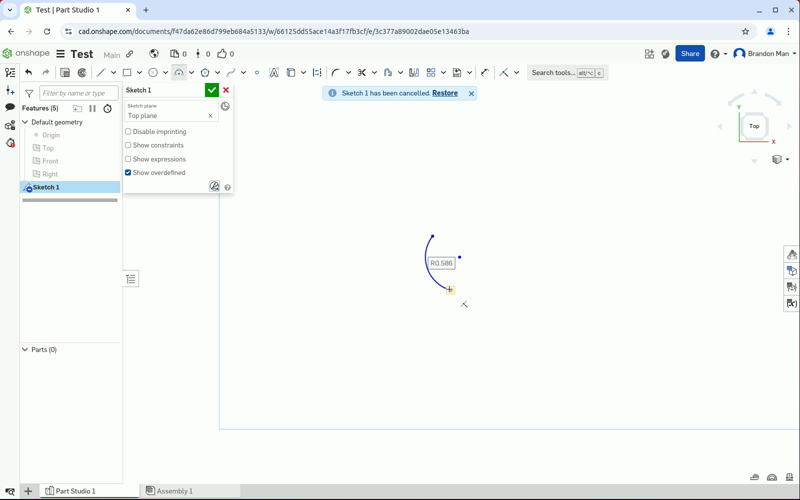
click(449, 288)
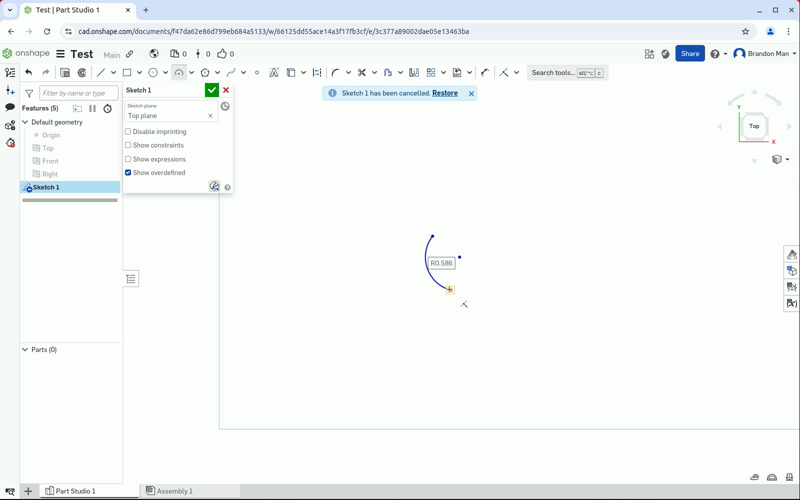
scroll(-6)
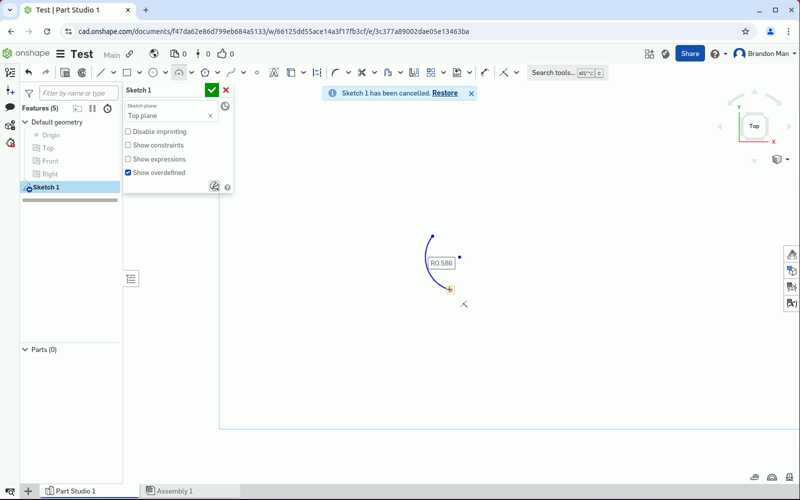
scroll(-6)
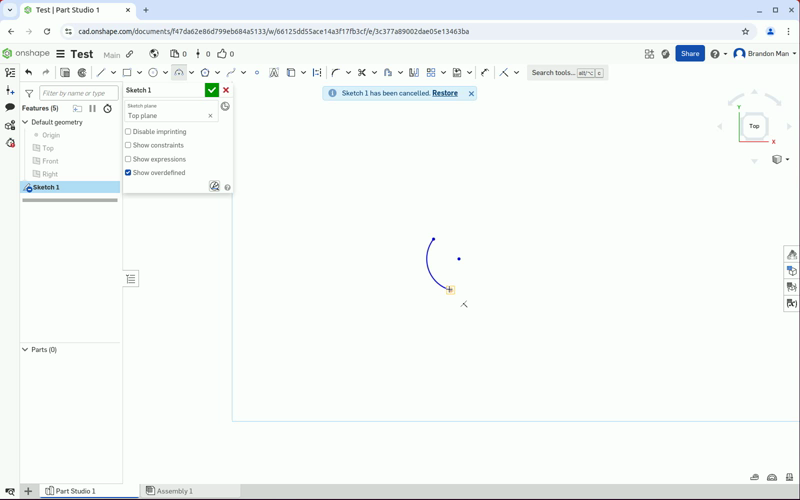
scroll(-6)
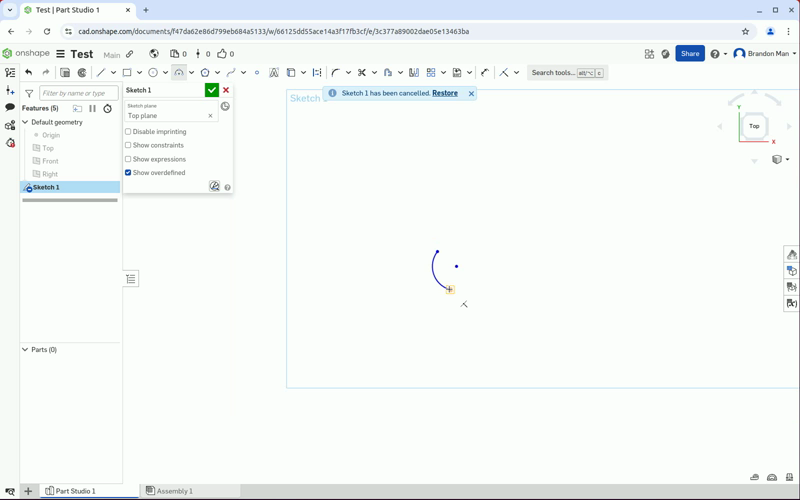
scroll(-6)
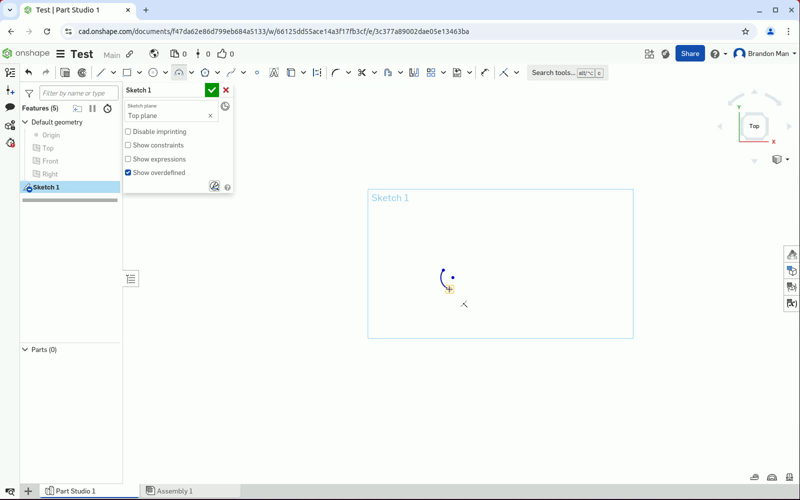
scroll(-6)
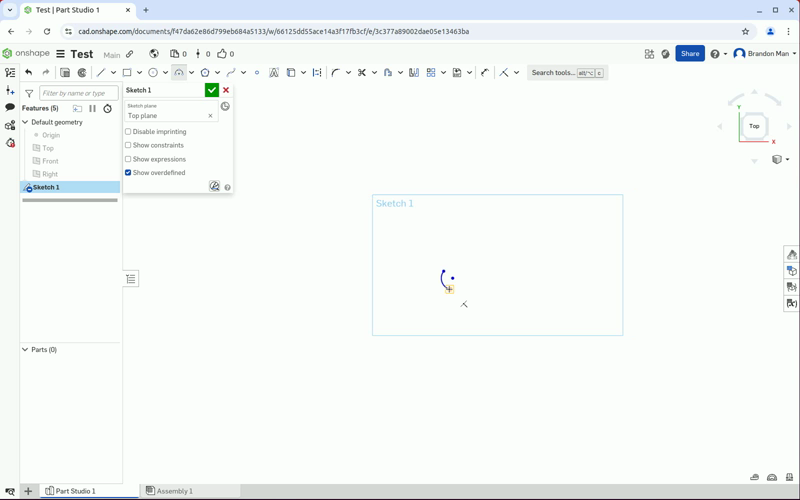
scroll(-6)
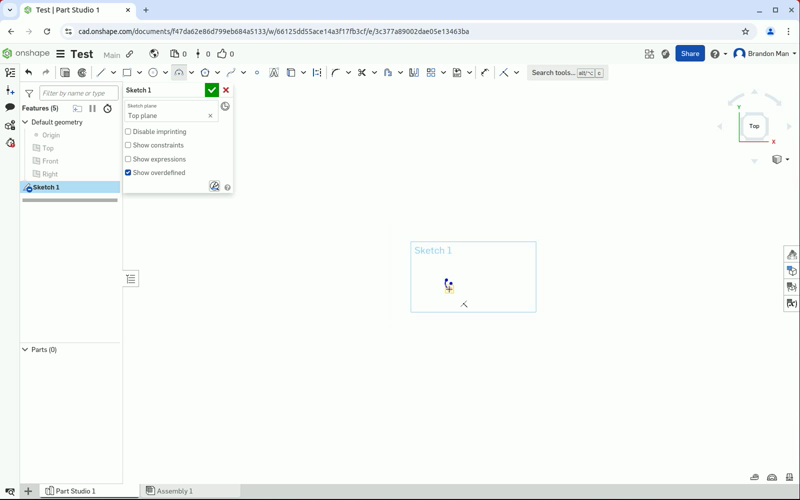
scroll(-6)
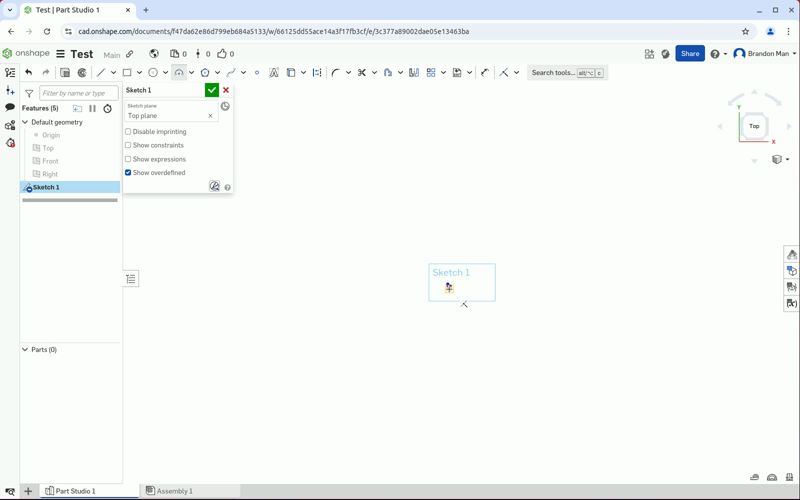
key_down(shift)
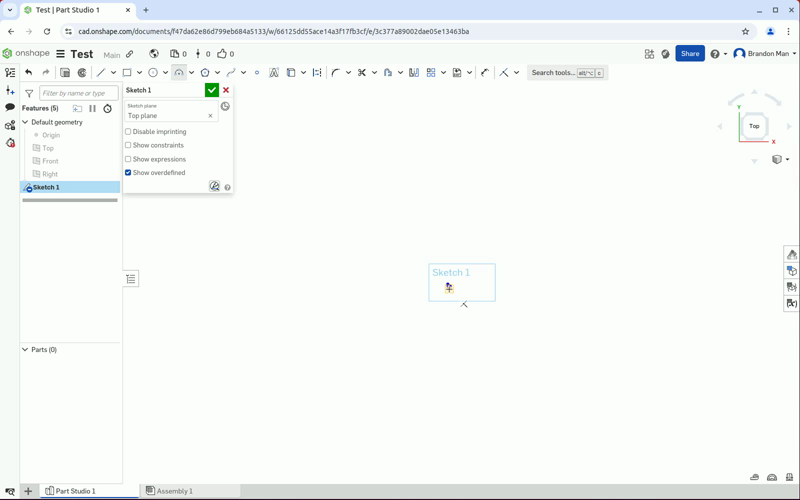
mouse_move(453, 287)
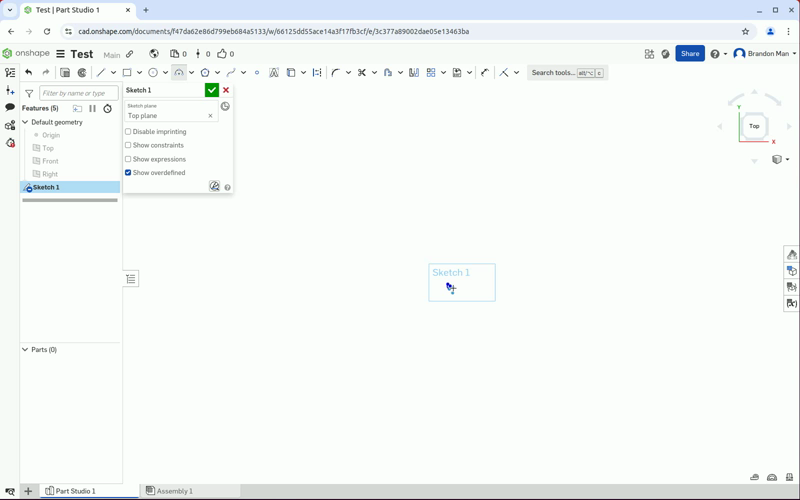
scroll(6)
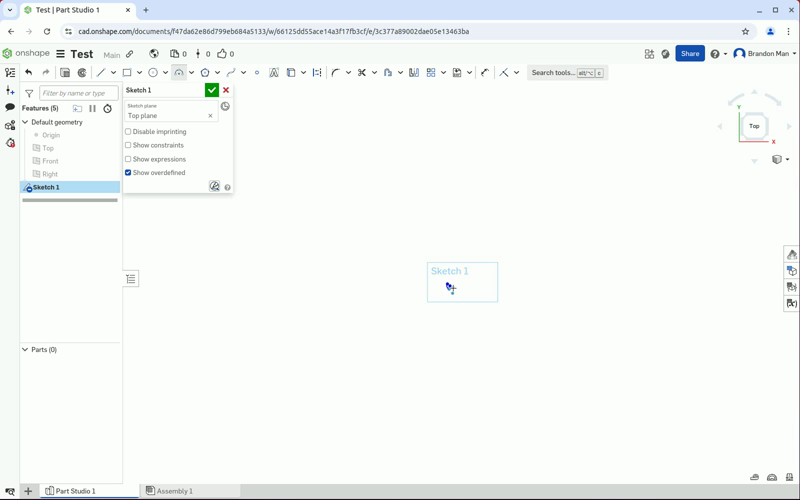
scroll(6)
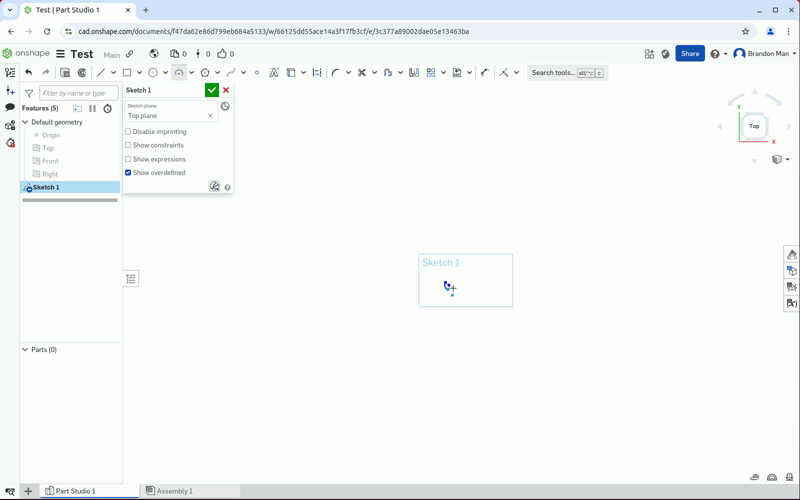
scroll(6)
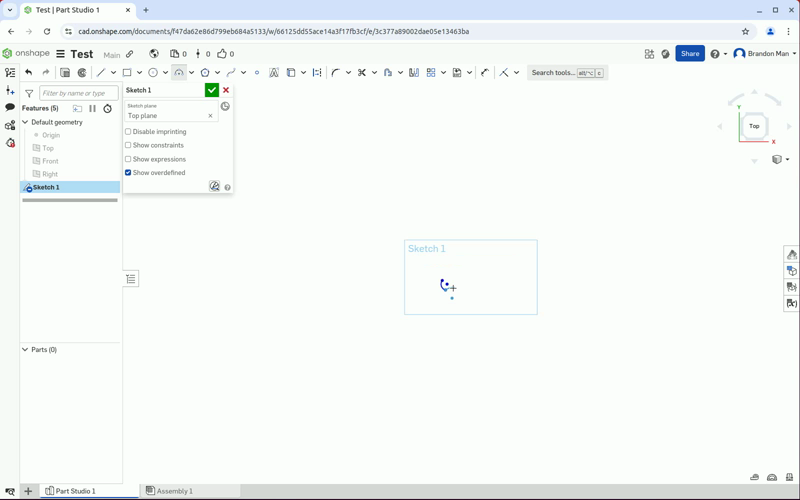
scroll(6)
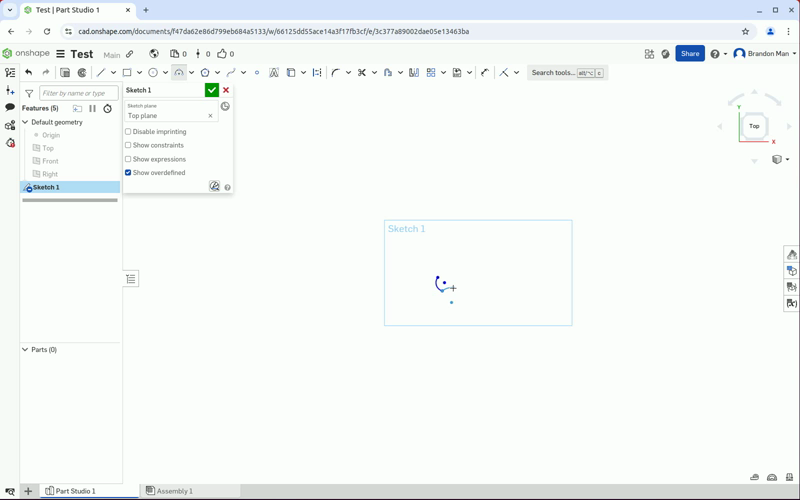
scroll(6)
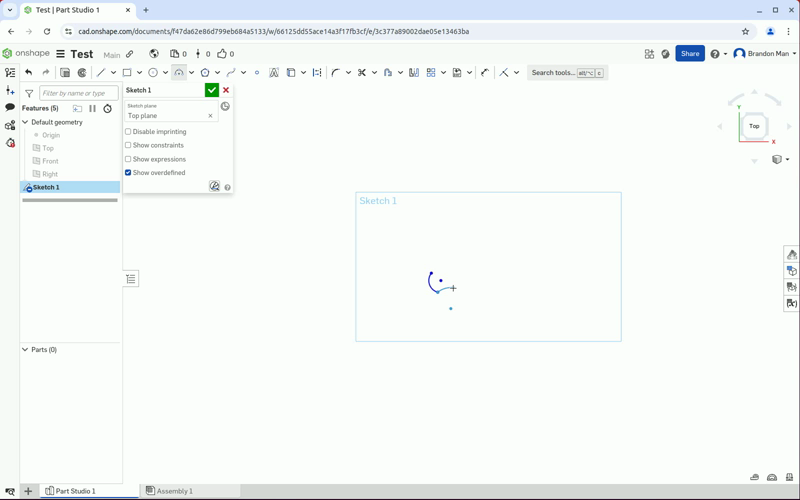
scroll(6)
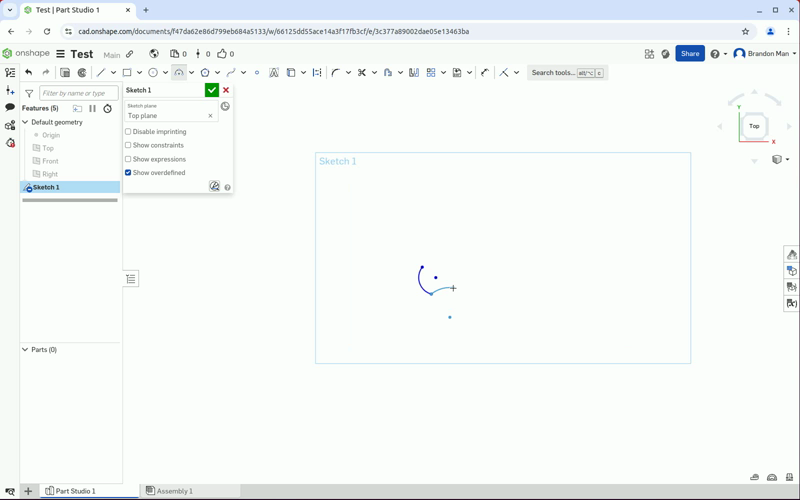
scroll(6)
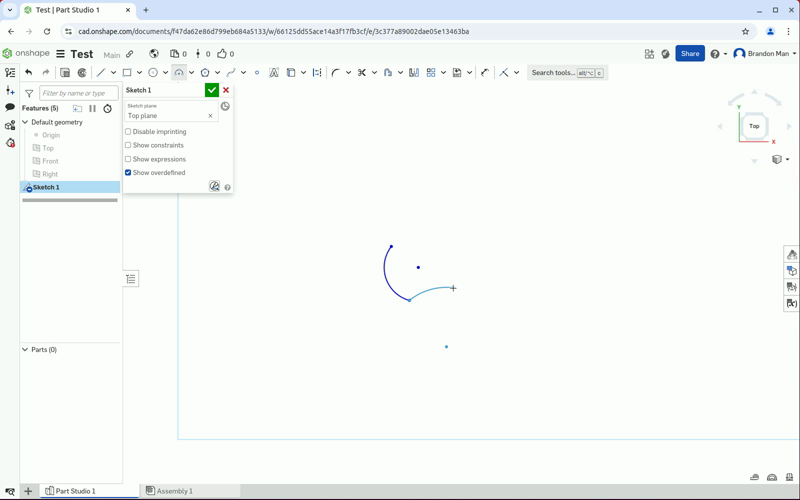
click(453, 287)
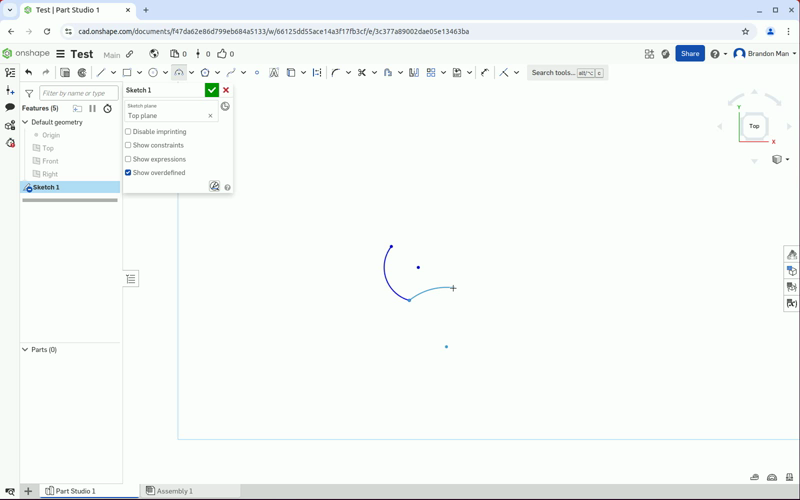
scroll(-6)
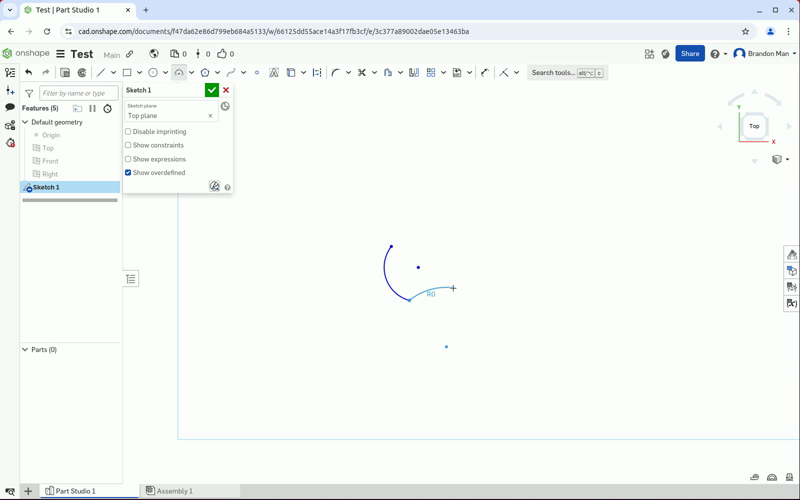
scroll(-6)
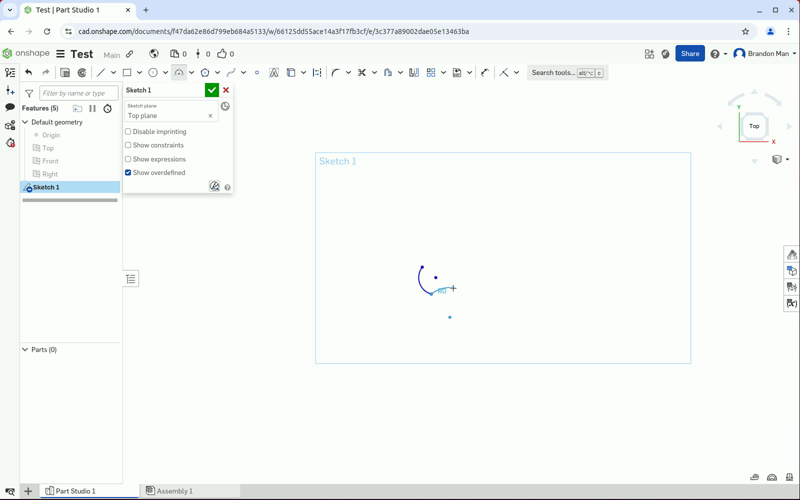
scroll(-6)
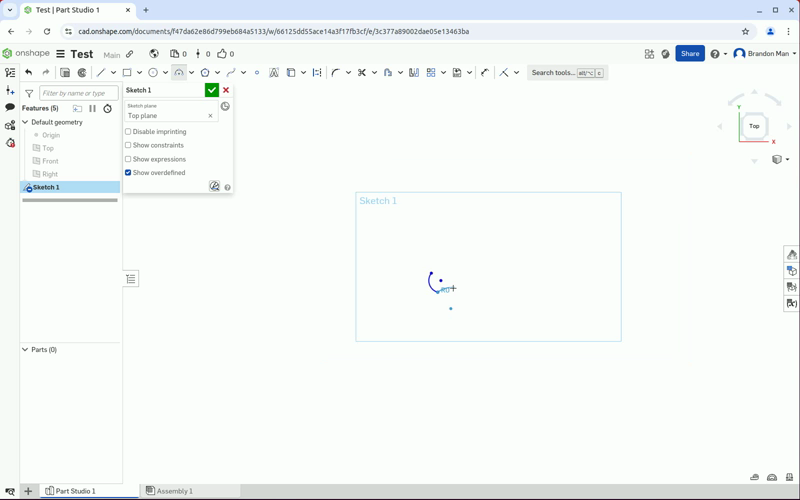
scroll(-6)
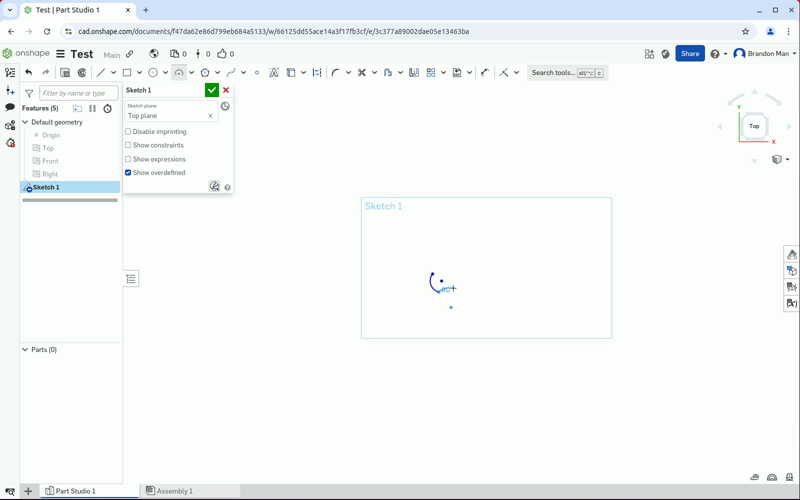
scroll(-6)
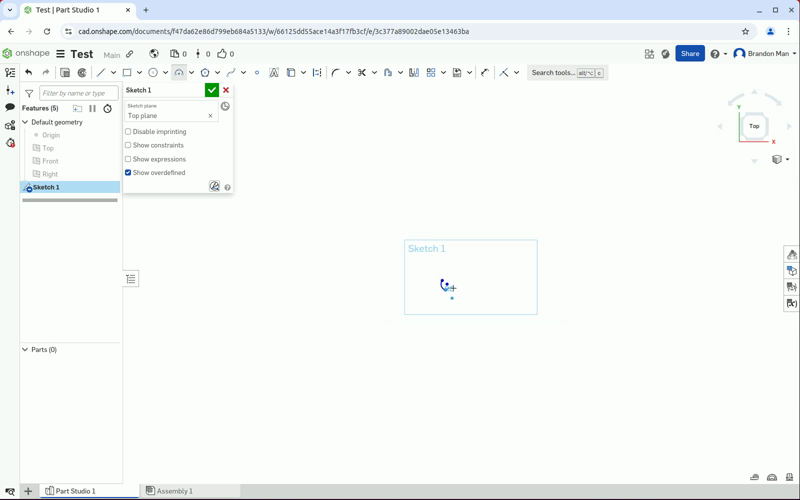
scroll(-6)
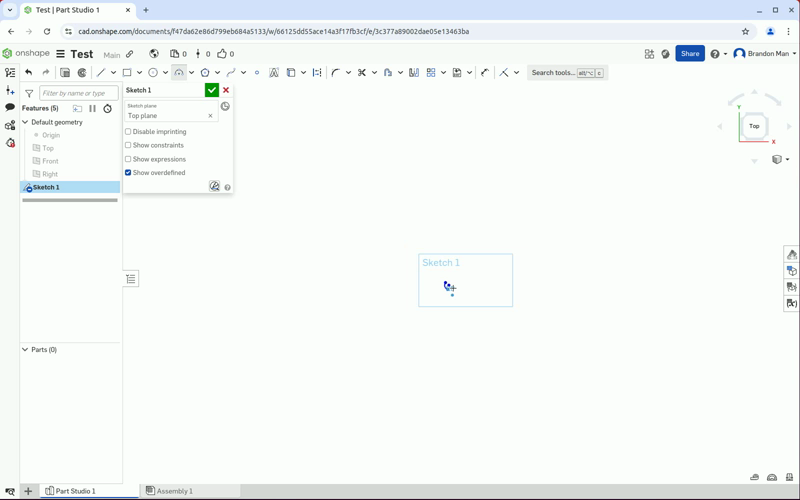
scroll(-6)
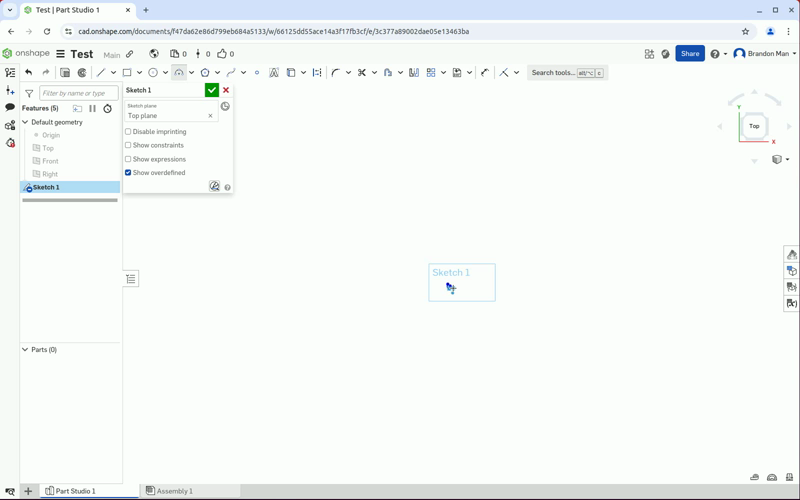
mouse_move(450, 286)
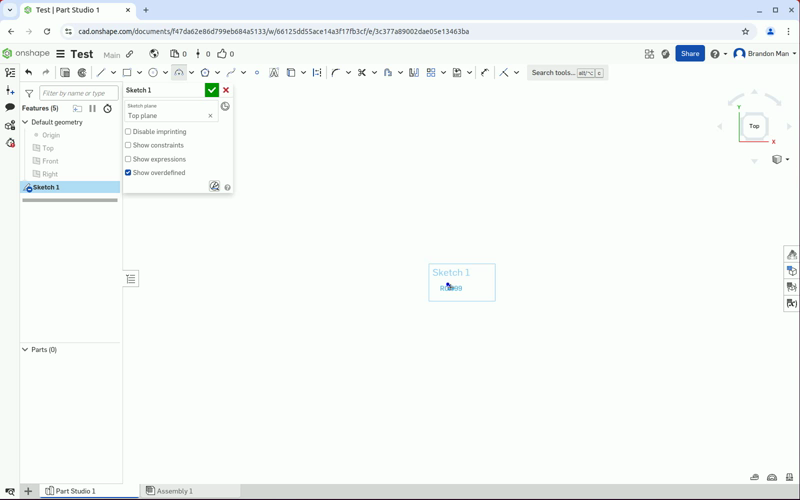
scroll(6)
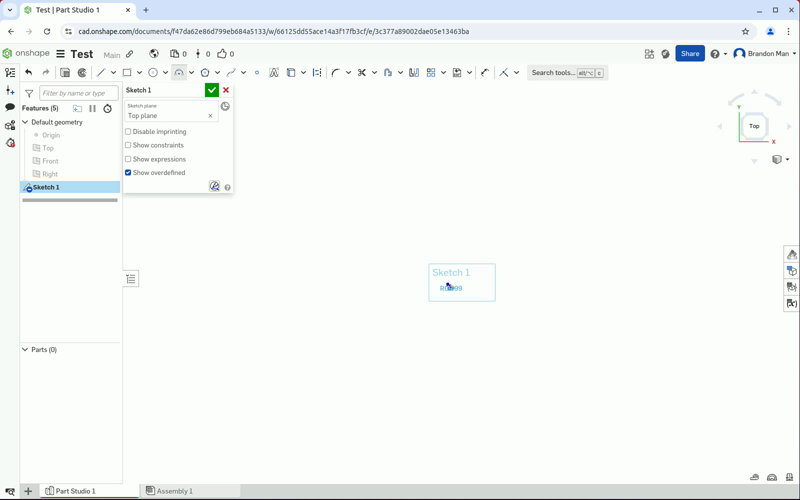
scroll(6)
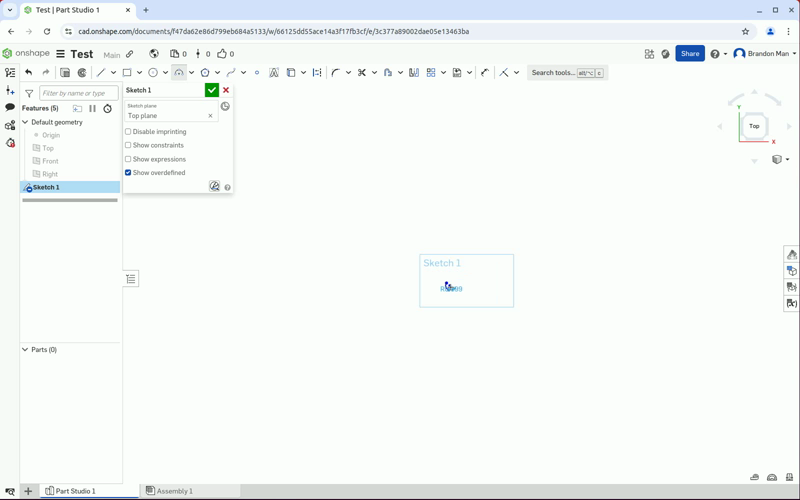
scroll(6)
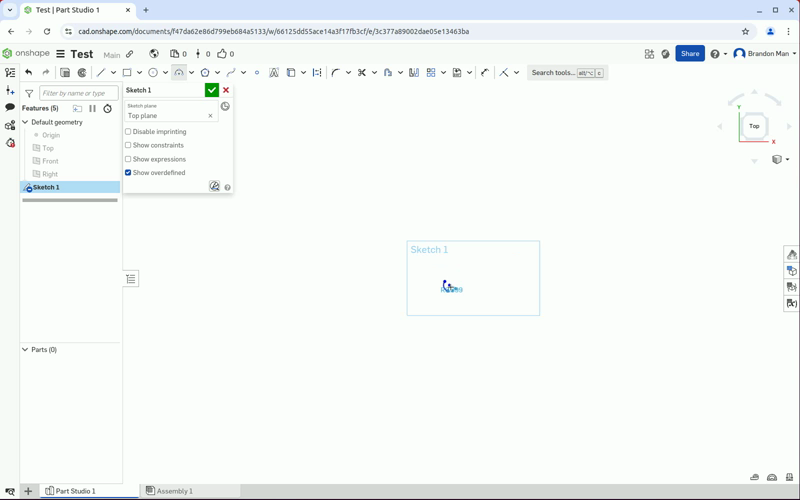
scroll(6)
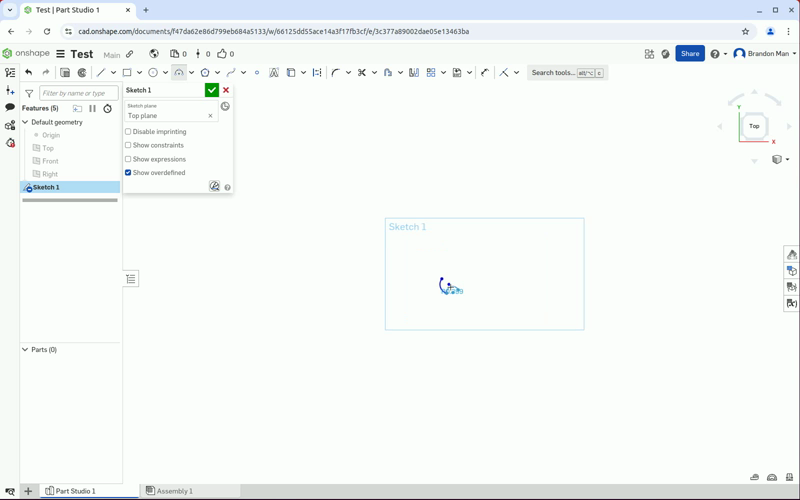
scroll(6)
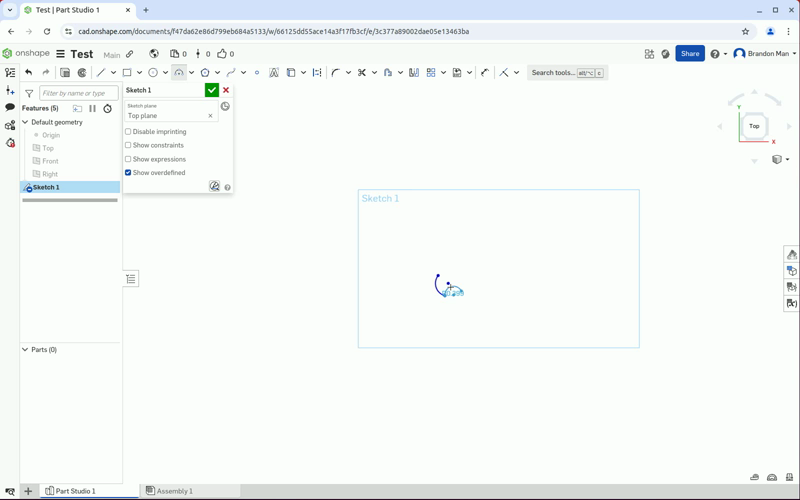
scroll(6)
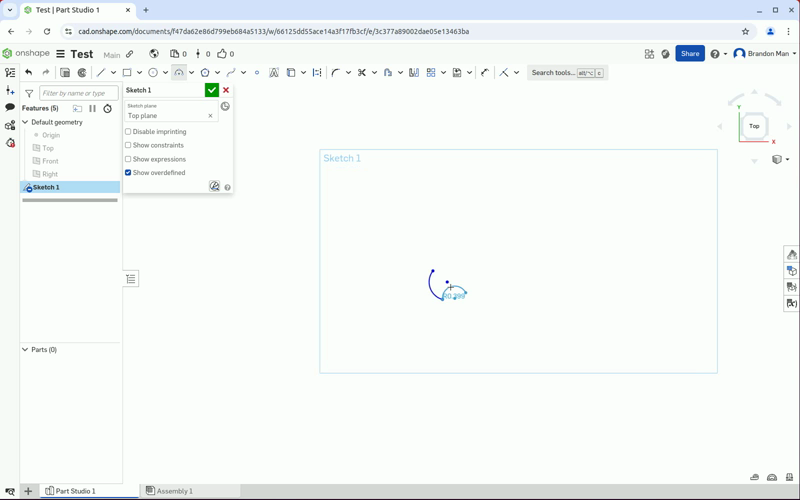
scroll(6)
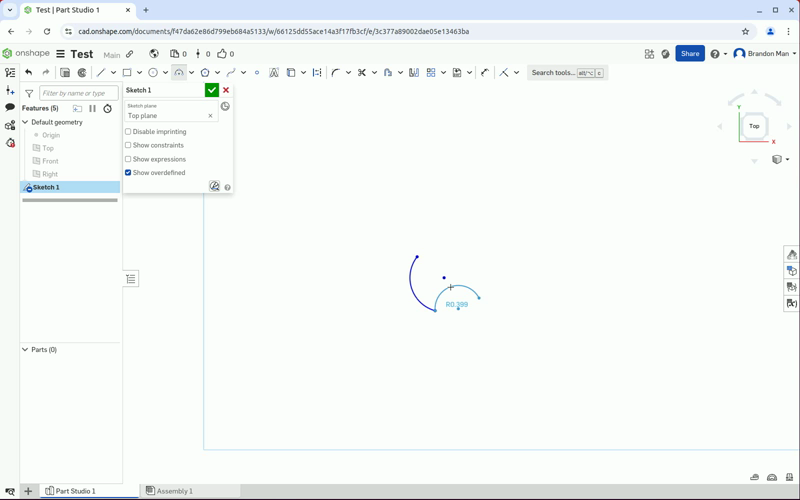
click(450, 286)
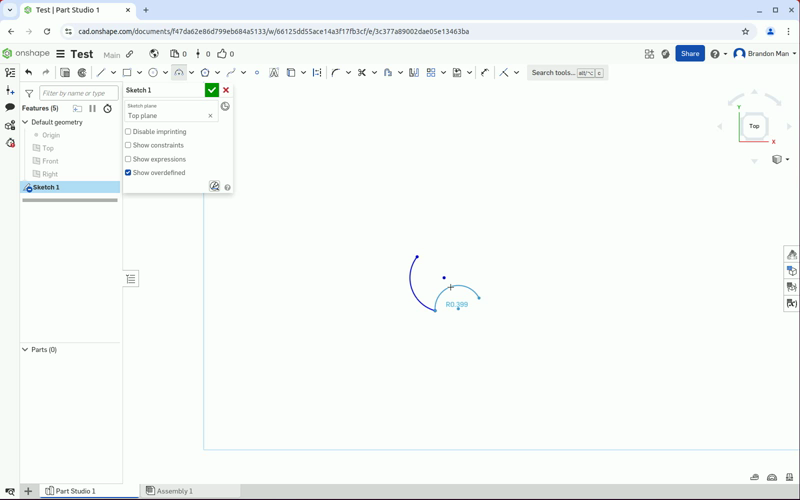
scroll(-6)
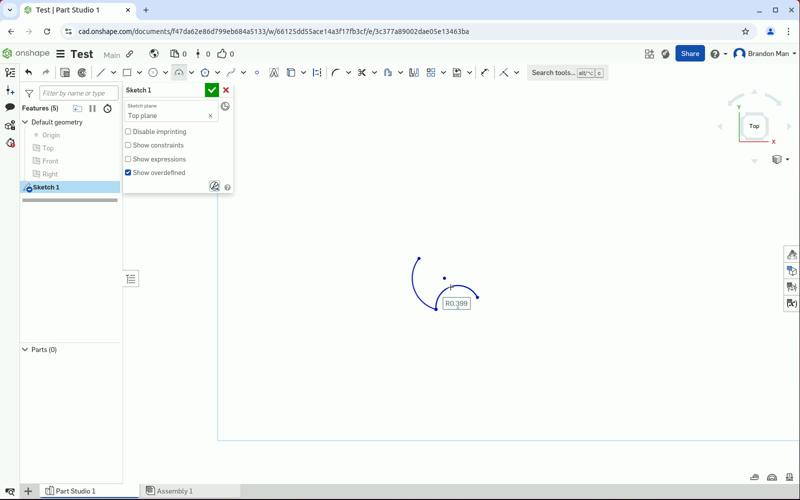
scroll(-6)
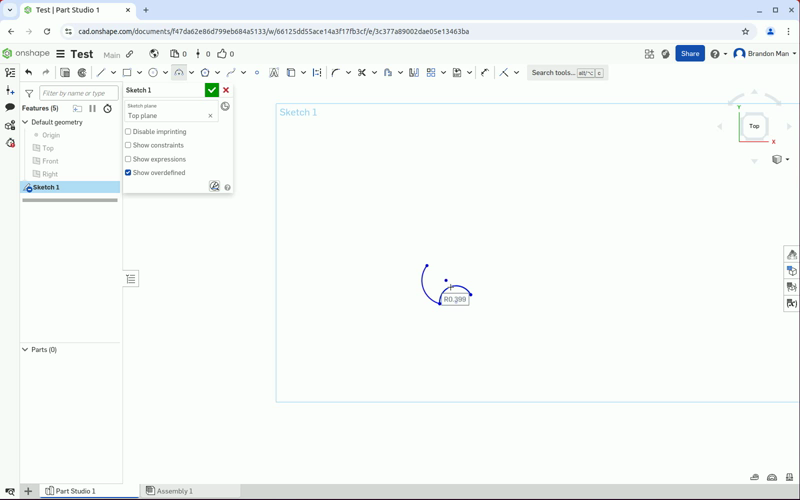
scroll(-6)
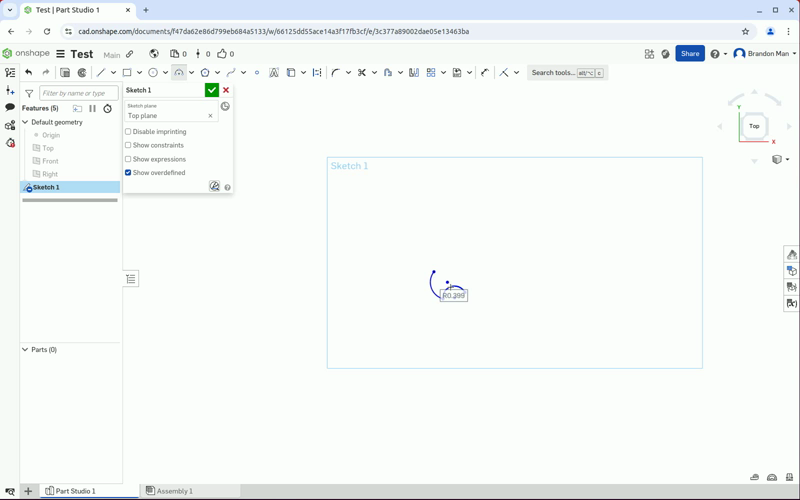
scroll(-6)
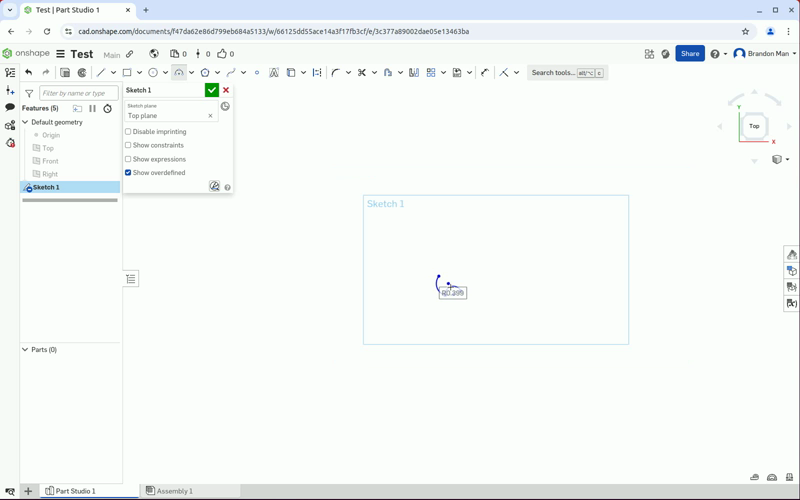
scroll(-6)
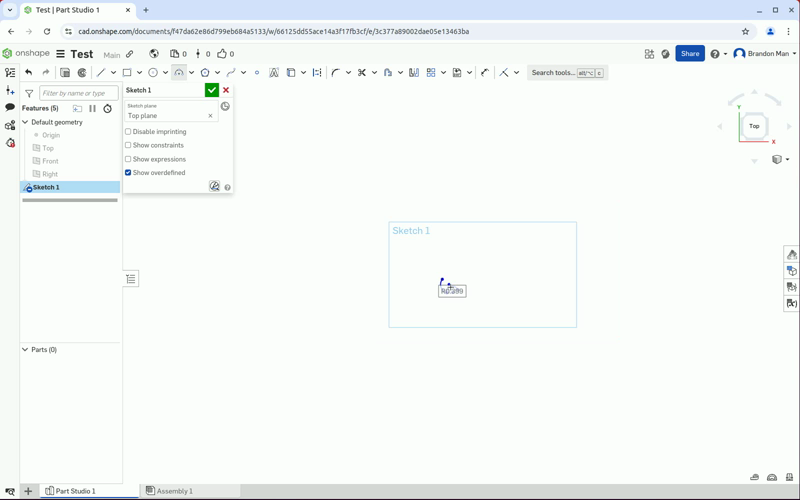
scroll(-6)
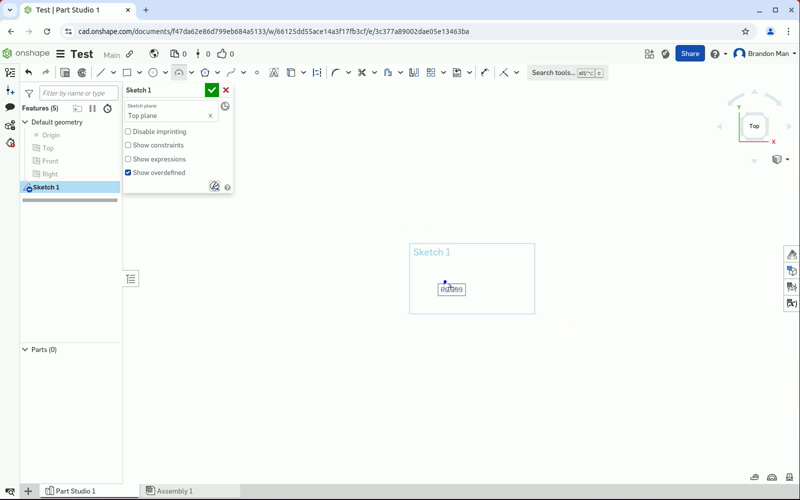
scroll(-6)
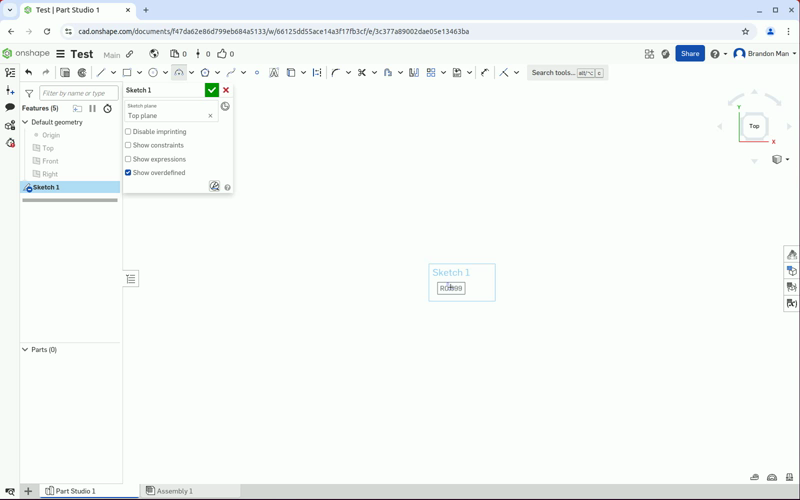
key_up(shift)
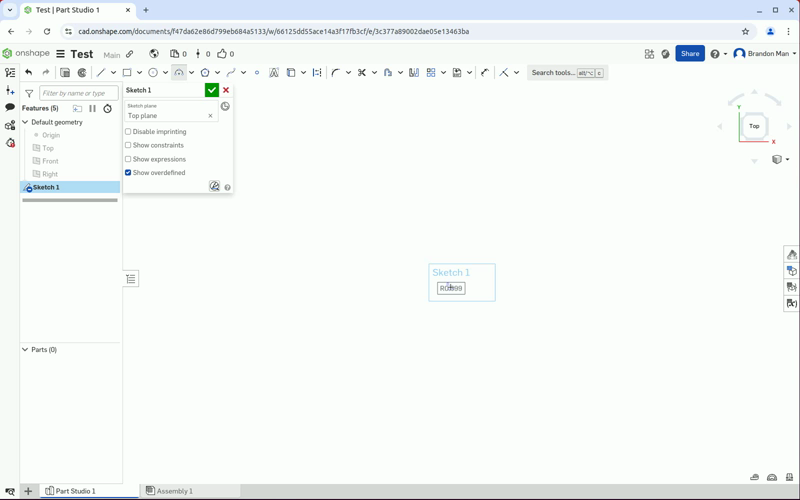
mouse_move(453, 287)
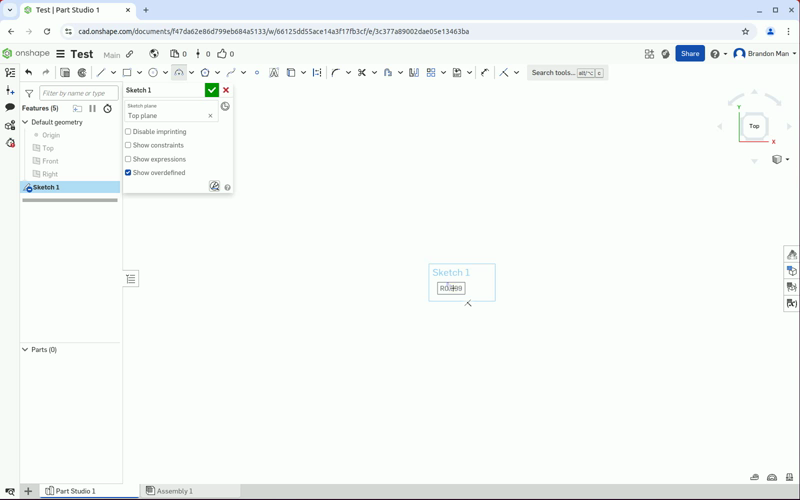
scroll(6)
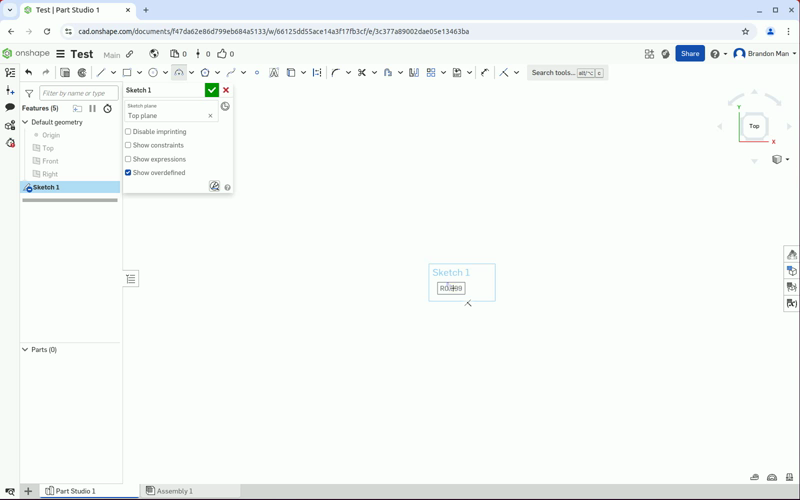
scroll(6)
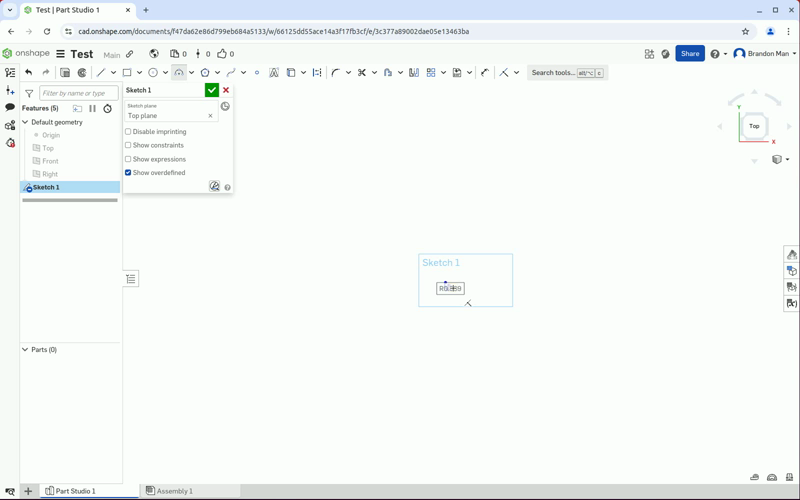
scroll(6)
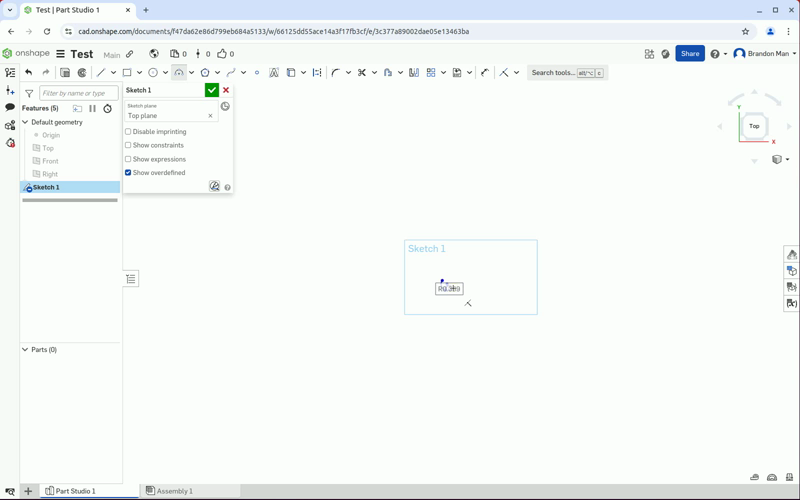
scroll(6)
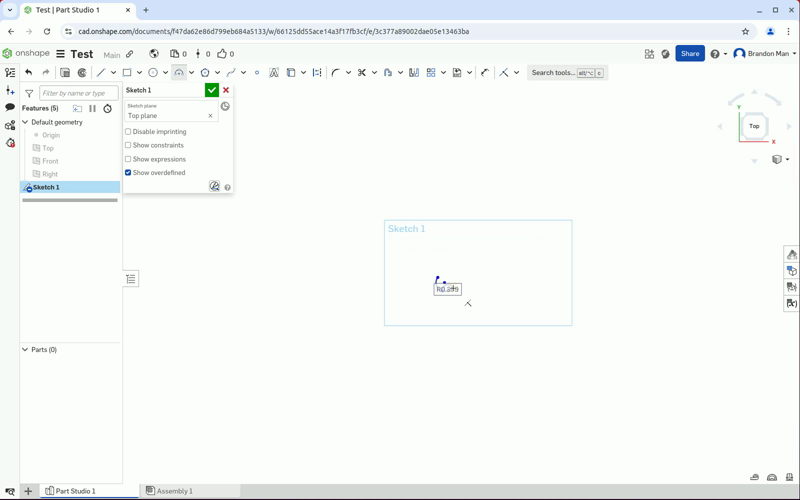
scroll(6)
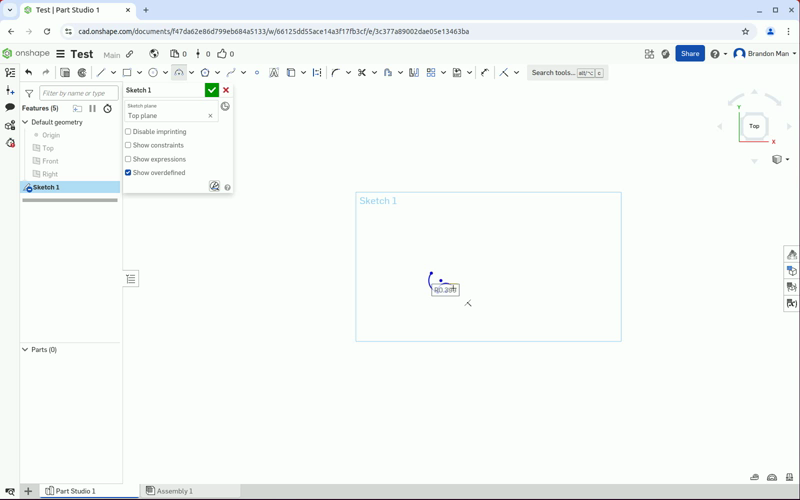
scroll(6)
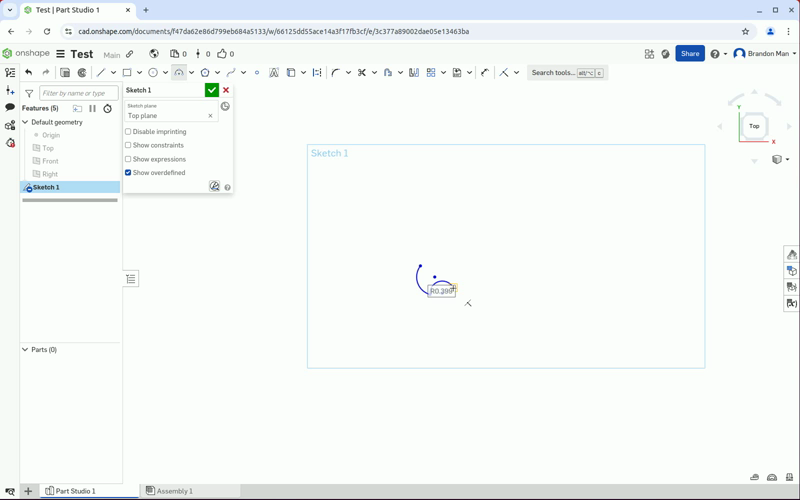
scroll(6)
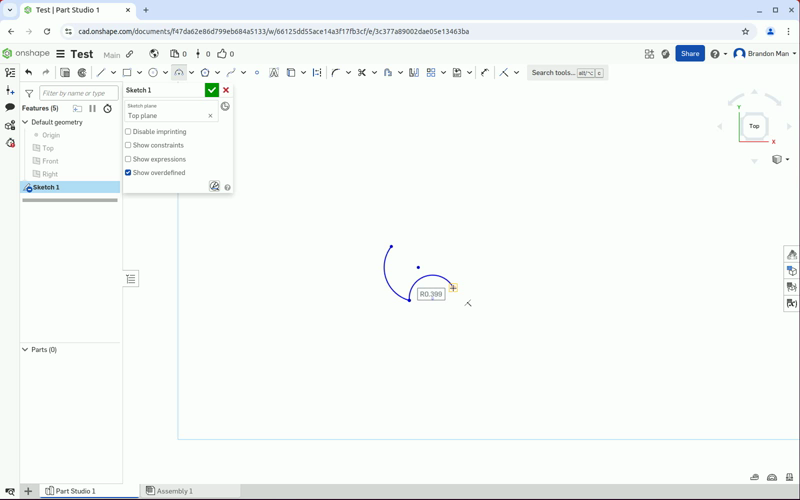
click(453, 287)
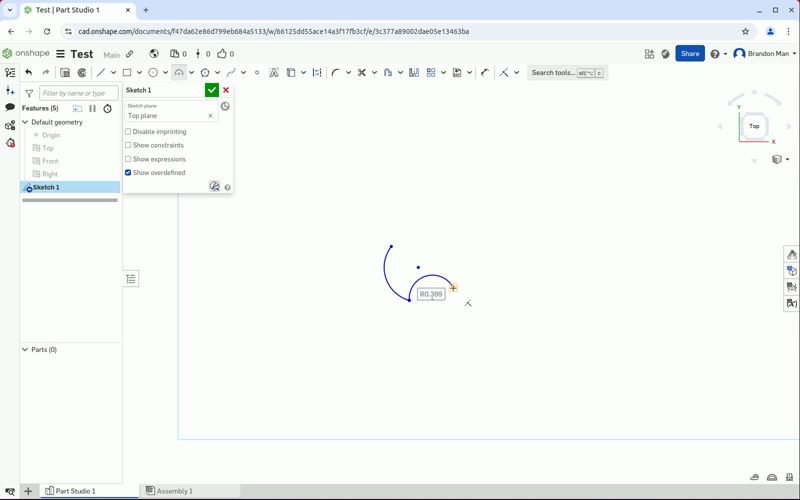
scroll(-6)
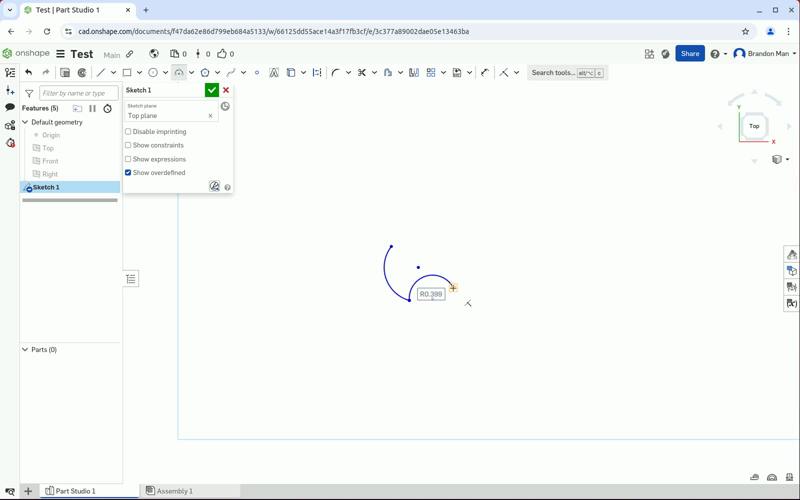
scroll(-6)
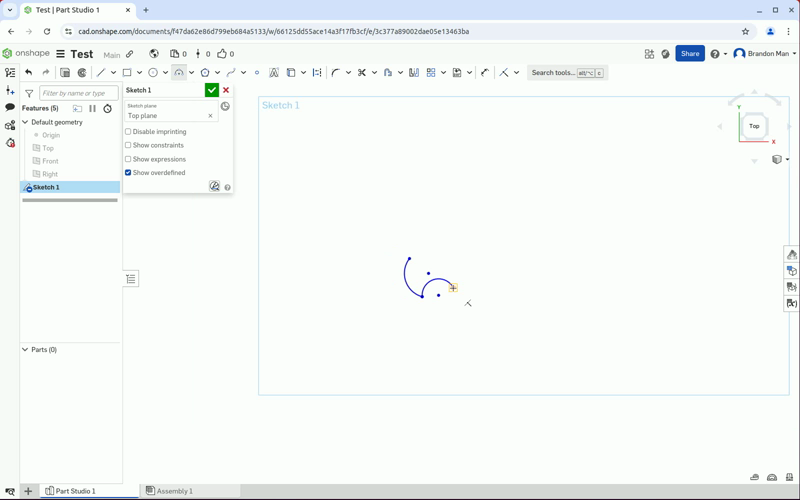
scroll(-6)
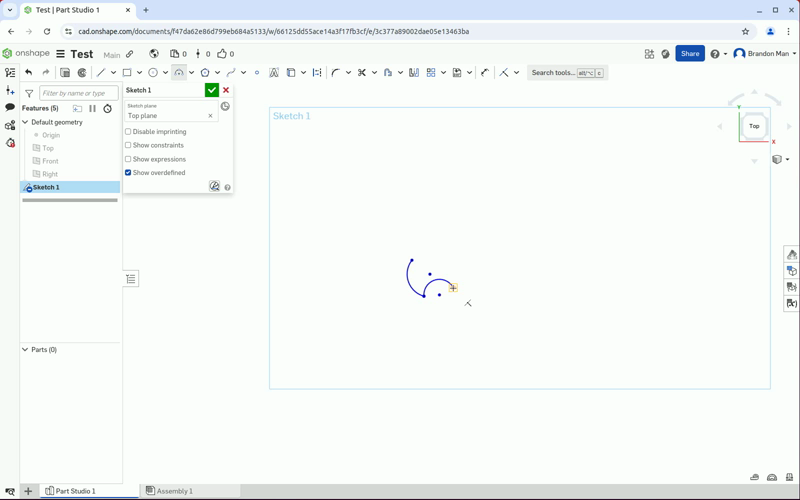
scroll(-6)
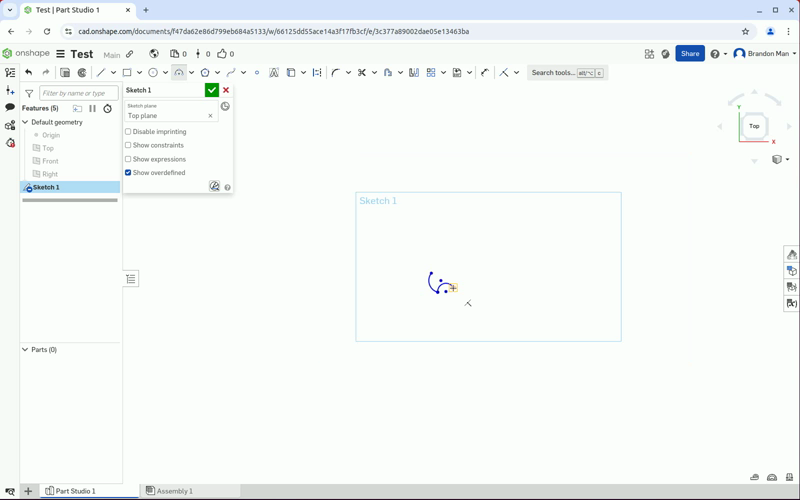
scroll(-6)
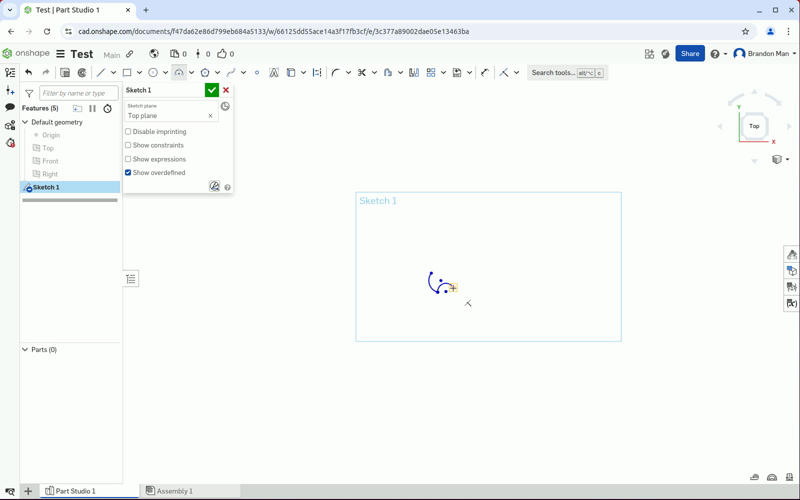
scroll(-6)
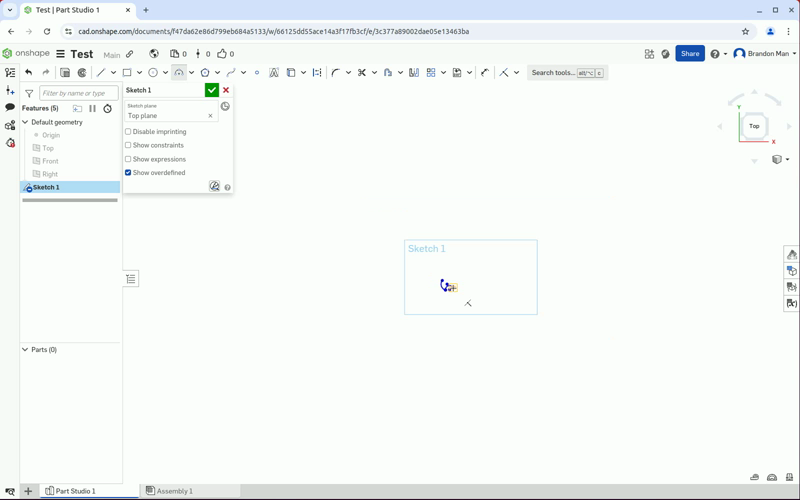
scroll(-6)
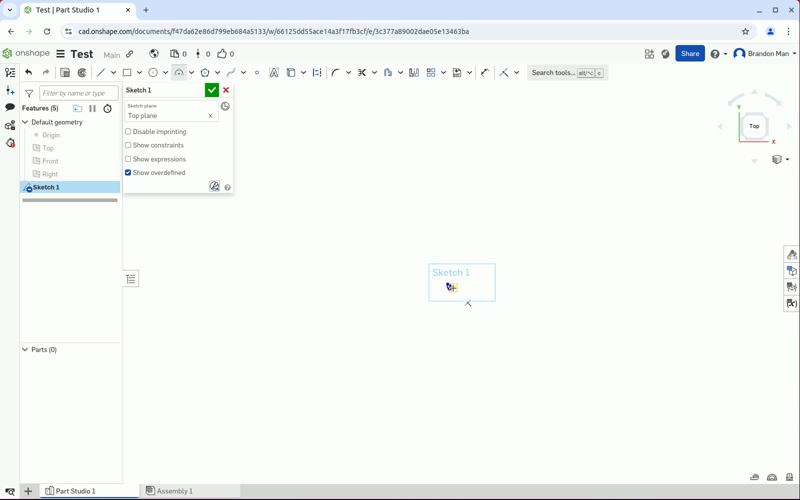
key_down(shift)
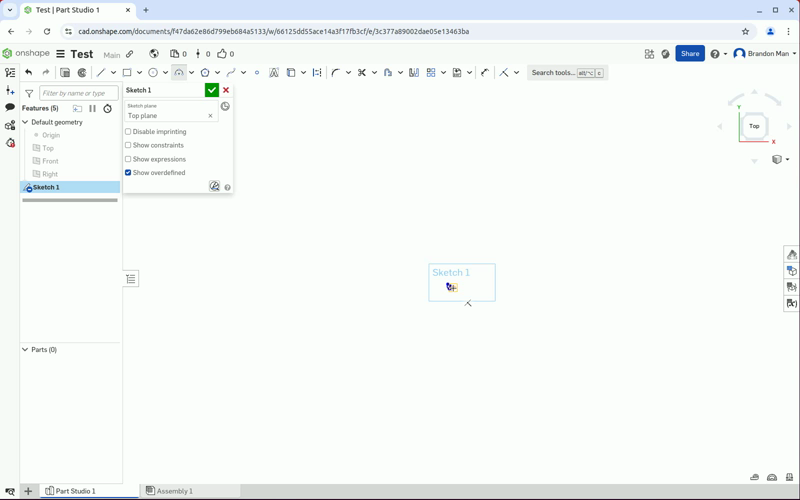
mouse_move(451, 283)
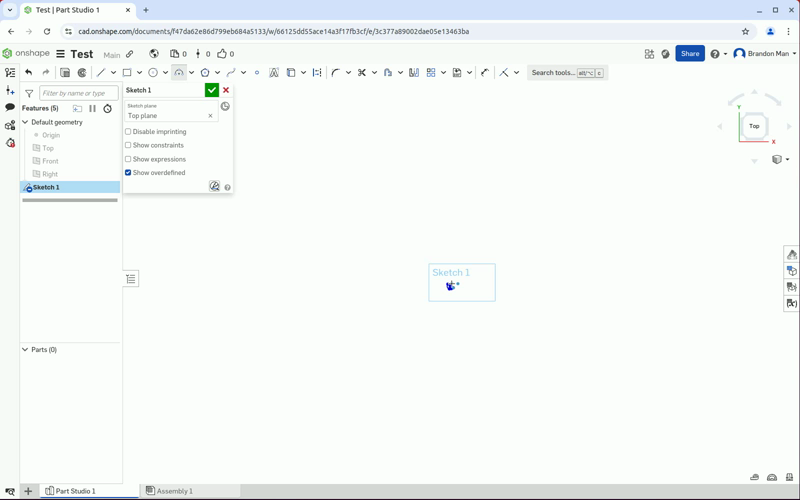
scroll(6)
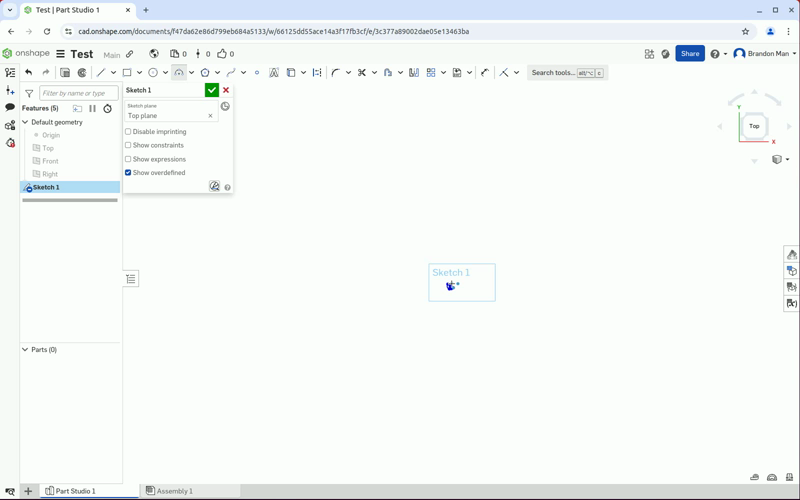
scroll(6)
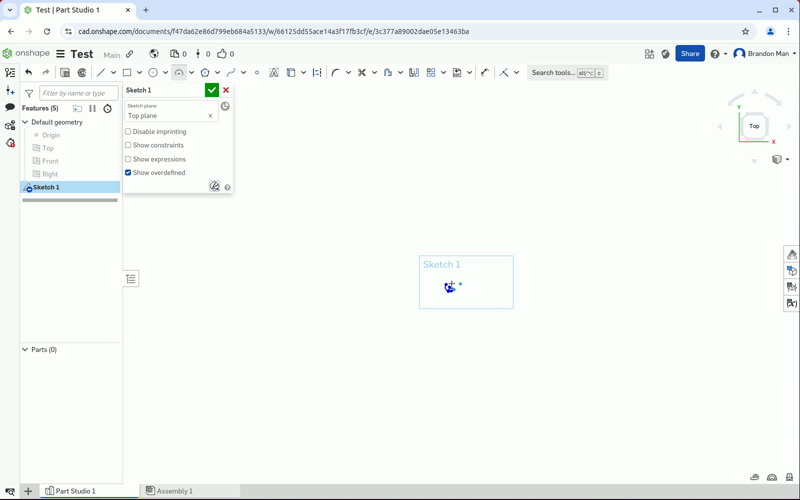
scroll(6)
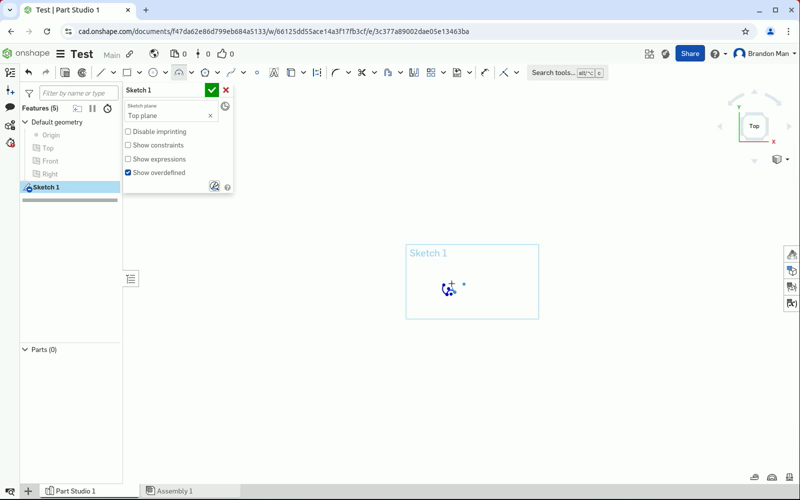
scroll(6)
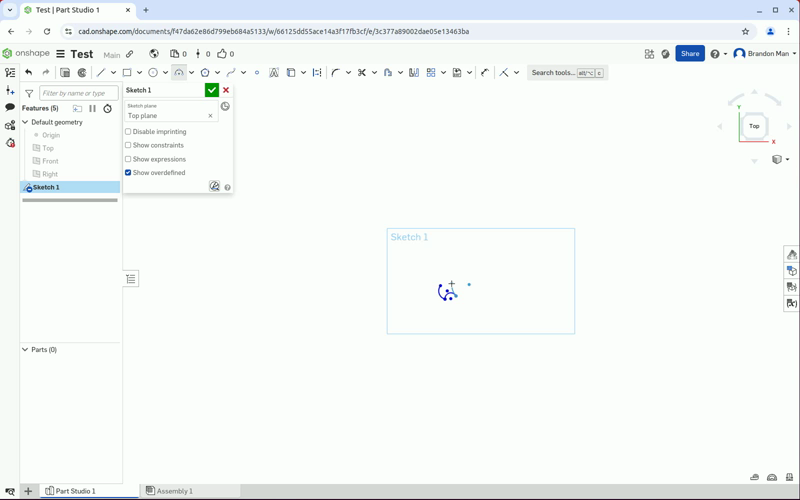
scroll(6)
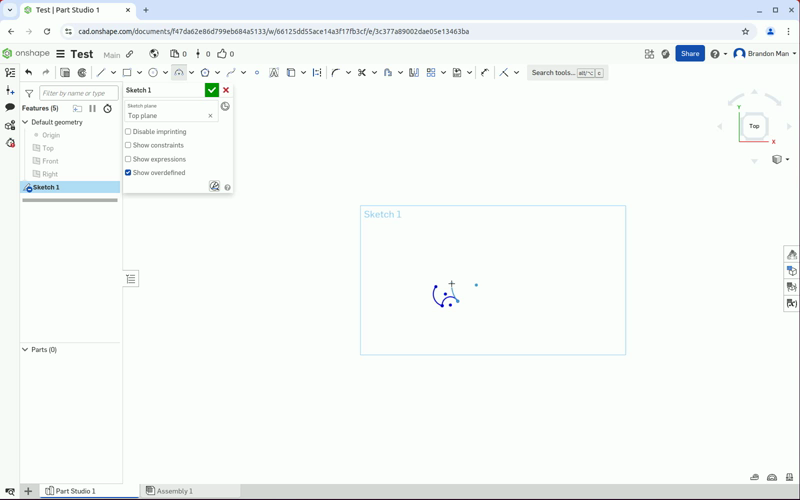
scroll(6)
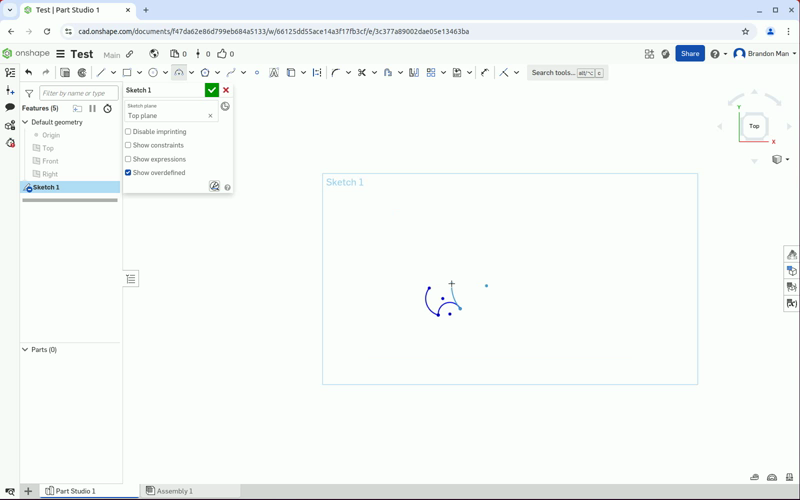
scroll(6)
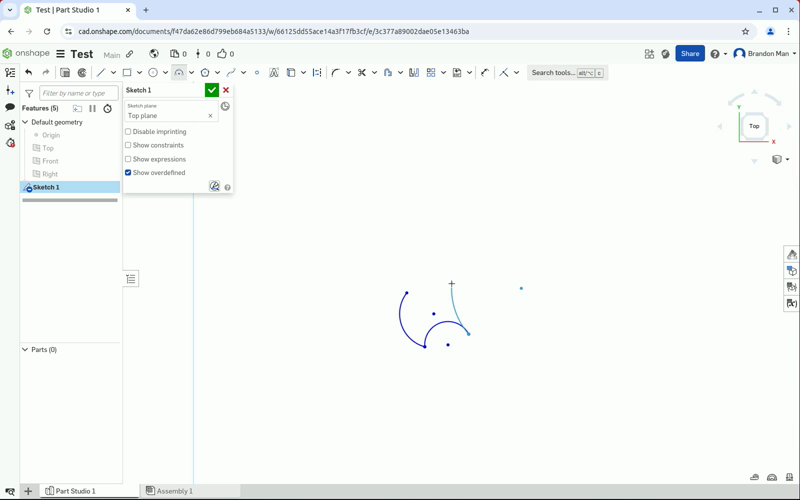
click(451, 283)
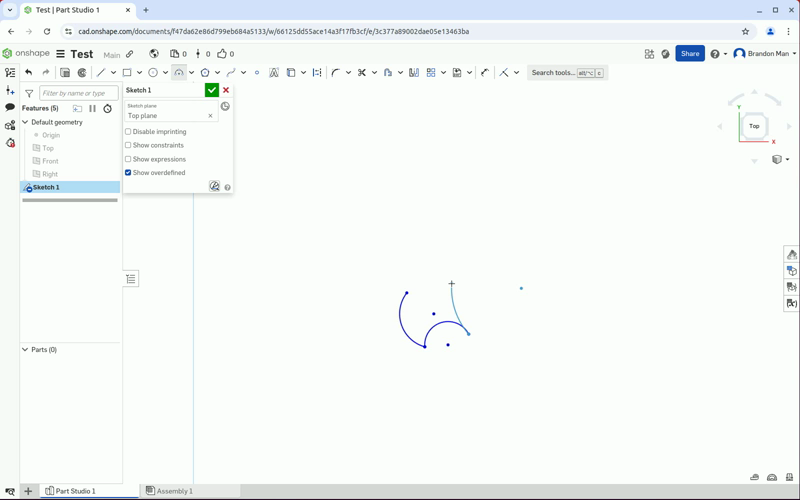
scroll(-6)
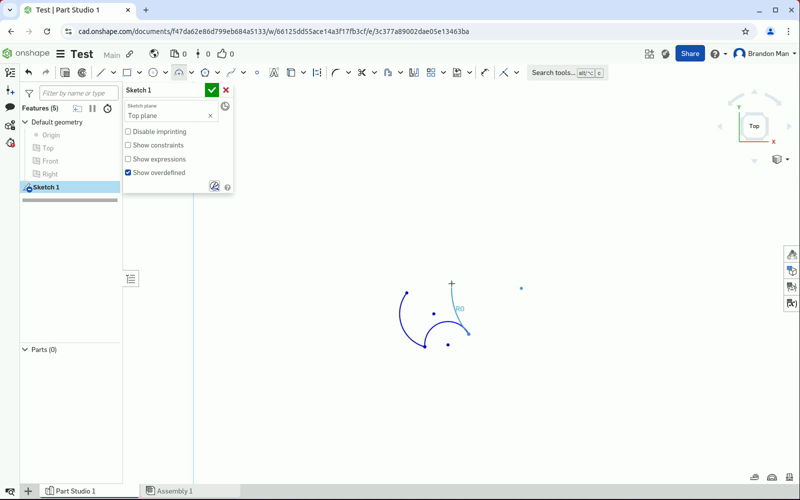
scroll(-6)
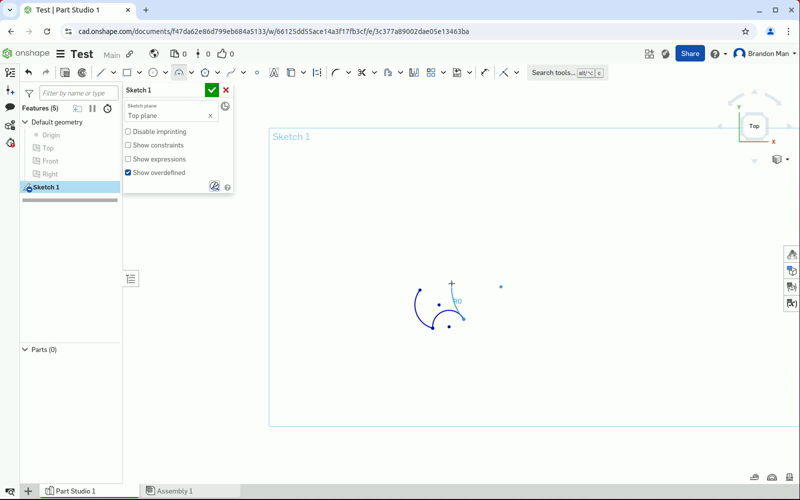
scroll(-6)
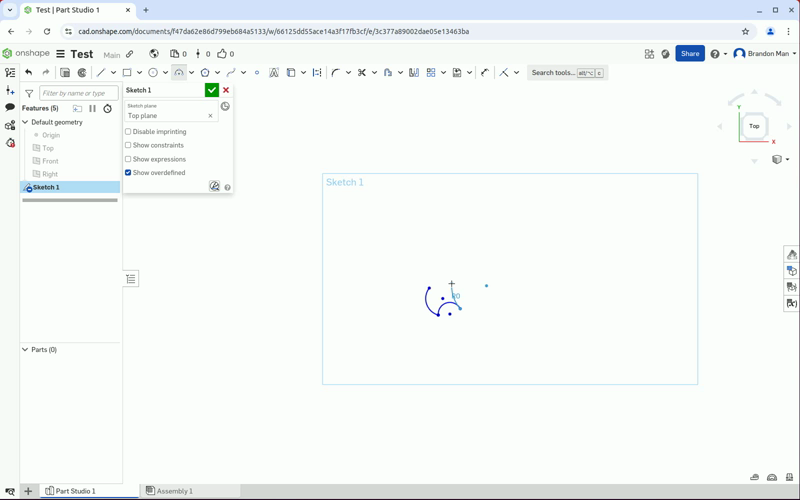
scroll(-6)
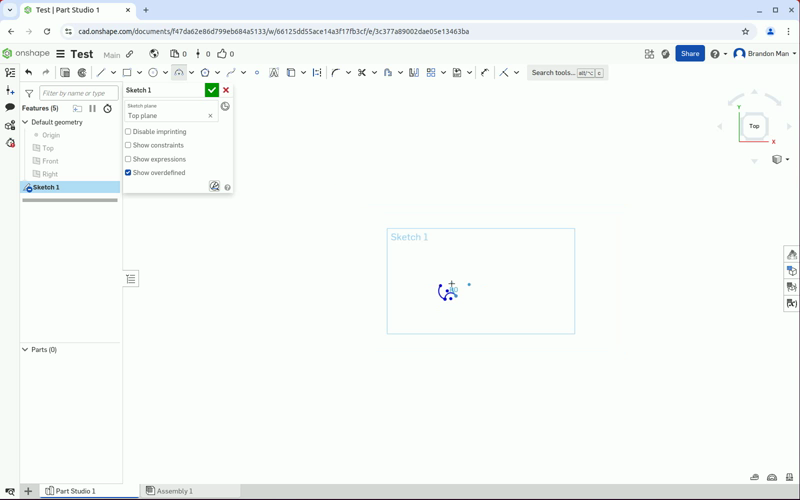
scroll(-6)
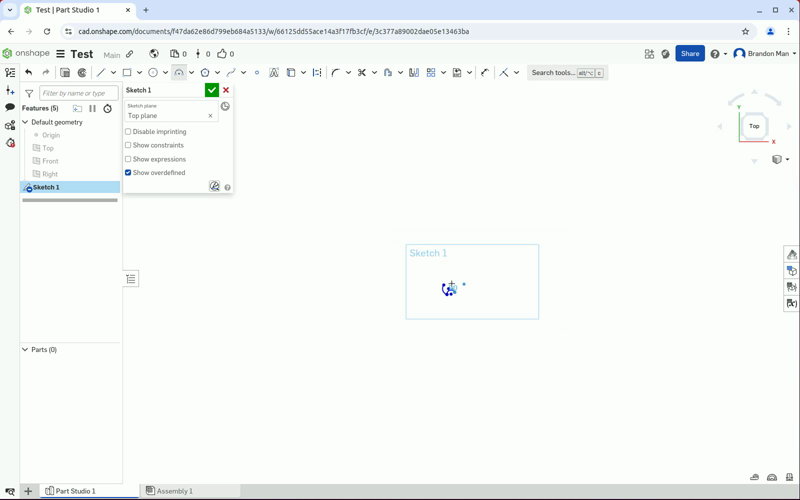
scroll(-6)
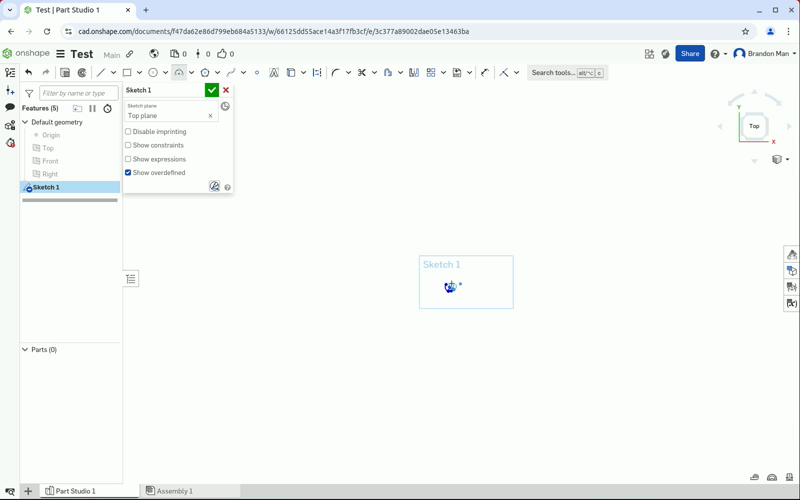
scroll(-6)
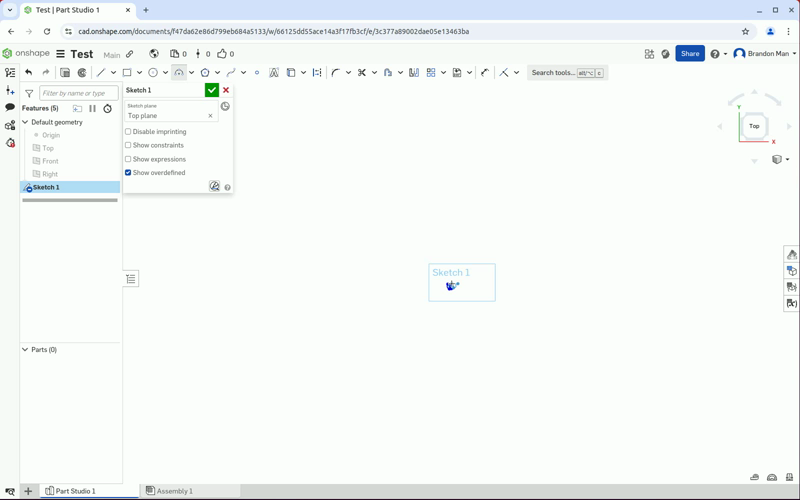
mouse_move(453, 285)
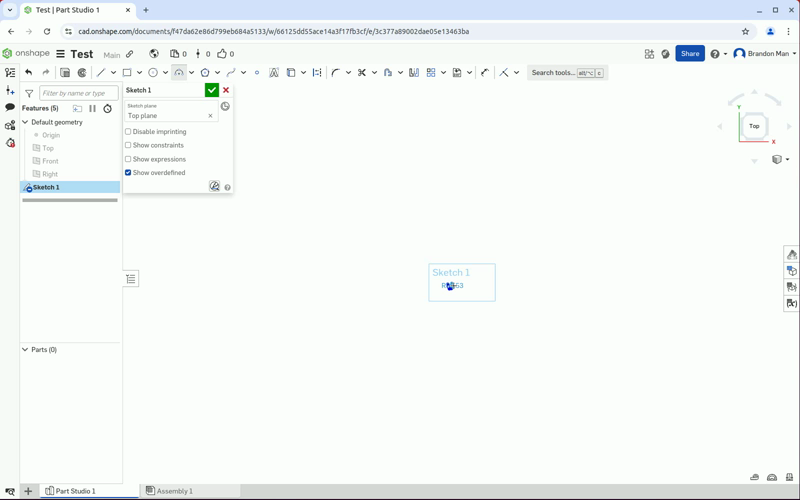
scroll(6)
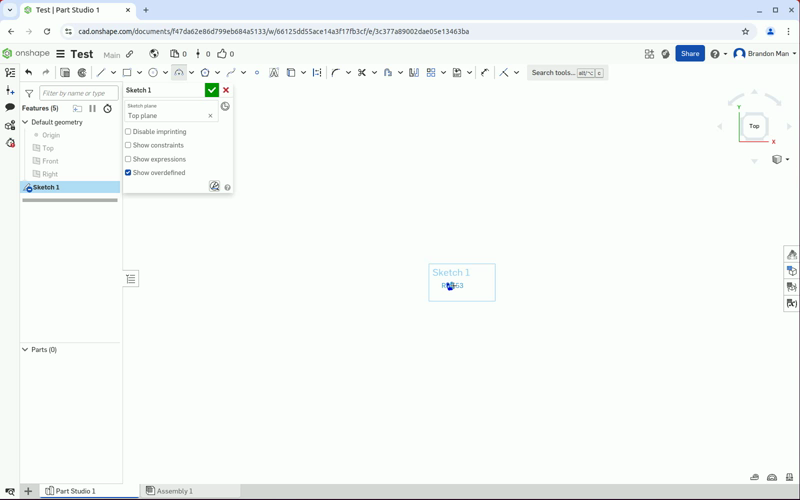
scroll(6)
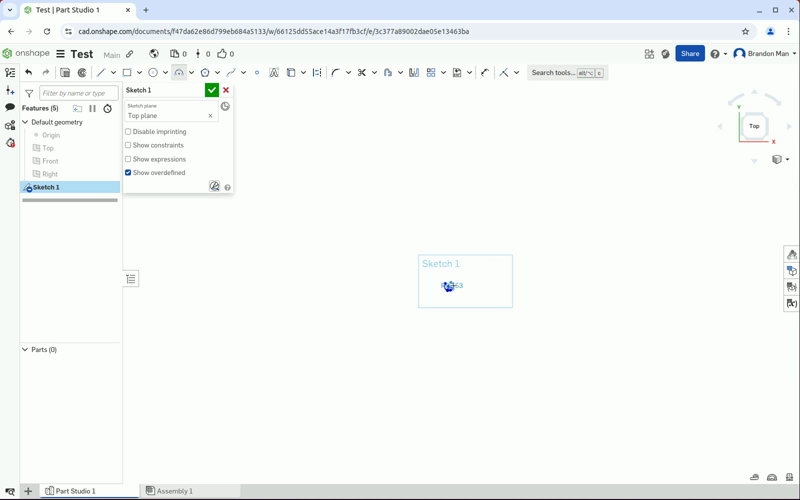
scroll(6)
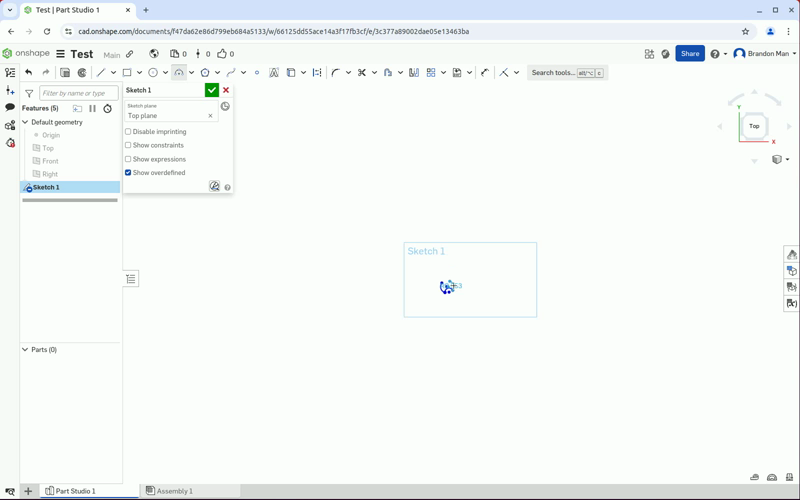
scroll(6)
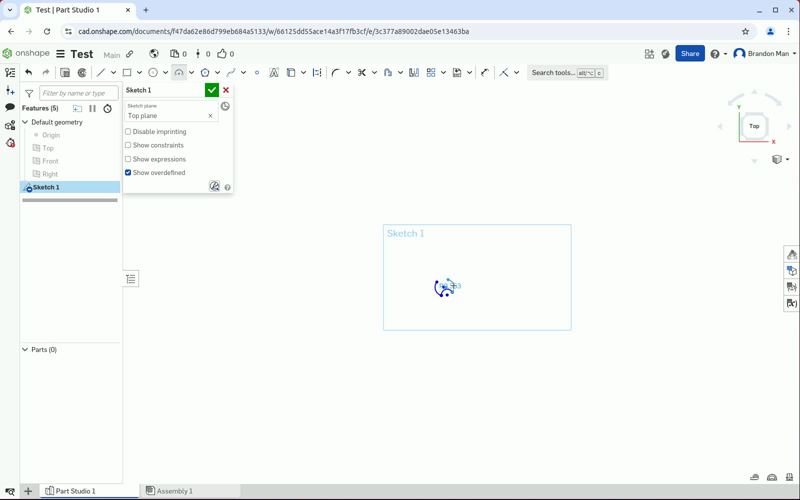
scroll(6)
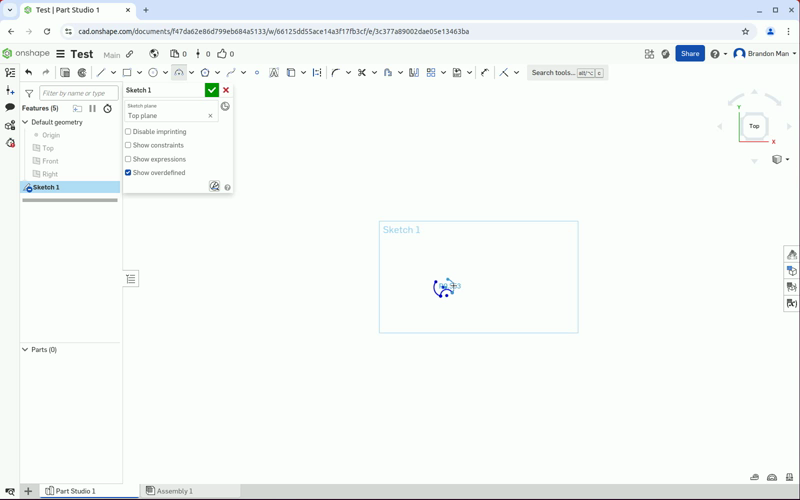
scroll(6)
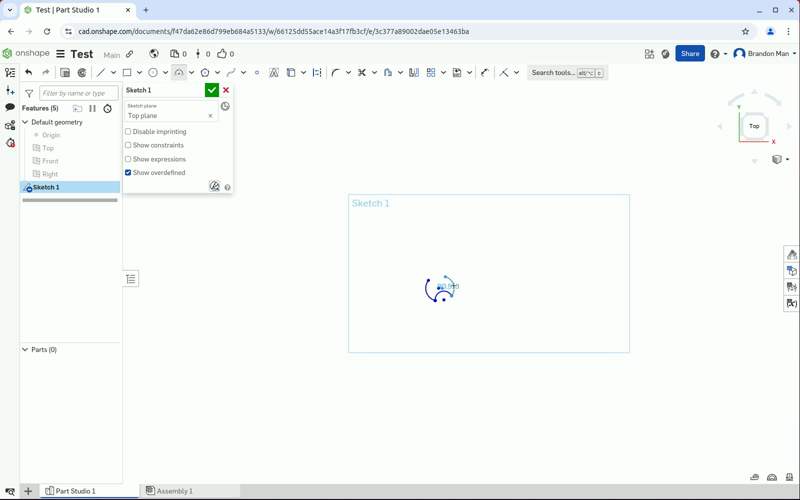
scroll(6)
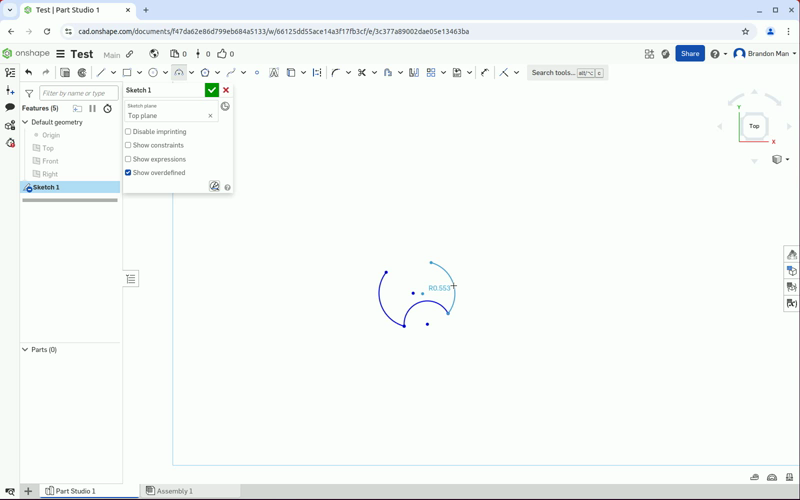
click(453, 285)
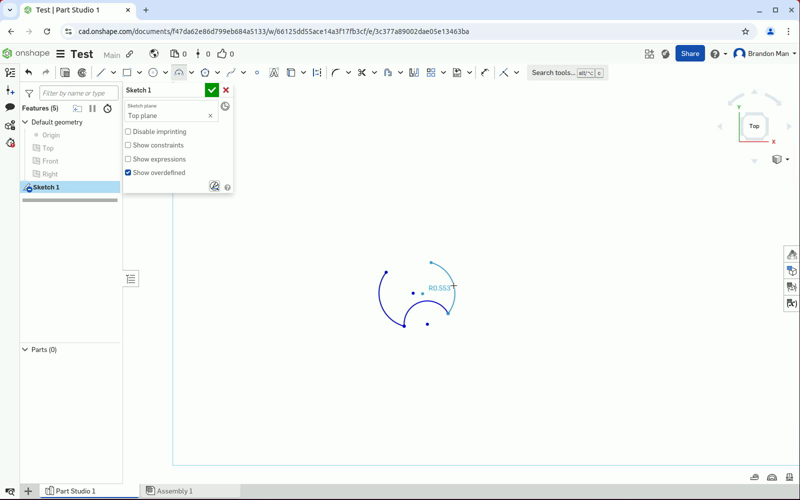
scroll(-6)
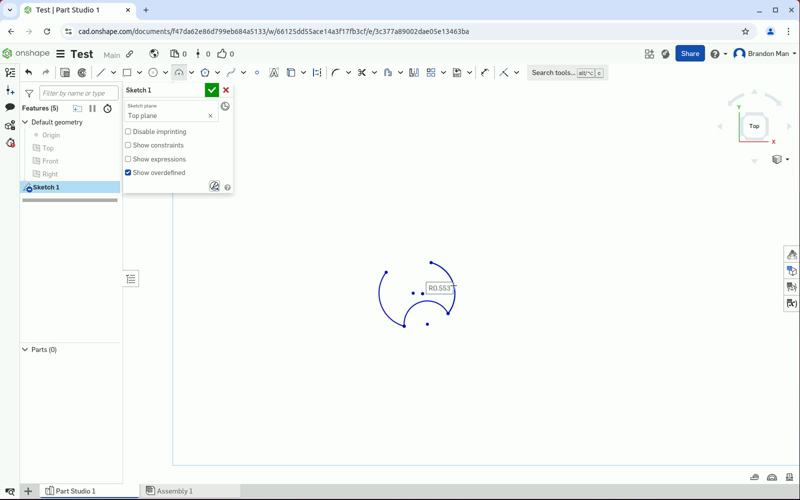
scroll(-6)
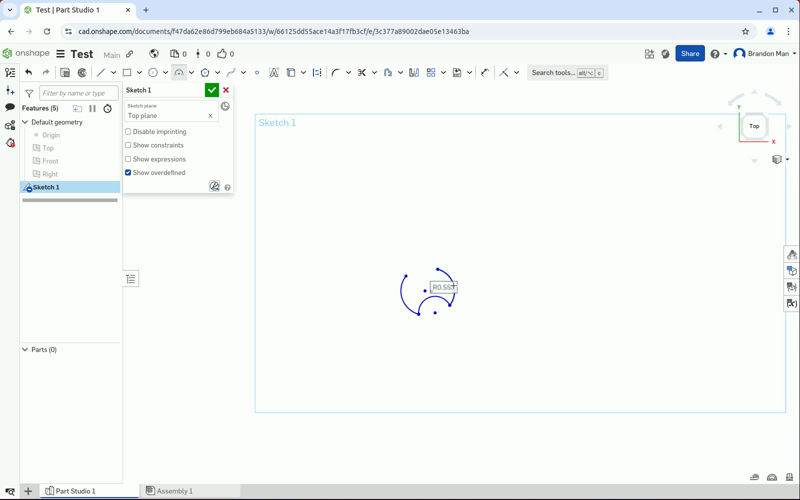
scroll(-6)
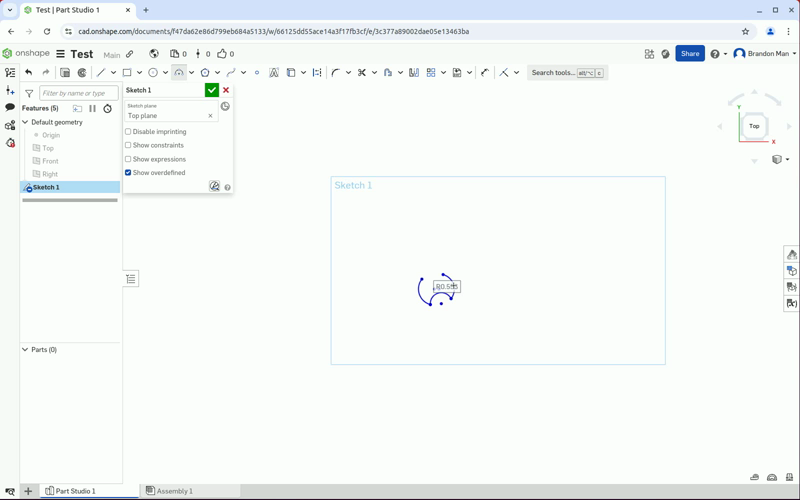
scroll(-6)
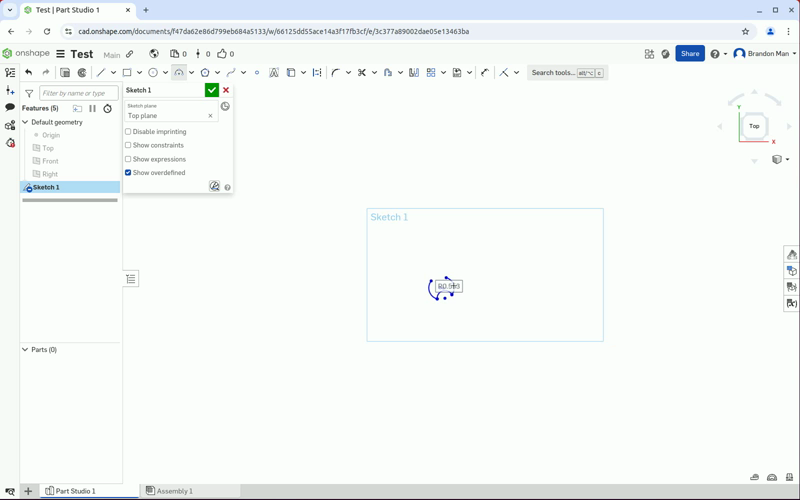
scroll(-6)
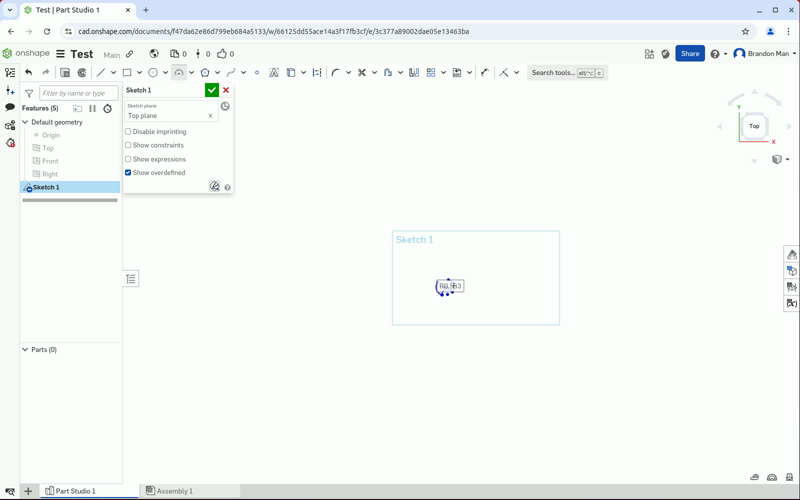
scroll(-6)
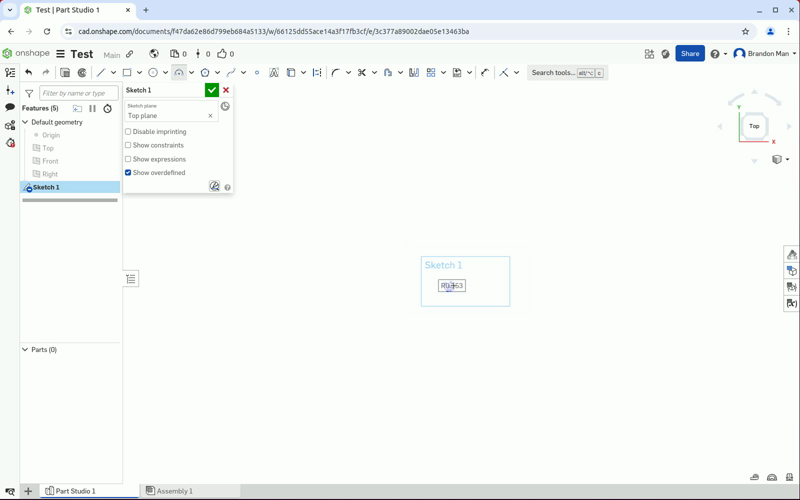
scroll(-6)
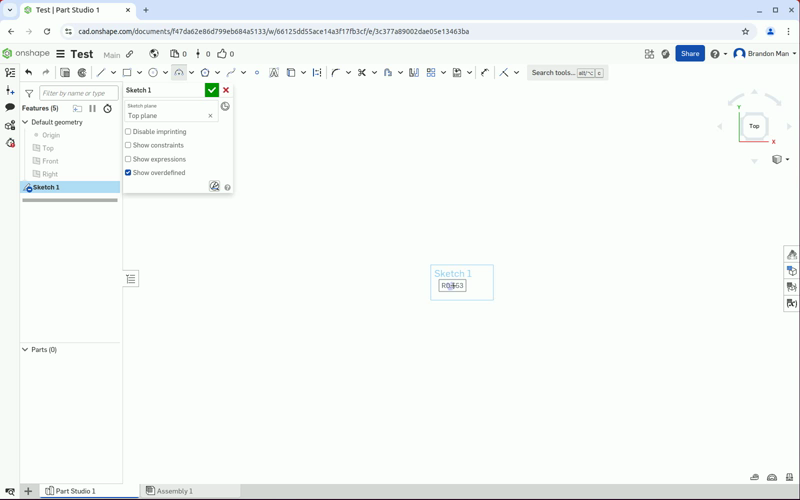
key_up(shift)
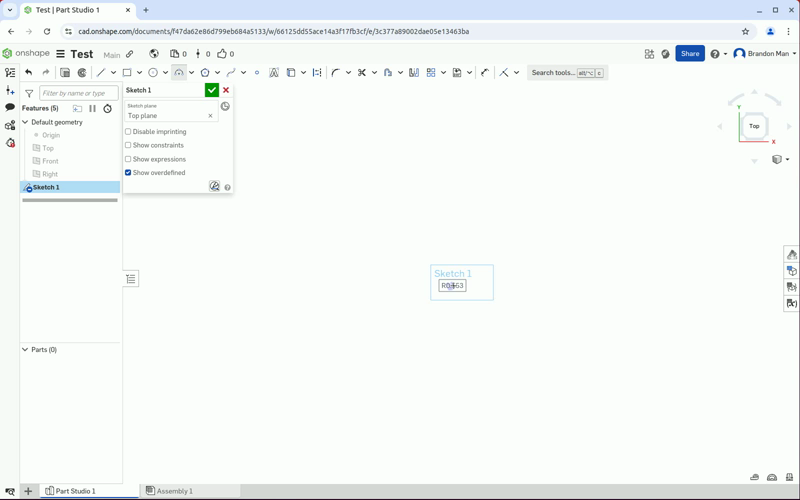
mouse_move(451, 283)
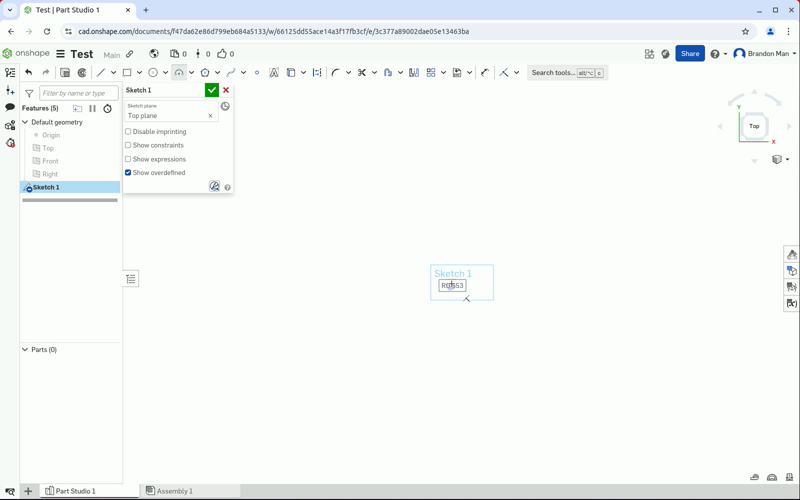
scroll(6)
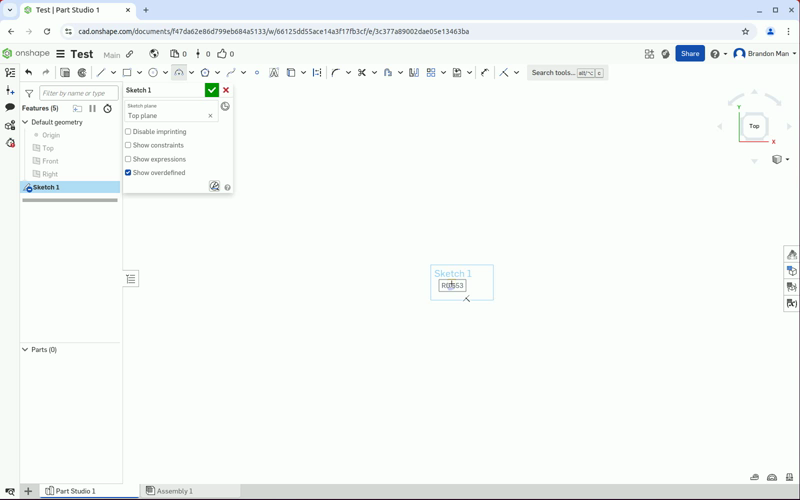
scroll(6)
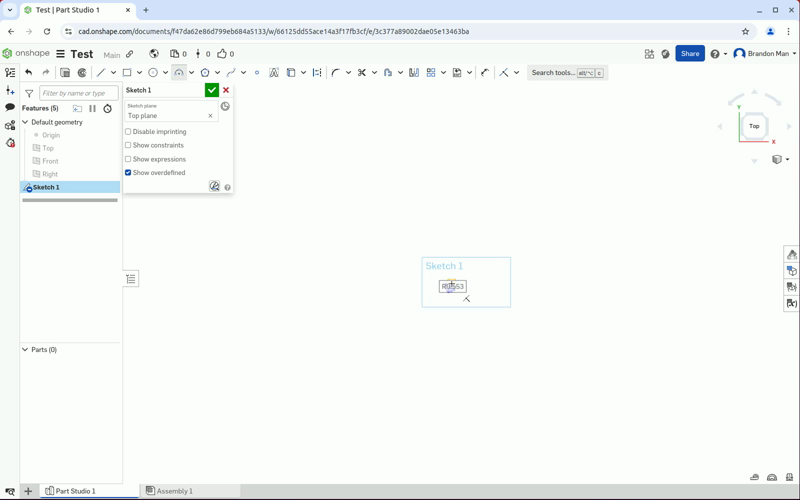
scroll(6)
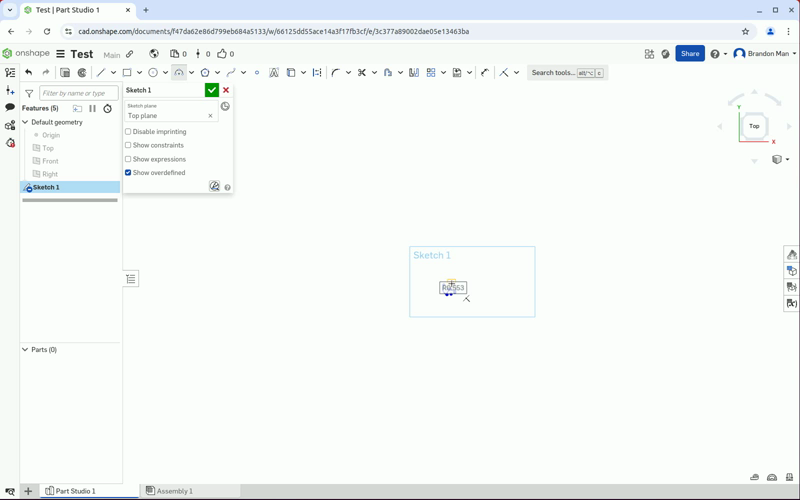
scroll(6)
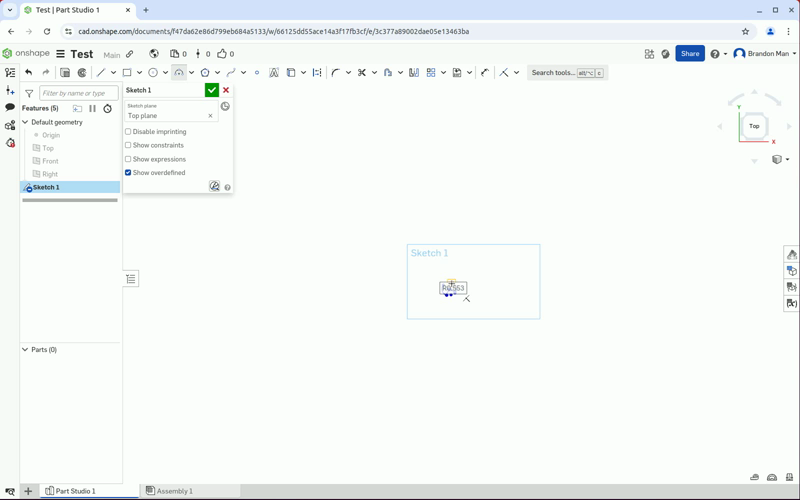
scroll(6)
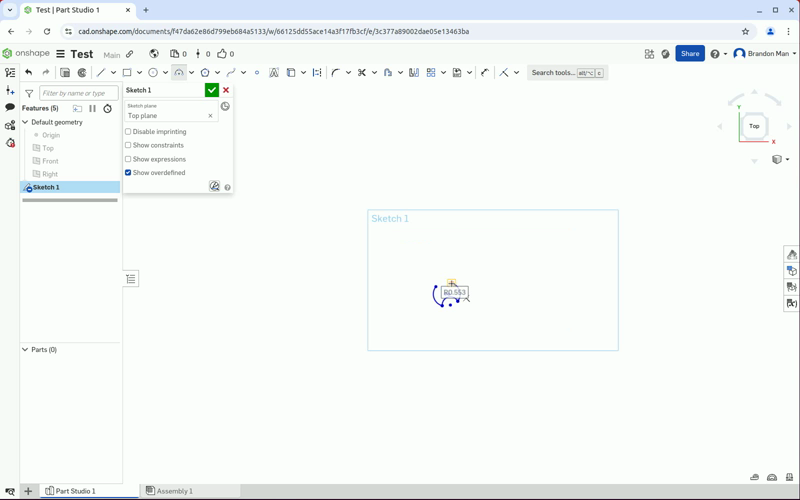
scroll(6)
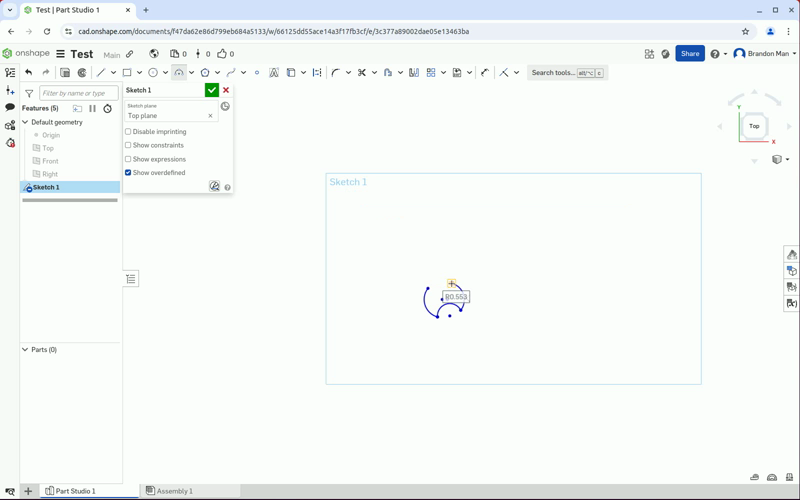
scroll(6)
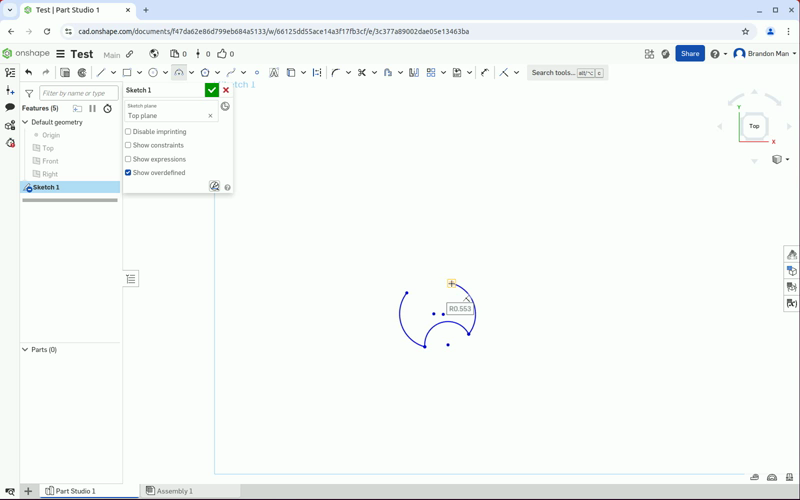
click(451, 283)
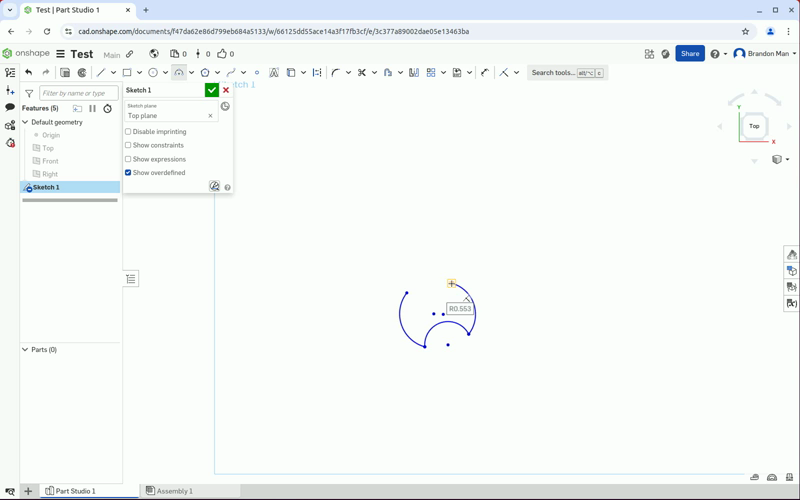
scroll(-6)
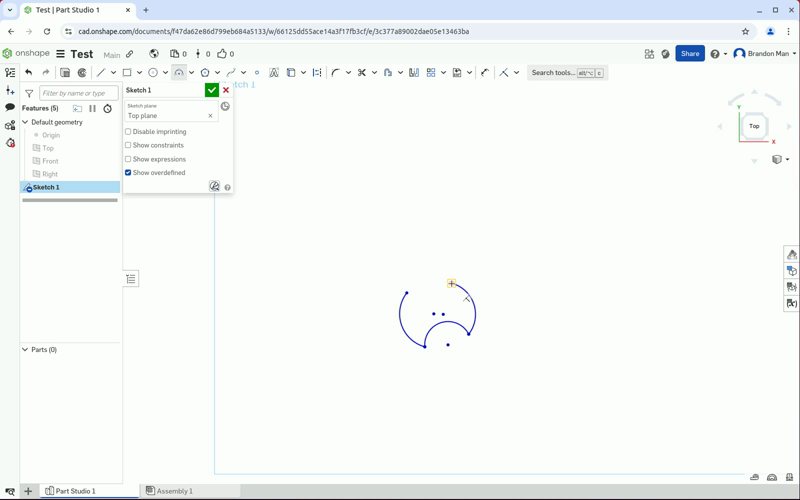
scroll(-6)
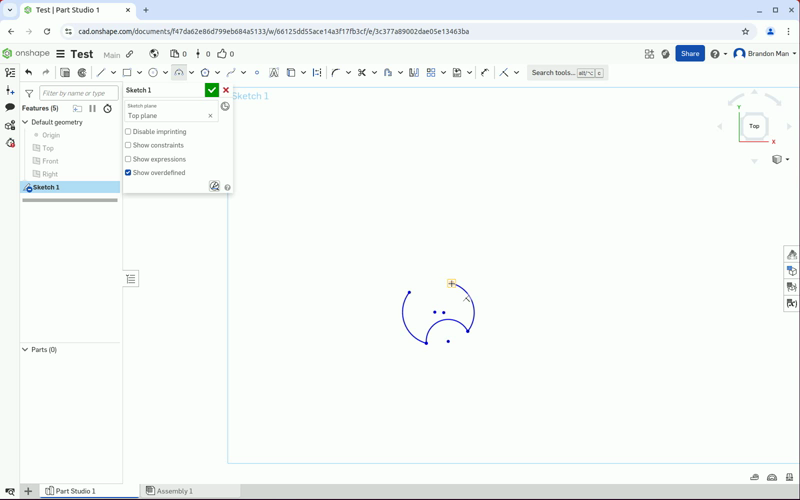
scroll(-6)
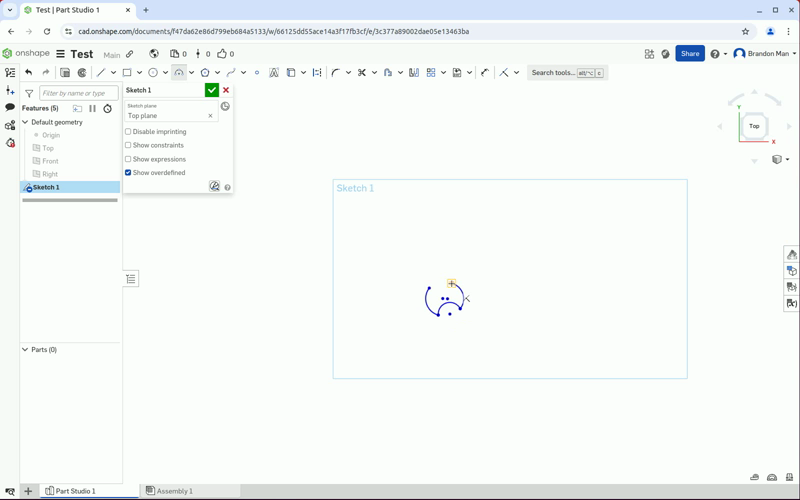
scroll(-6)
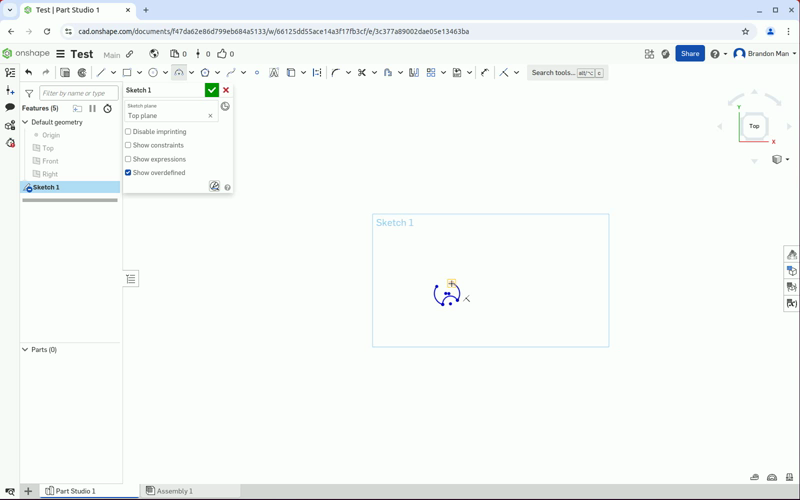
scroll(-6)
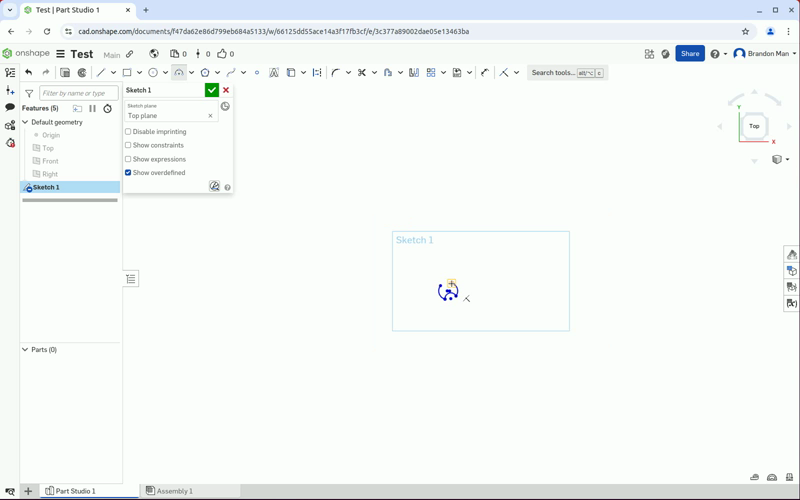
scroll(-6)
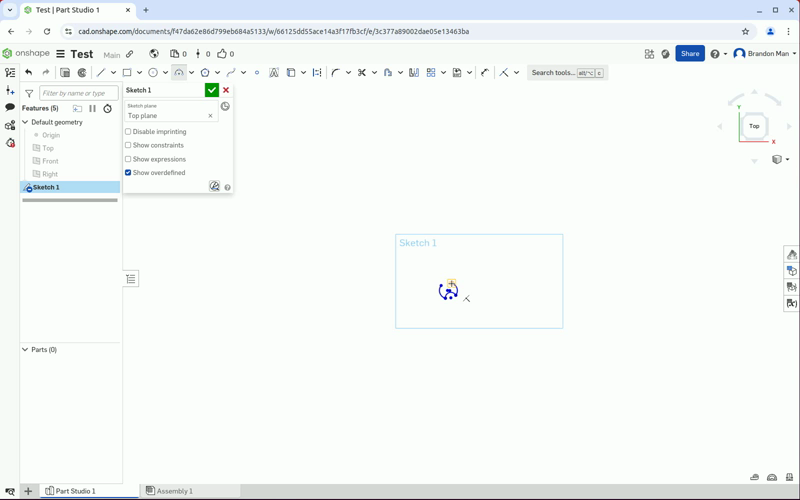
scroll(-6)
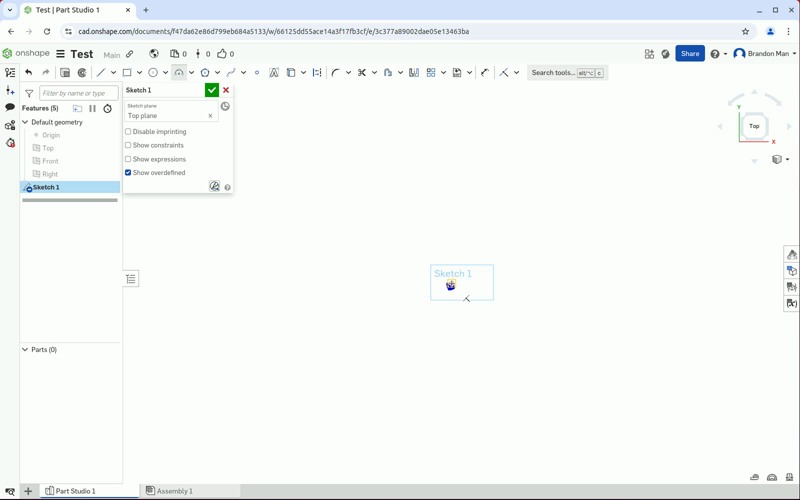
mouse_move(447, 284)
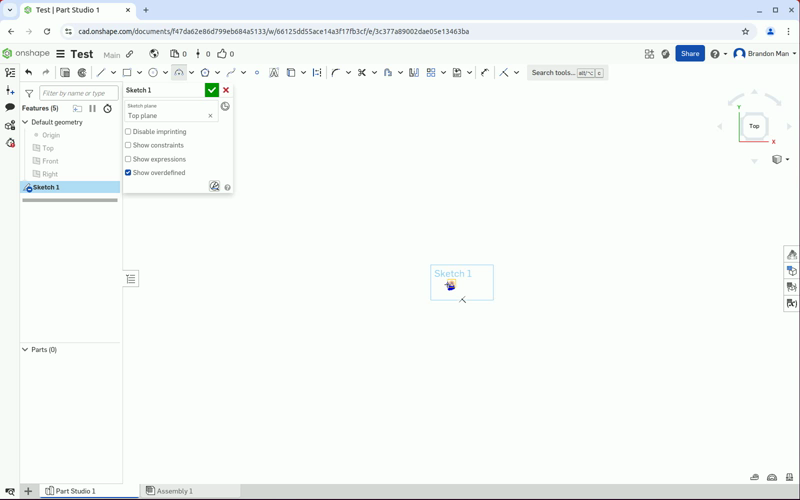
scroll(6)
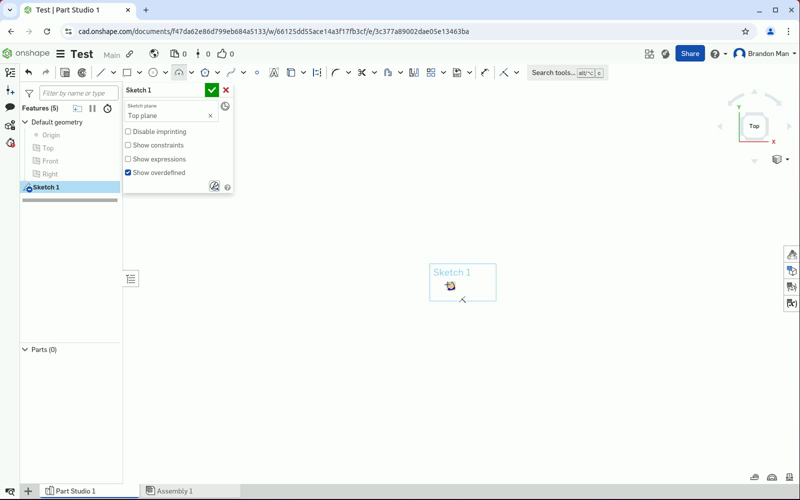
scroll(6)
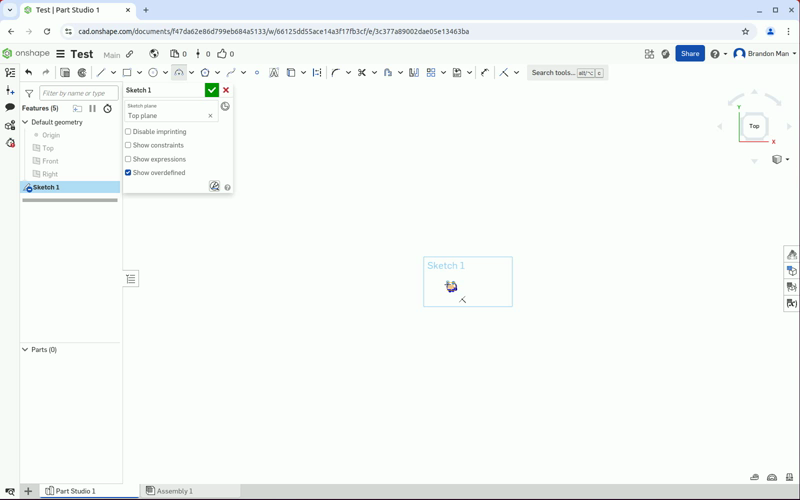
scroll(6)
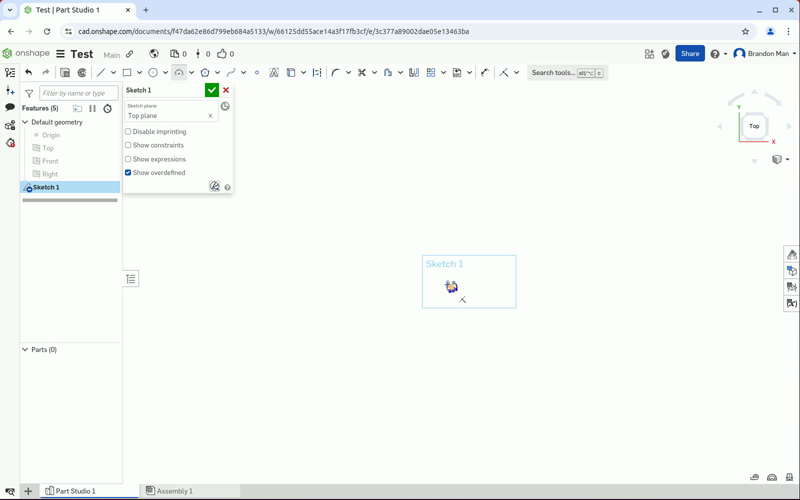
scroll(6)
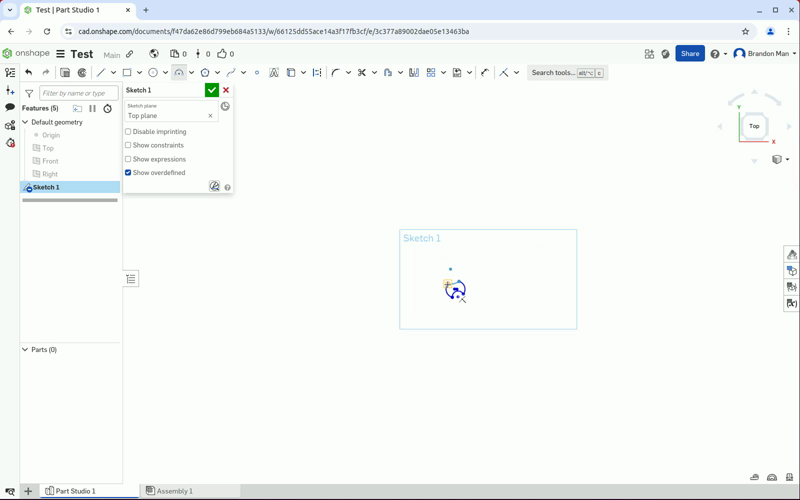
scroll(6)
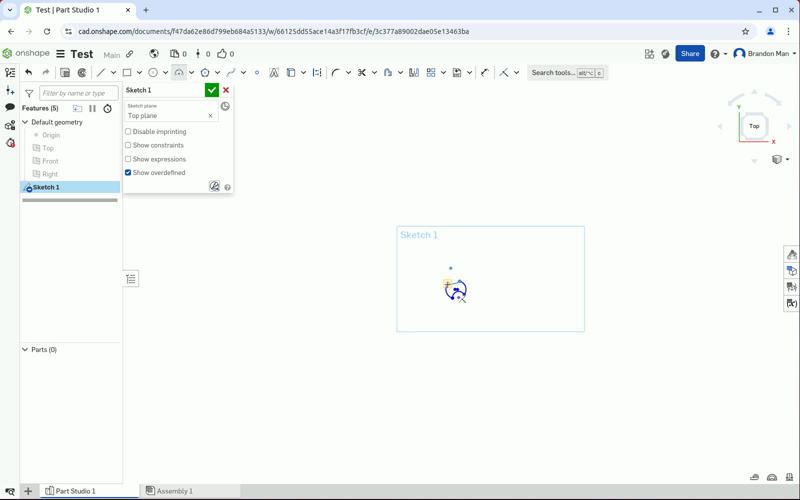
scroll(6)
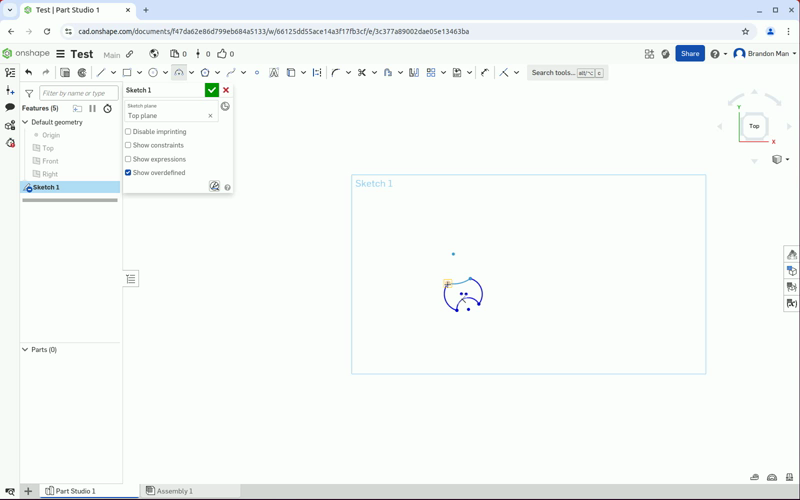
scroll(6)
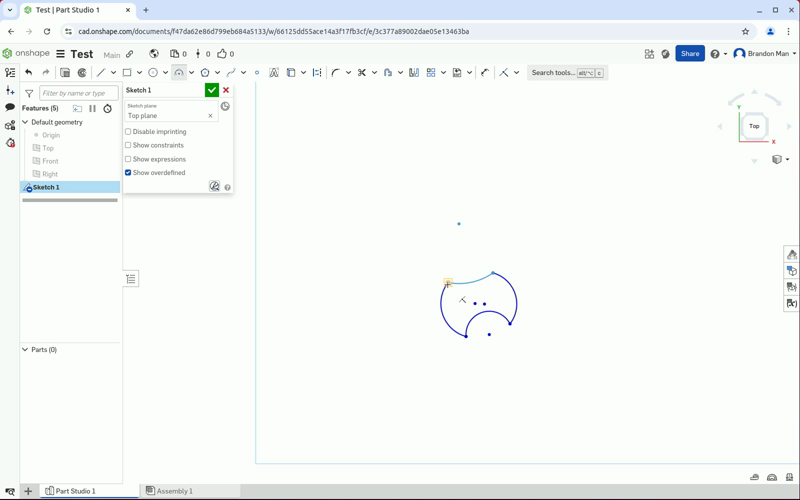
click(447, 284)
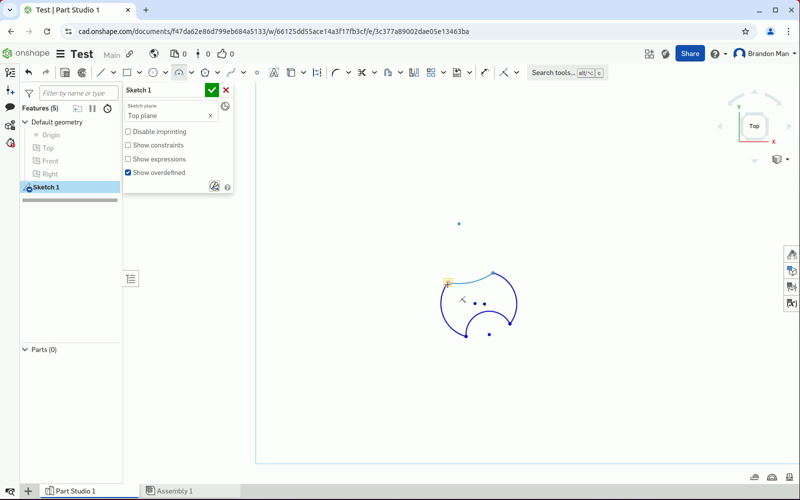
scroll(-6)
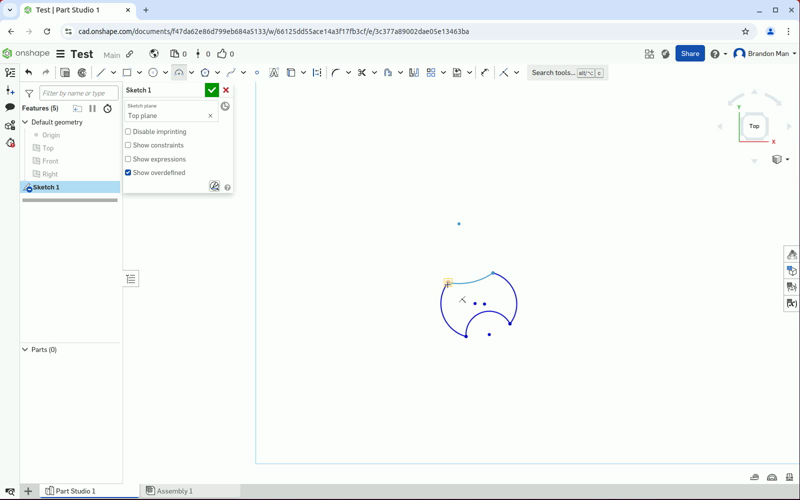
scroll(-6)
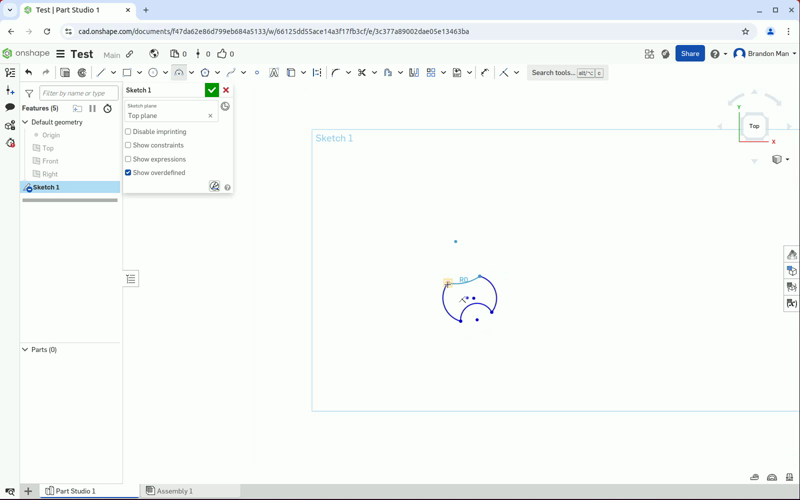
scroll(-6)
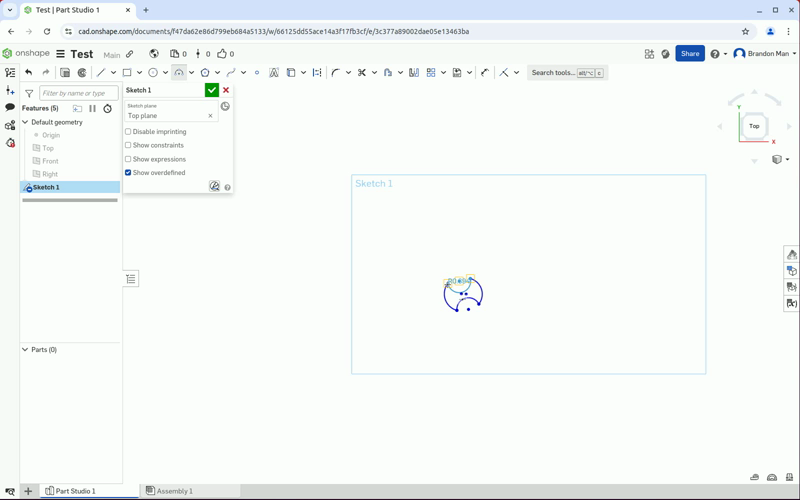
scroll(-6)
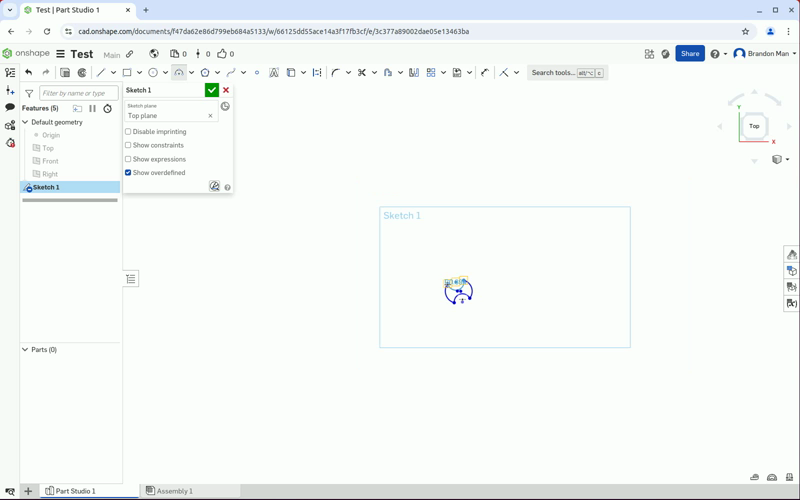
scroll(-6)
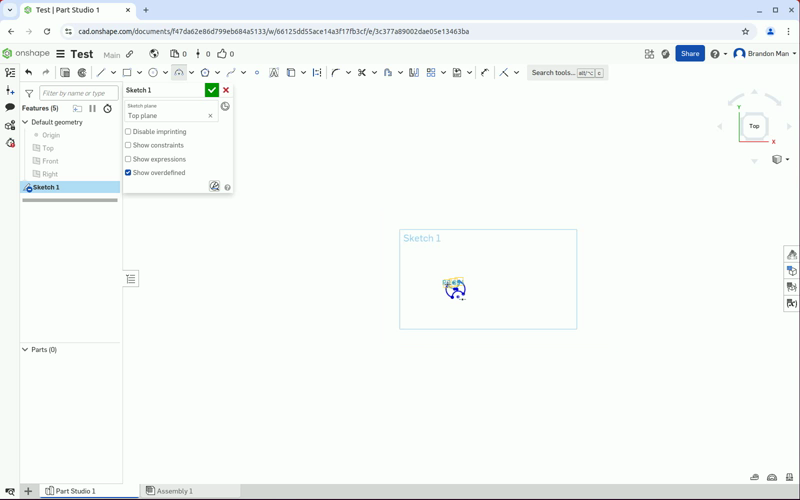
scroll(-6)
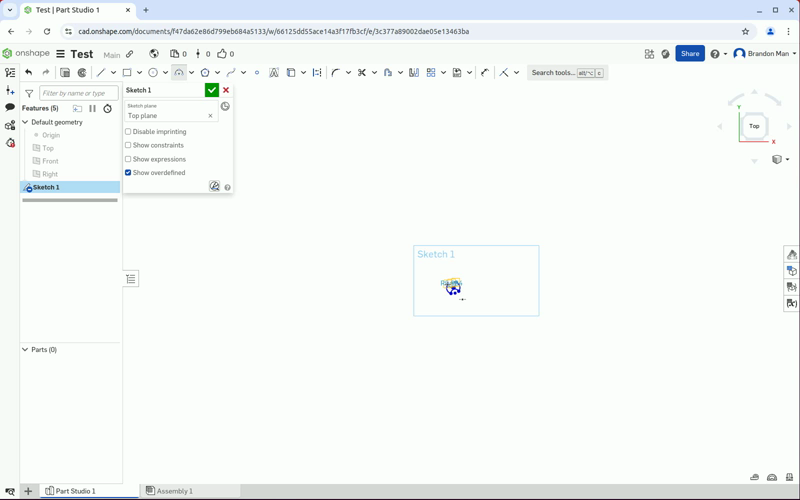
scroll(-6)
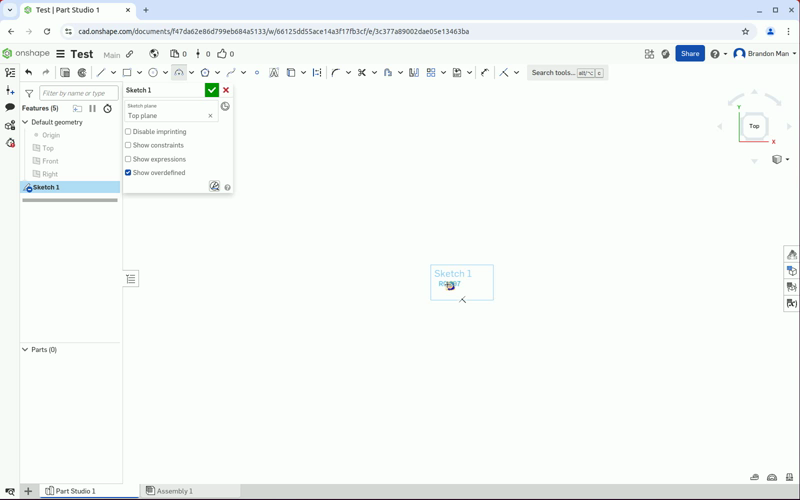
key_down(shift)
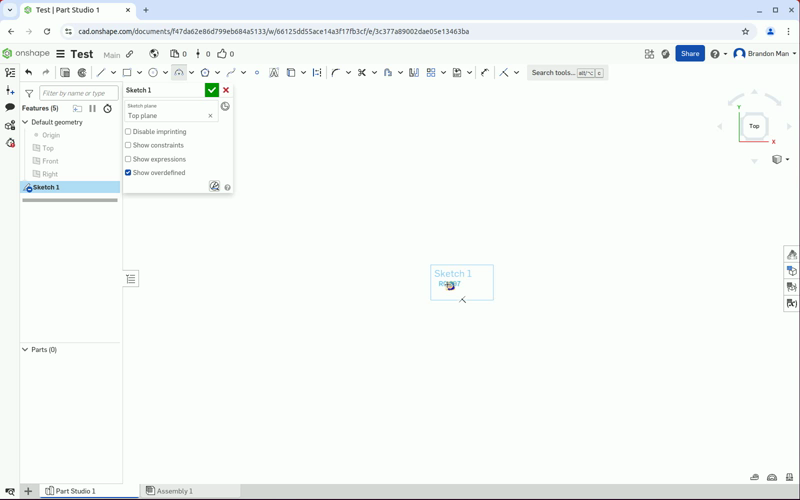
mouse_move(450, 284)
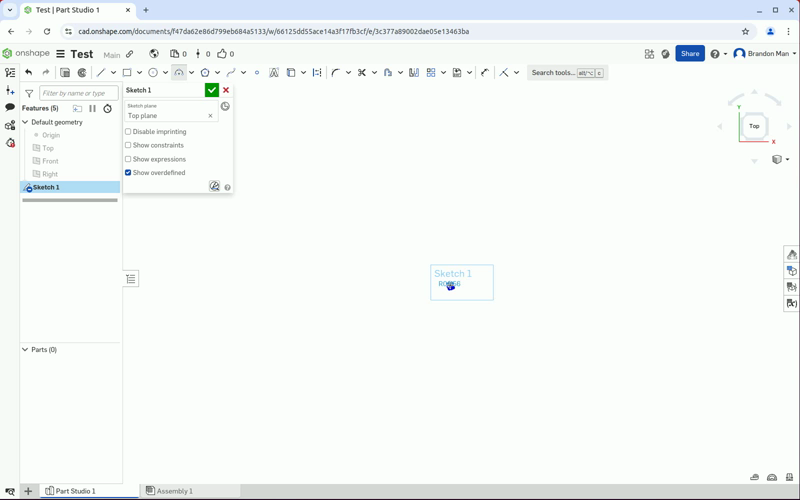
scroll(6)
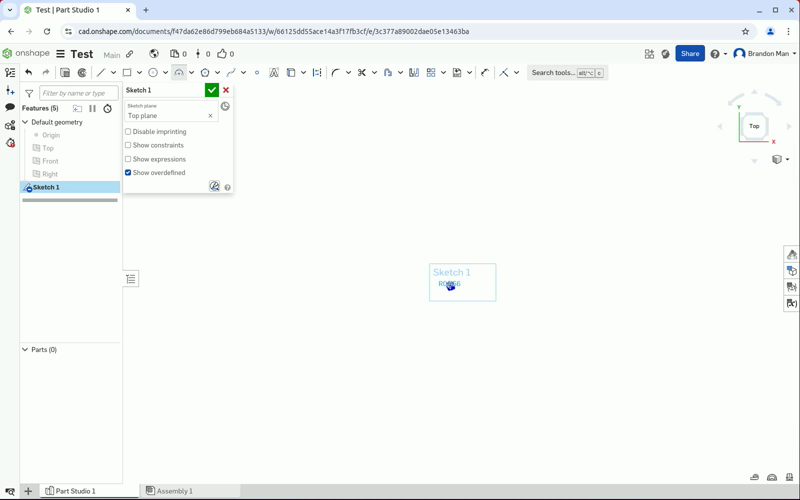
scroll(6)
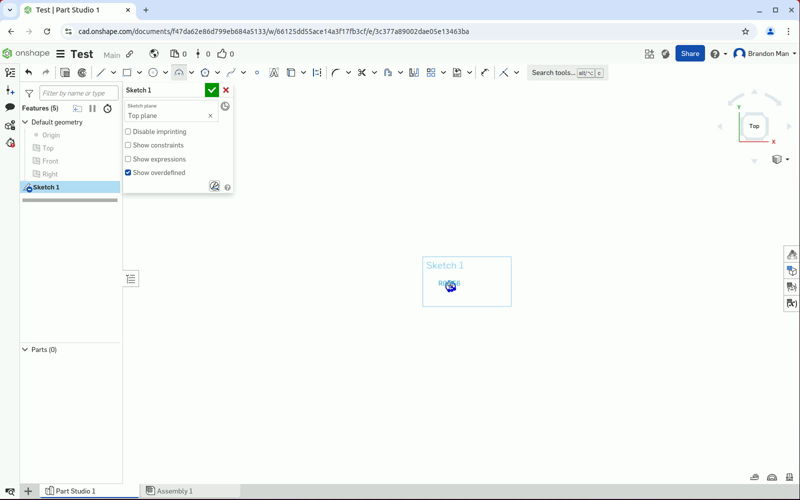
scroll(6)
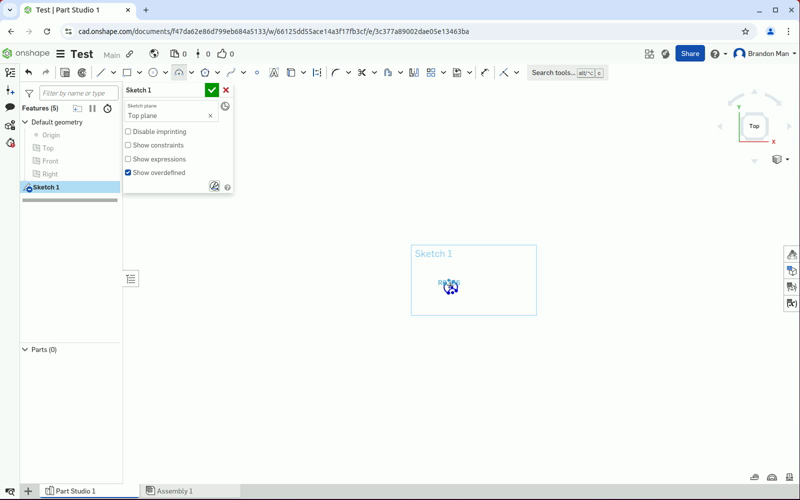
scroll(6)
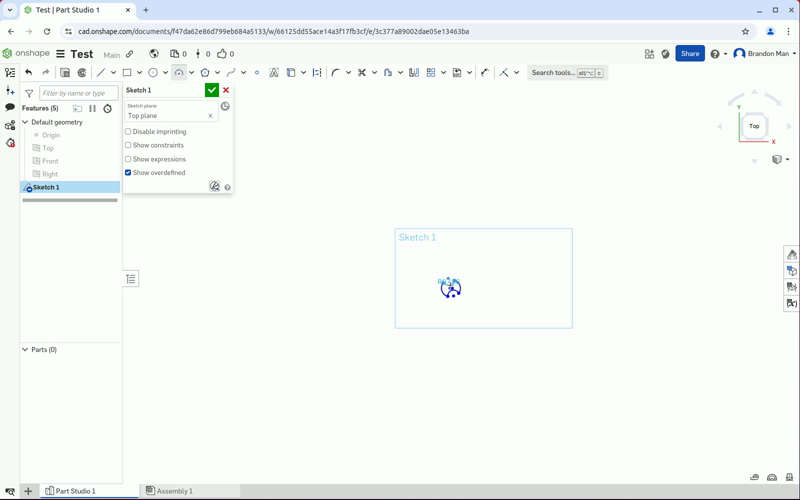
scroll(6)
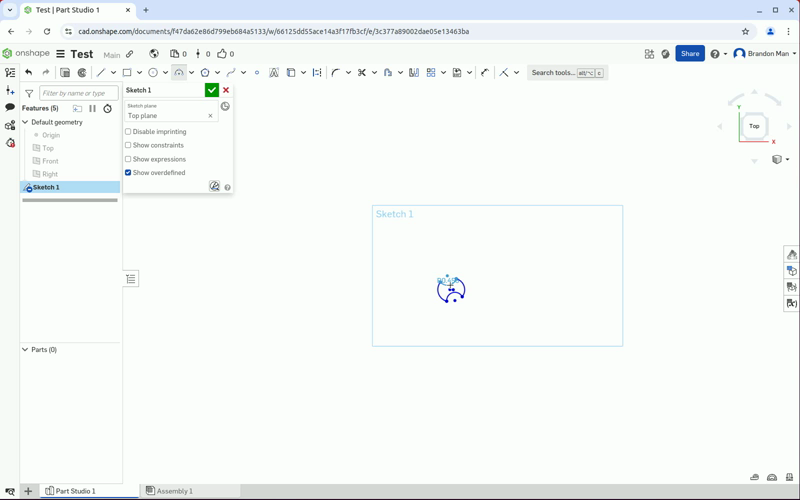
scroll(6)
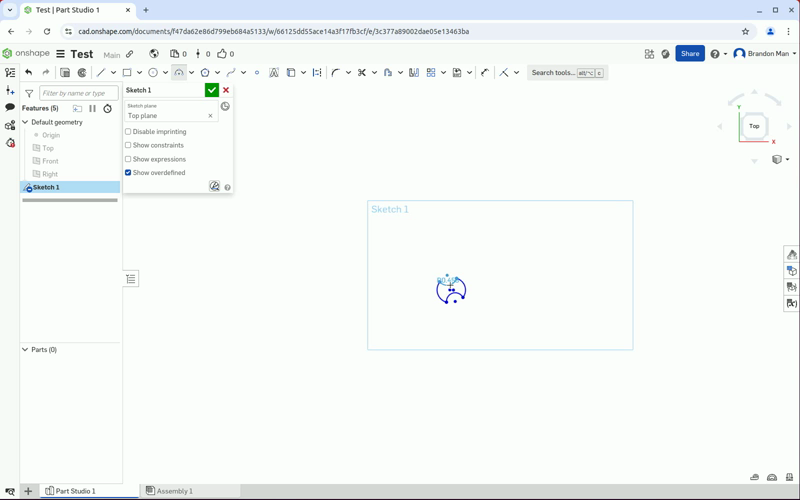
scroll(6)
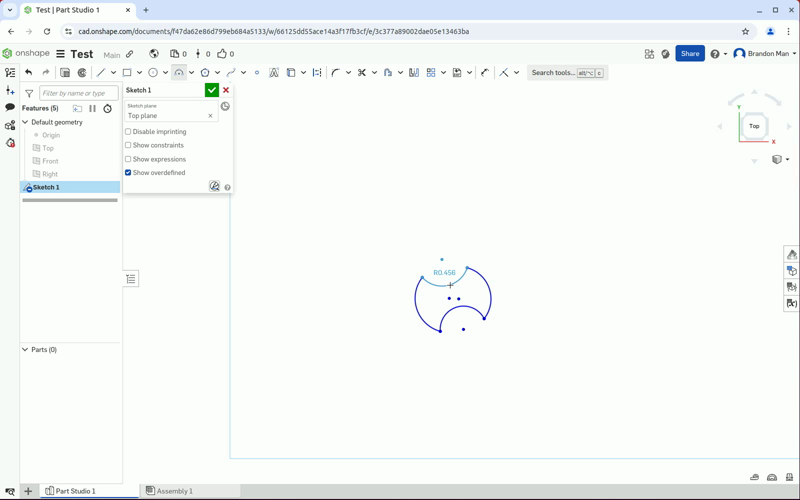
click(450, 284)
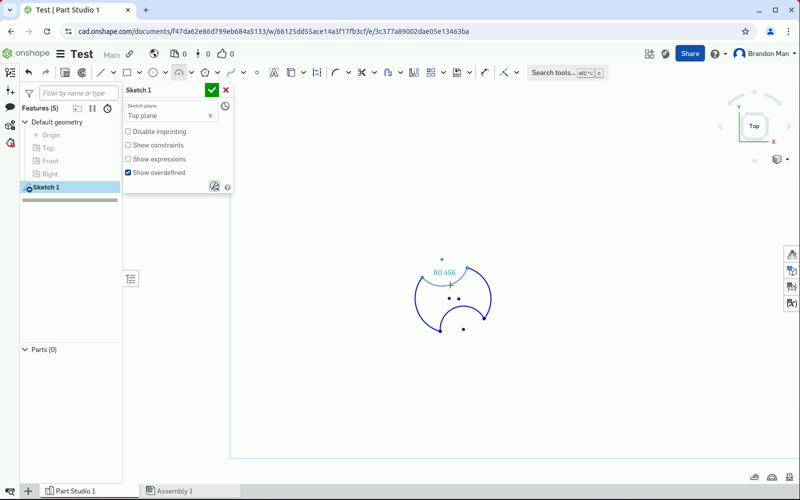
scroll(-6)
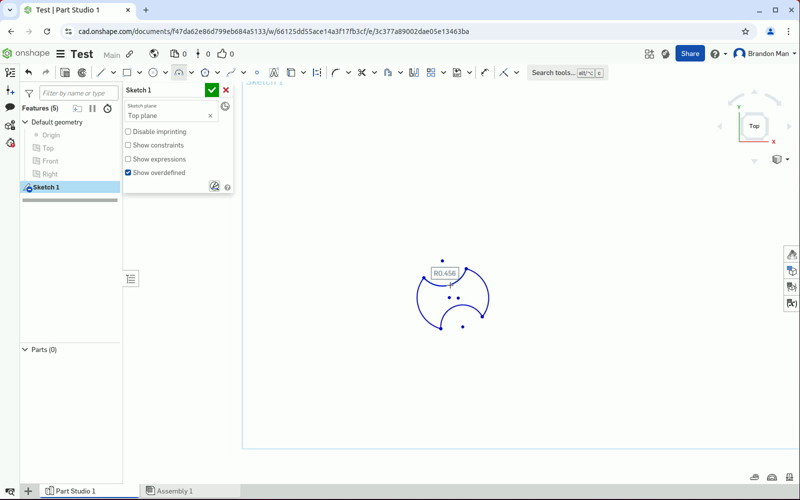
scroll(-6)
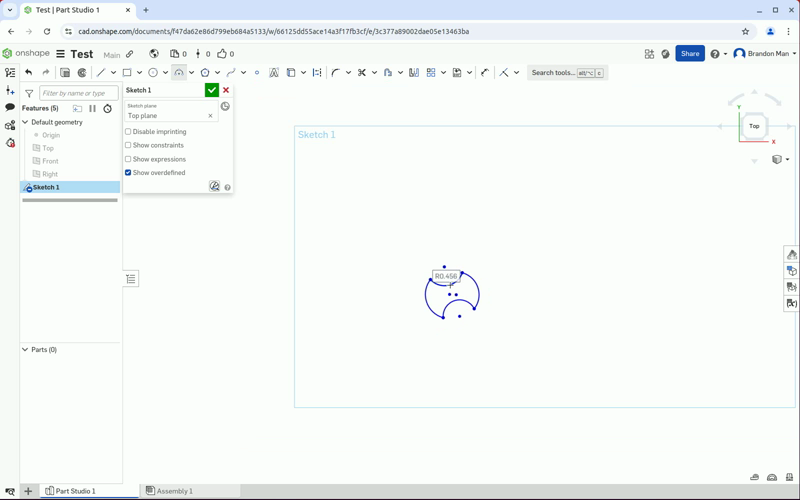
scroll(-6)
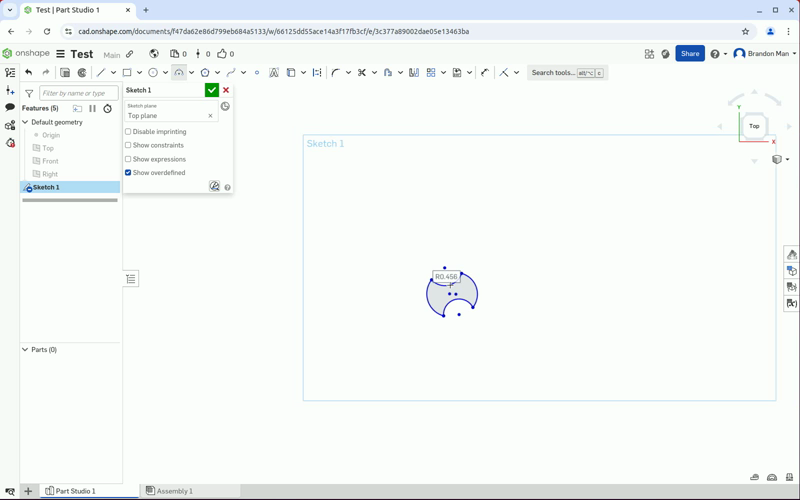
scroll(-6)
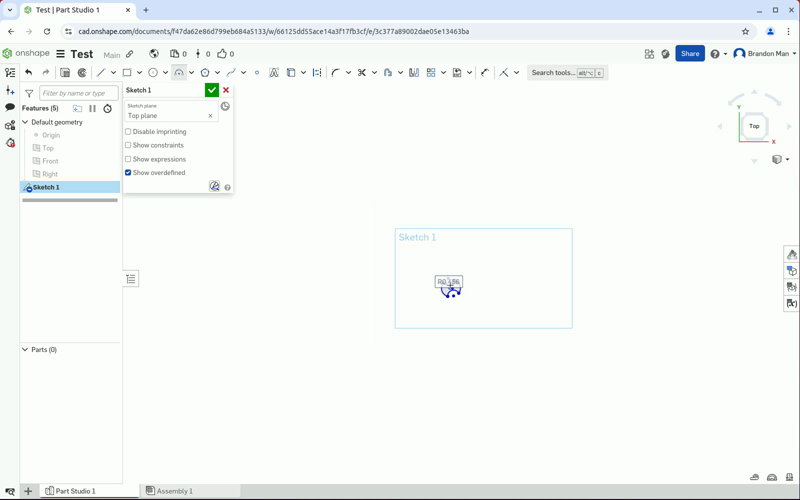
scroll(-6)
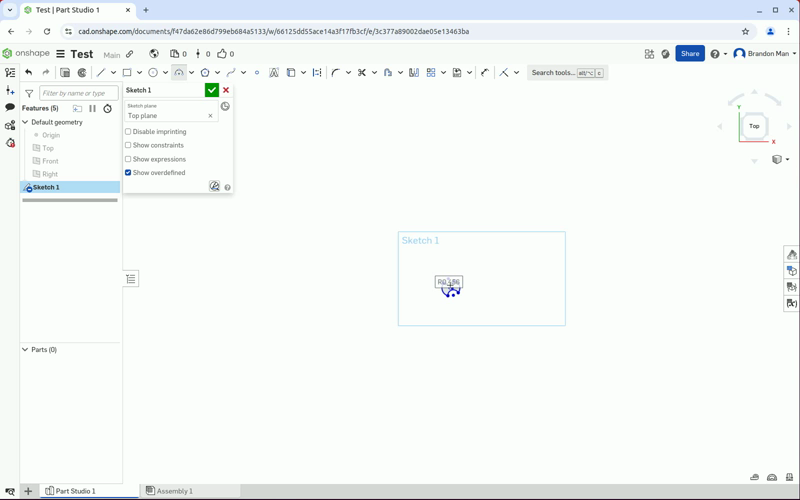
scroll(-6)
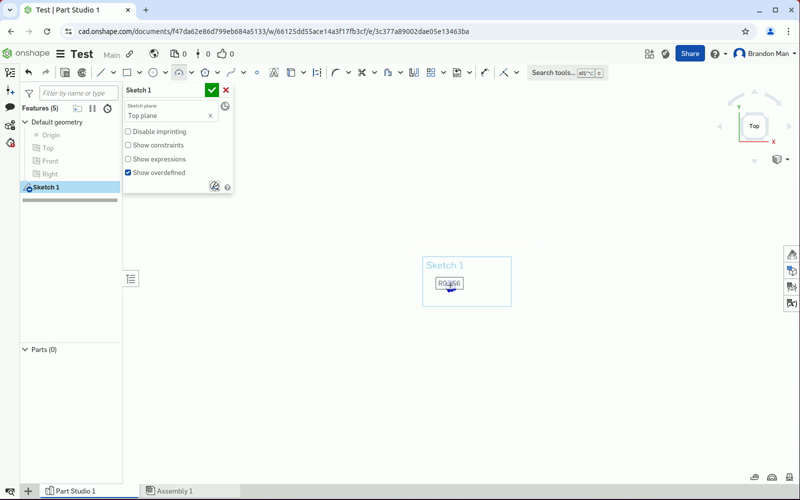
scroll(-6)
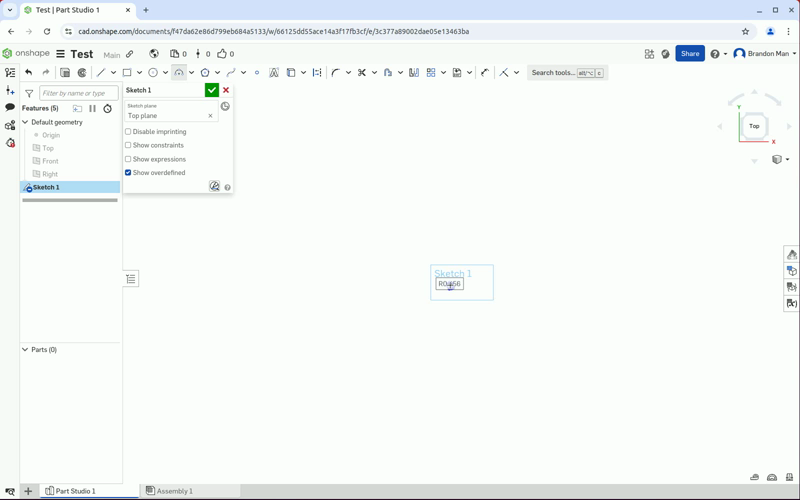
key_up(shift)
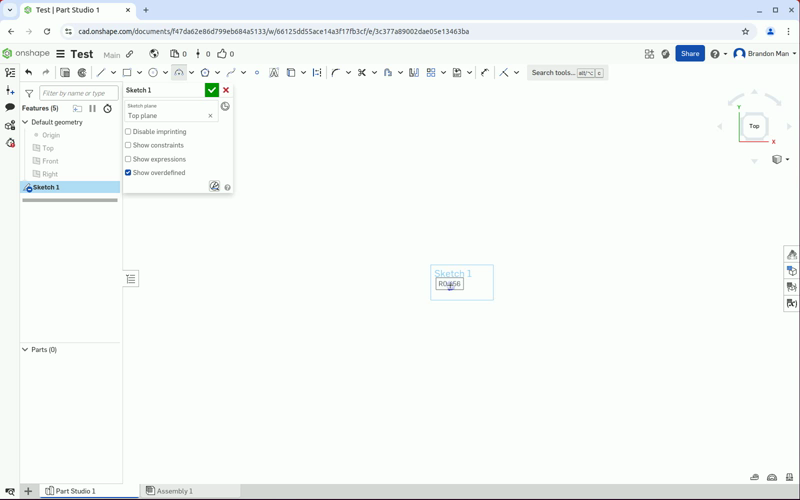
key(esc)
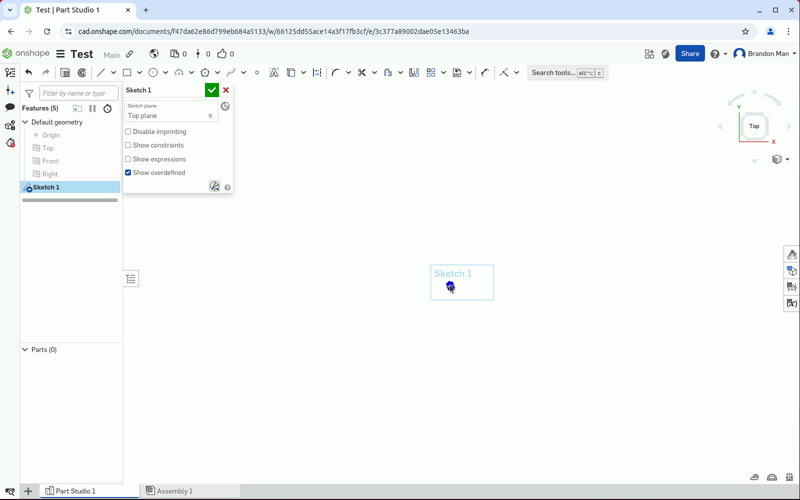
mouse_move(450, 285)
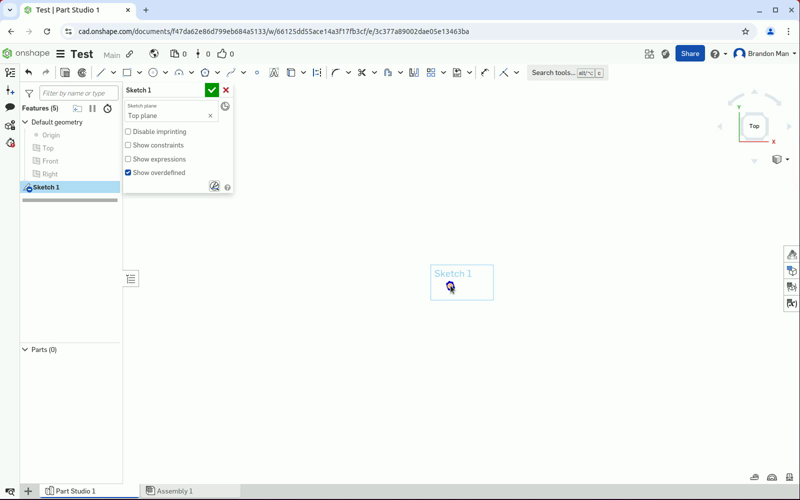
scroll(6)
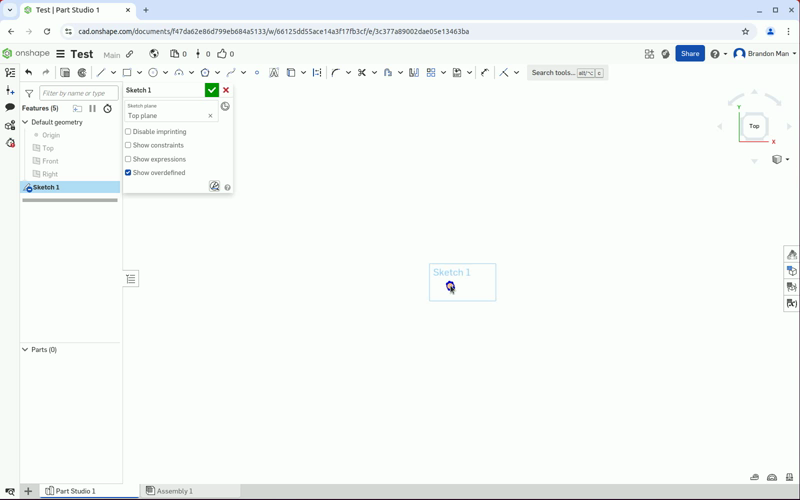
scroll(6)
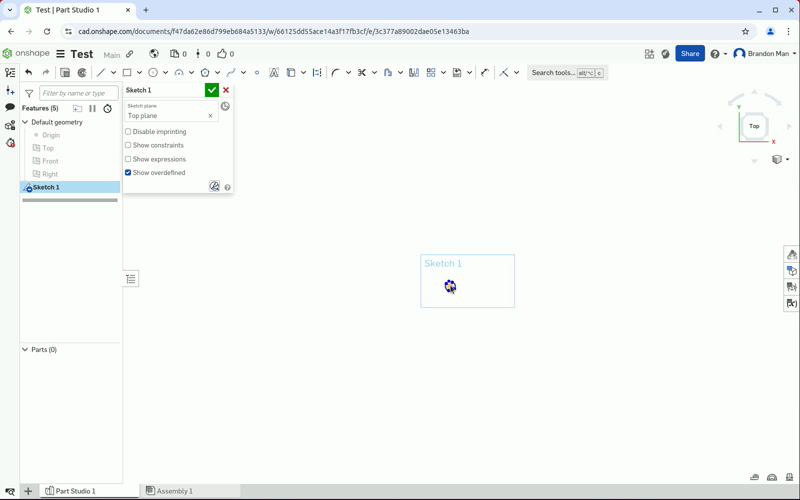
scroll(6)
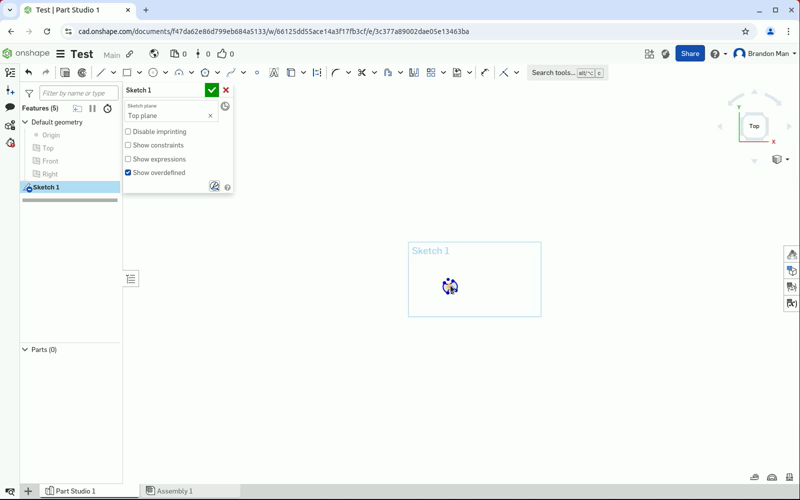
scroll(6)
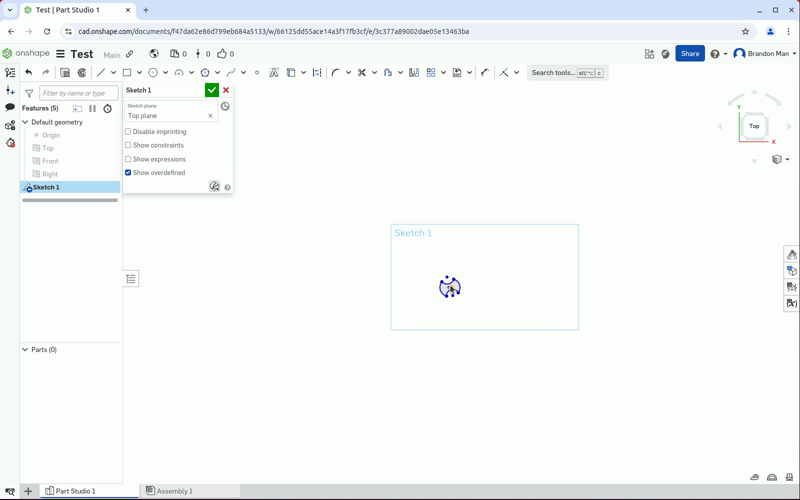
scroll(6)
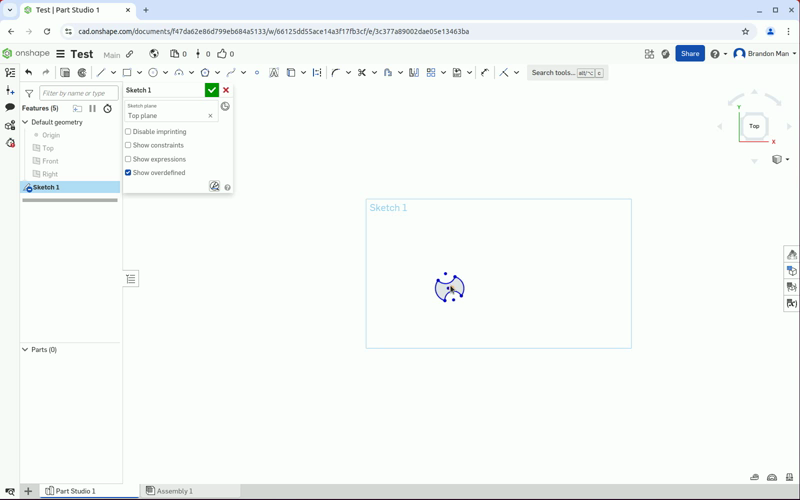
scroll(6)
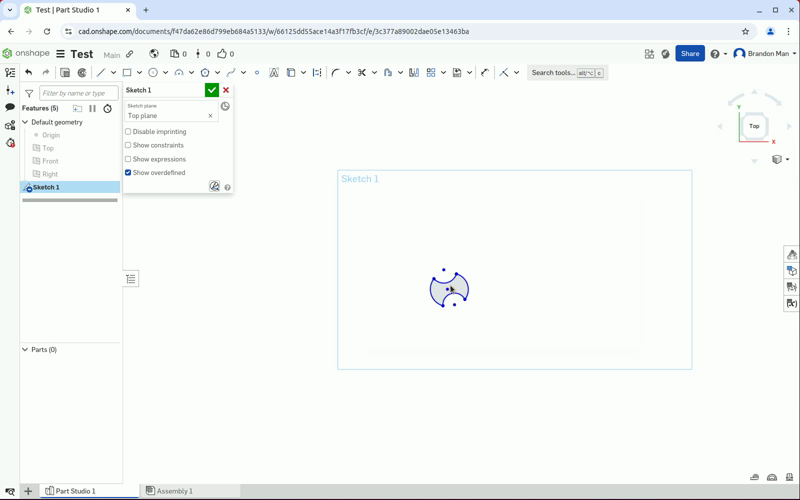
scroll(6)
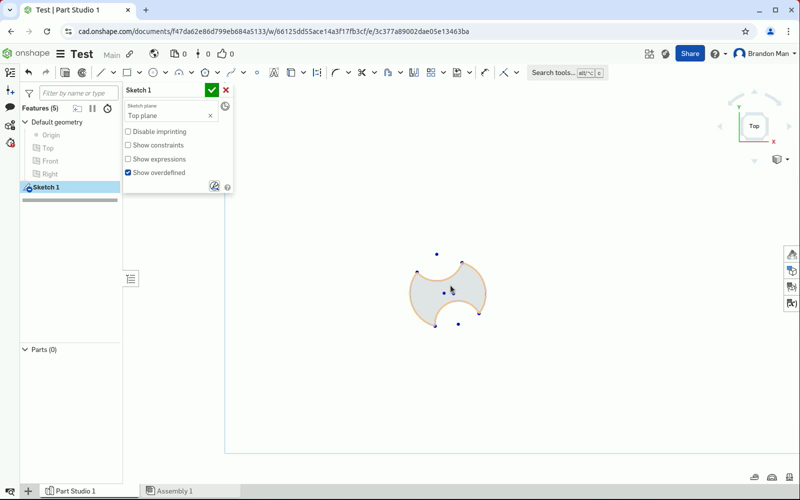
click(450, 285)
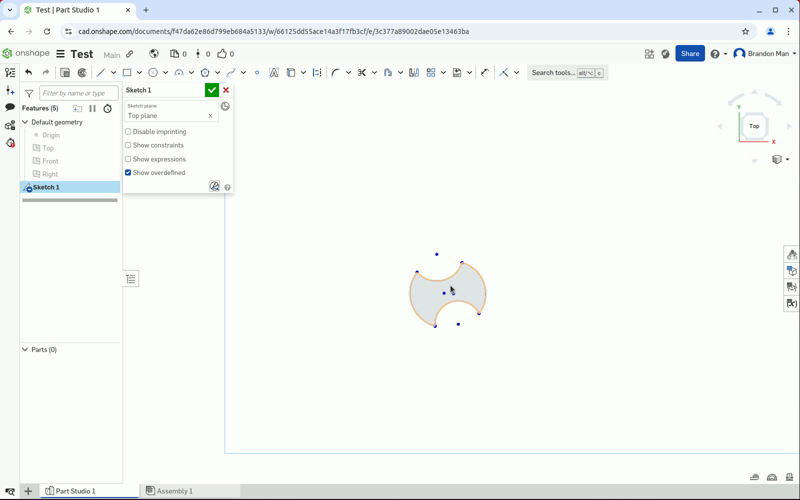
scroll(-6)
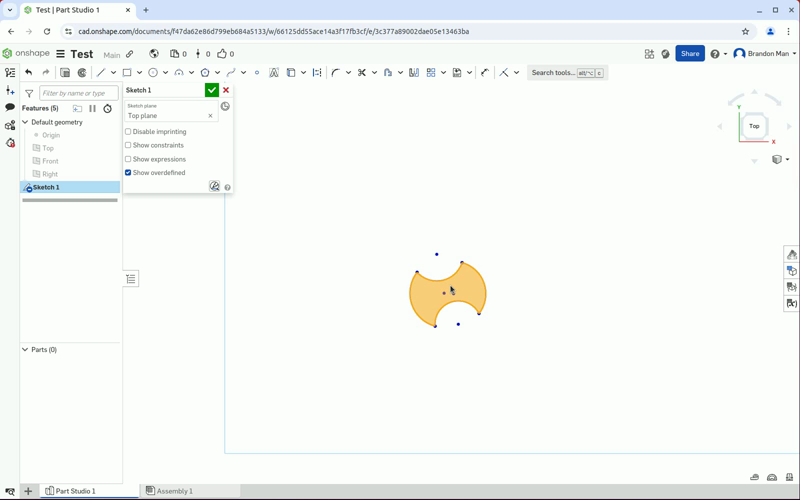
scroll(-6)
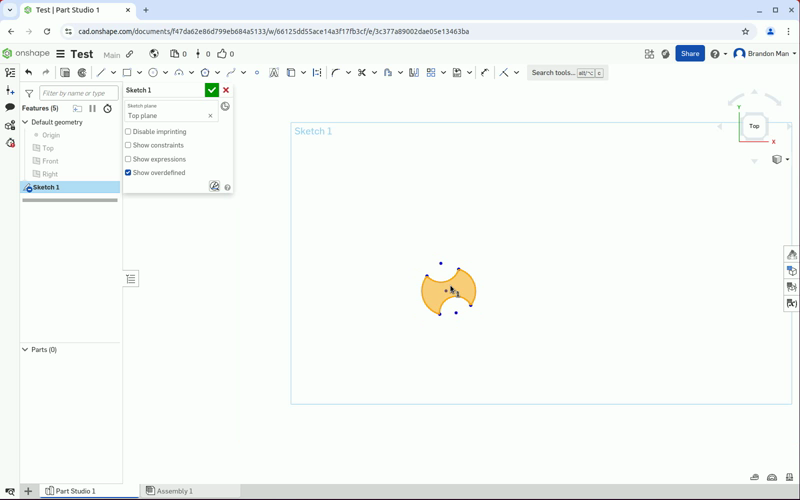
scroll(-6)
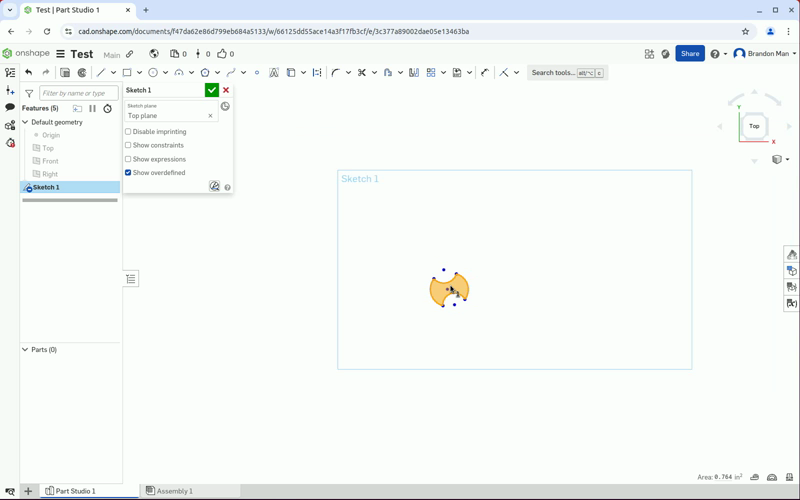
scroll(-6)
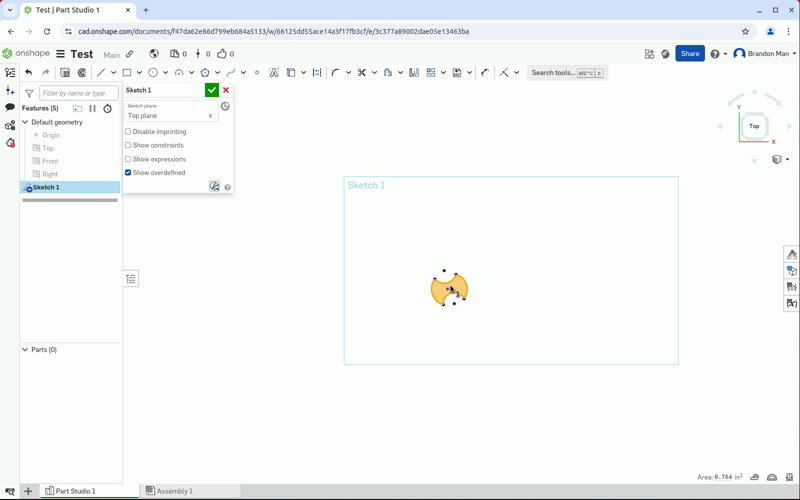
scroll(-6)
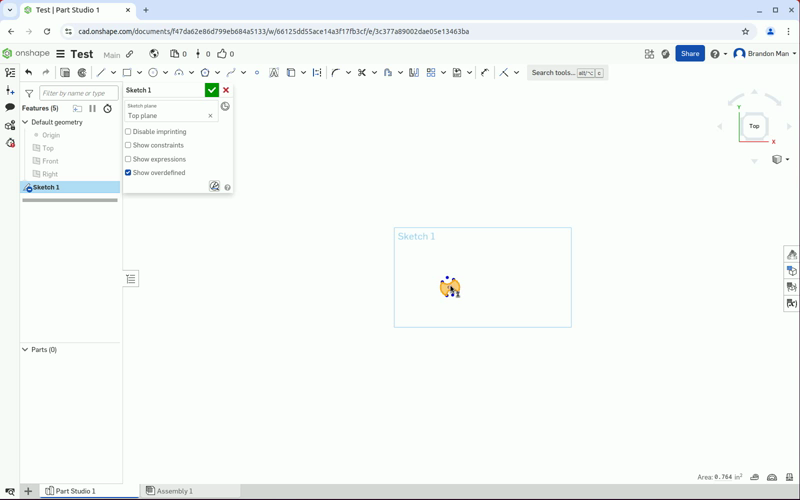
scroll(-6)
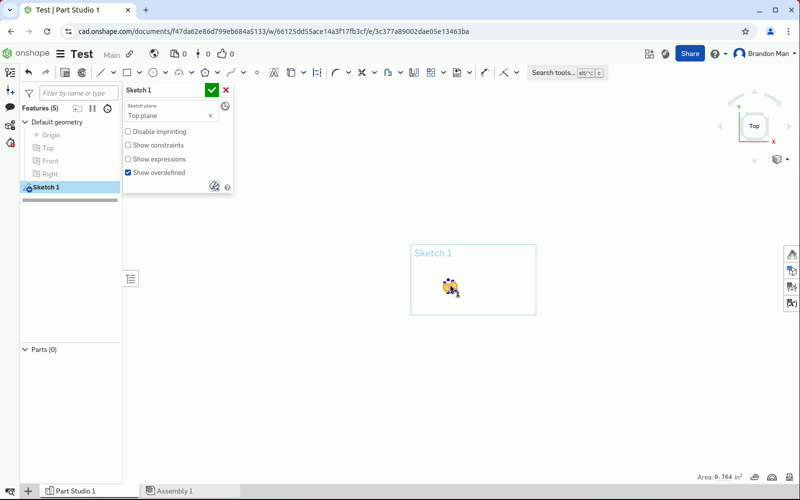
scroll(-6)
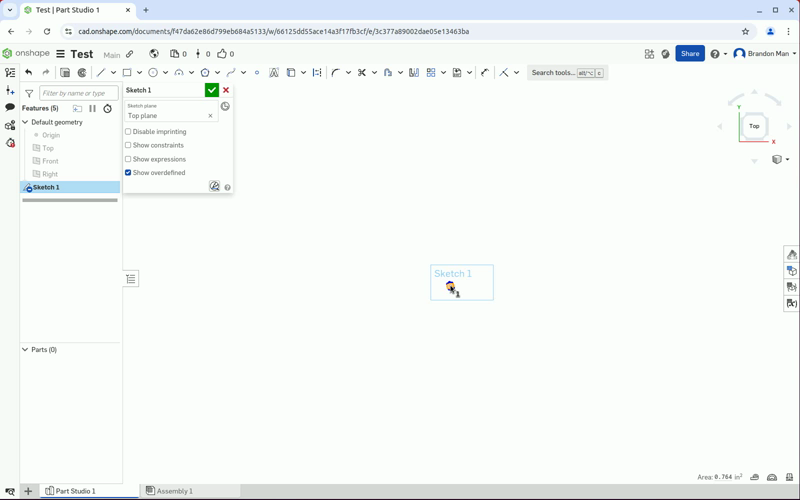
mouse_move(73, 352)
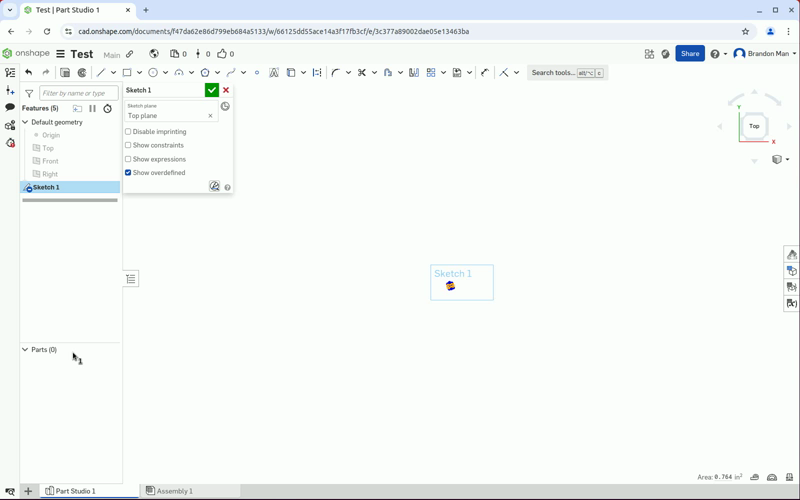
key(shift+y)
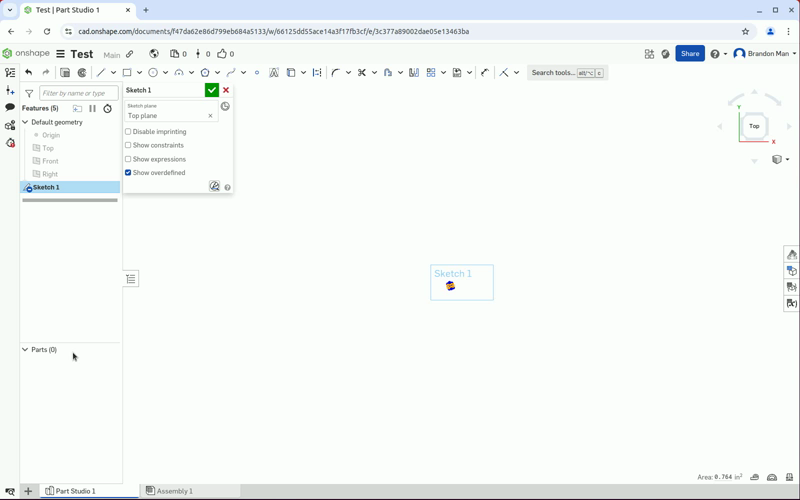
key(shift+e)
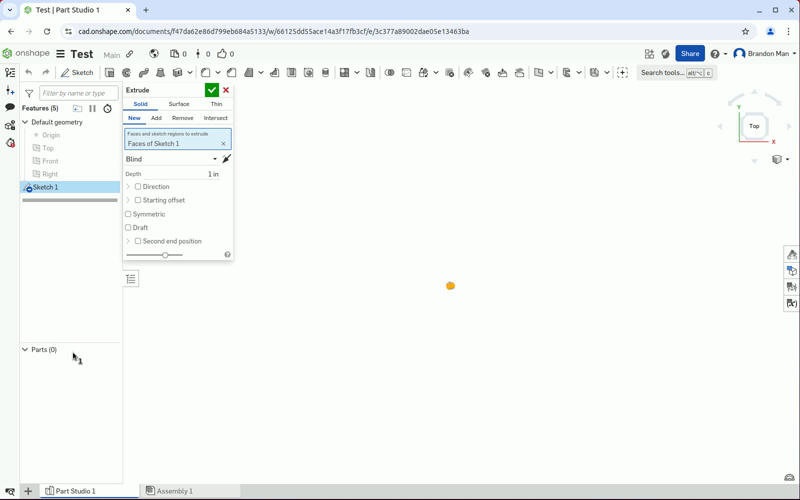
mouse_move(143, 106)
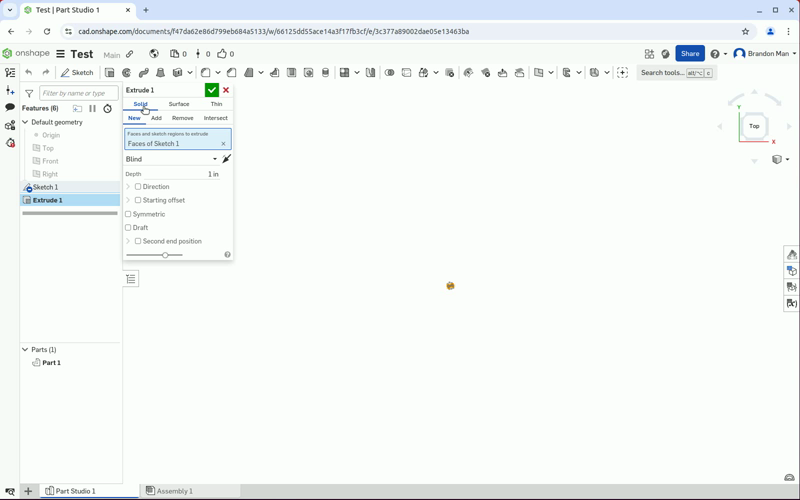
click(143, 106)
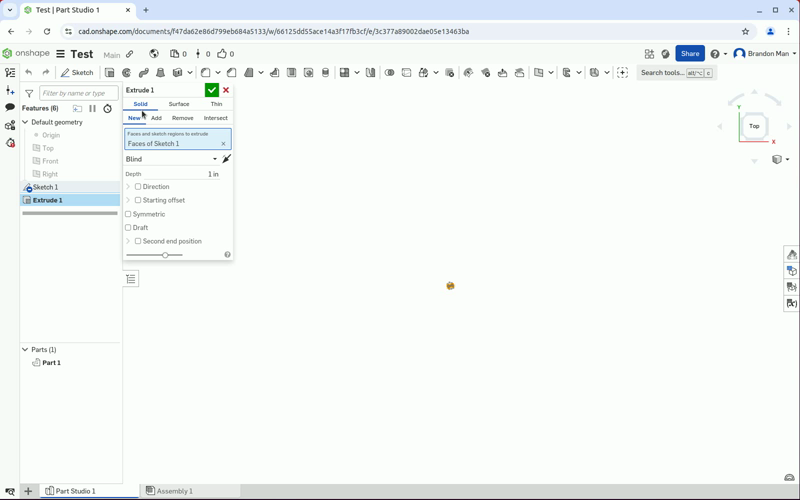
mouse_move(137, 120)
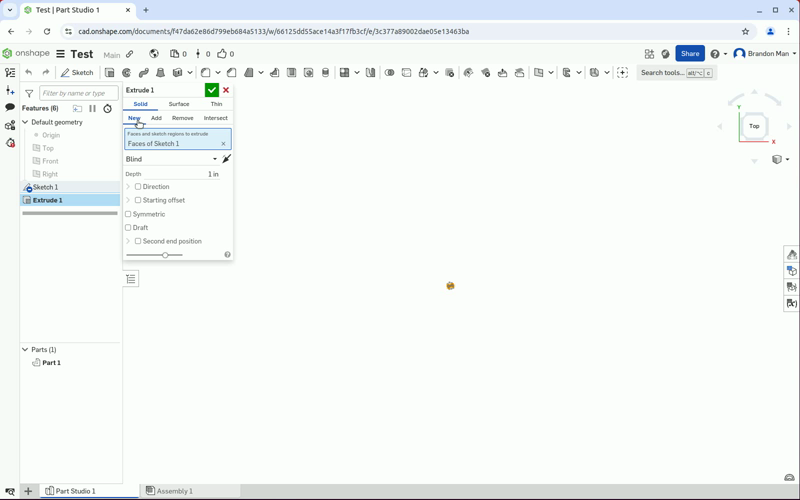
click(137, 120)
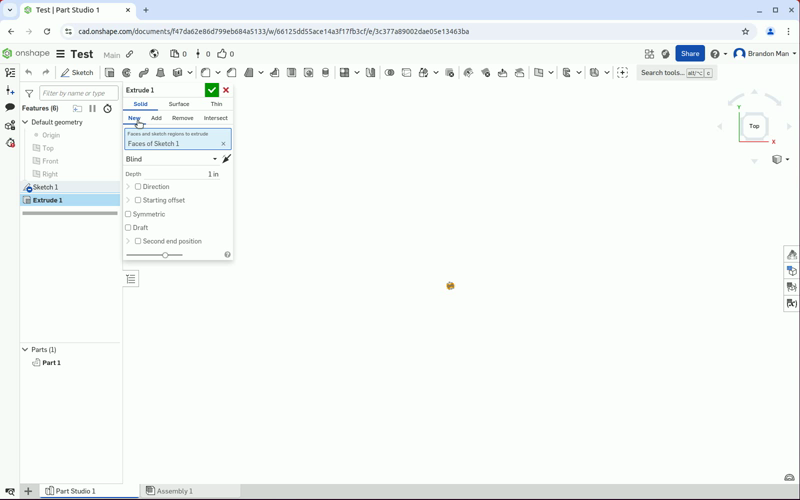
key(tab, 4)
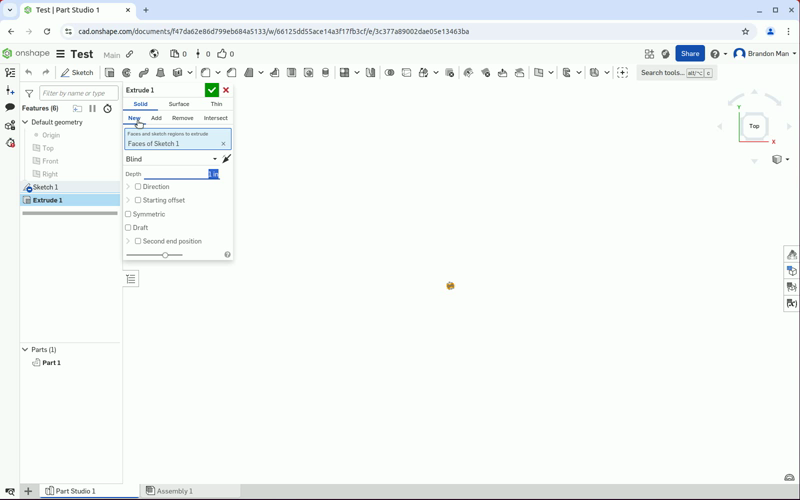
text(23.108)
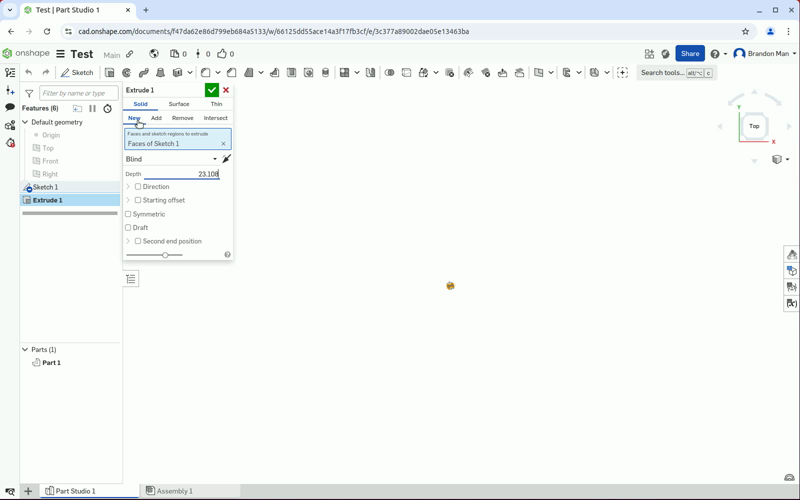
key(enter)
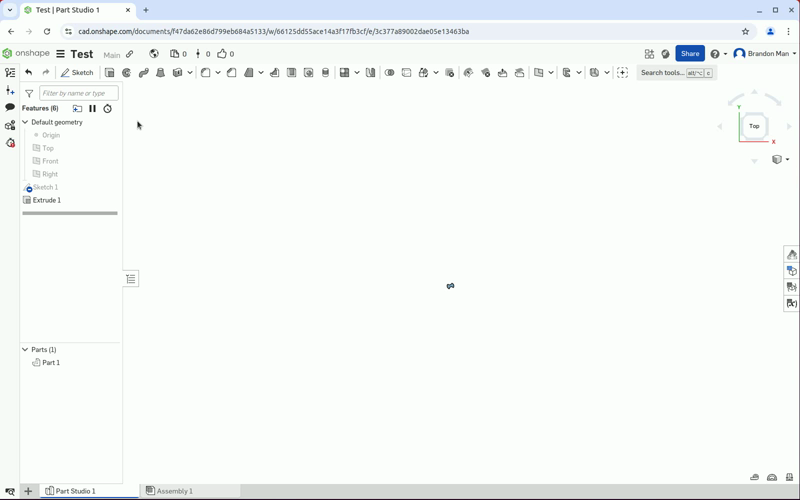
key(shift+h)
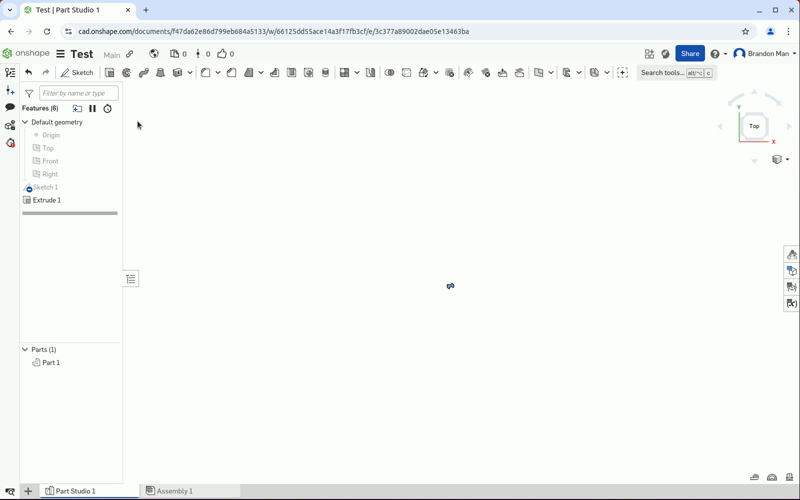
key(shift+h)
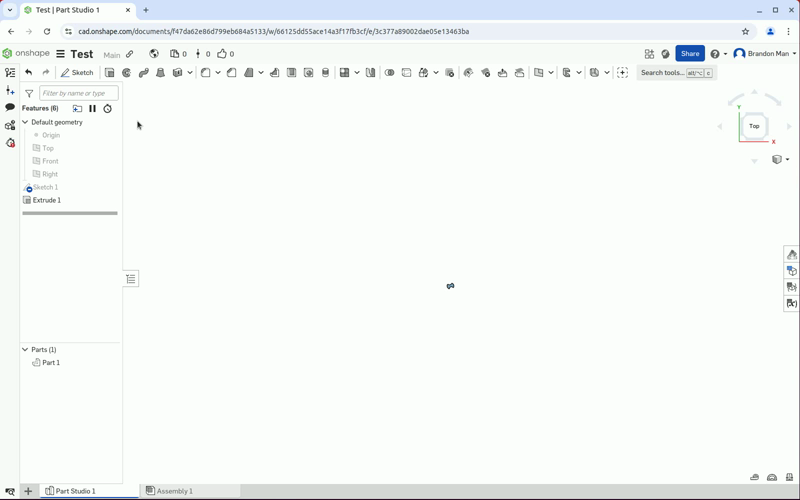
mouse_move(73, 189)
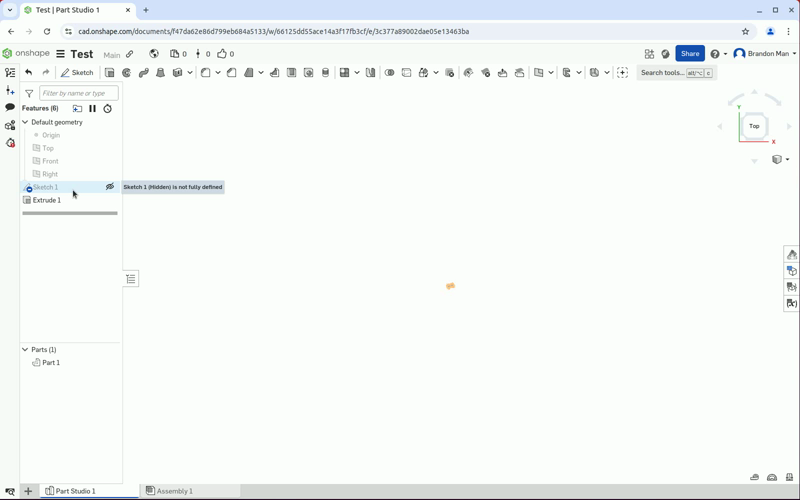
click(73, 189)
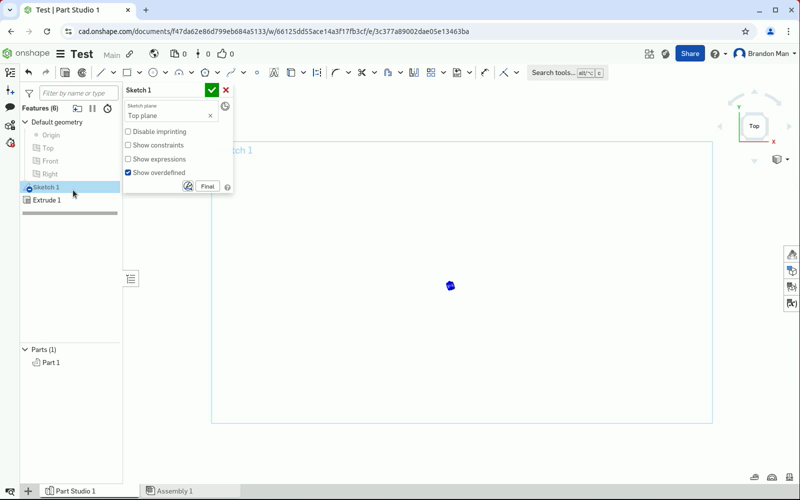
mouse_move(229, 92)
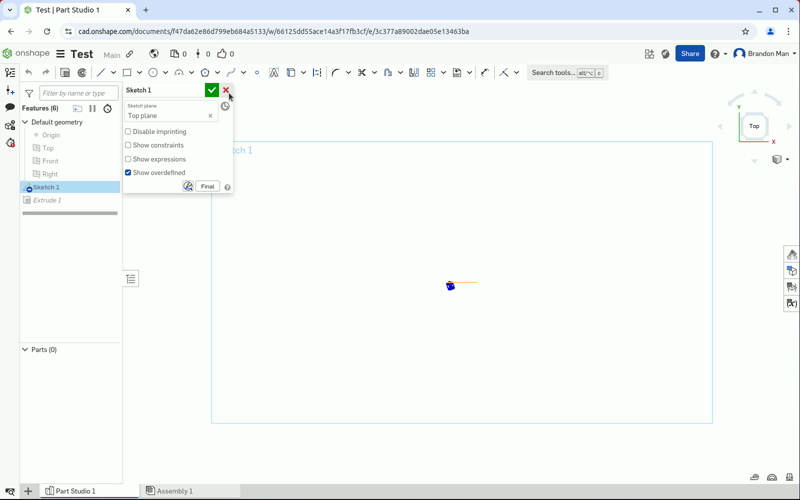
click(229, 92)
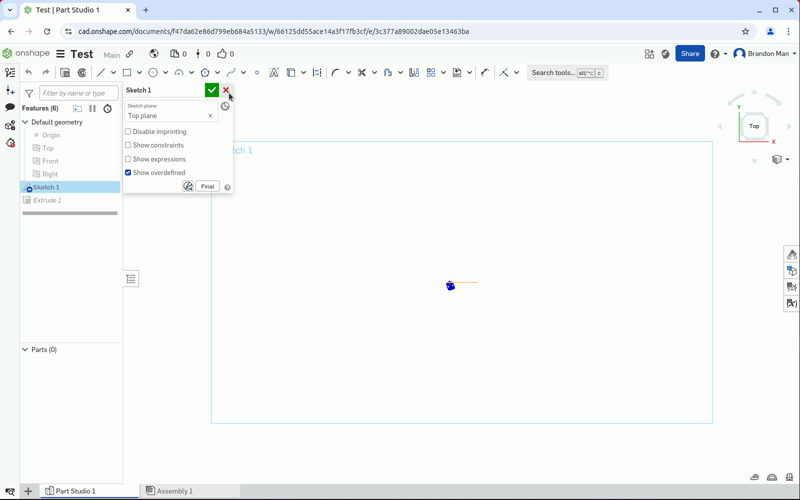
key(shift+s)
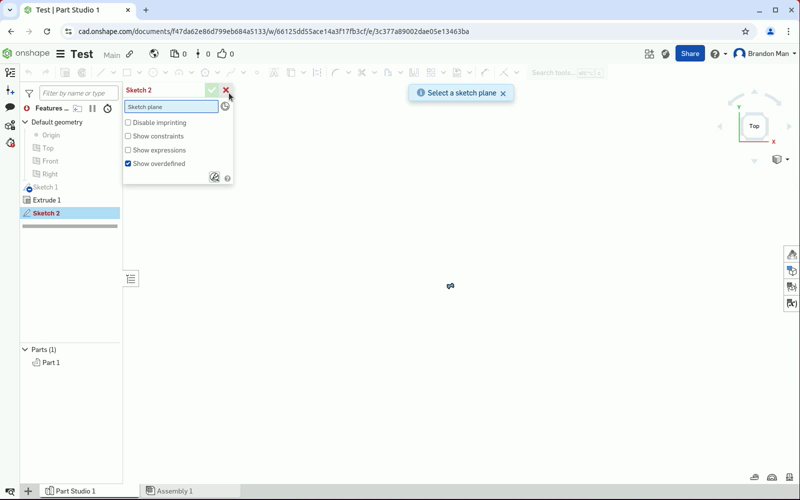
mouse_move(73, 150)
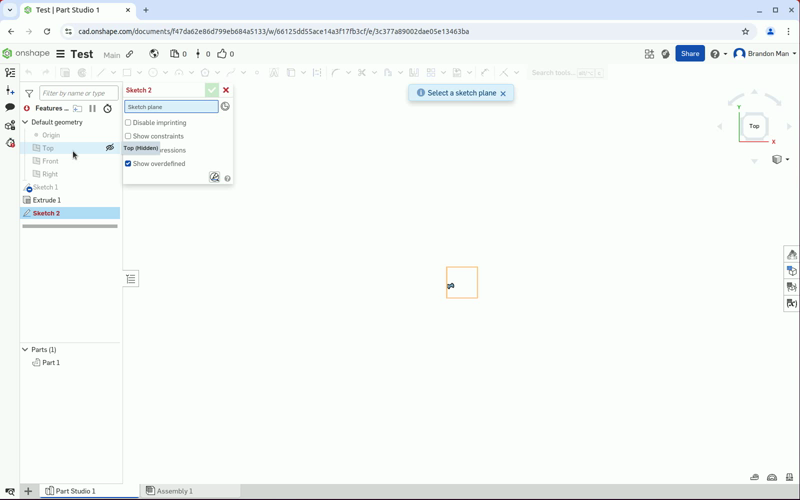
click(73, 150)
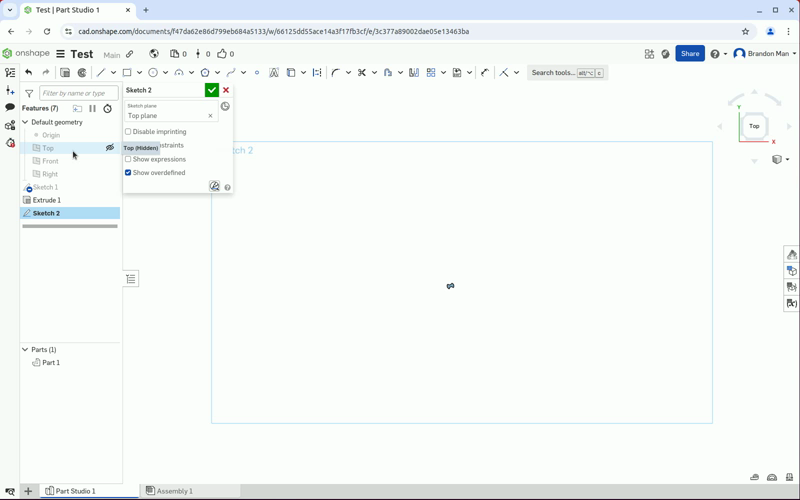
mouse_move(73, 352)
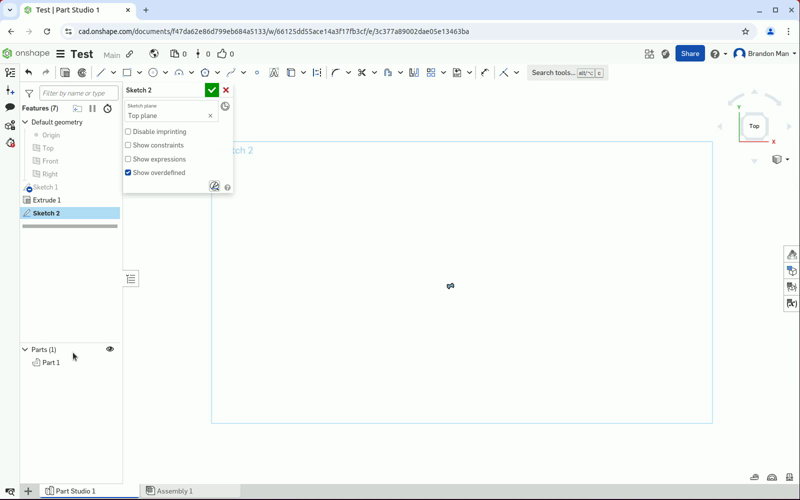
key(y)
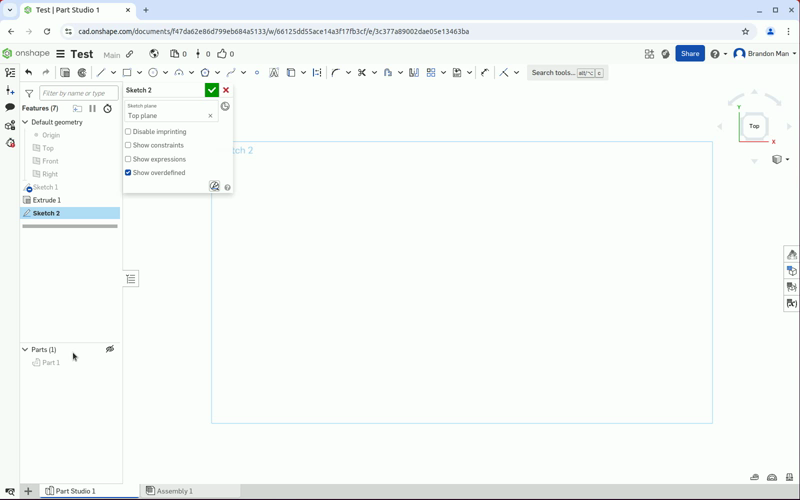
key(c)
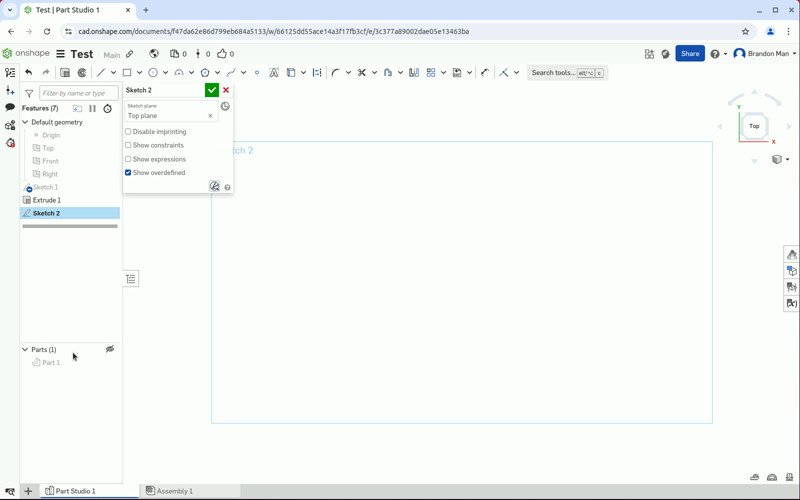
key_down(shift)
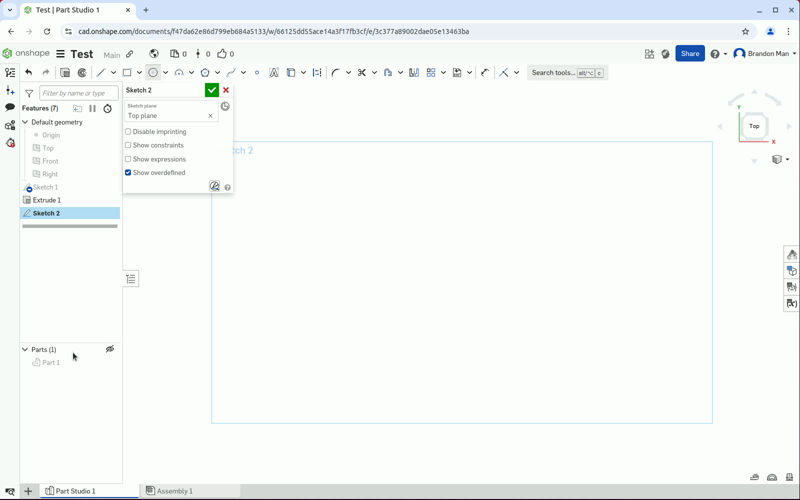
mouse_move(460, 282)
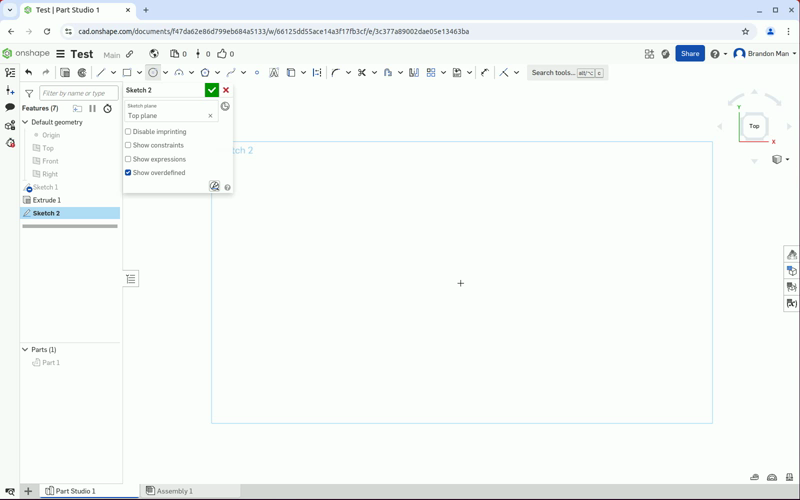
click(460, 282)
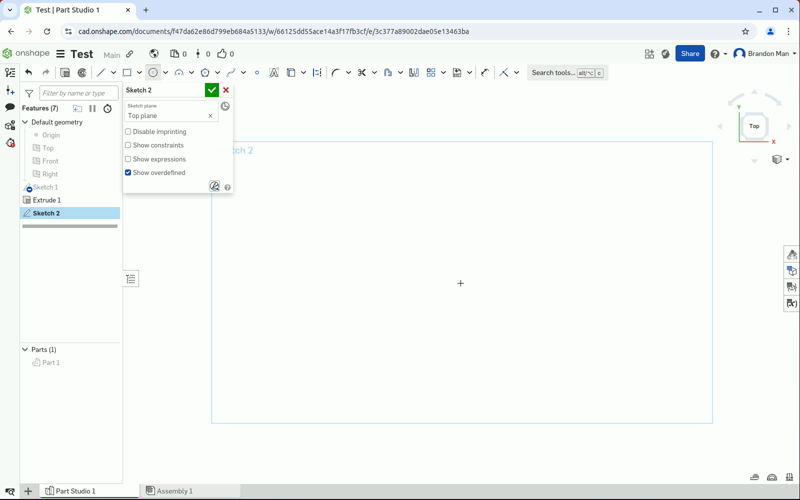
key_up(shift)
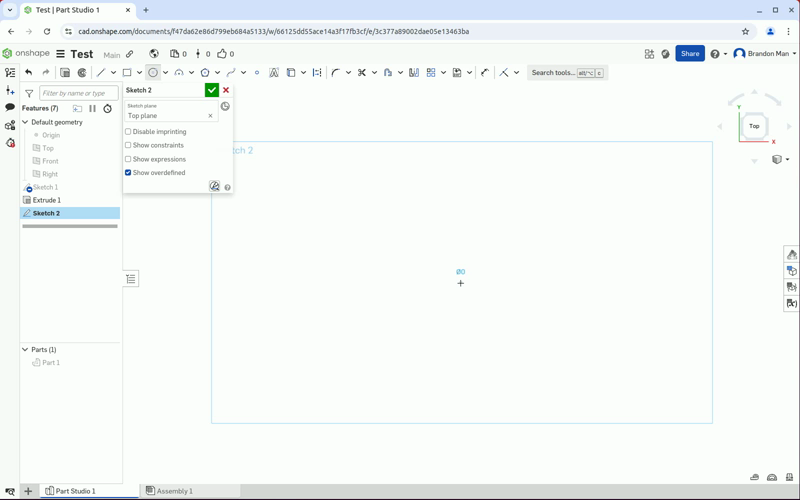
mouse_move(464, 282)
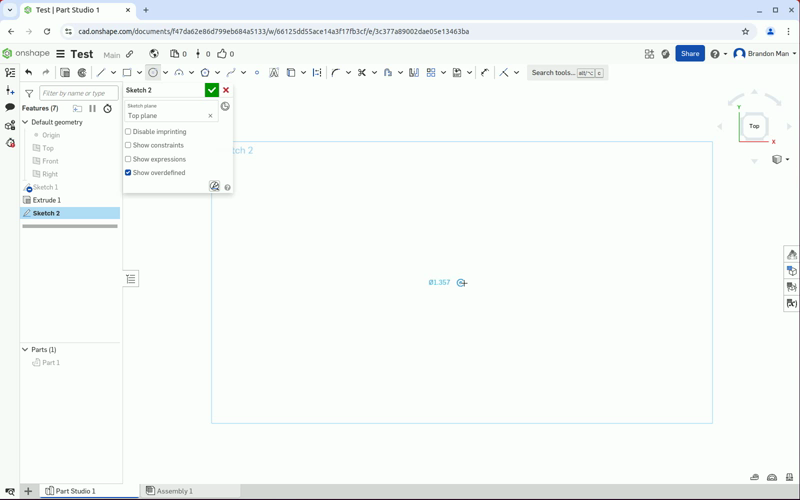
click(464, 282)
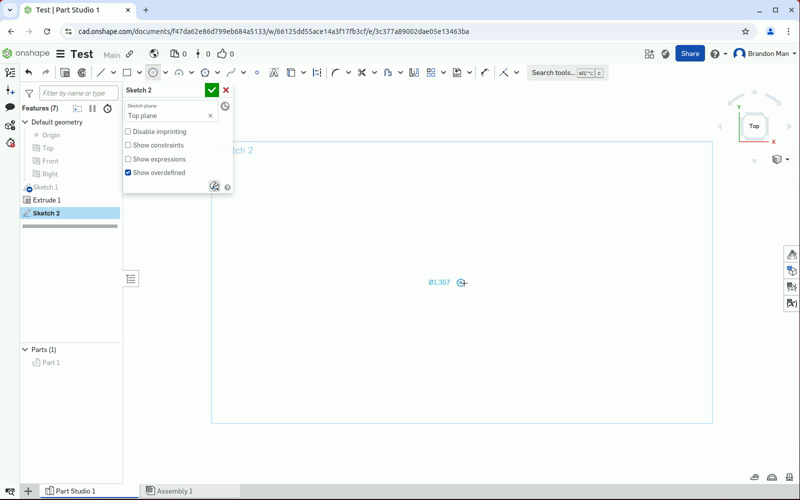
key(esc)
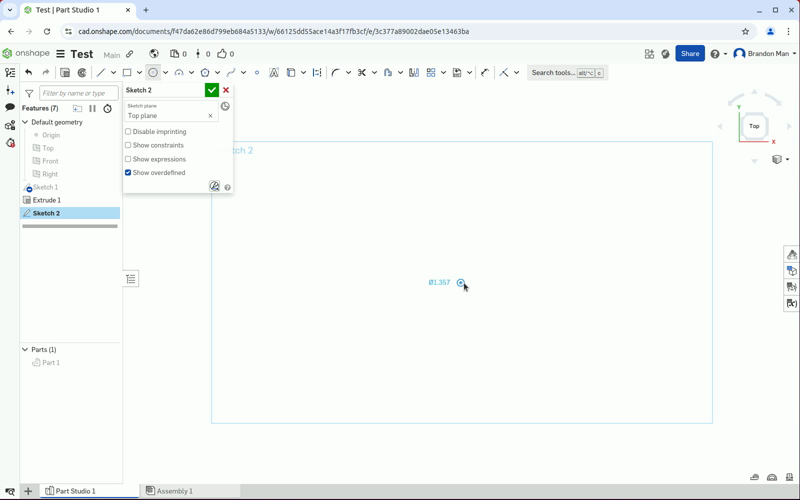
key(c)
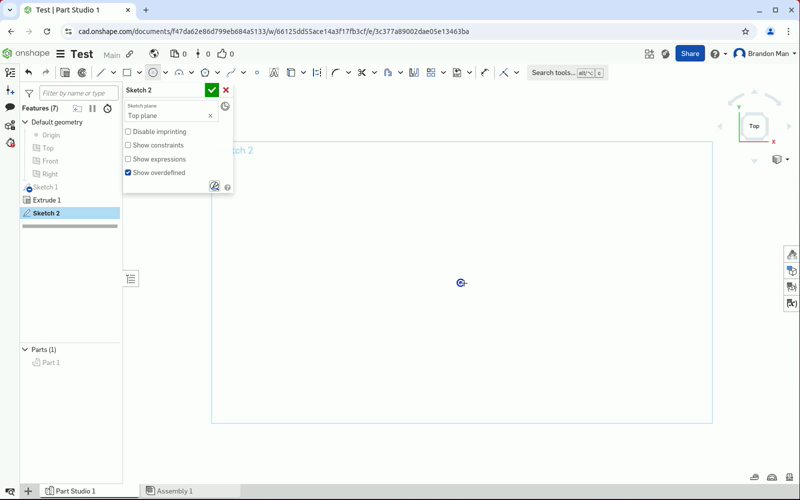
key_down(shift)
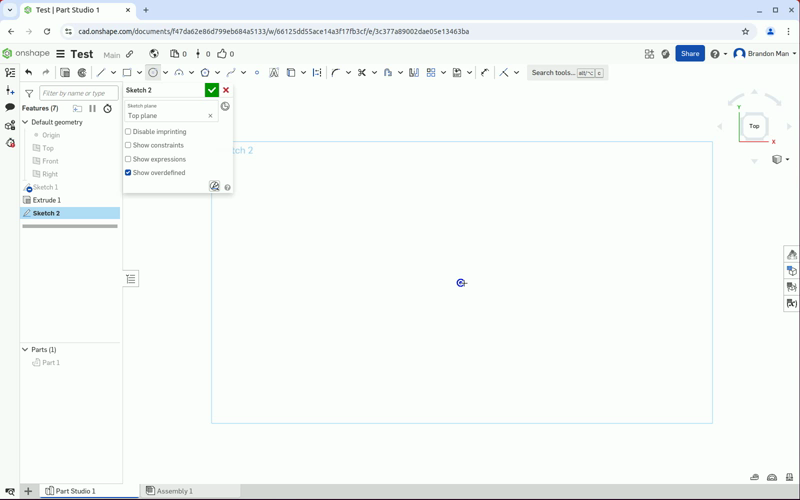
mouse_move(460, 282)
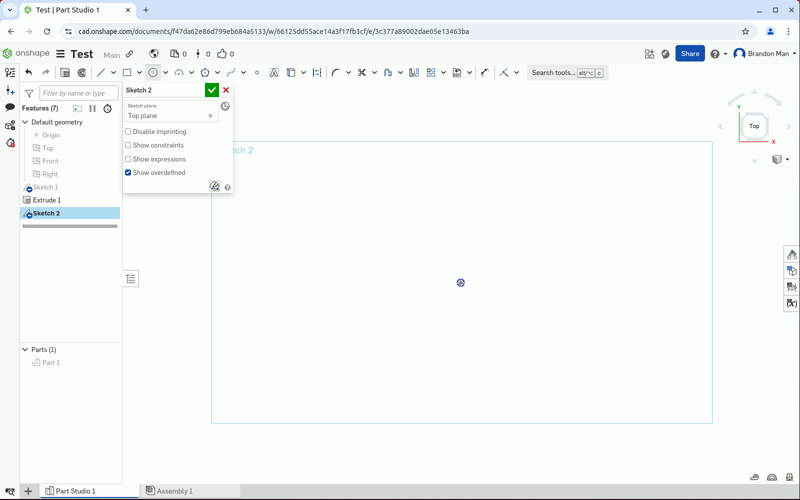
scroll(6)
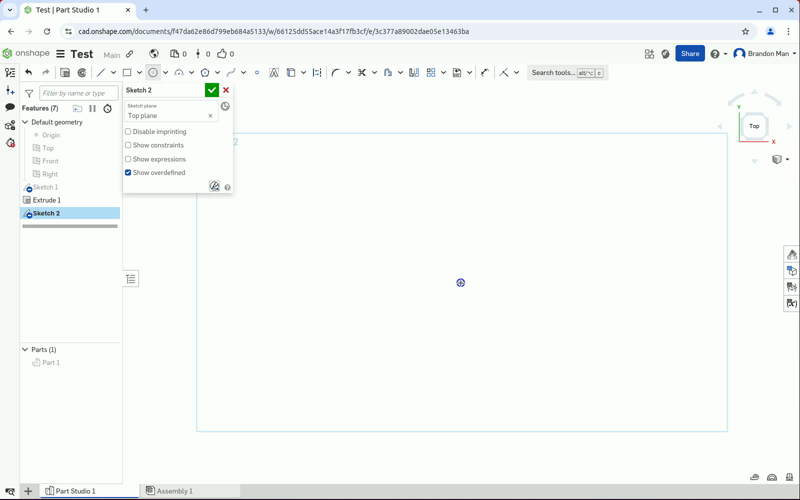
scroll(6)
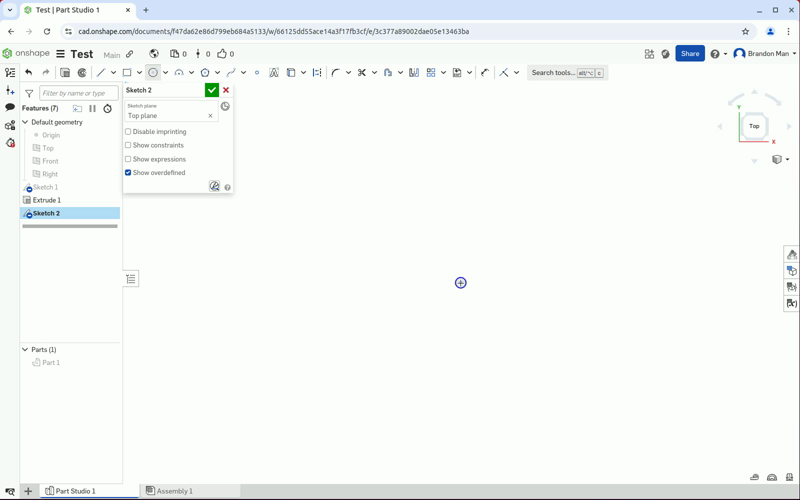
scroll(6)
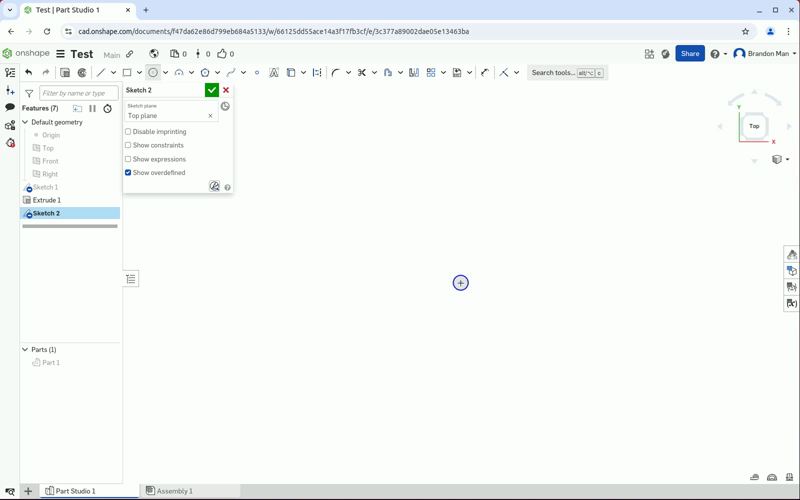
scroll(6)
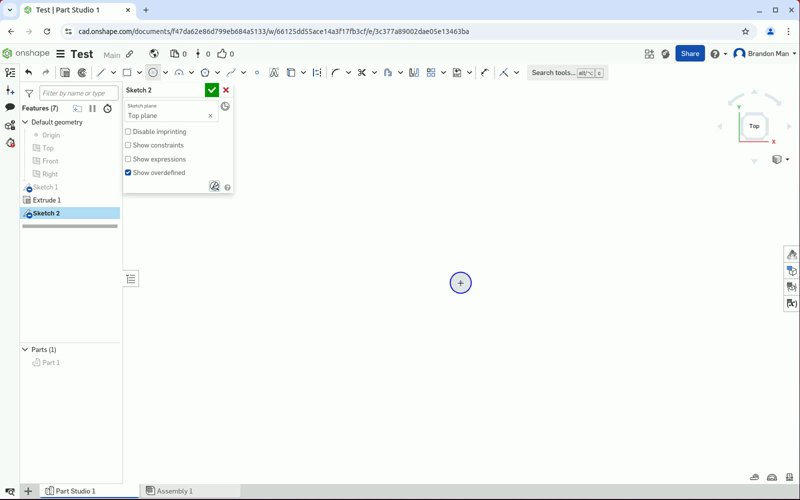
scroll(6)
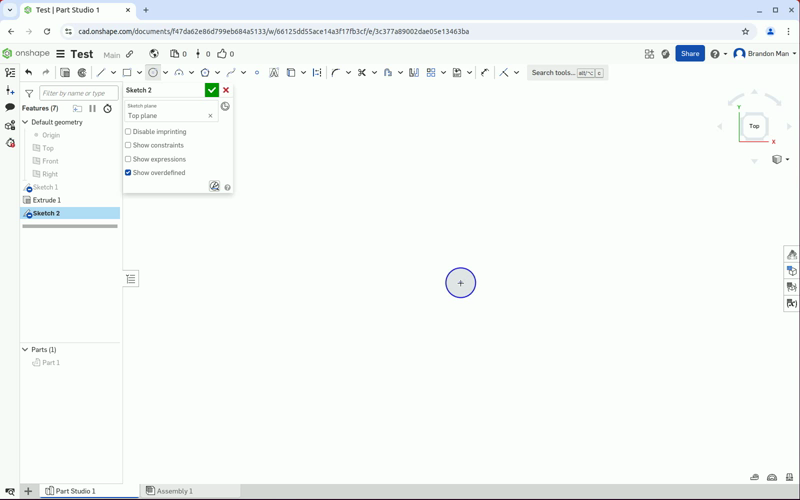
scroll(6)
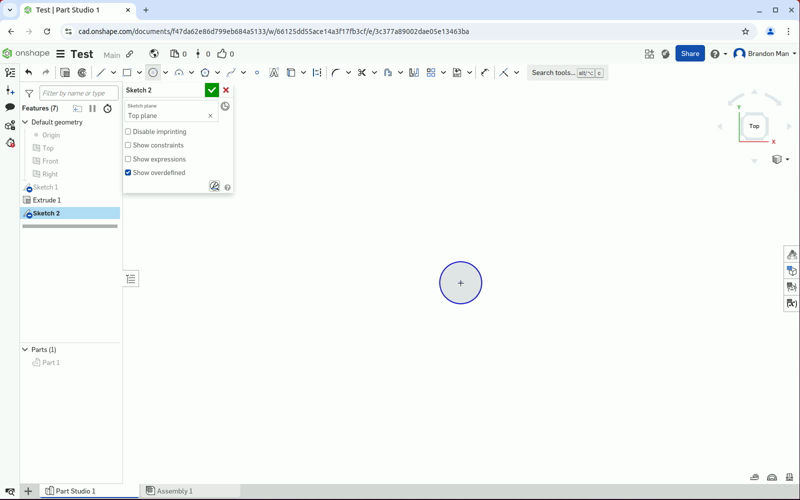
scroll(6)
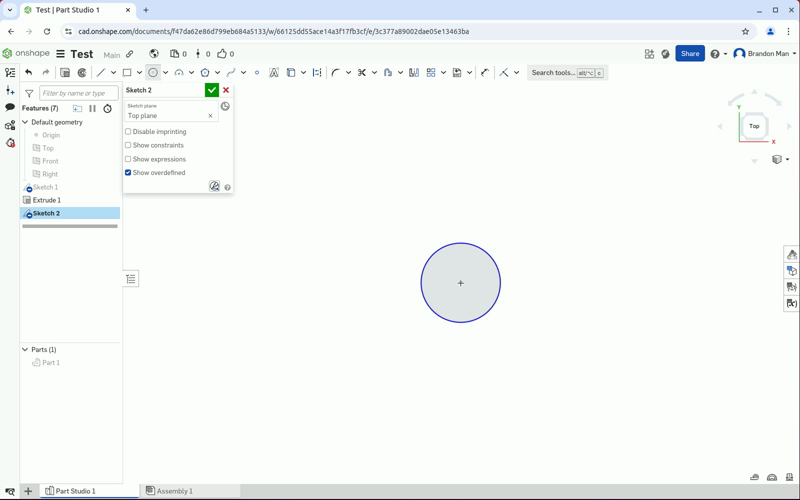
click(460, 282)
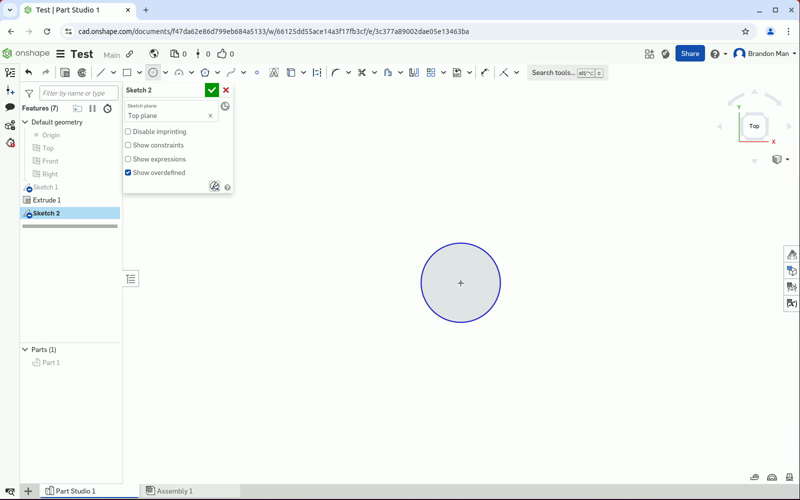
scroll(-6)
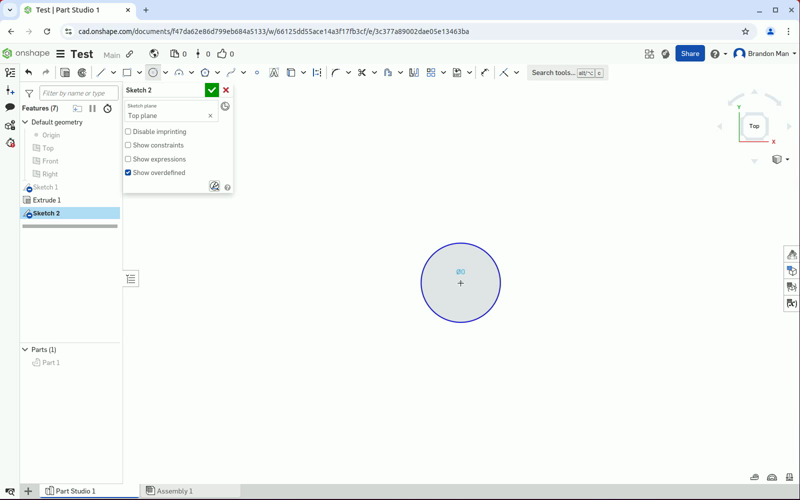
scroll(-6)
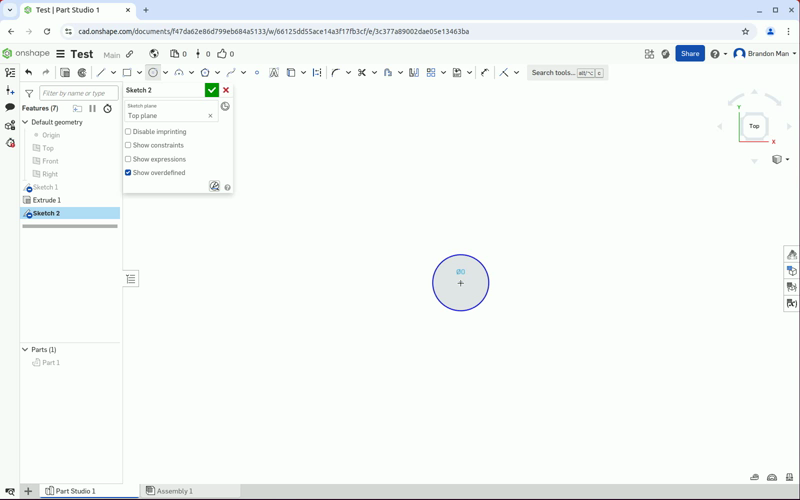
scroll(-6)
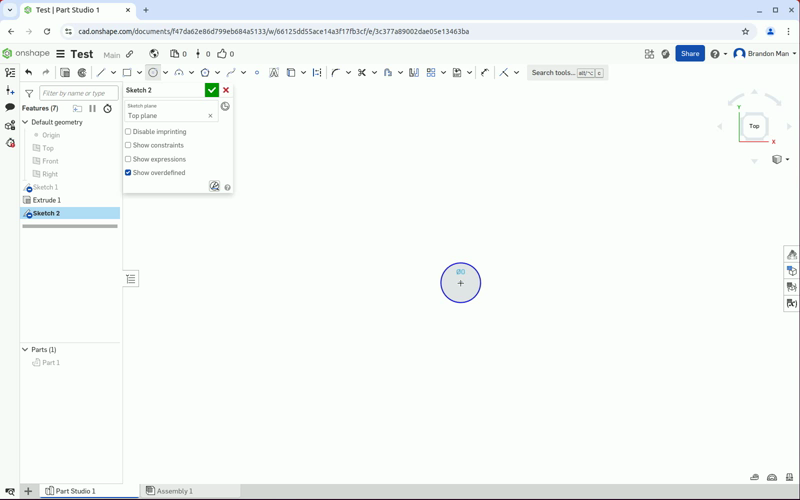
scroll(-6)
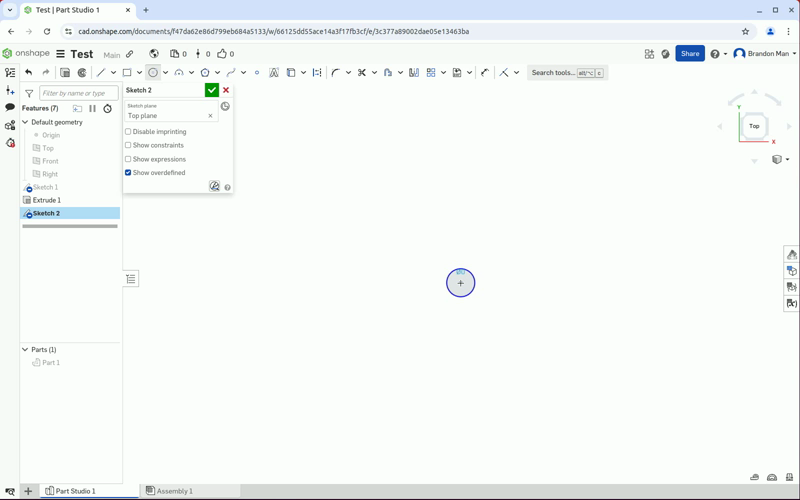
scroll(-6)
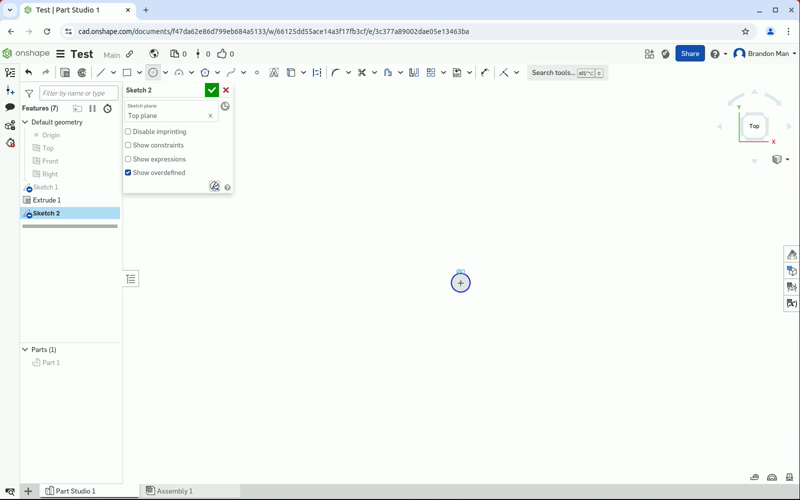
scroll(-6)
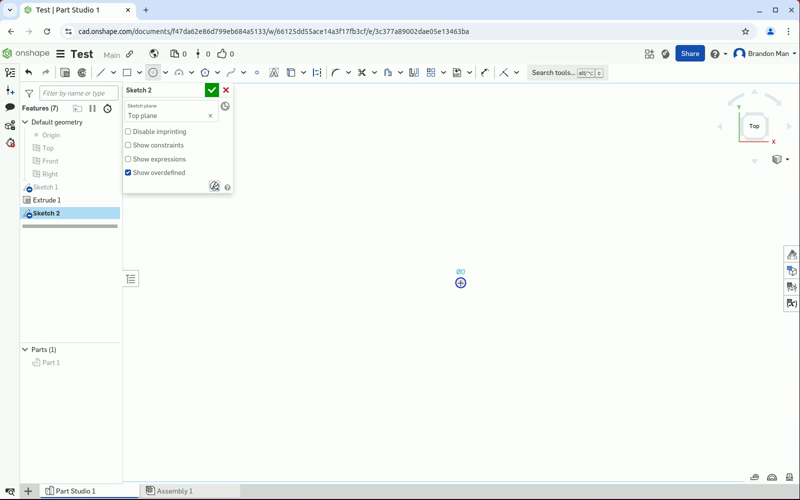
scroll(-6)
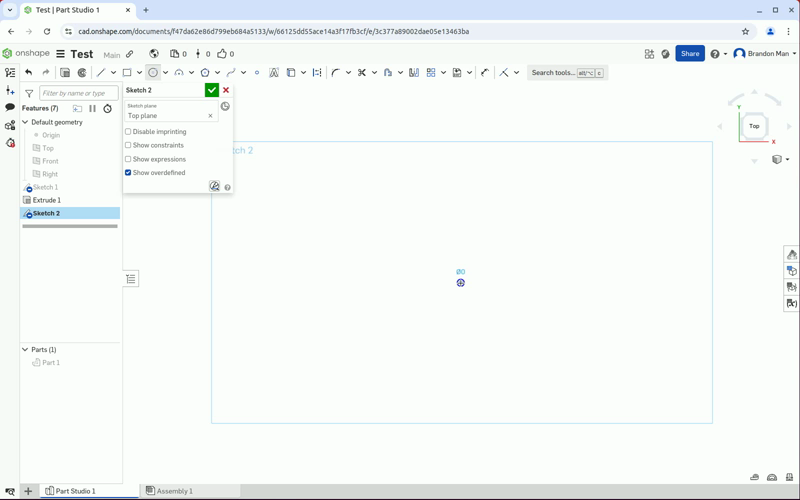
key_up(shift)
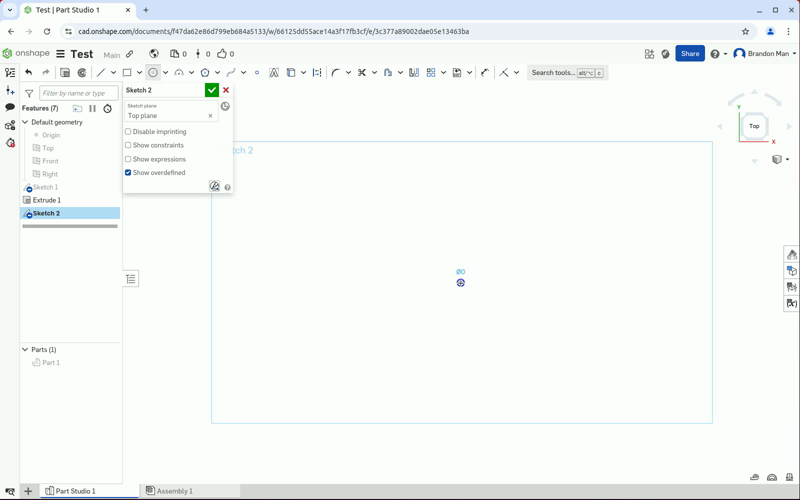
mouse_move(464, 282)
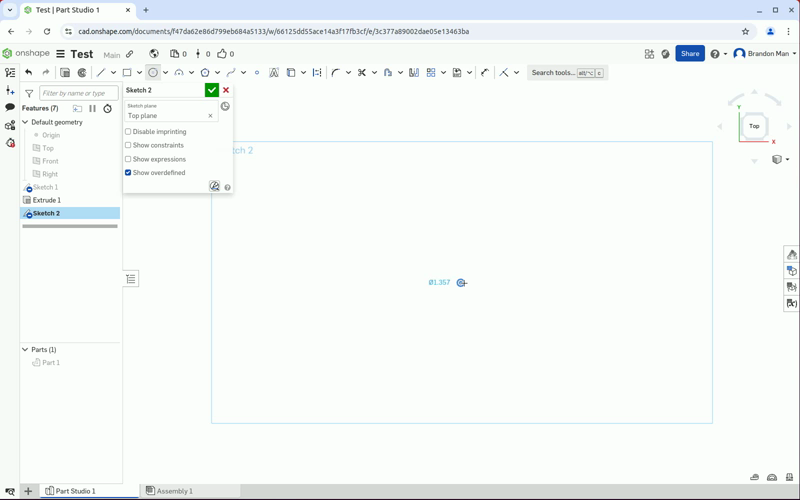
scroll(6)
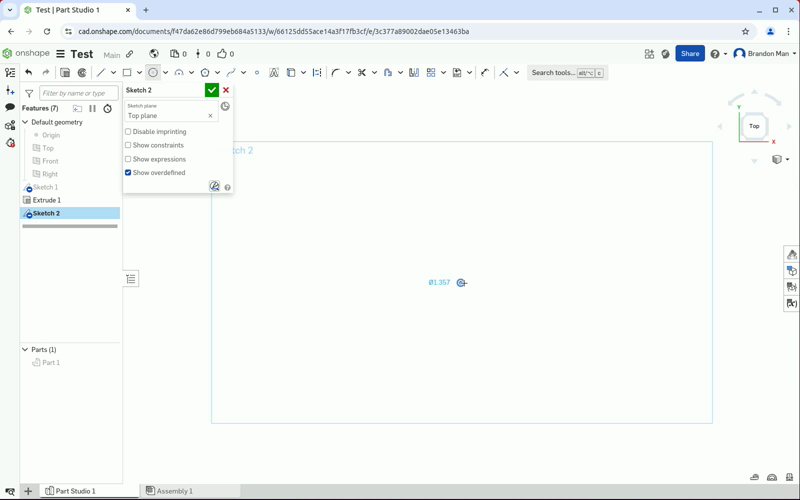
scroll(6)
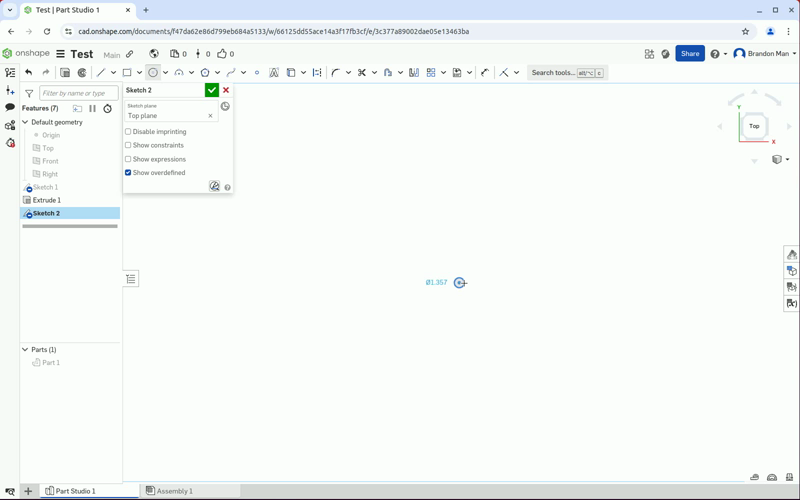
scroll(6)
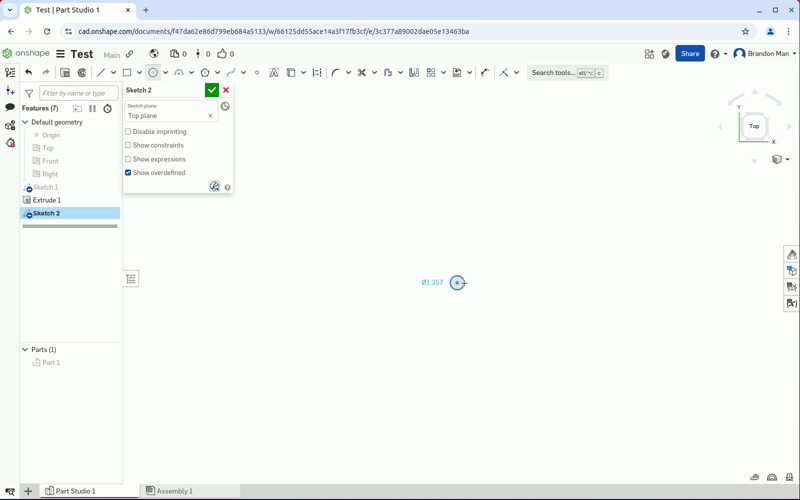
scroll(6)
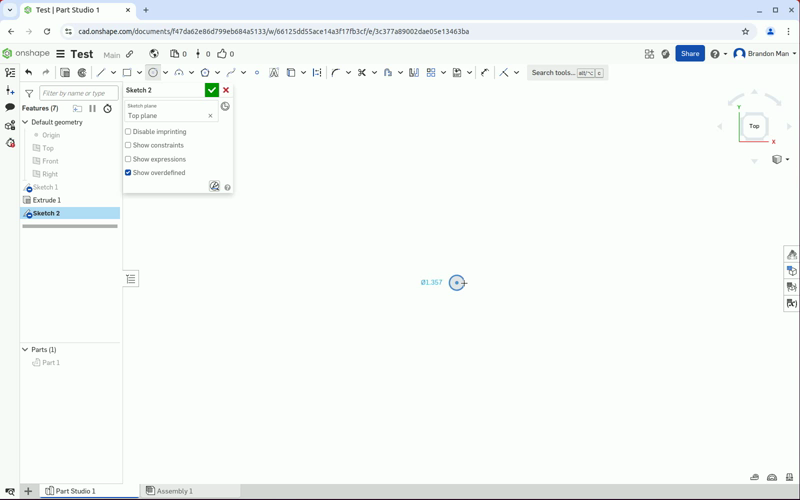
scroll(6)
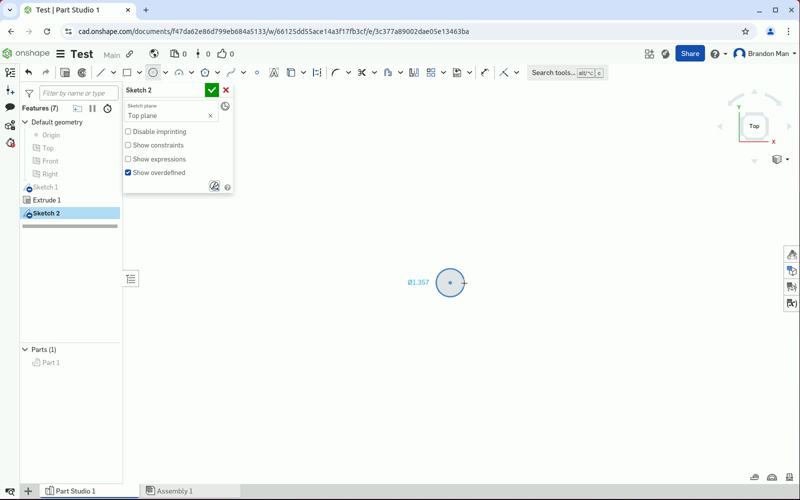
scroll(6)
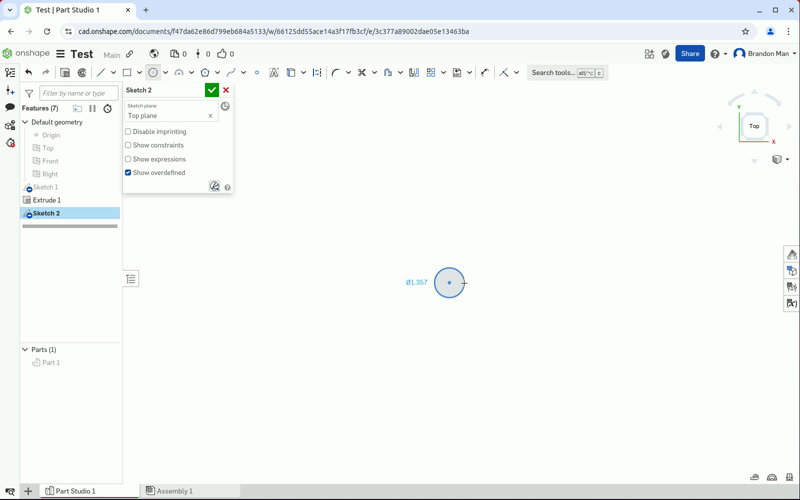
scroll(6)
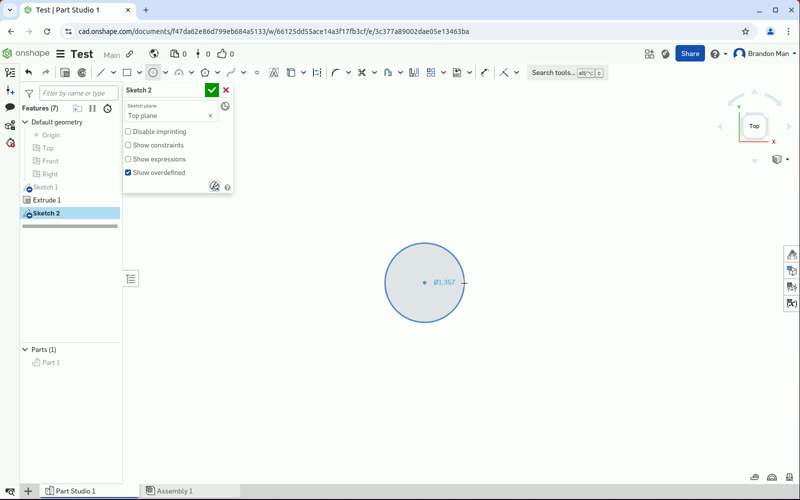
click(464, 282)
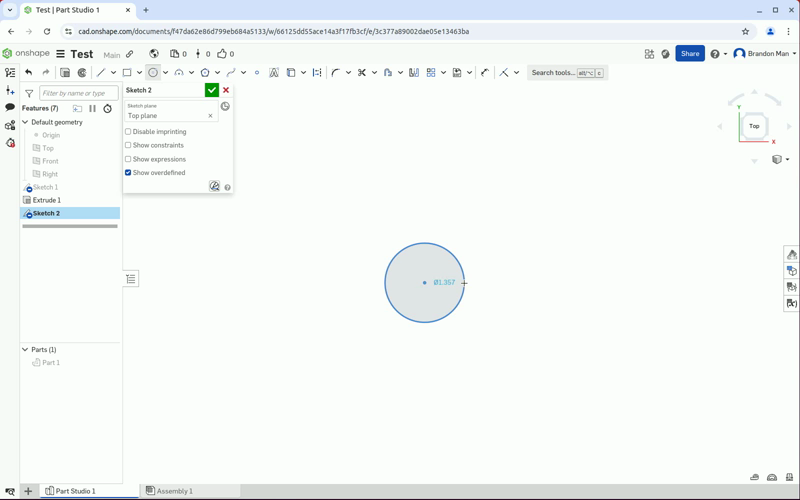
scroll(-6)
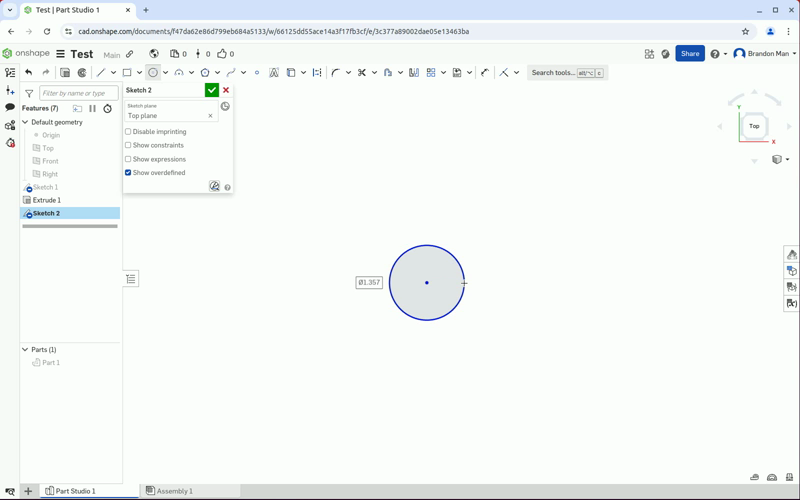
scroll(-6)
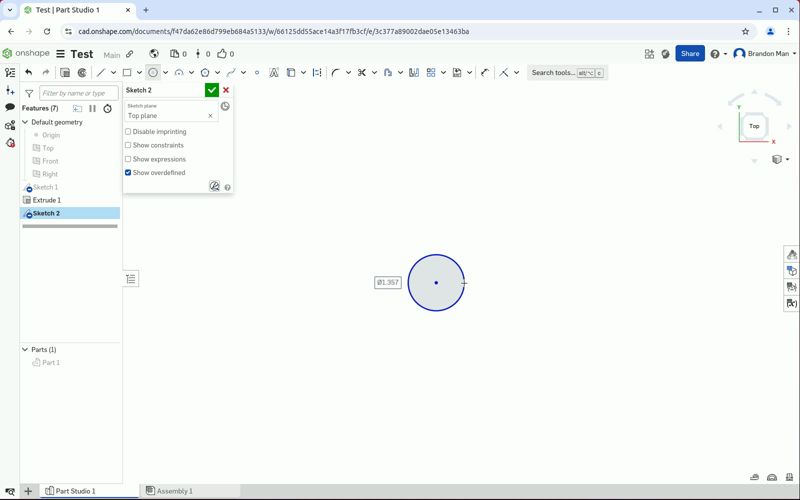
scroll(-6)
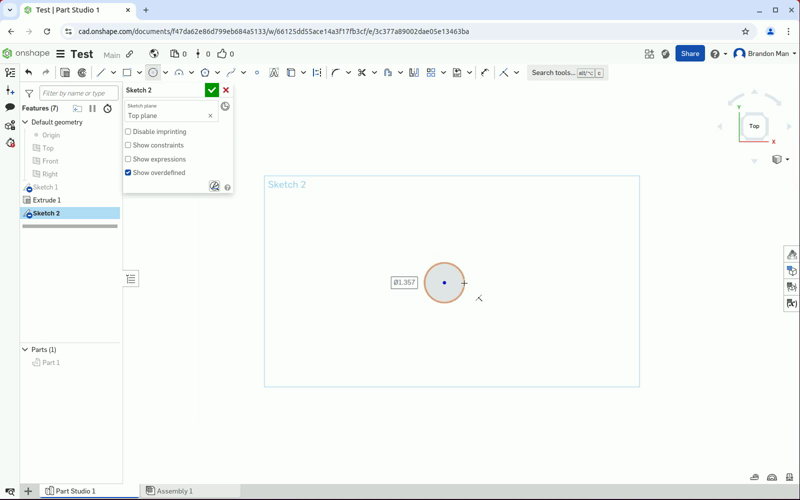
scroll(-6)
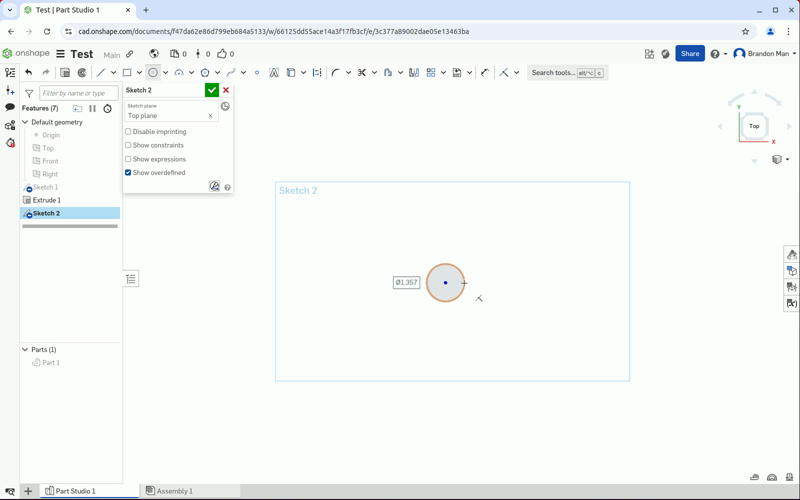
scroll(-6)
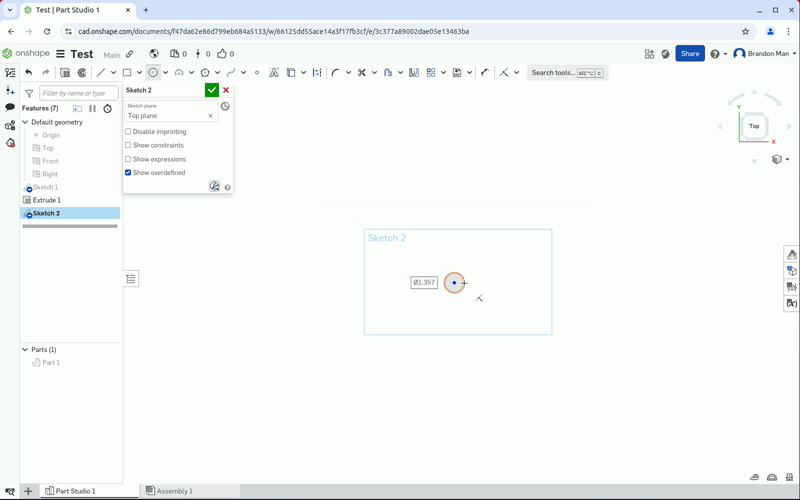
scroll(-6)
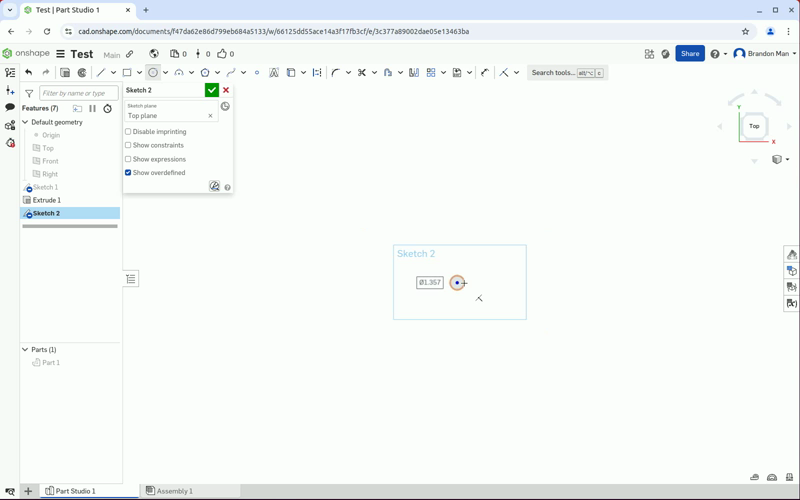
scroll(-6)
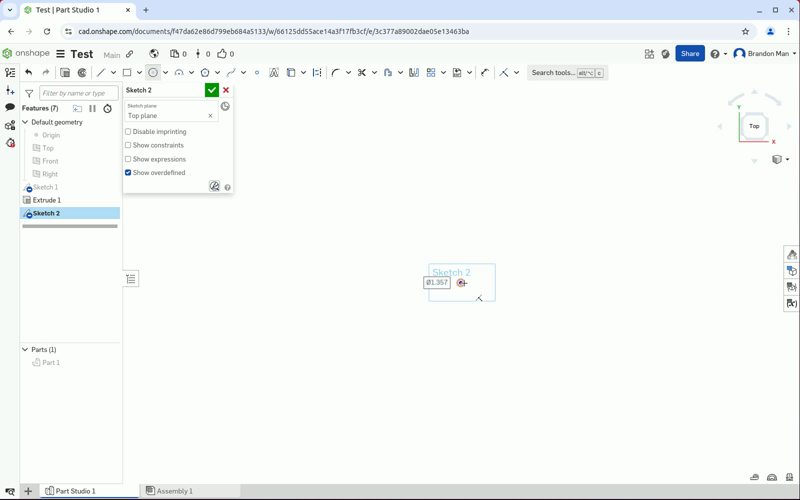
key(esc)
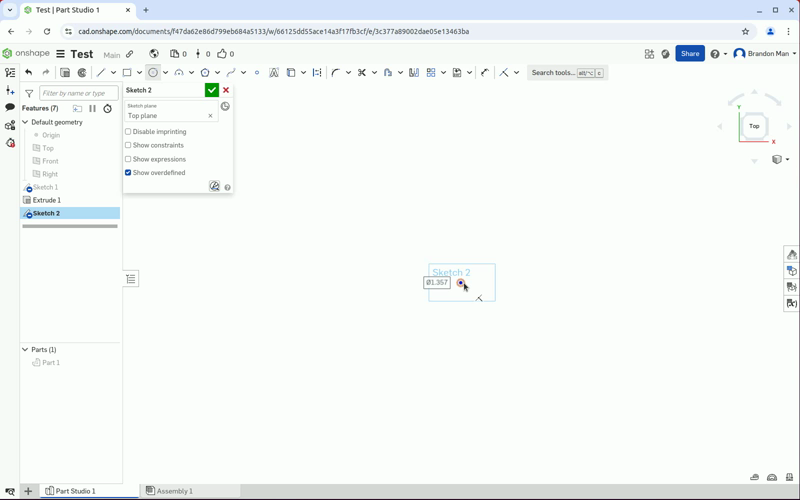
mouse_move(458, 285)
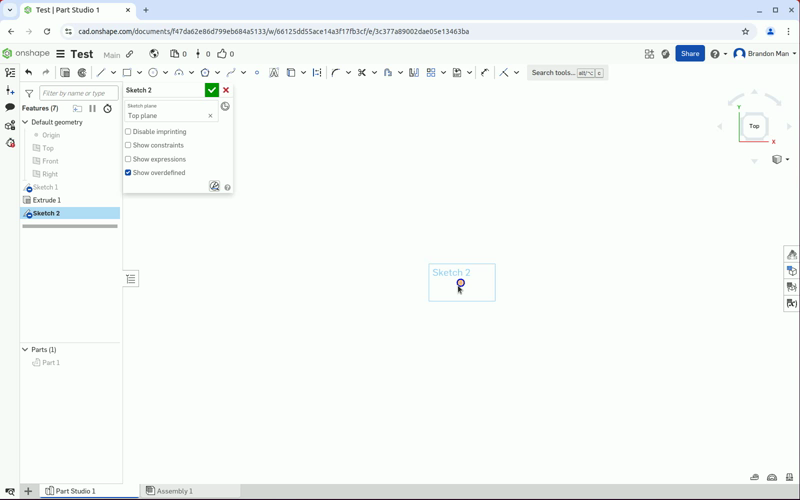
scroll(6)
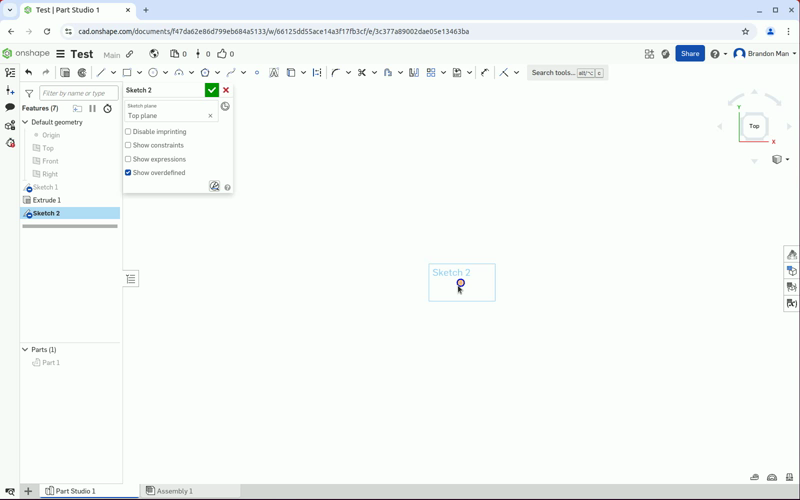
scroll(6)
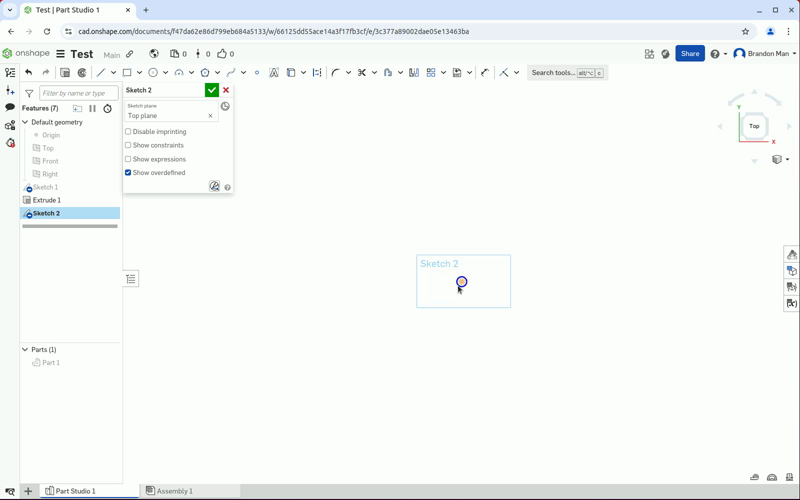
scroll(6)
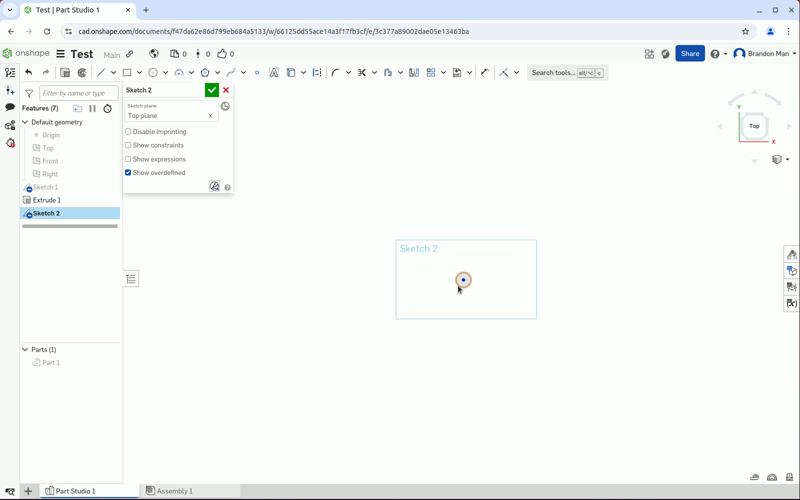
scroll(6)
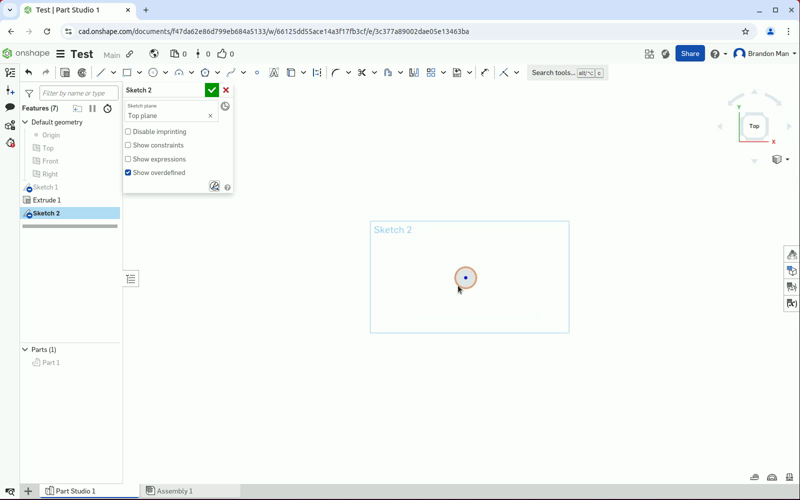
scroll(6)
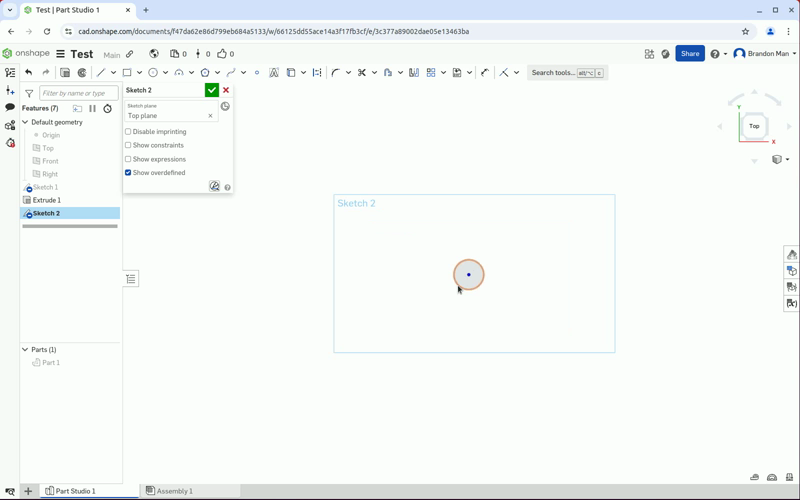
scroll(6)
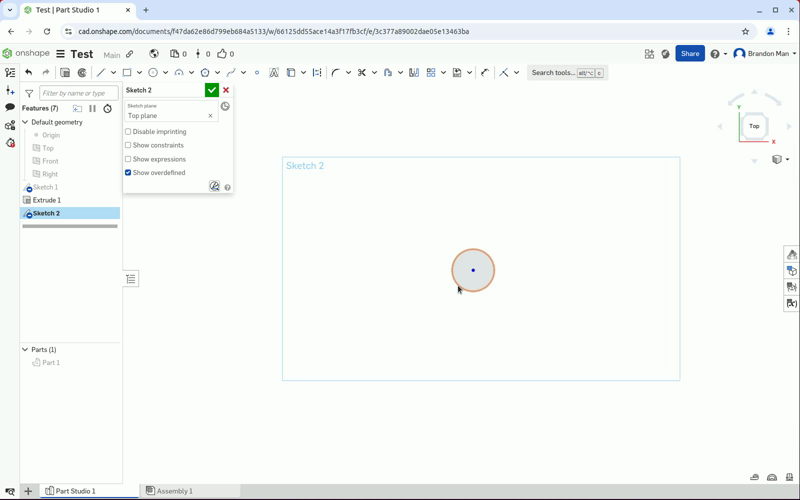
scroll(6)
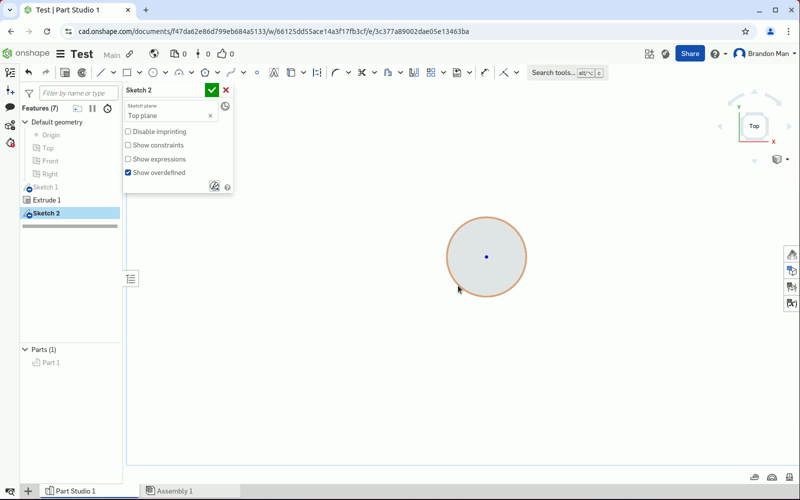
click(458, 285)
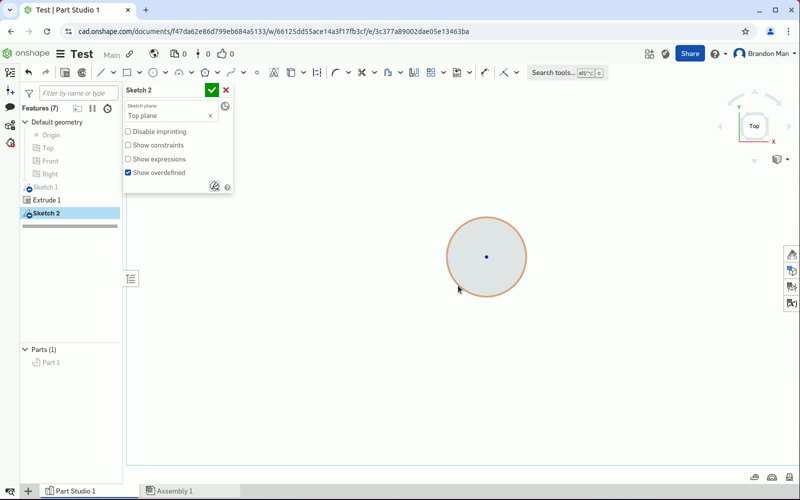
scroll(-6)
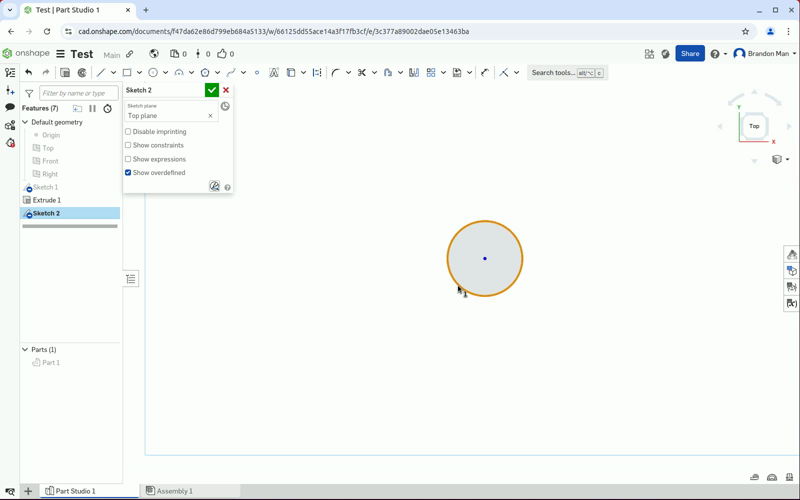
scroll(-6)
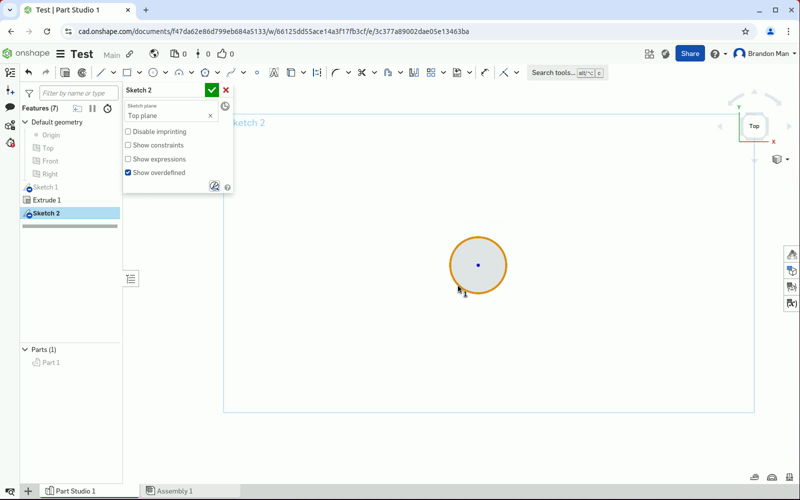
scroll(-6)
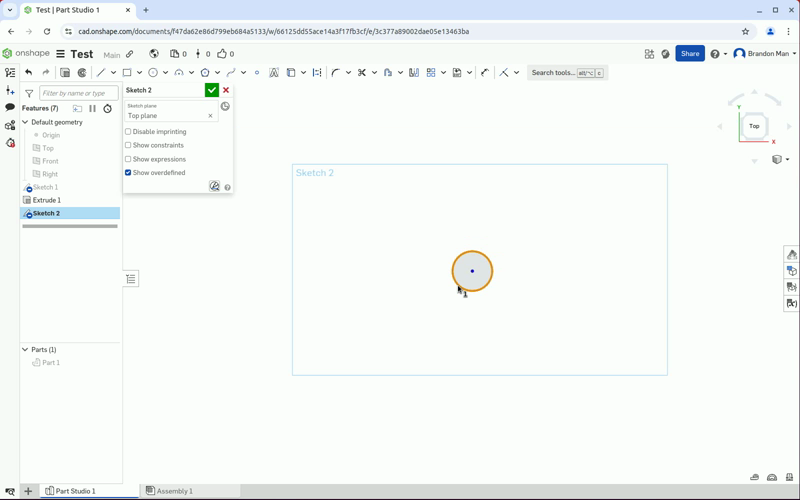
scroll(-6)
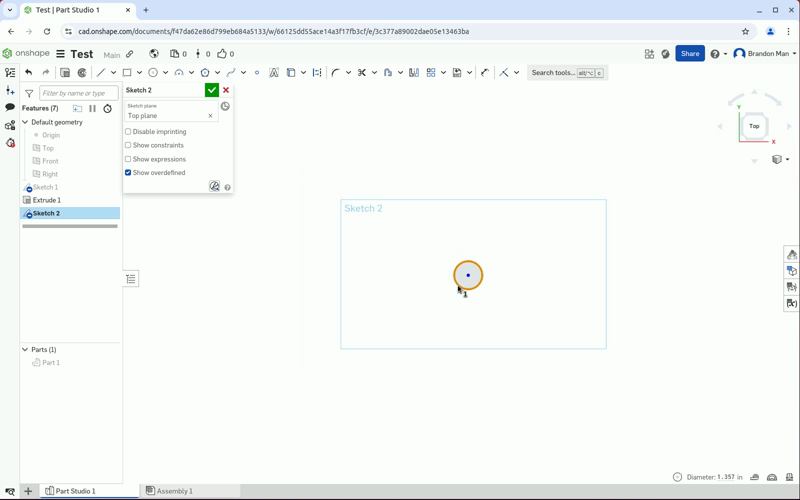
scroll(-6)
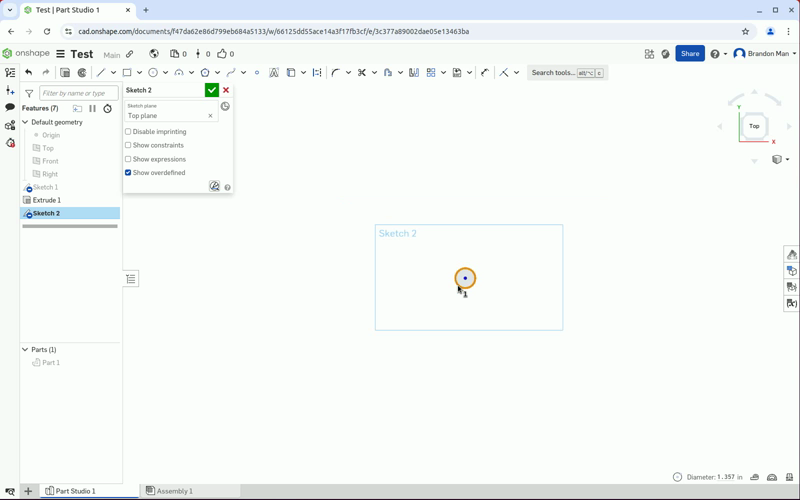
scroll(-6)
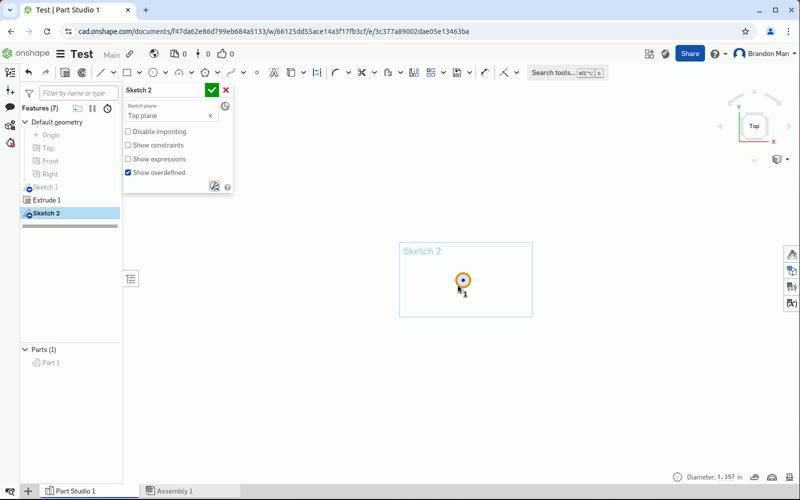
scroll(-6)
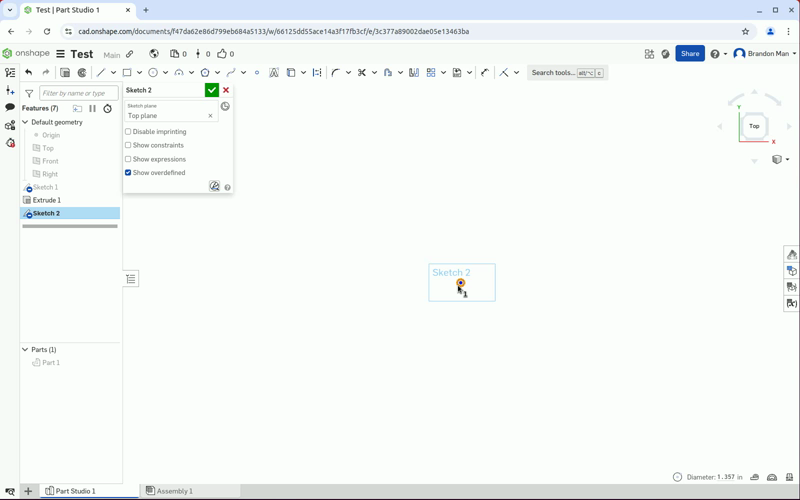
mouse_move(73, 352)
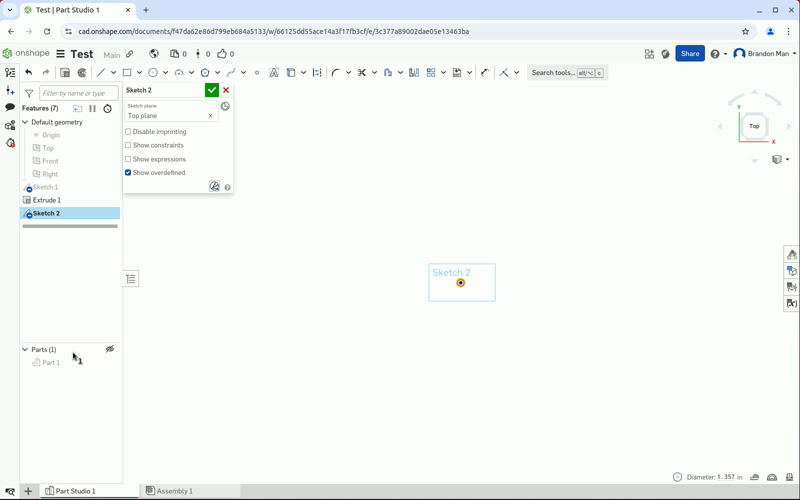
key(shift+y)
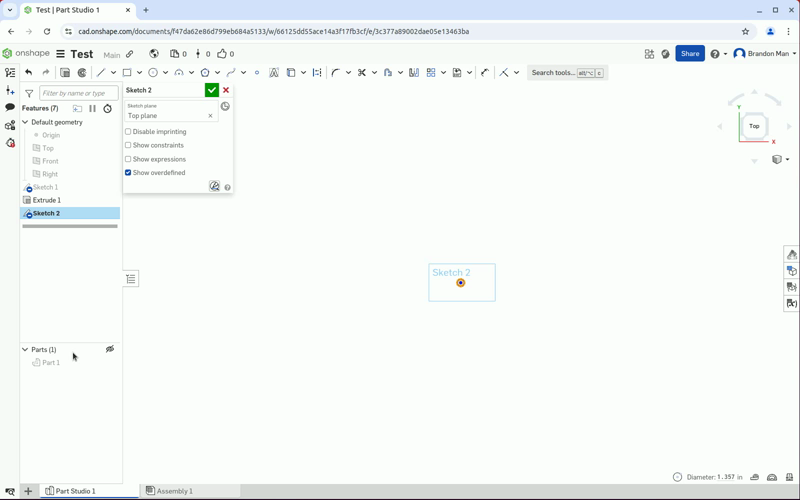
key(shift+e)
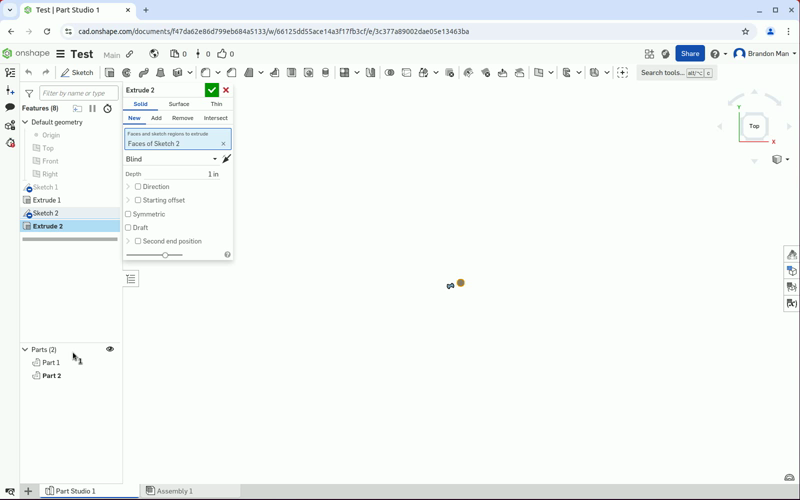
mouse_move(143, 106)
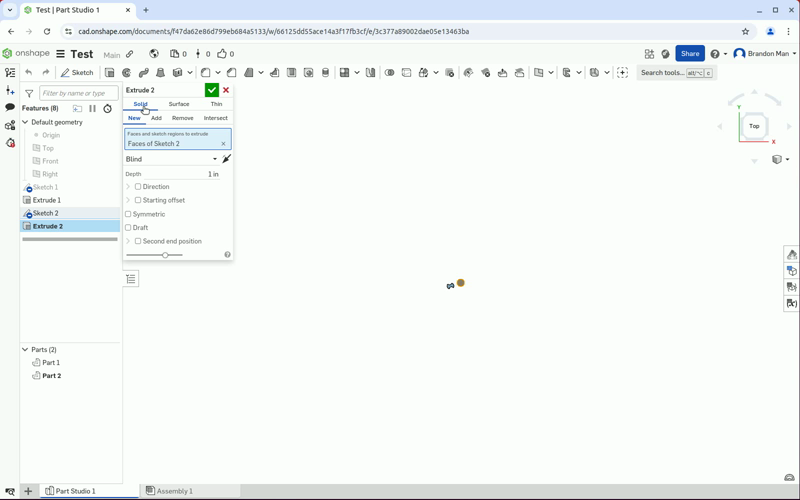
click(143, 106)
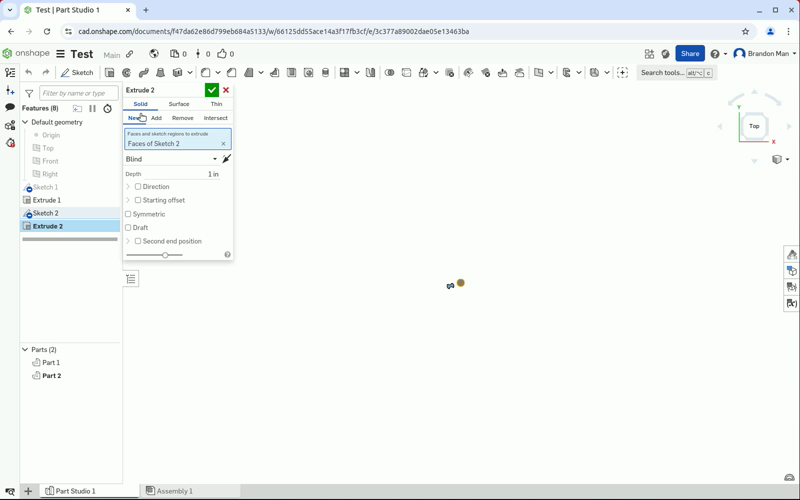
mouse_move(137, 120)
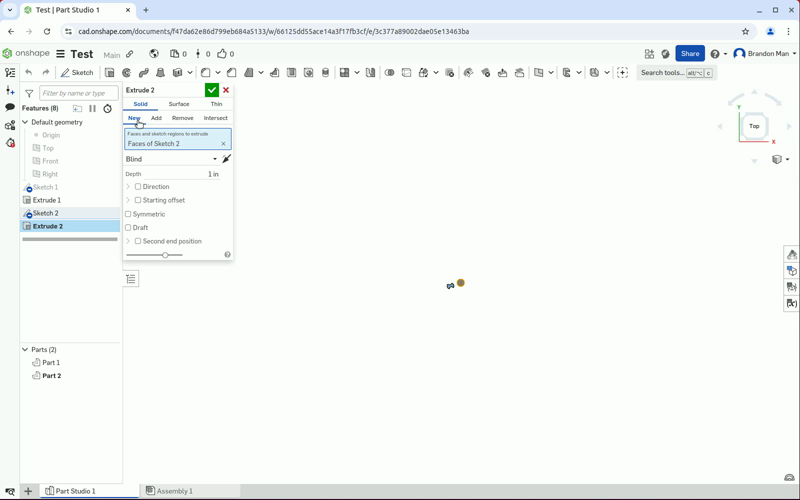
click(137, 120)
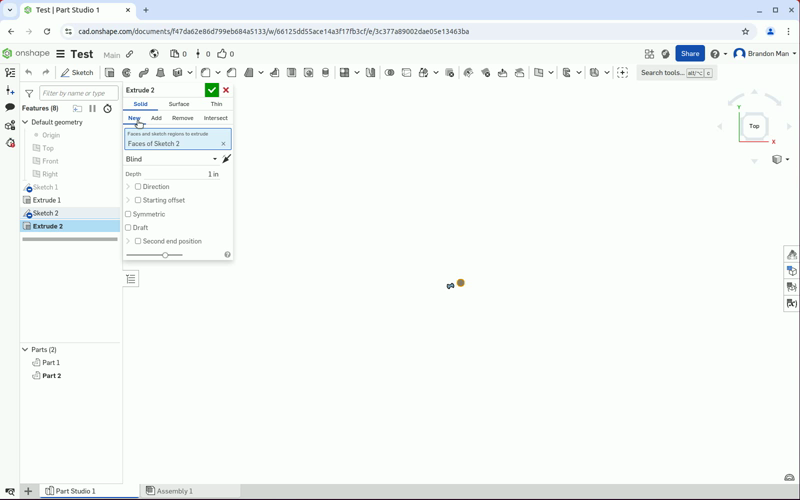
key(tab, 4)
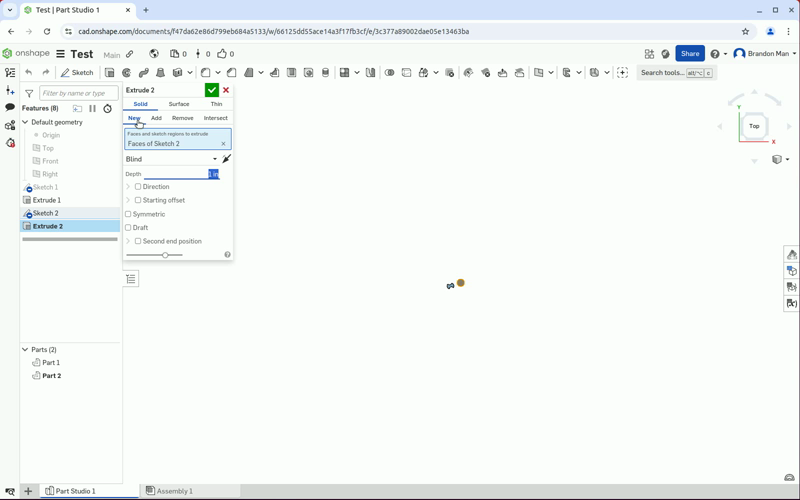
text(23.108)
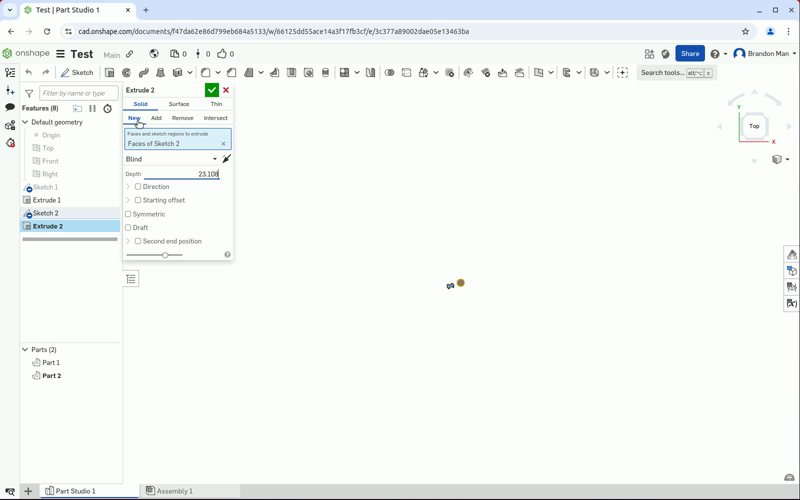
key(enter)
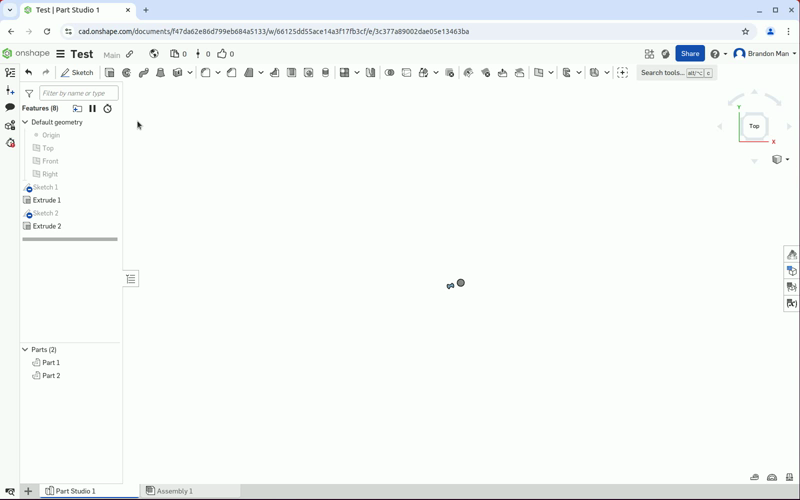
key(shift+h)
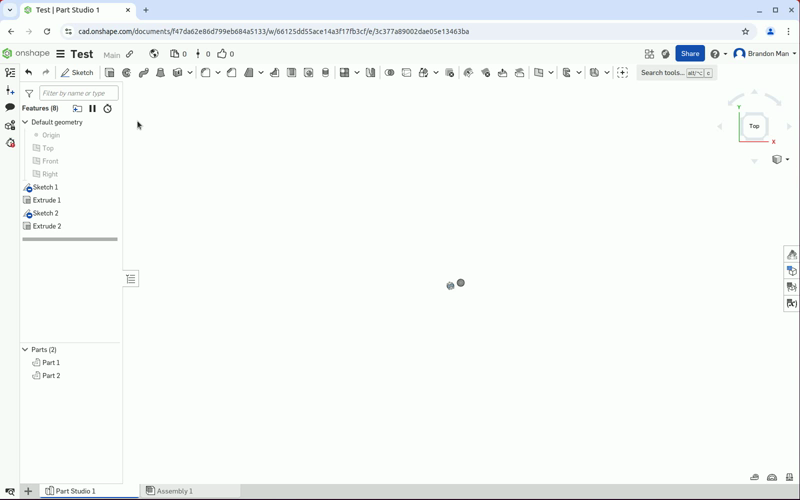
key(shift+h)
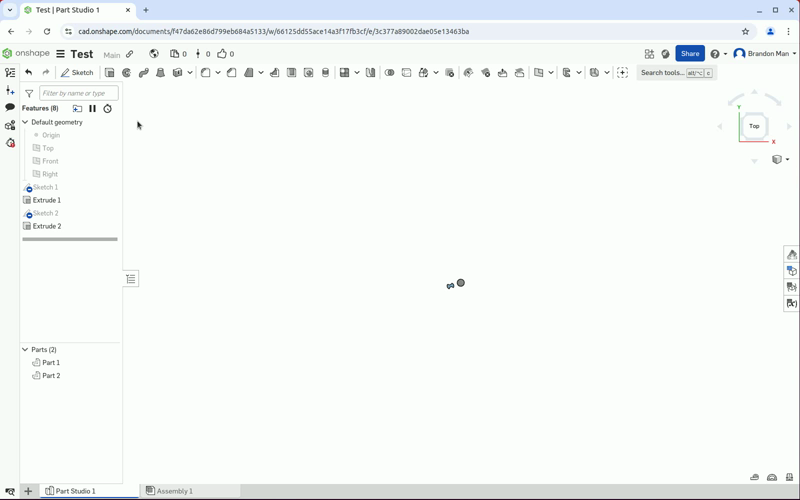
mouse_move(73, 189)
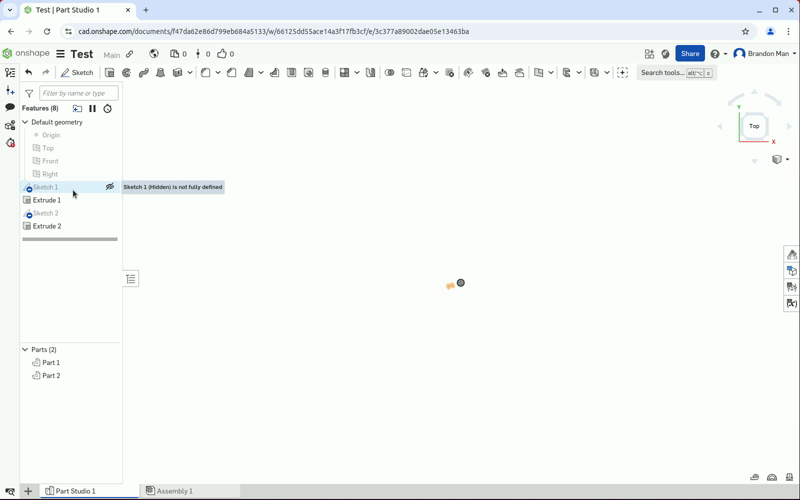
click(73, 189)
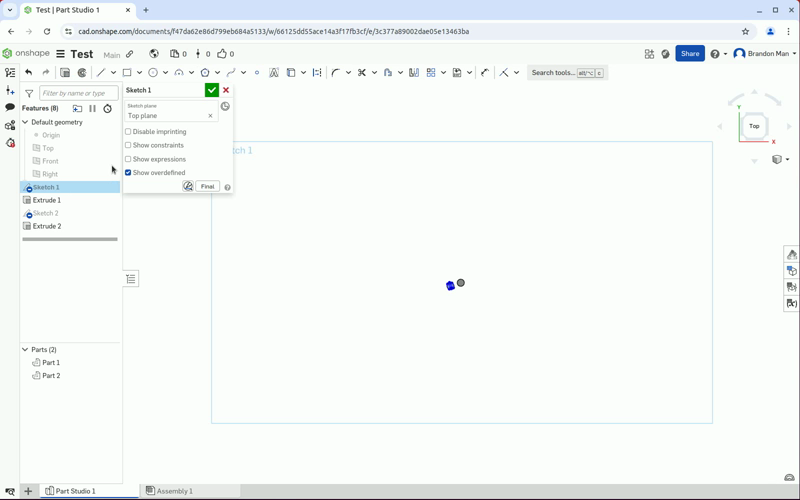
mouse_move(229, 92)
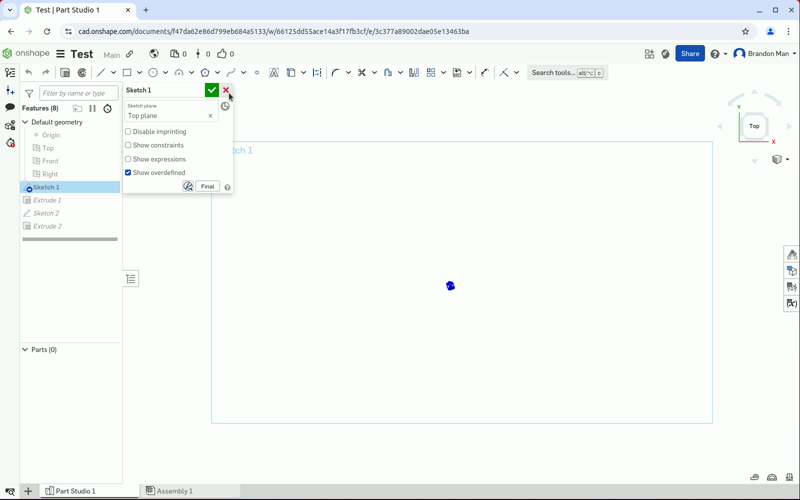
click(229, 92)
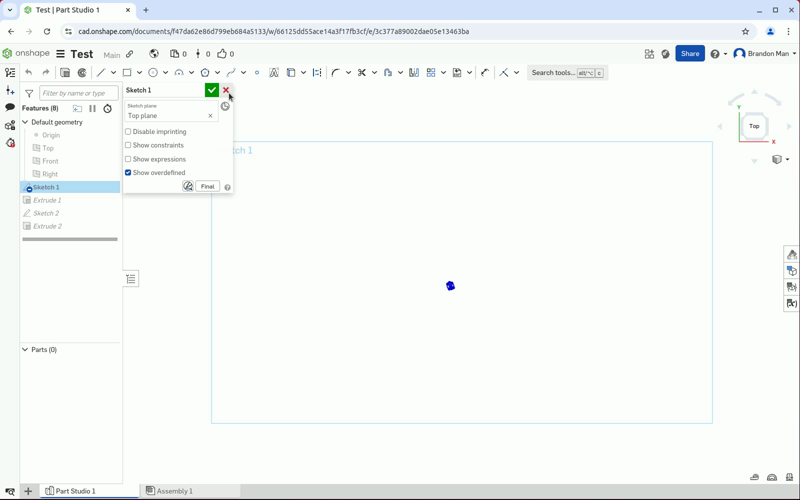
key(shift+s)
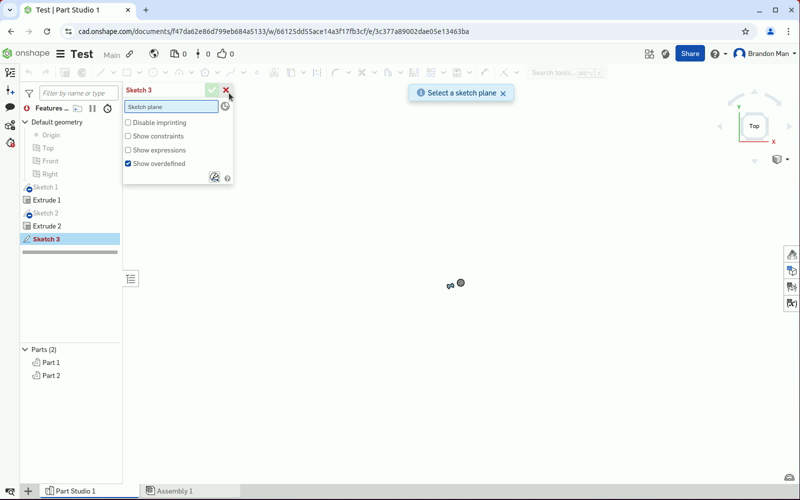
mouse_move(73, 150)
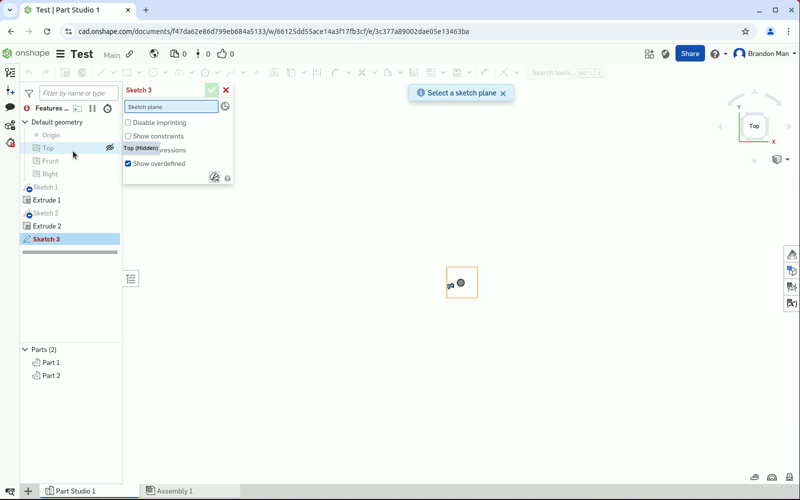
click(73, 150)
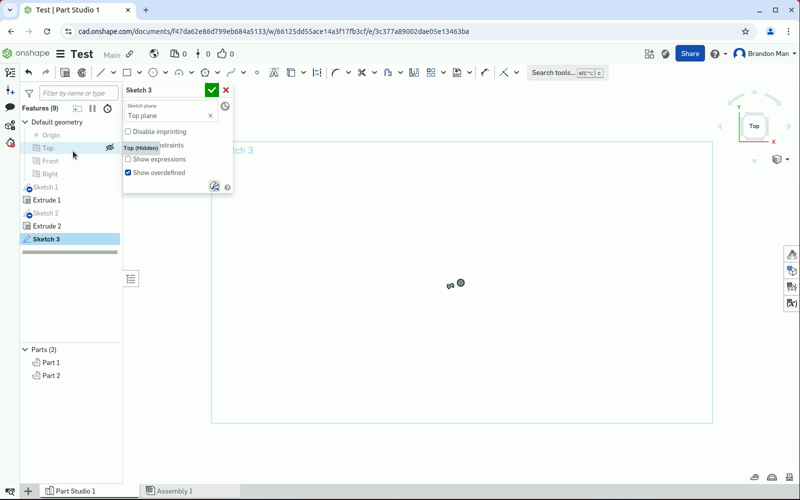
mouse_move(73, 352)
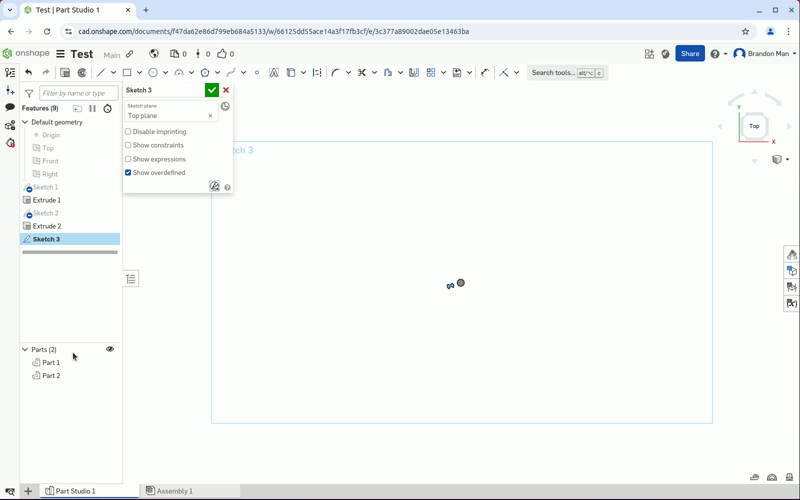
key(y)
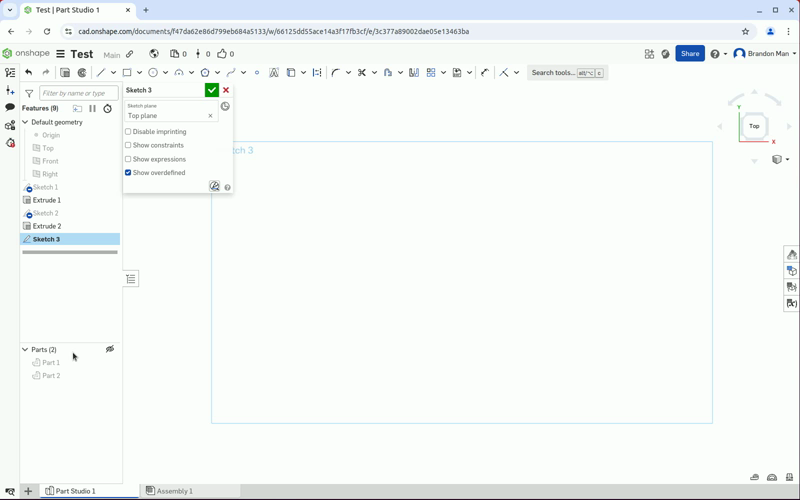
key(a)
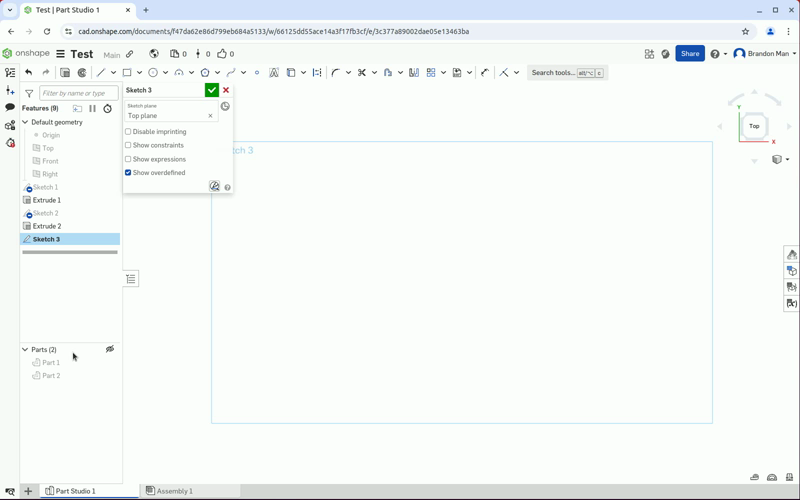
key_down(shift)
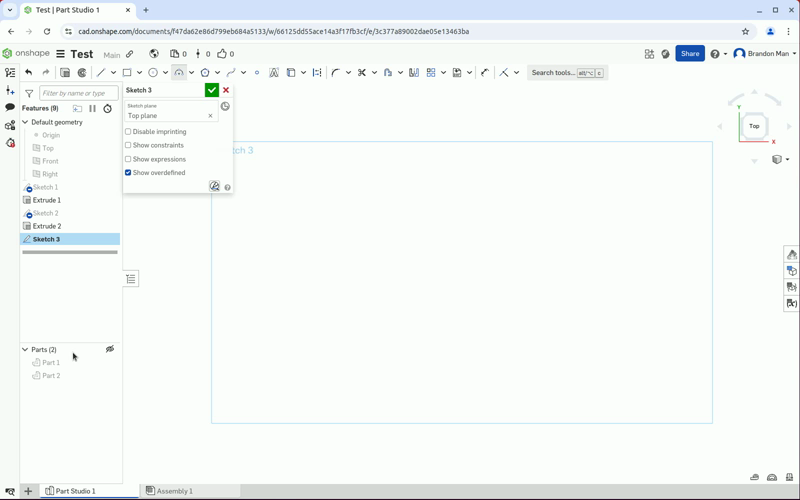
mouse_move(466, 290)
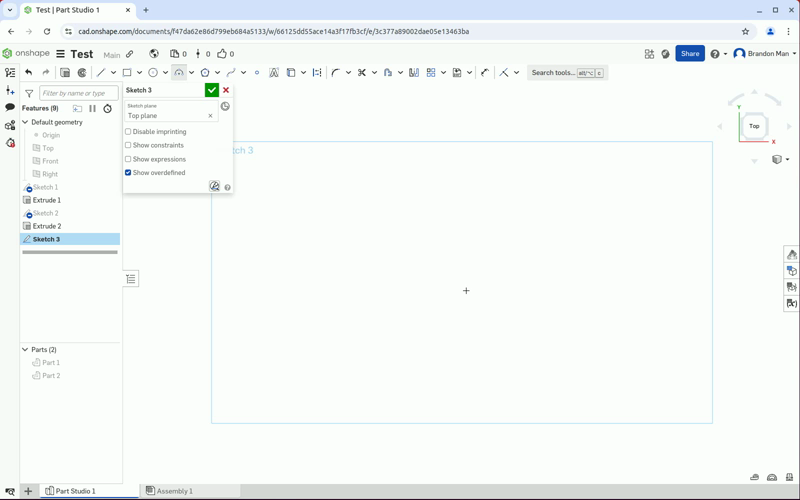
click(466, 290)
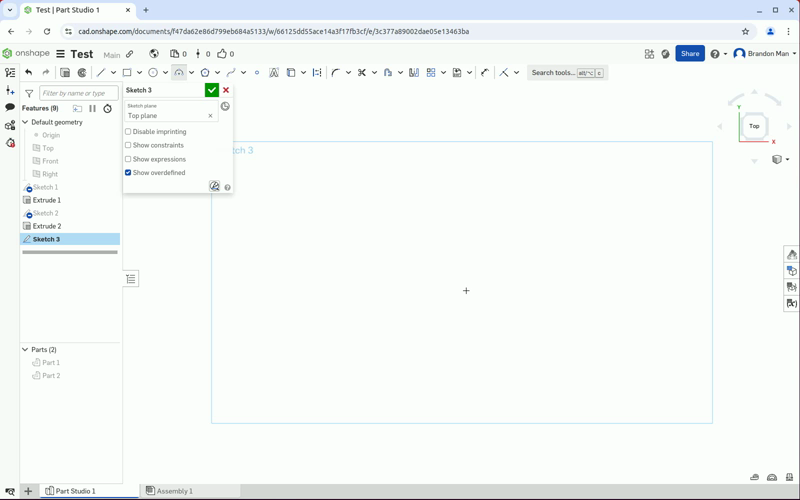
key_up(shift)
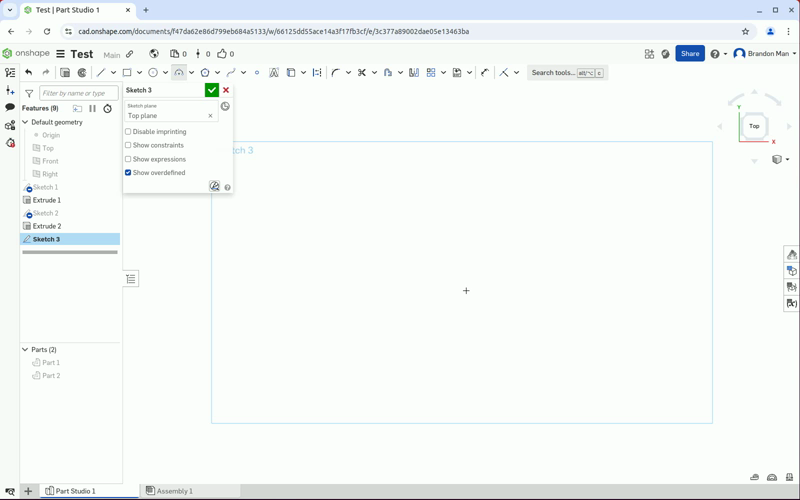
key_down(shift)
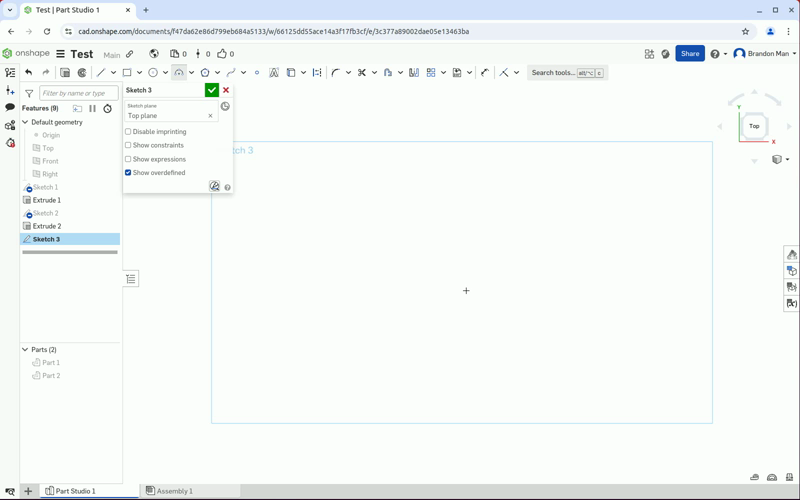
mouse_move(470, 290)
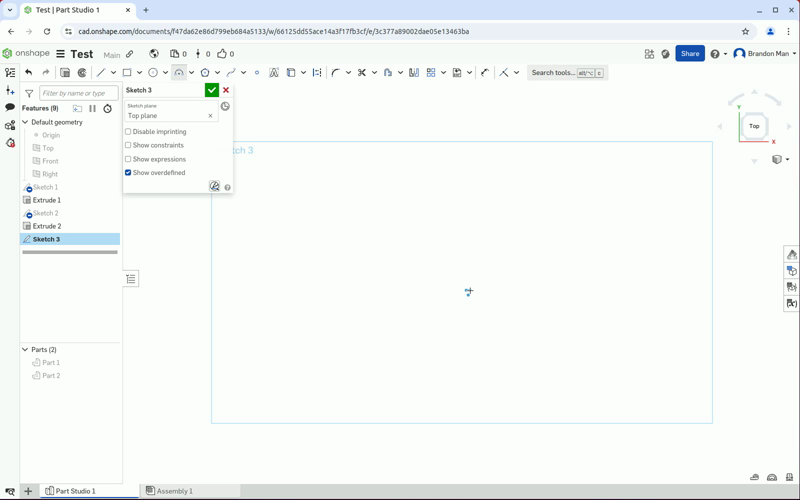
scroll(6)
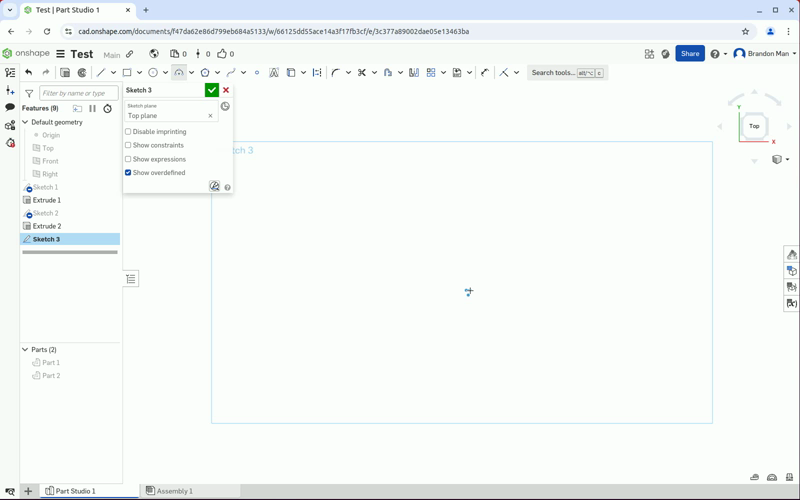
scroll(6)
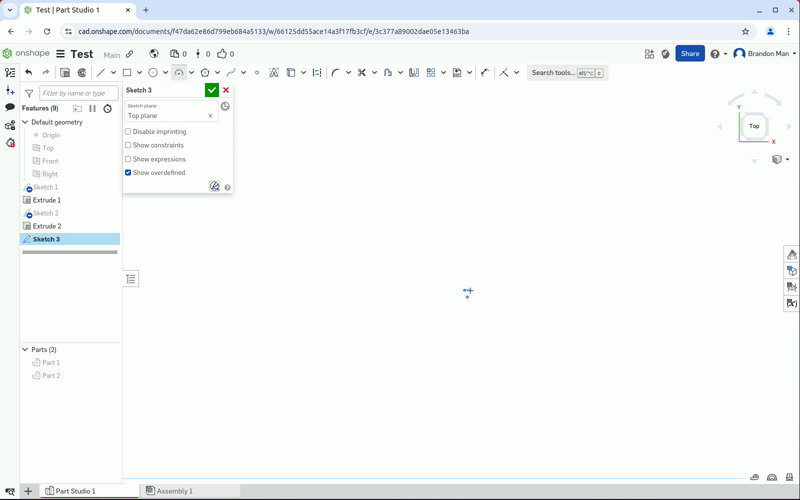
scroll(6)
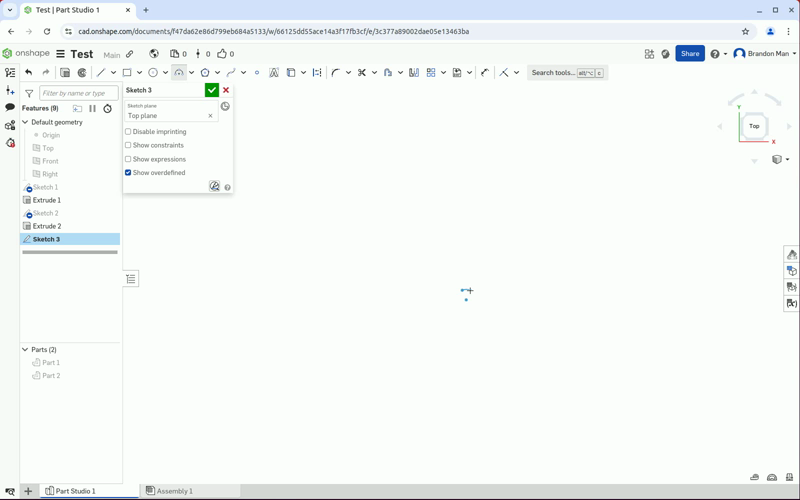
scroll(6)
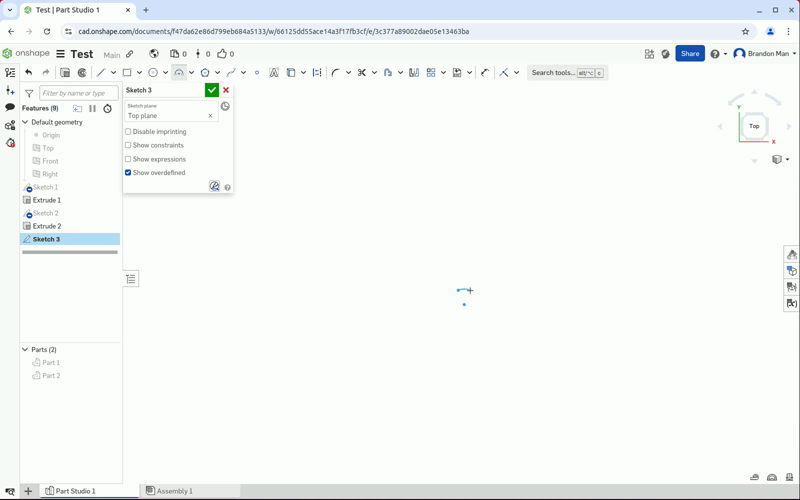
scroll(6)
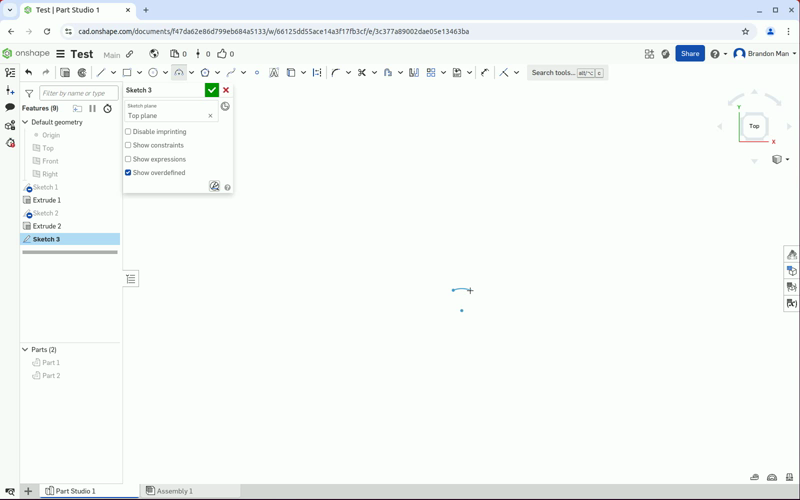
scroll(6)
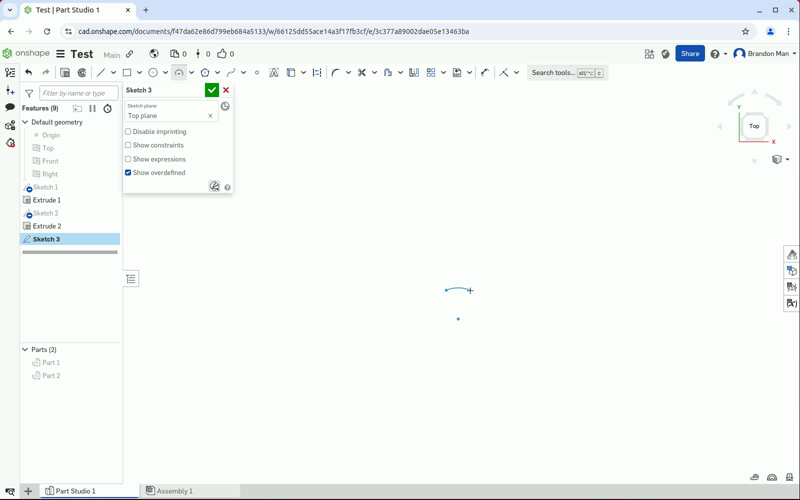
scroll(6)
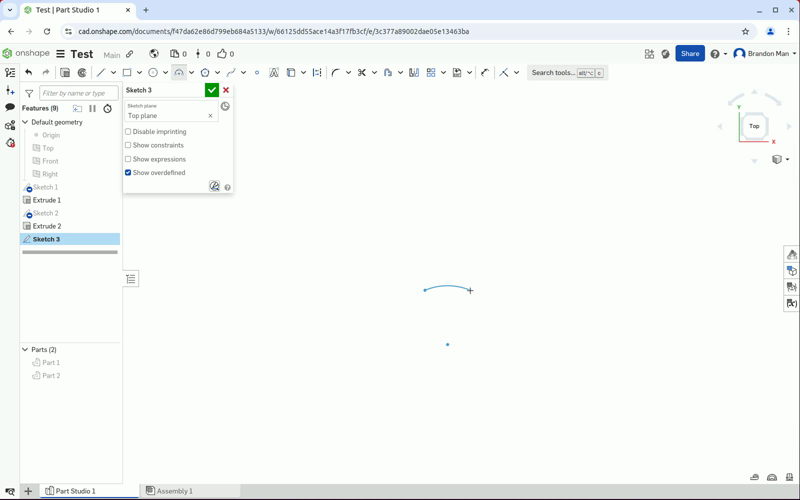
click(470, 290)
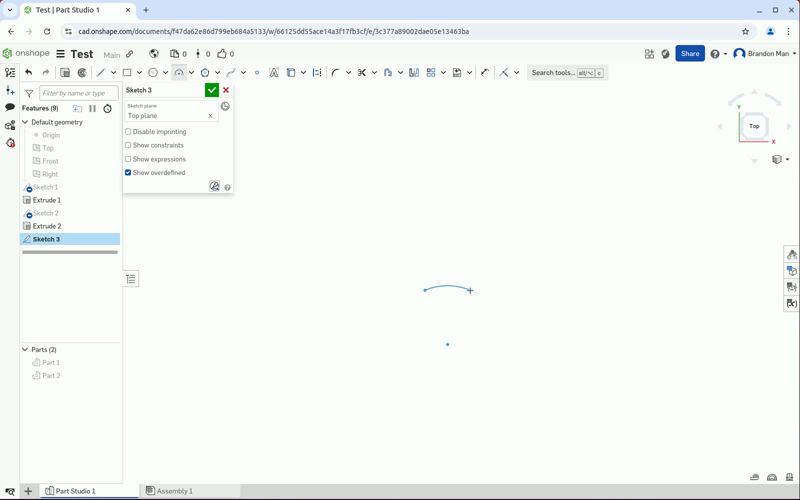
scroll(-6)
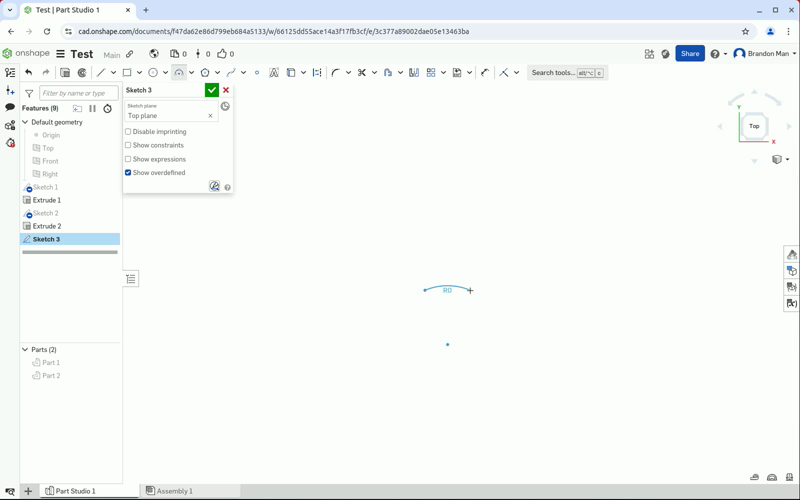
scroll(-6)
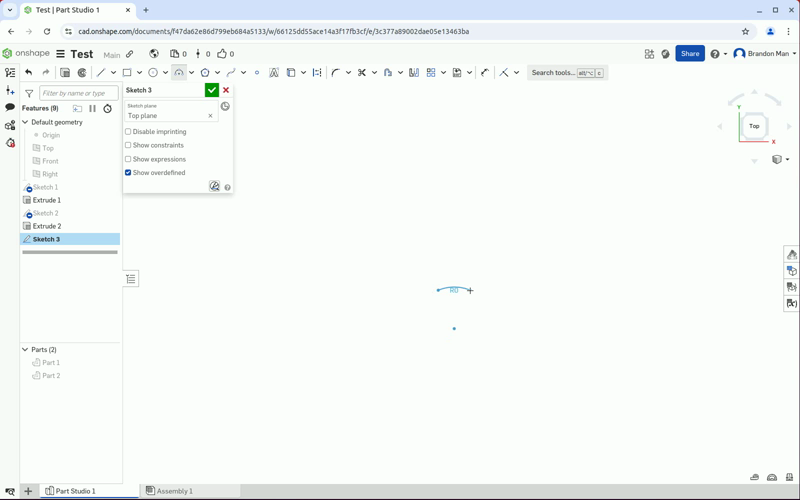
scroll(-6)
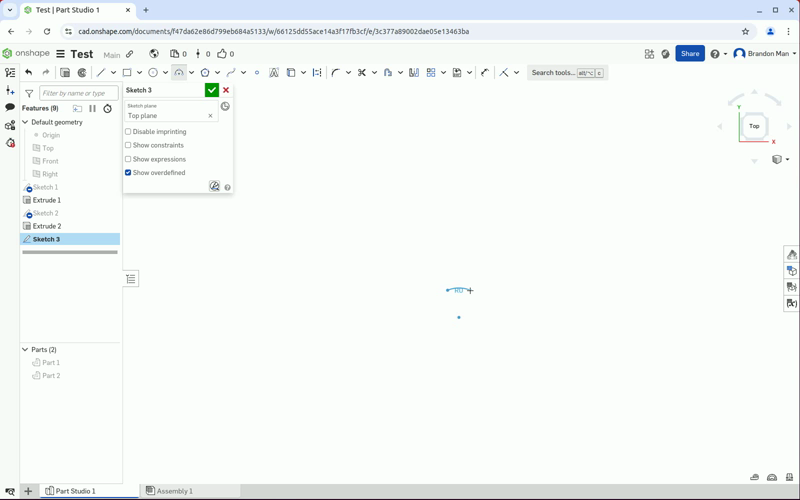
scroll(-6)
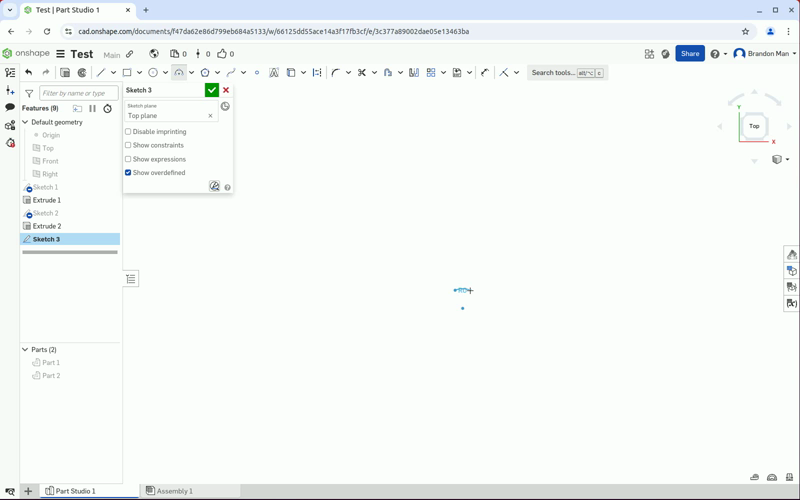
scroll(-6)
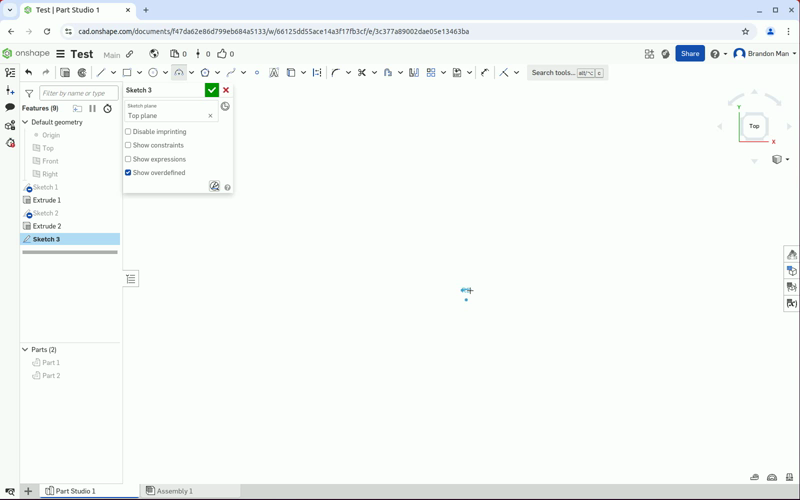
scroll(-6)
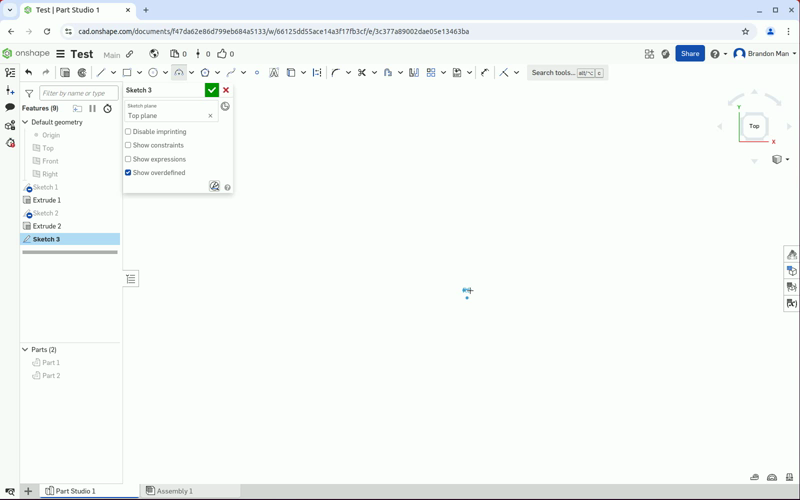
scroll(-6)
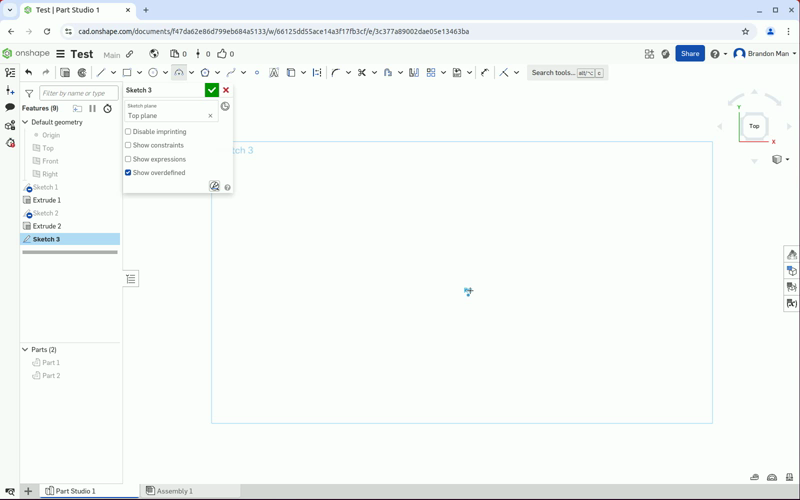
mouse_move(468, 291)
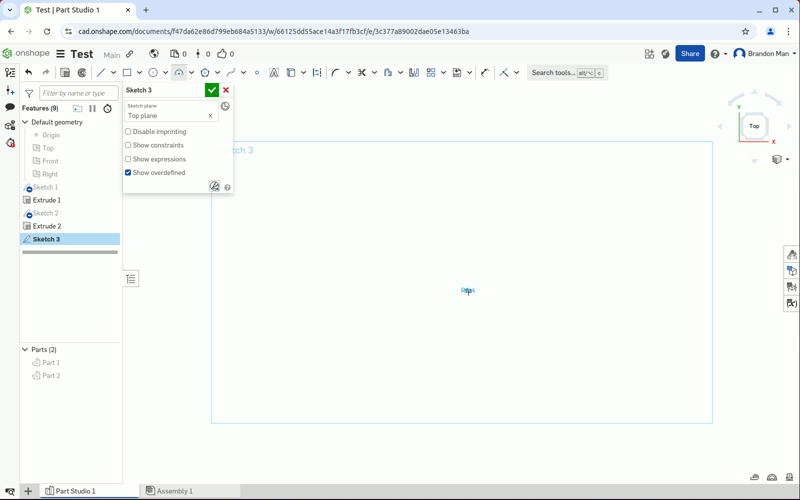
scroll(6)
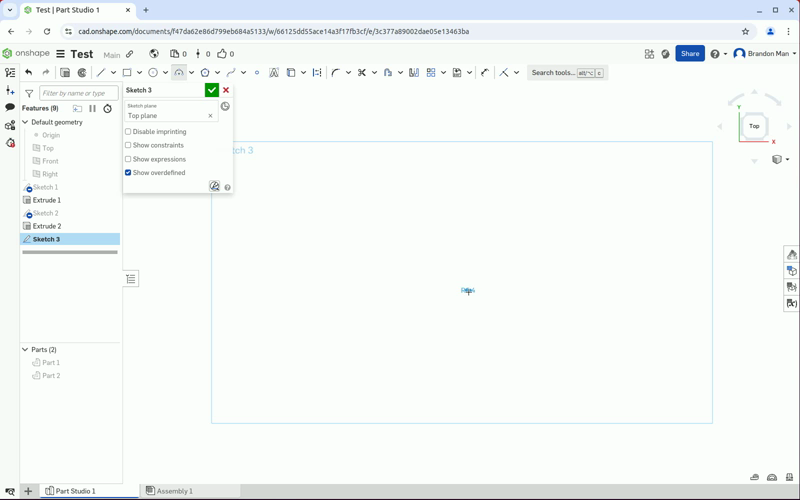
scroll(6)
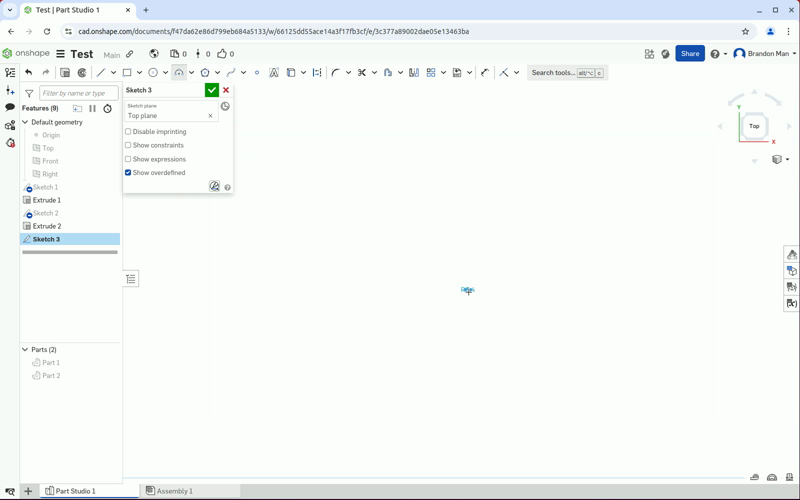
scroll(6)
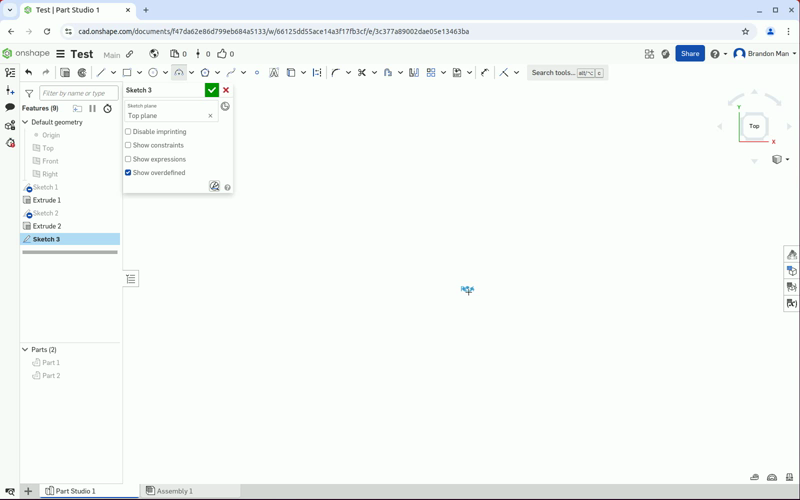
scroll(6)
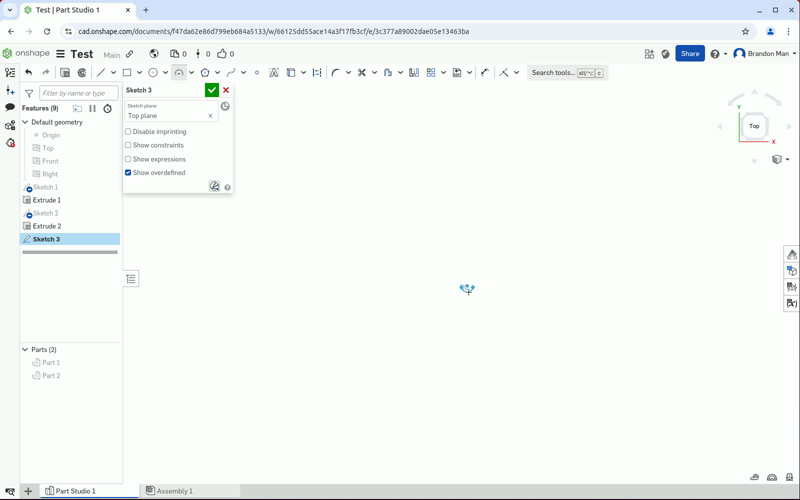
scroll(6)
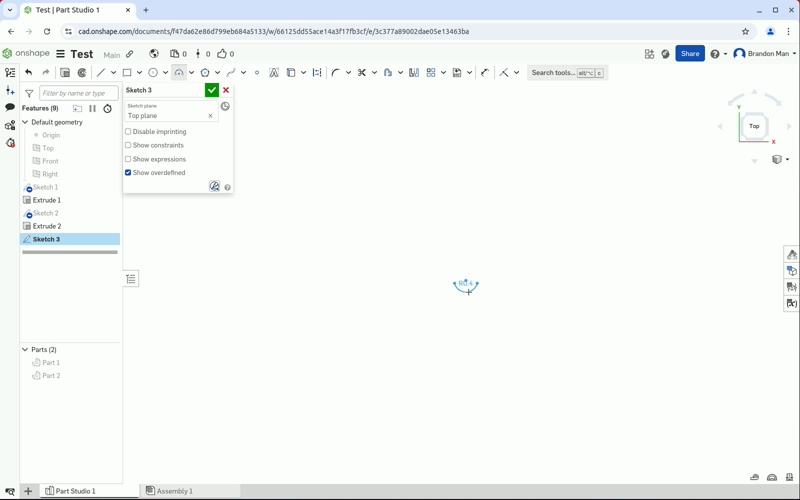
scroll(6)
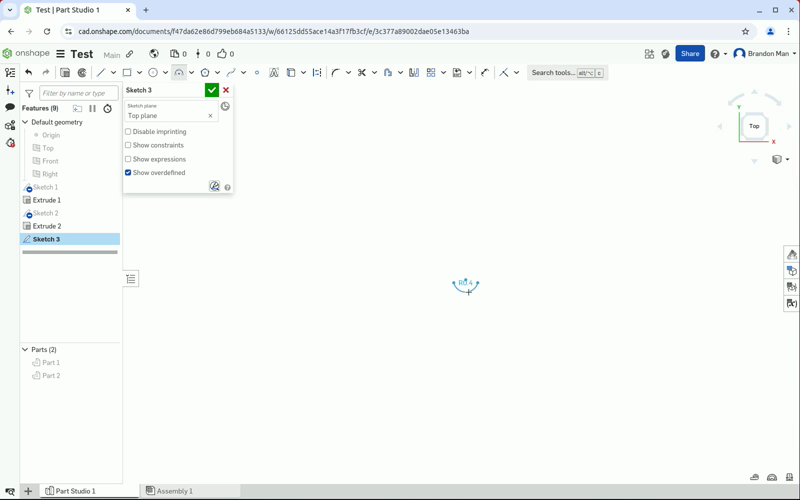
scroll(6)
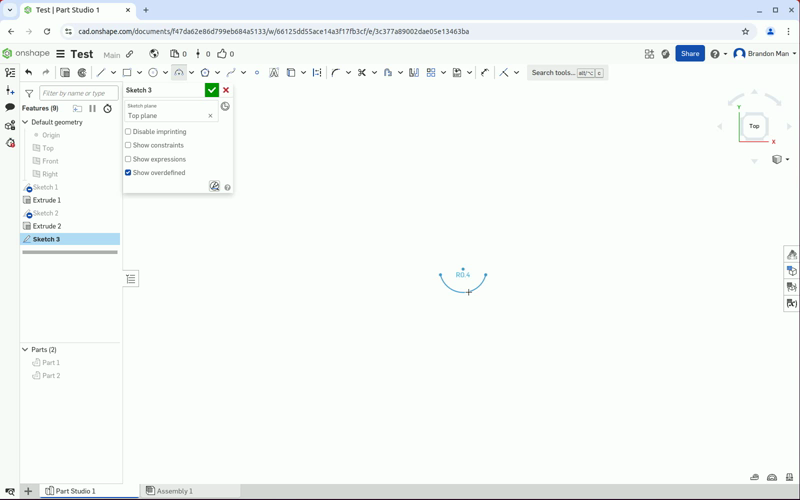
click(468, 291)
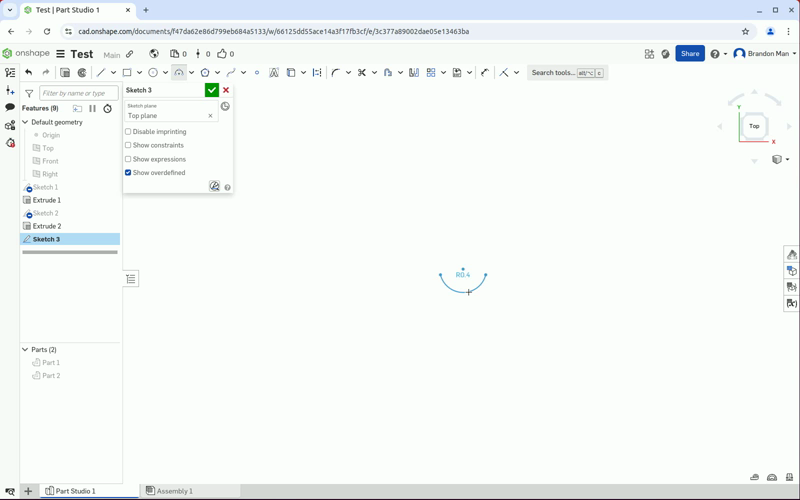
scroll(-6)
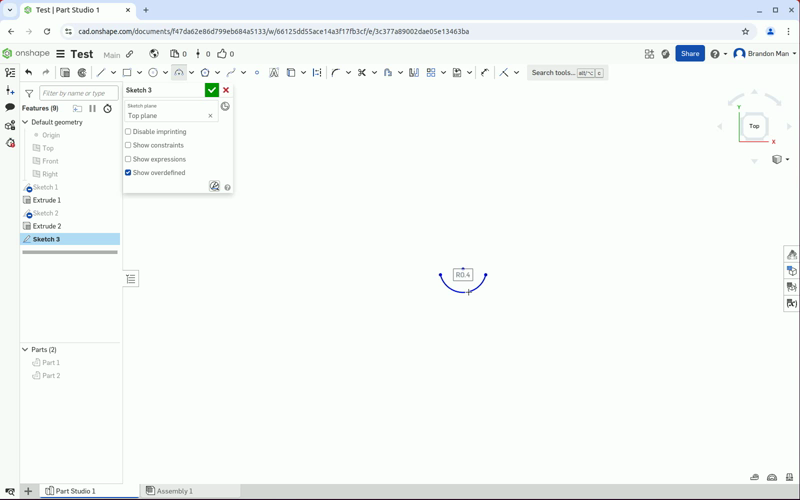
scroll(-6)
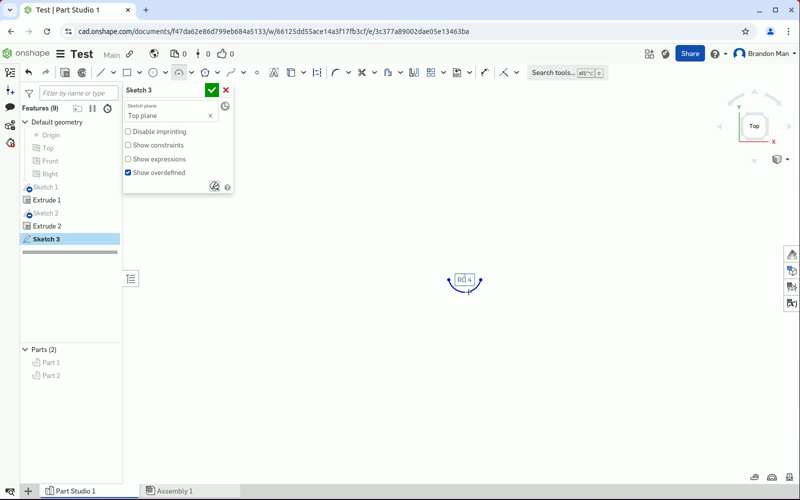
scroll(-6)
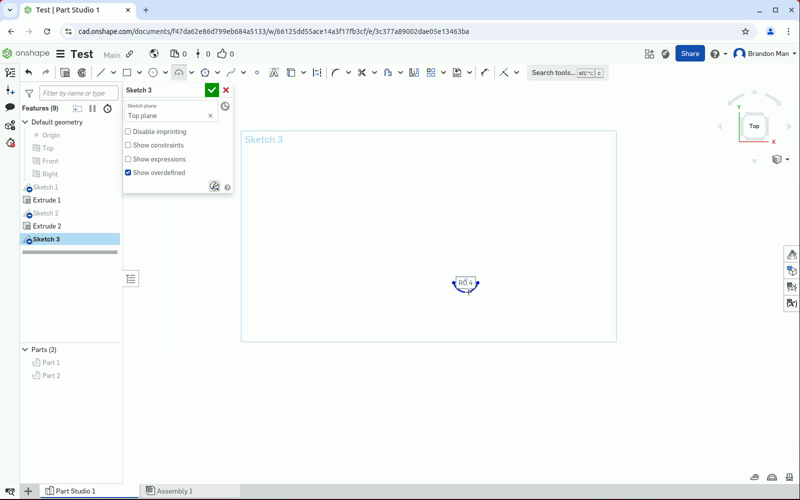
scroll(-6)
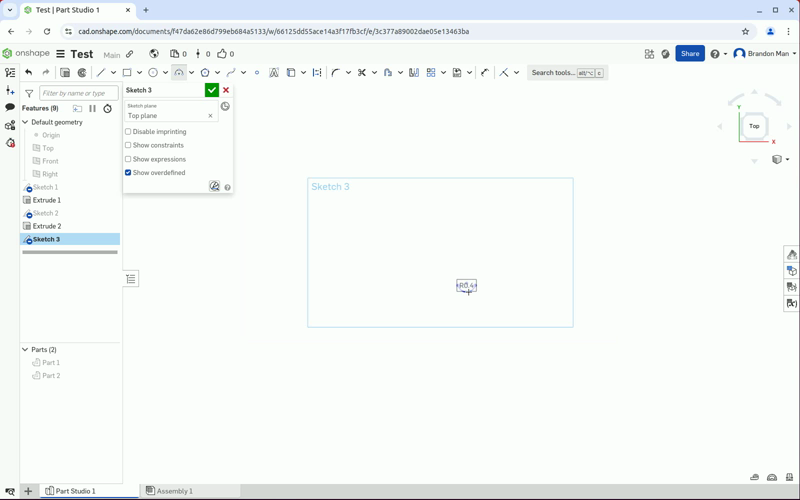
scroll(-6)
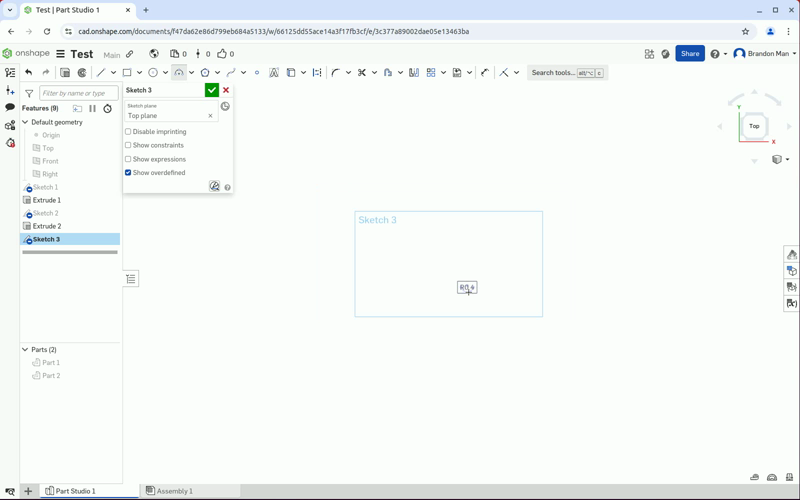
scroll(-6)
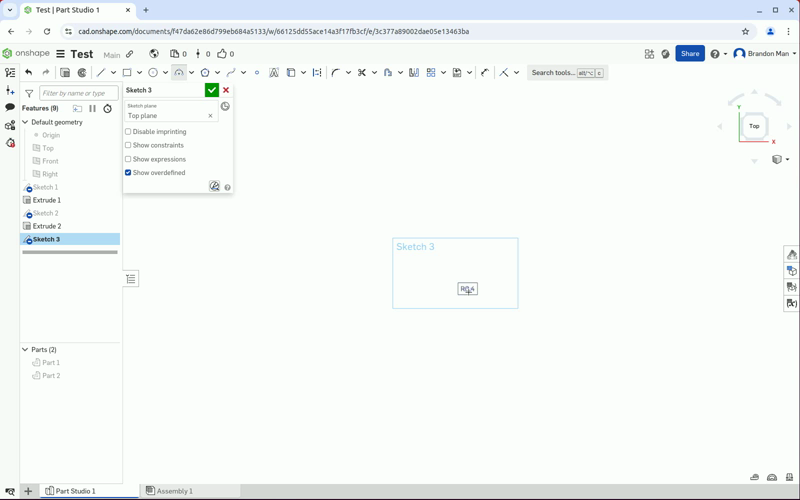
scroll(-6)
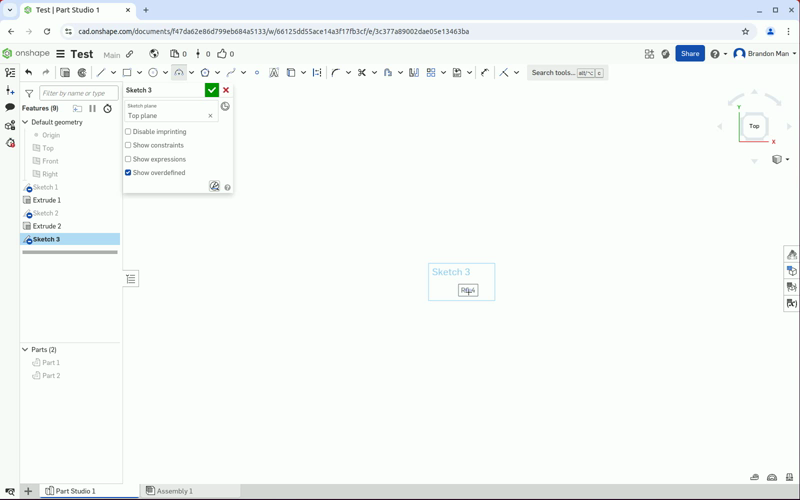
key_up(shift)
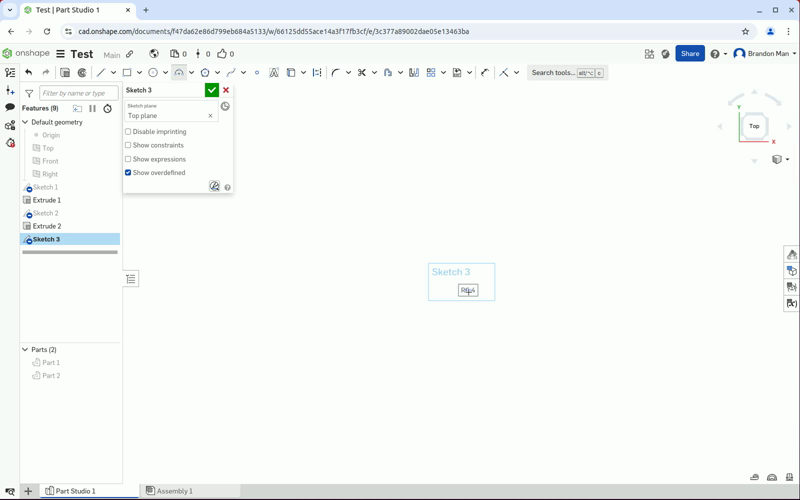
key(esc)
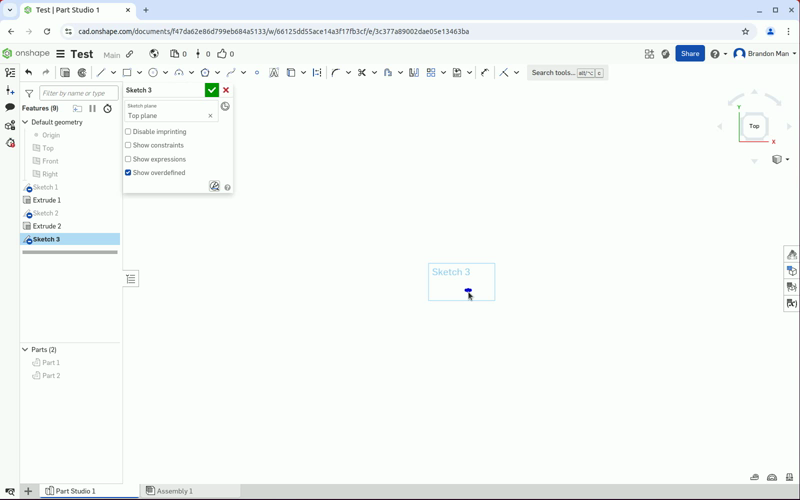
key(l)
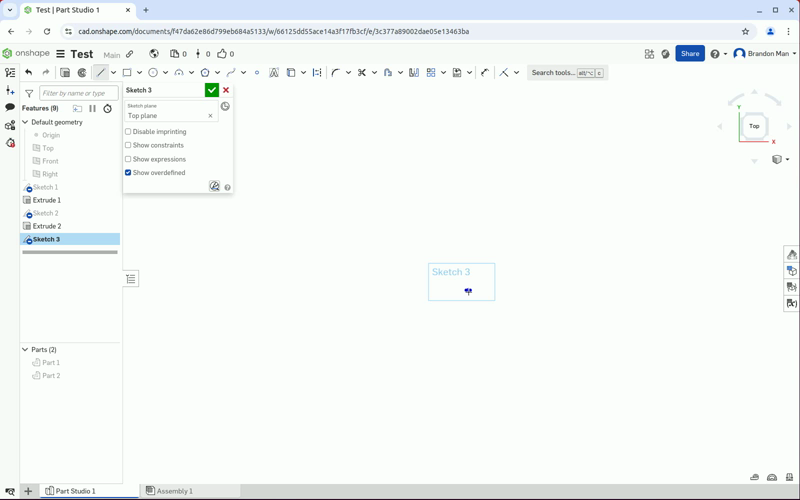
mouse_move(470, 290)
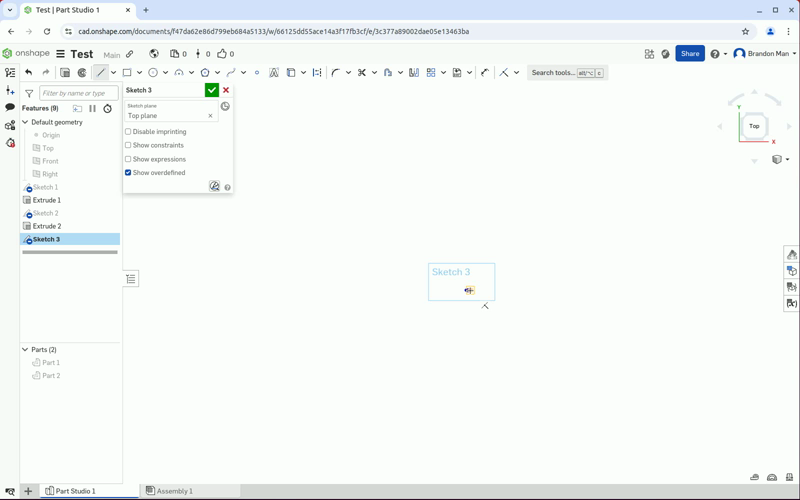
scroll(6)
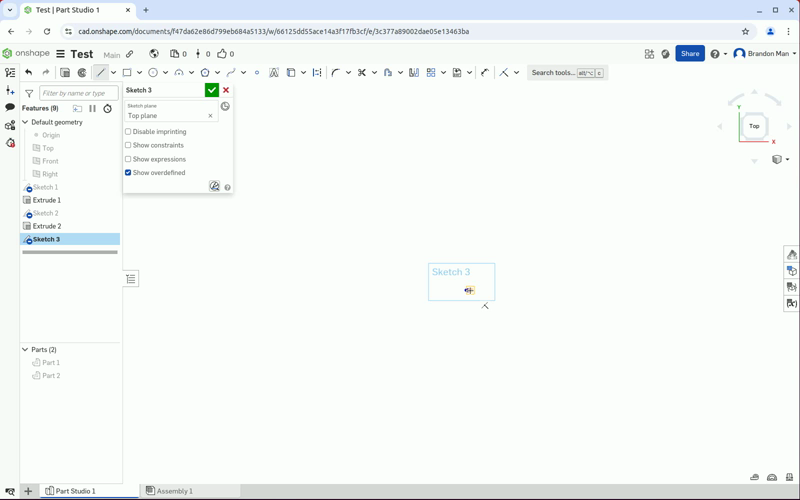
scroll(6)
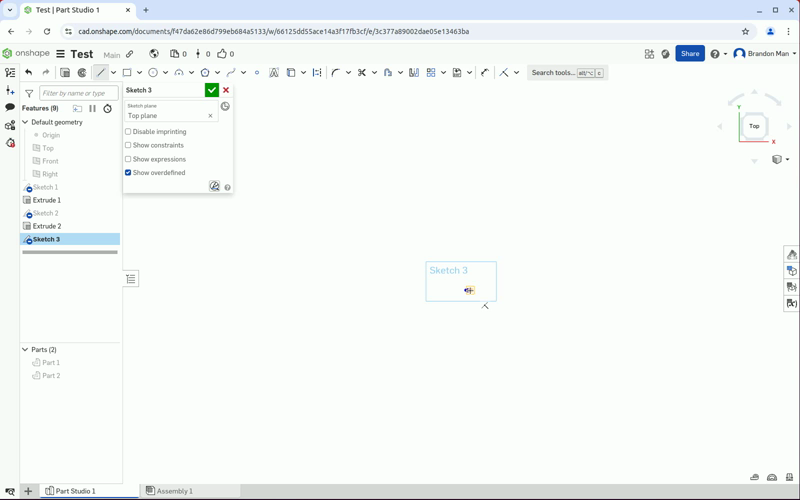
scroll(6)
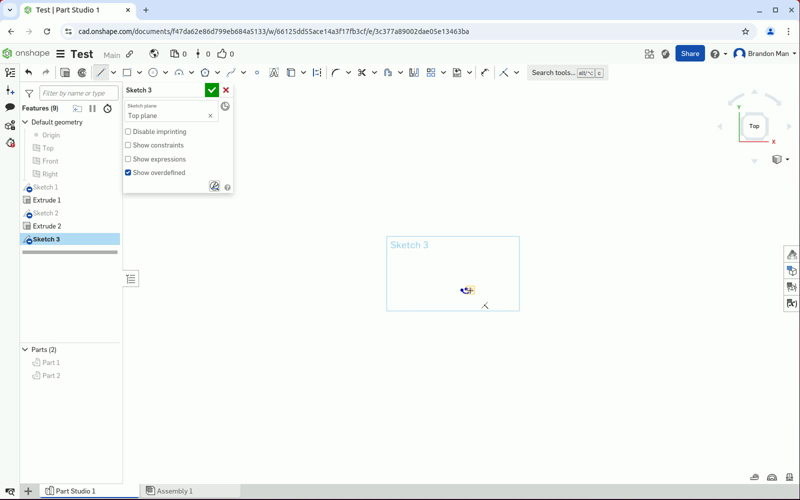
scroll(6)
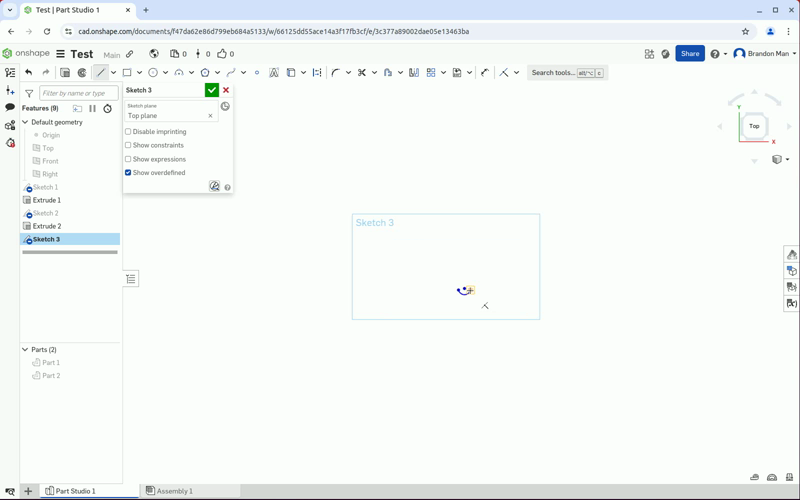
scroll(6)
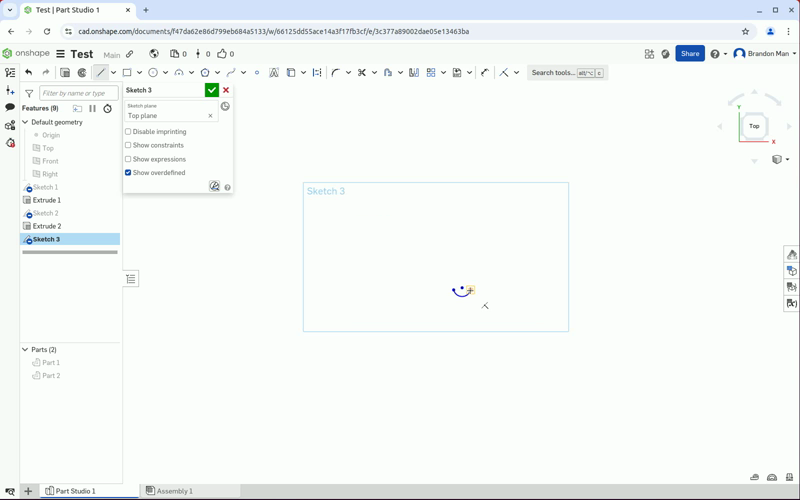
scroll(6)
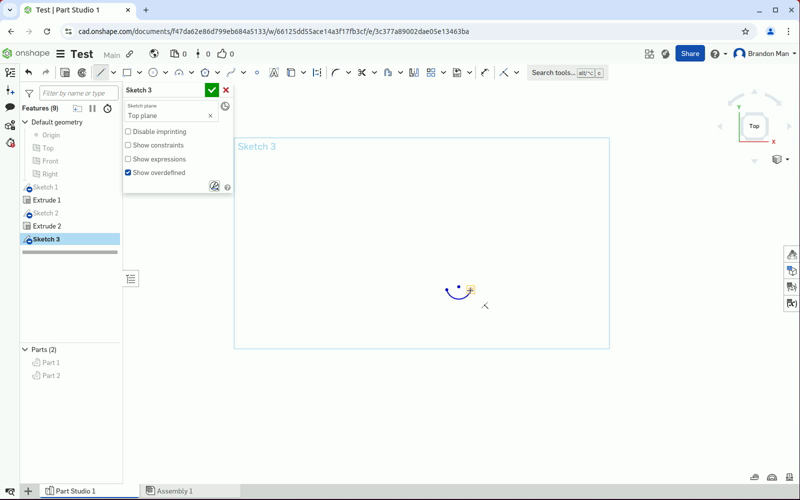
scroll(6)
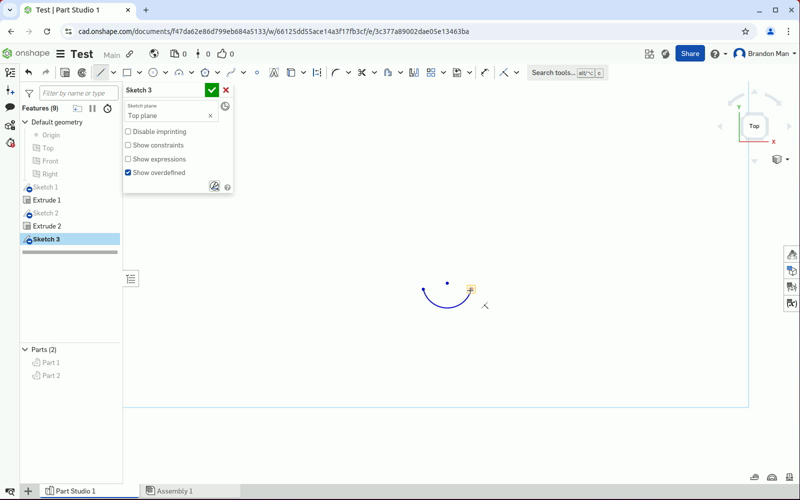
click(470, 290)
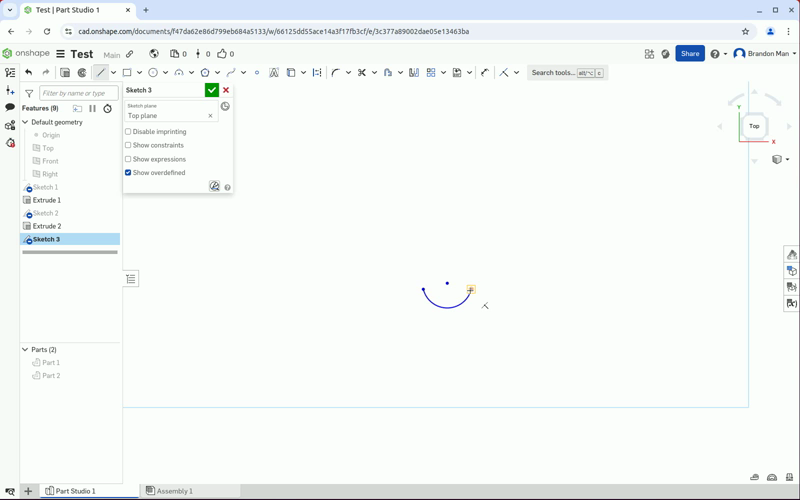
scroll(-6)
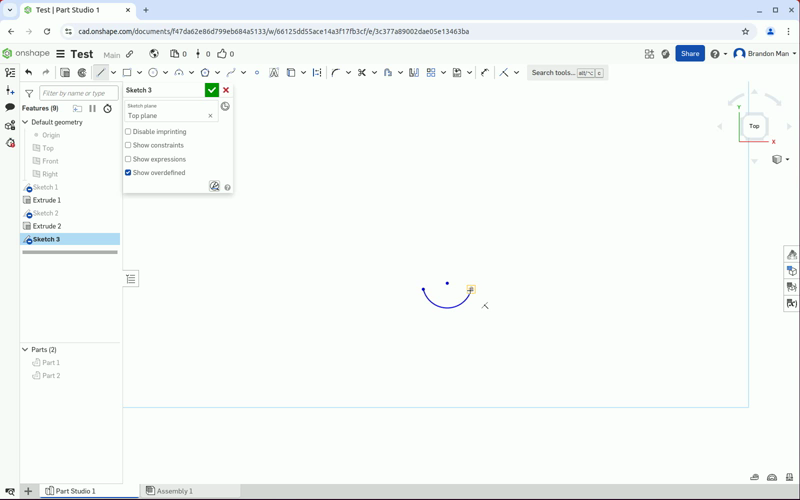
scroll(-6)
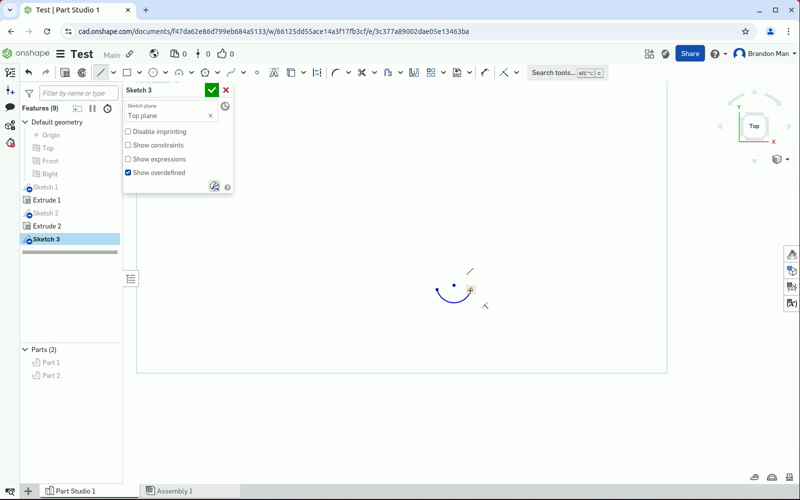
scroll(-6)
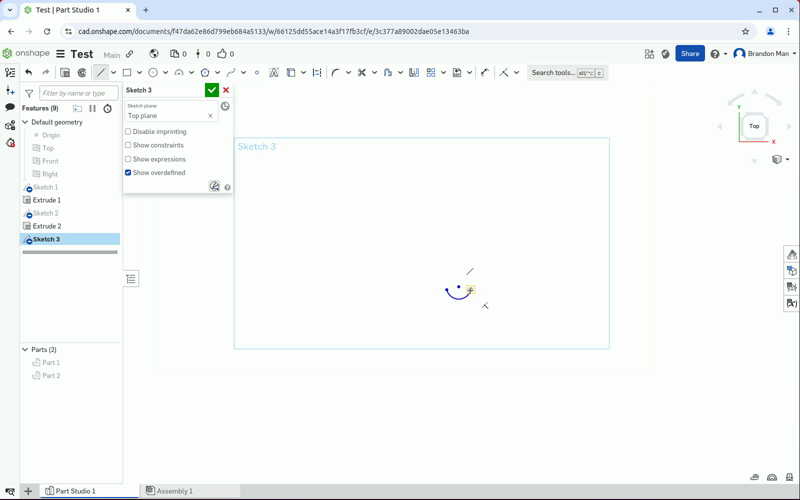
scroll(-6)
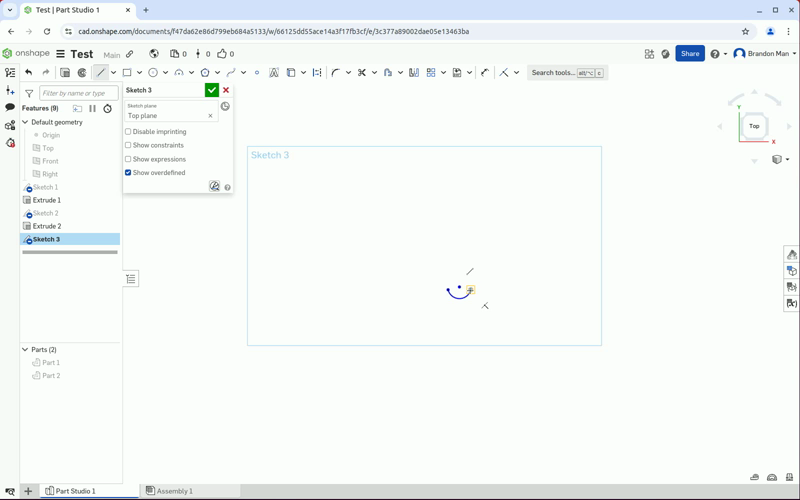
scroll(-6)
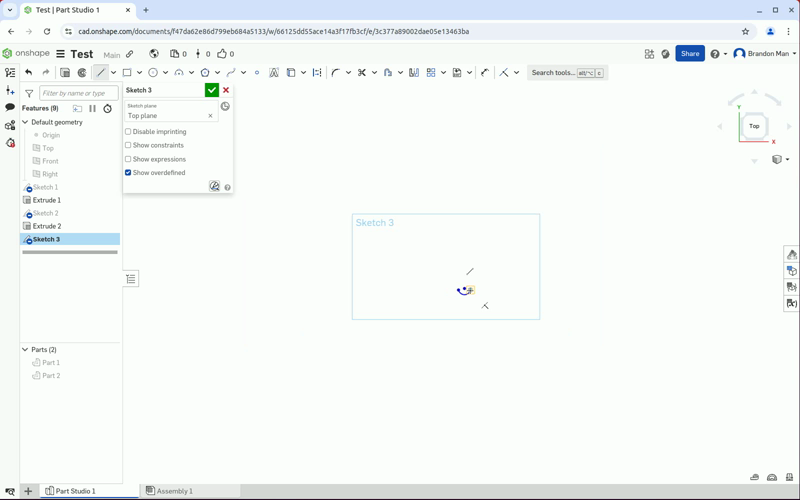
scroll(-6)
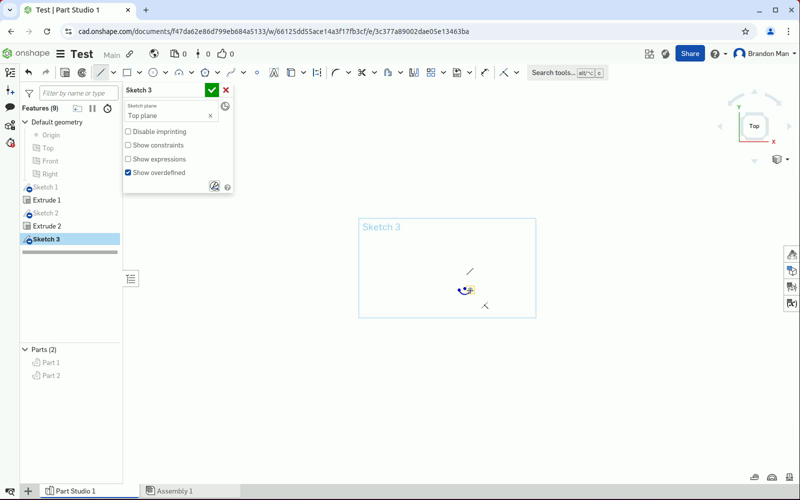
scroll(-6)
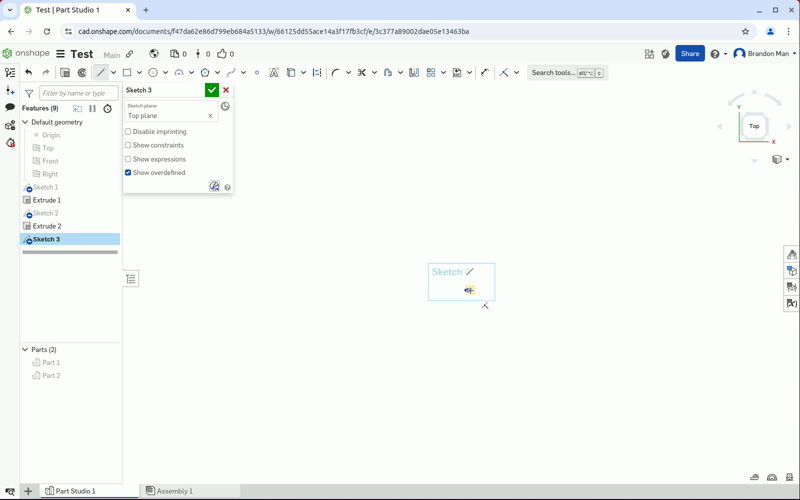
key_down(shift)
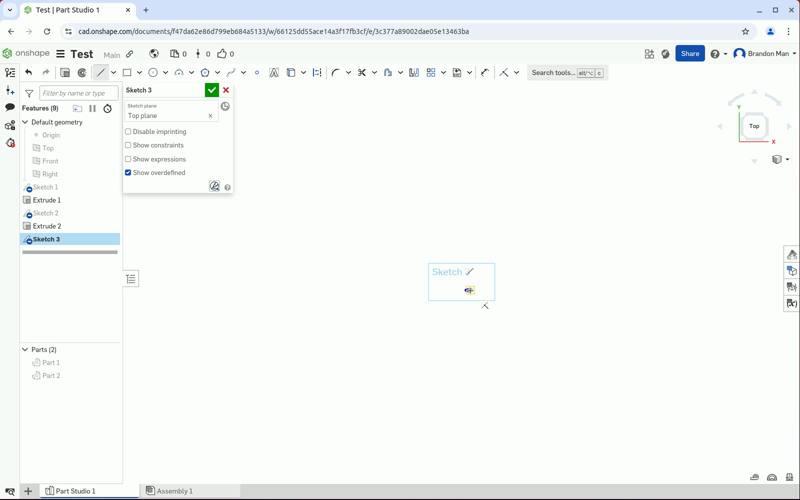
mouse_move(500, 290)
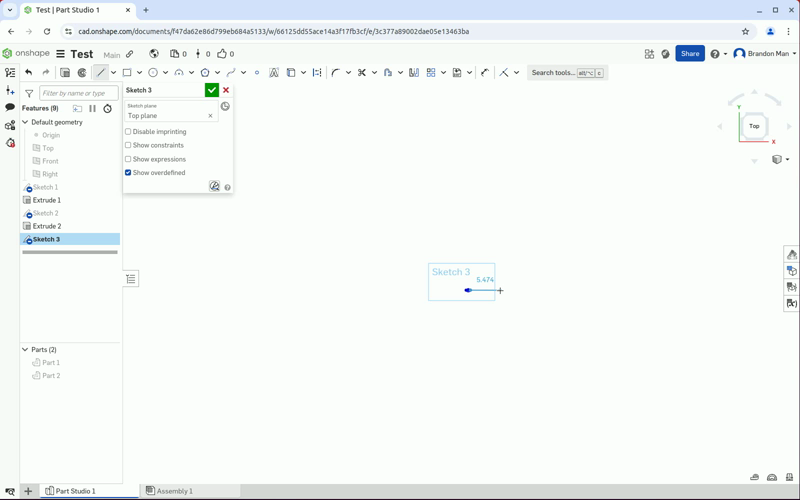
mouse_move(470, 285)
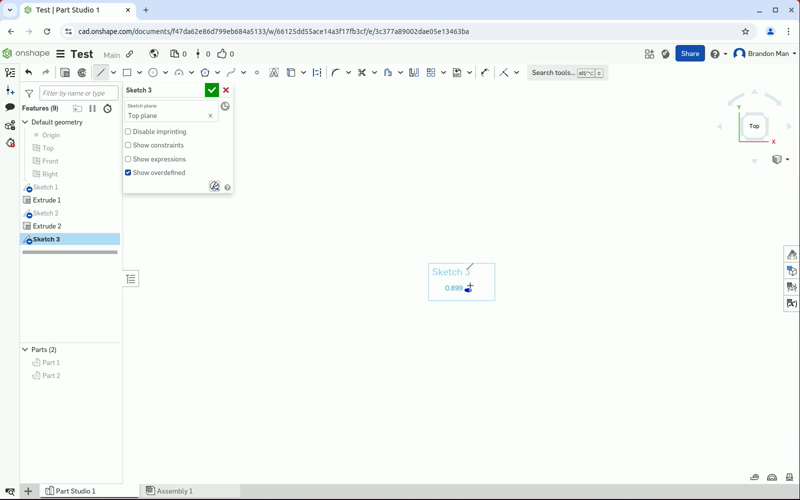
scroll(6)
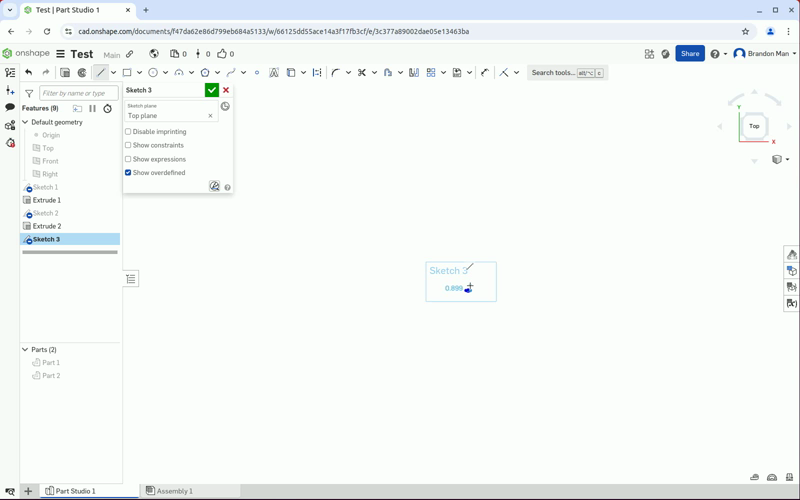
scroll(6)
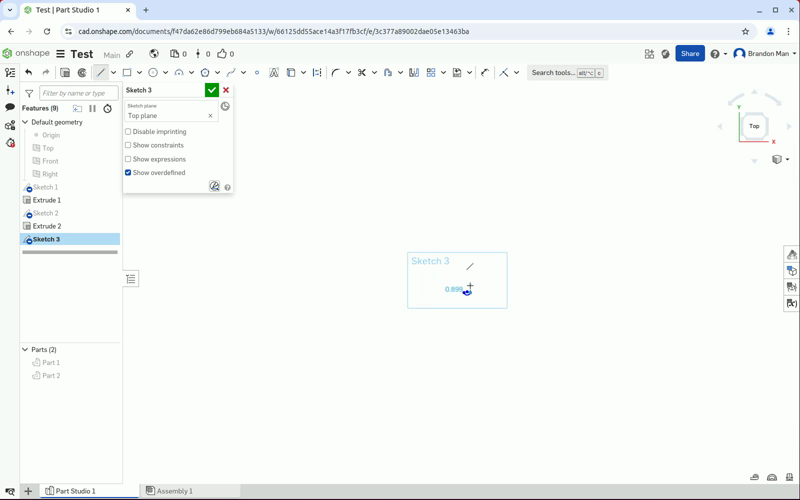
scroll(6)
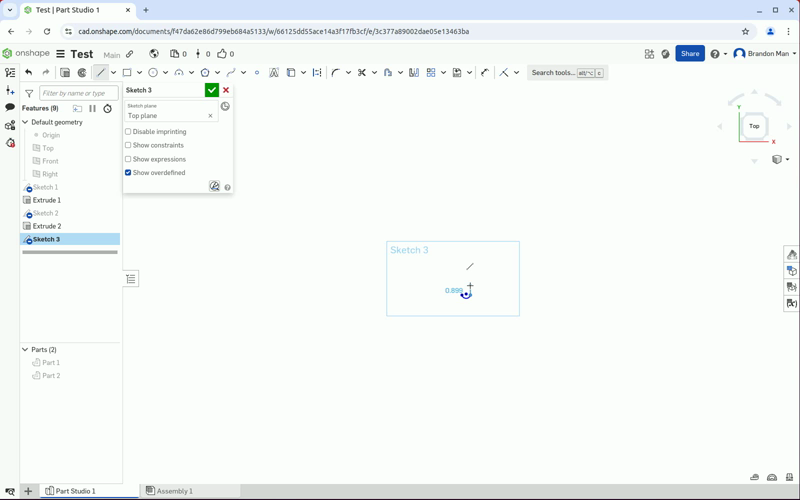
scroll(6)
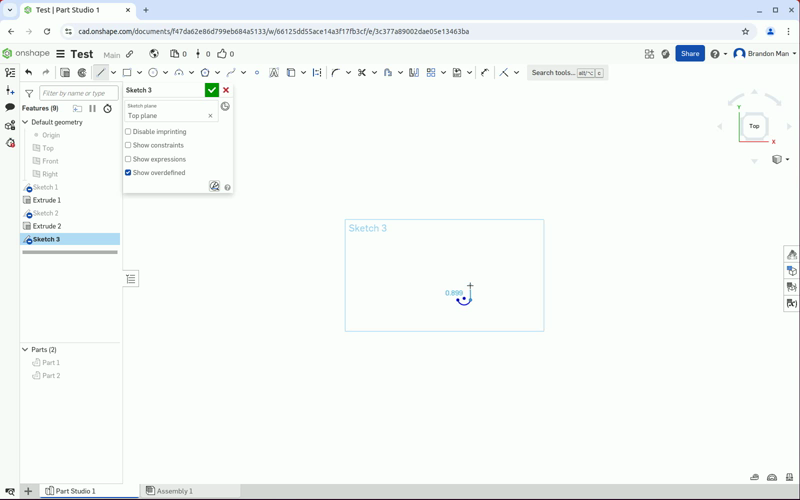
scroll(6)
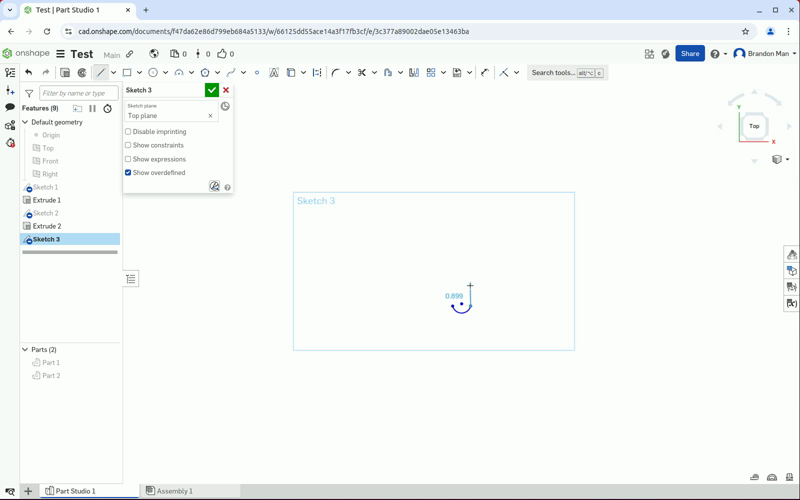
scroll(6)
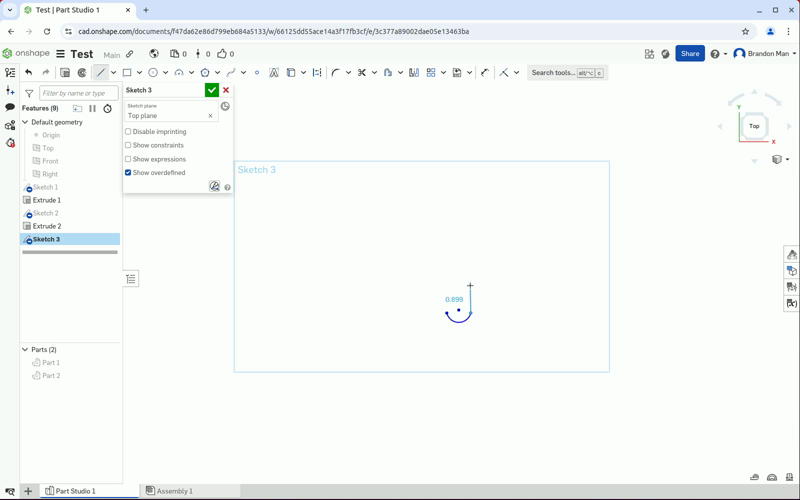
scroll(6)
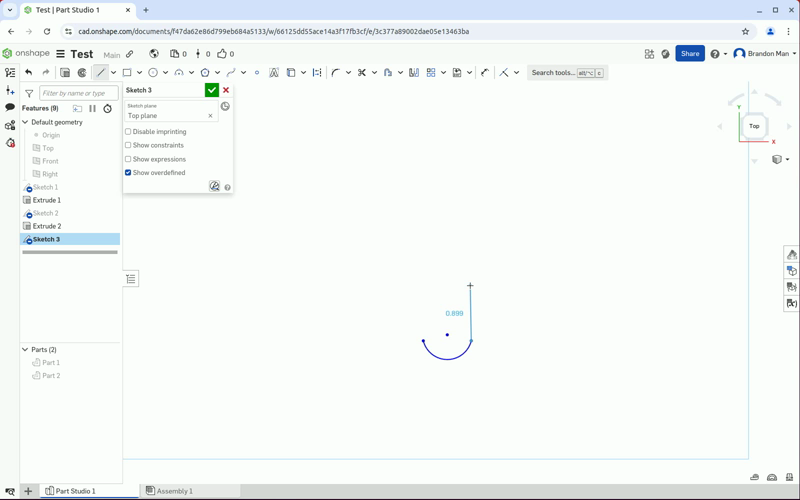
click(470, 285)
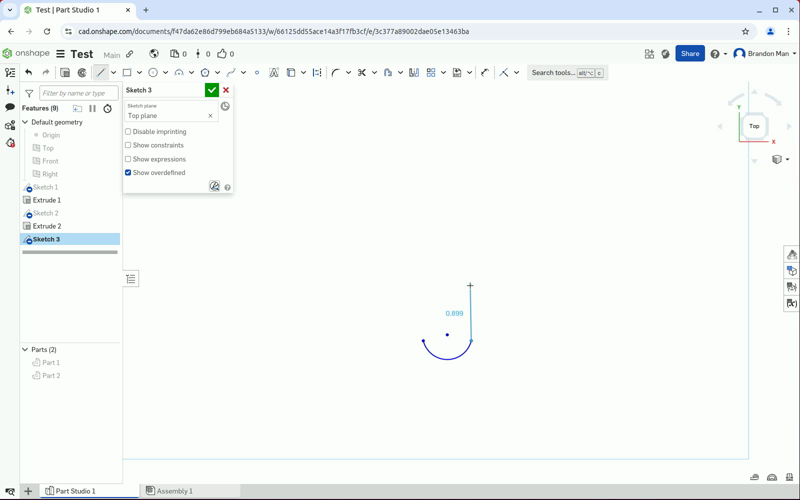
scroll(-6)
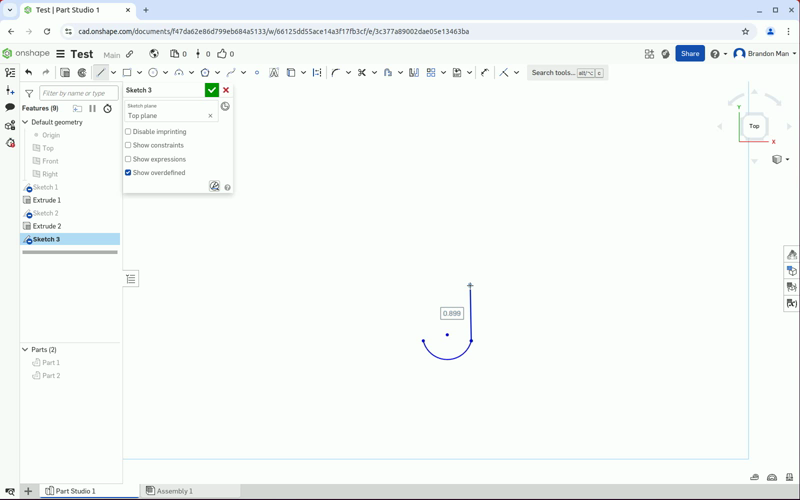
scroll(-6)
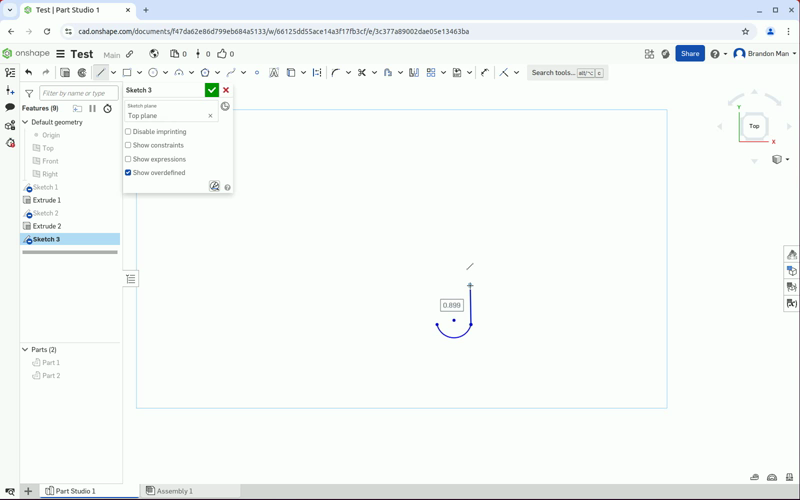
scroll(-6)
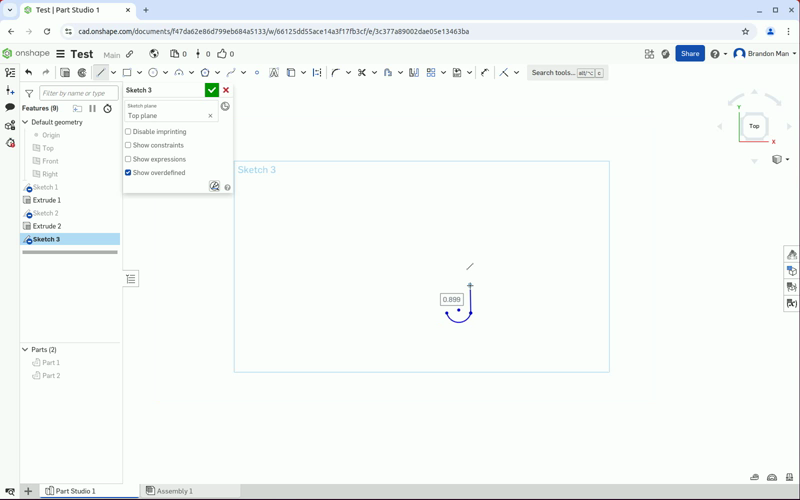
scroll(-6)
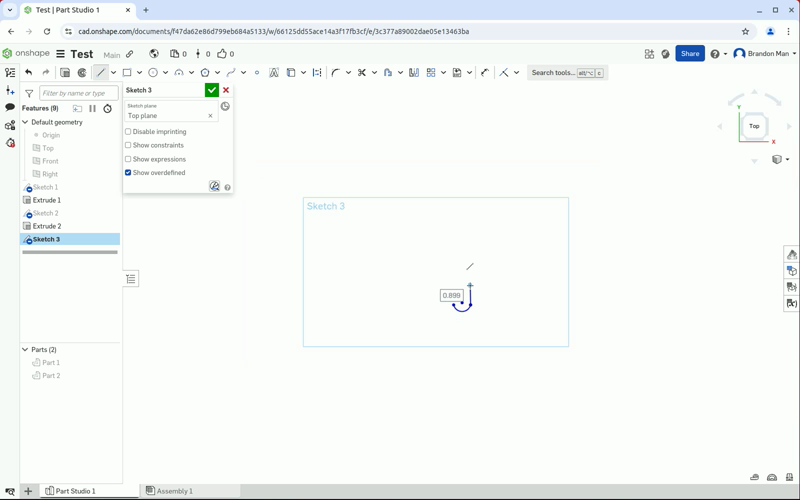
scroll(-6)
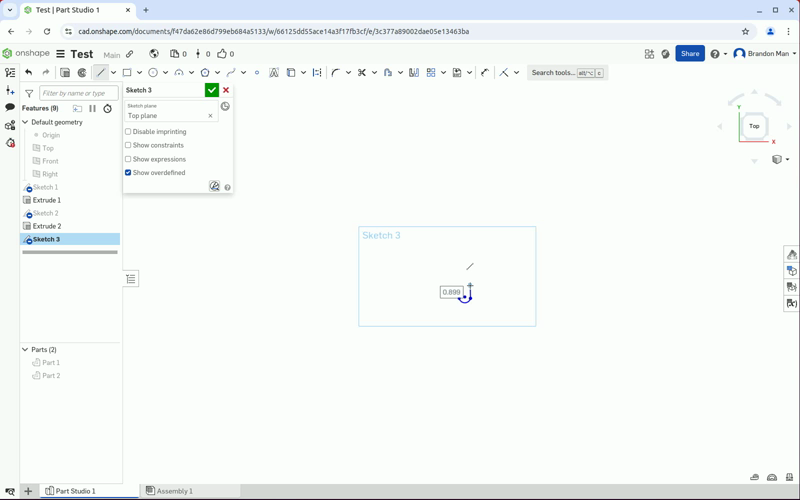
scroll(-6)
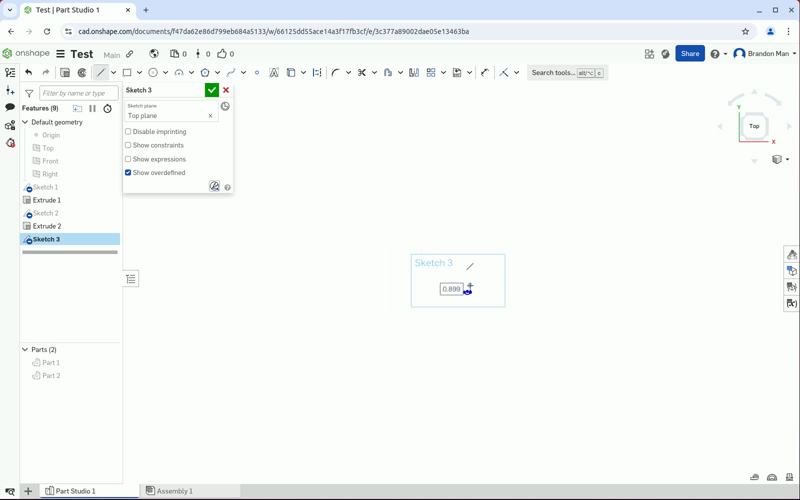
scroll(-6)
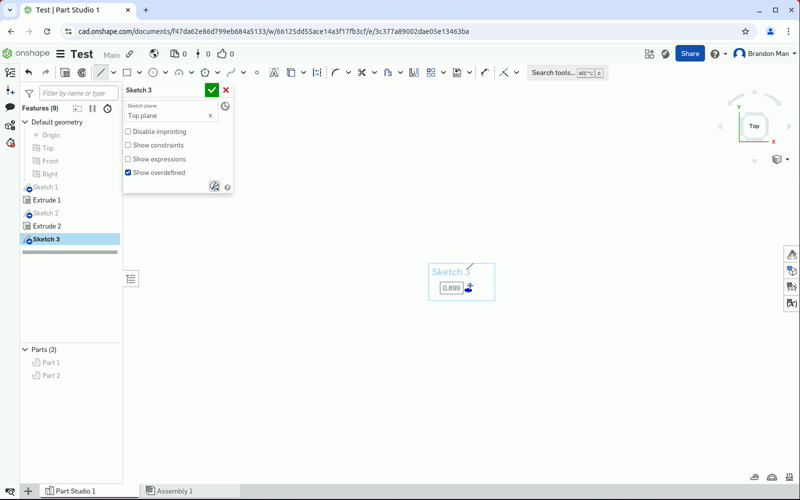
key_up(shift)
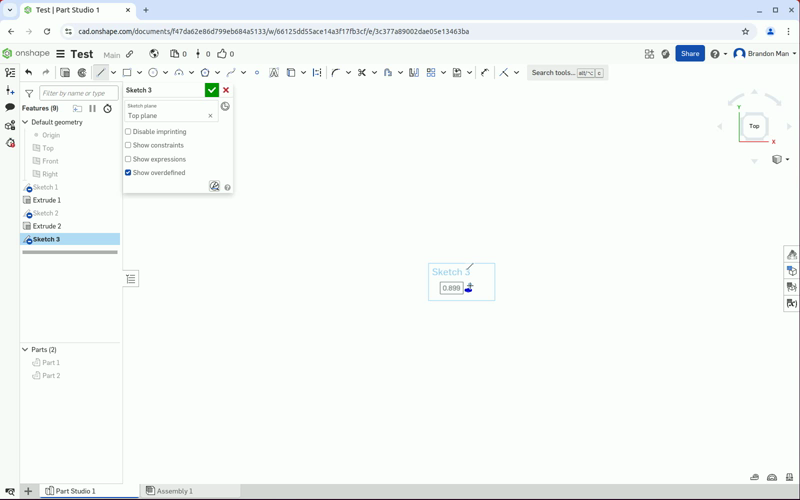
key_down(shift)
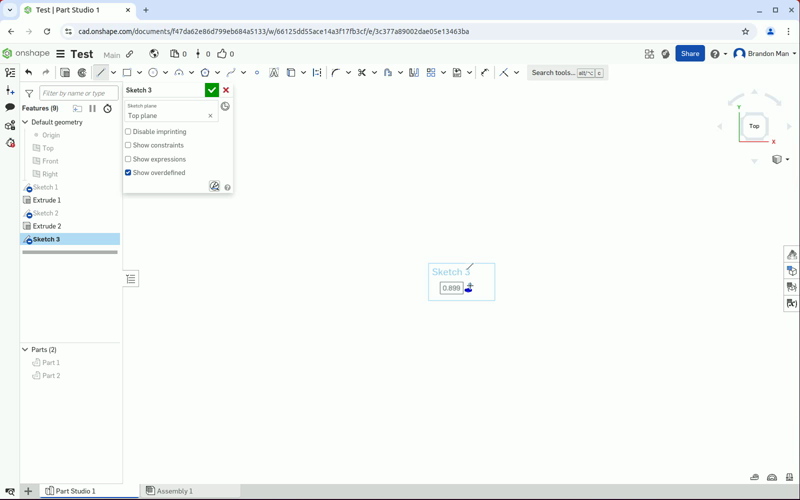
key_up(shift)
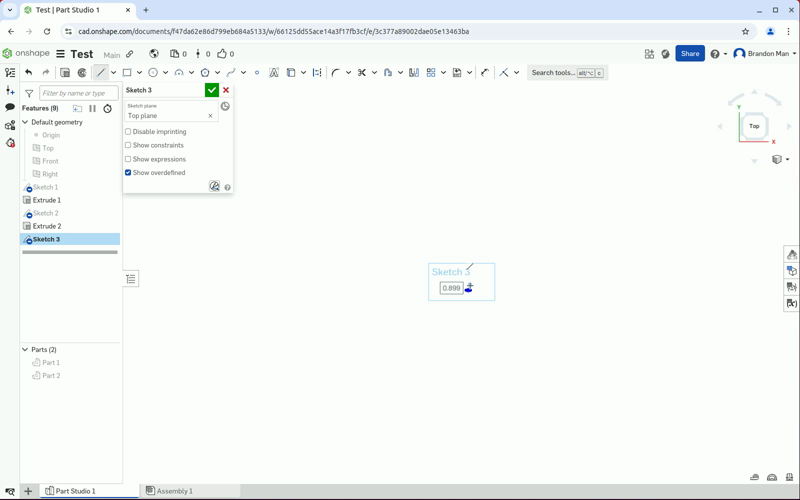
key_down(shift)
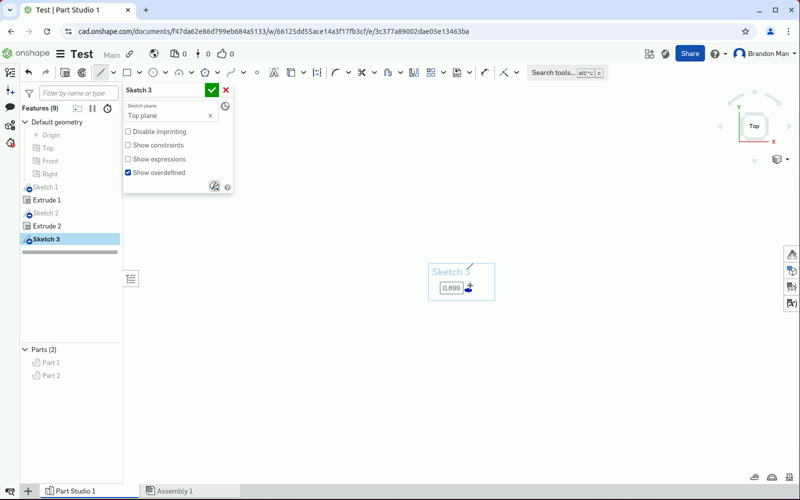
mouse_move(500, 285)
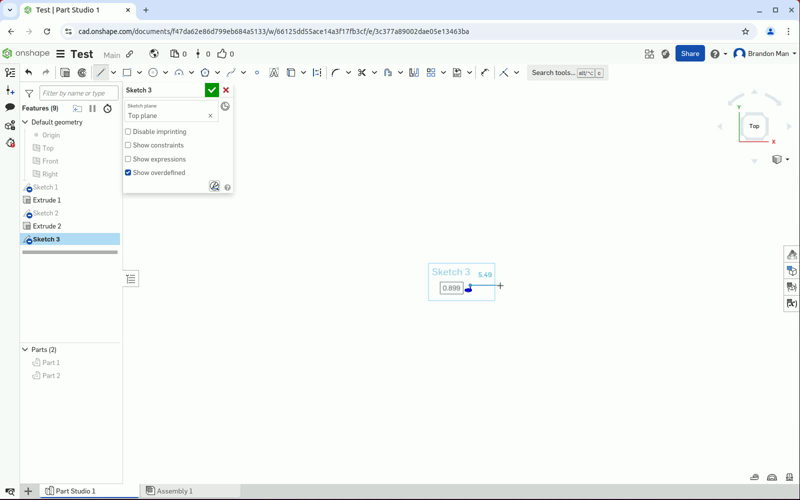
mouse_move(470, 290)
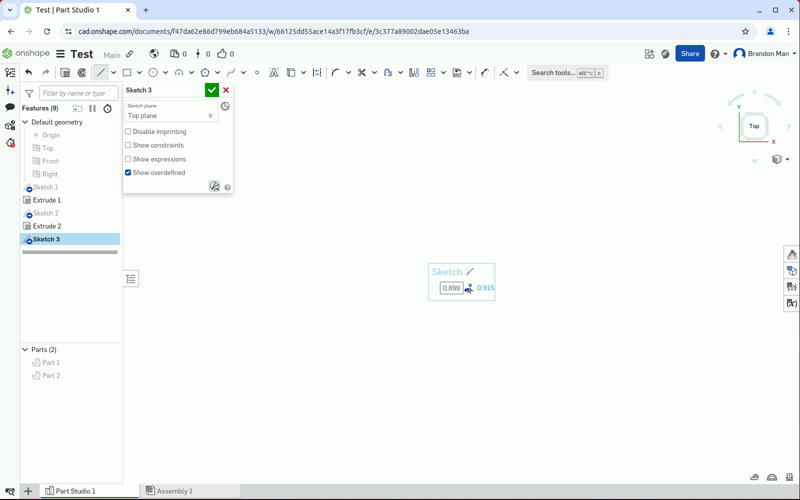
scroll(6)
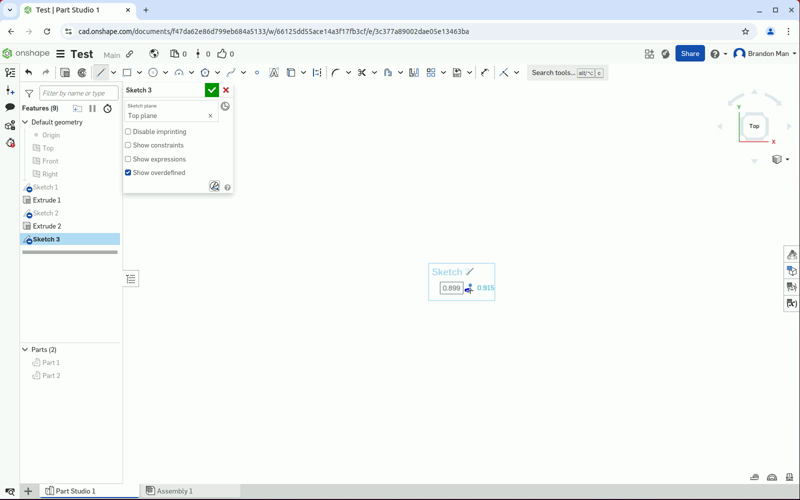
scroll(6)
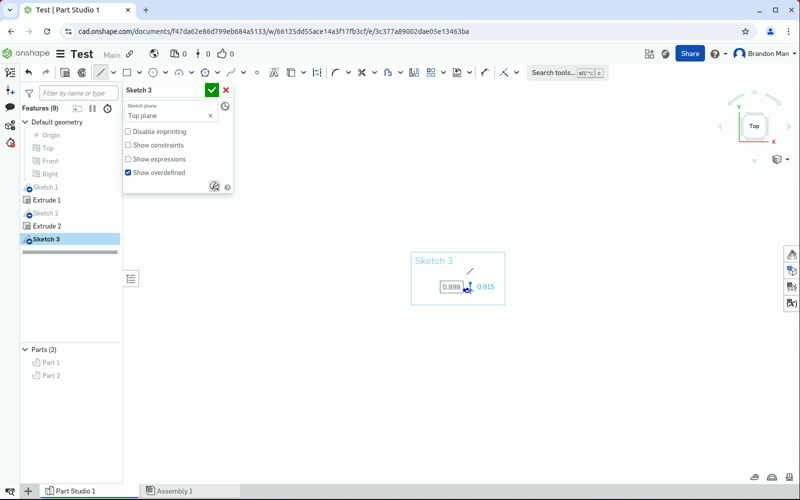
scroll(6)
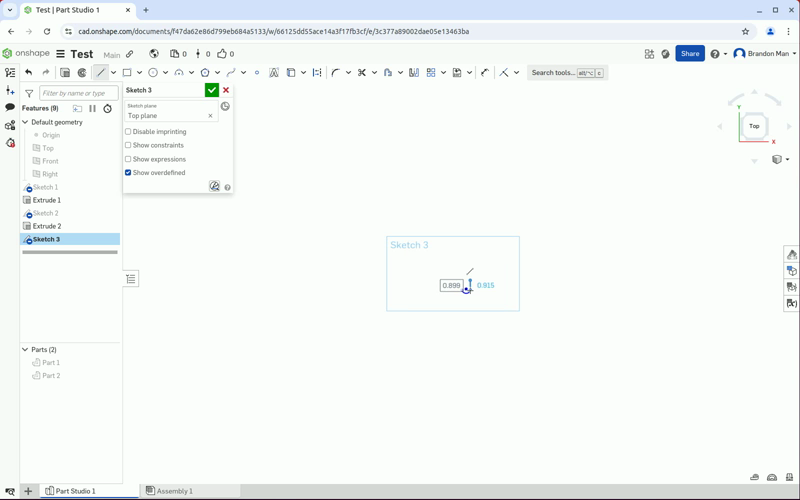
scroll(6)
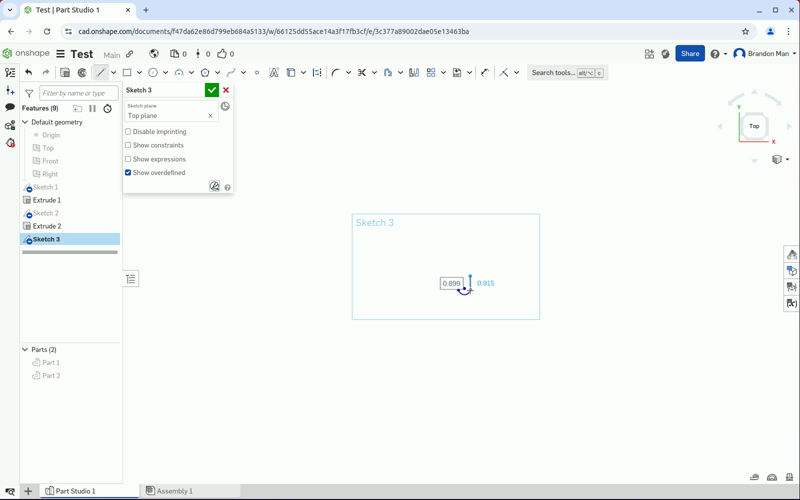
scroll(6)
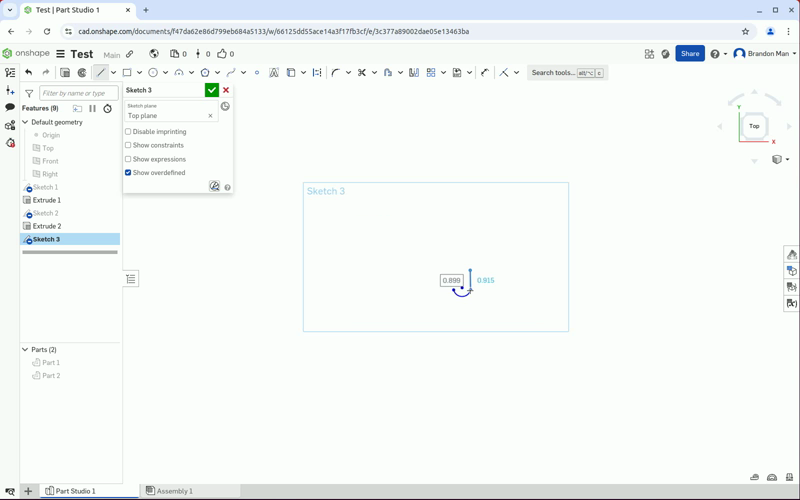
scroll(6)
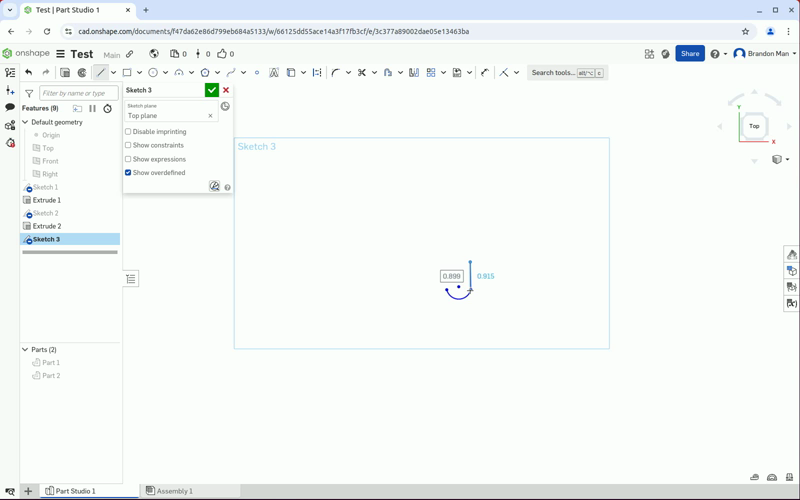
scroll(6)
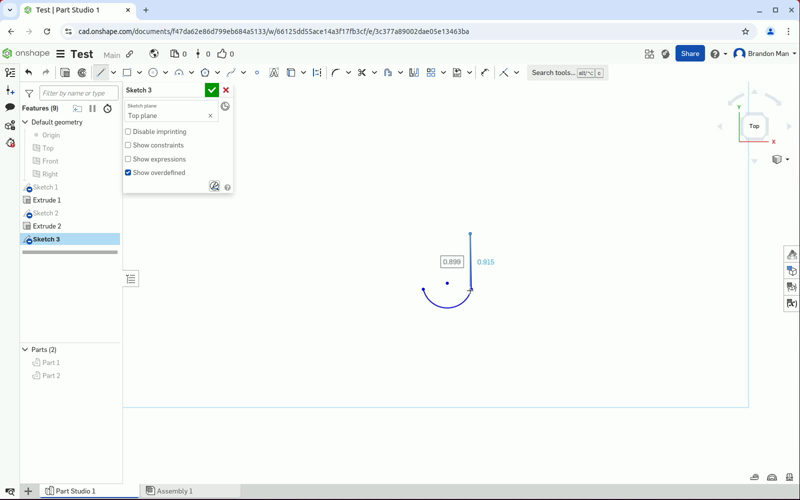
click(470, 290)
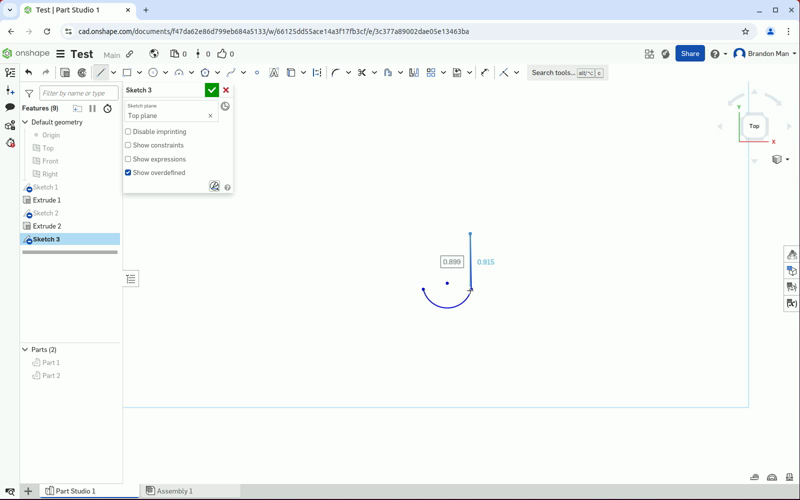
scroll(-6)
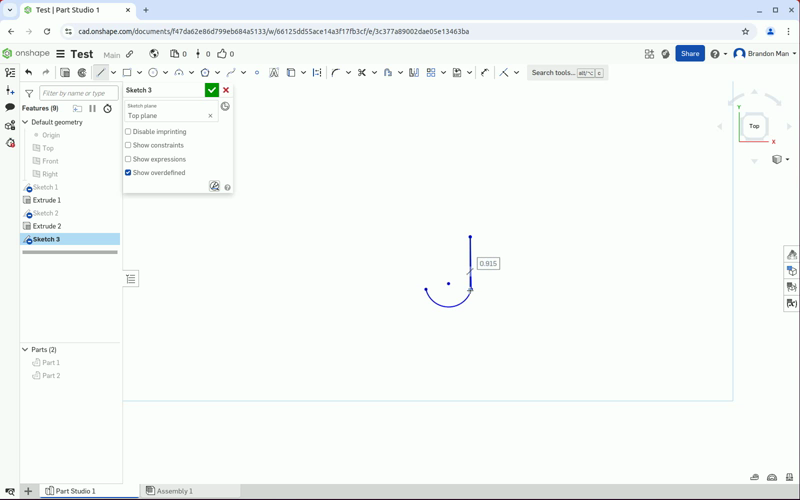
scroll(-6)
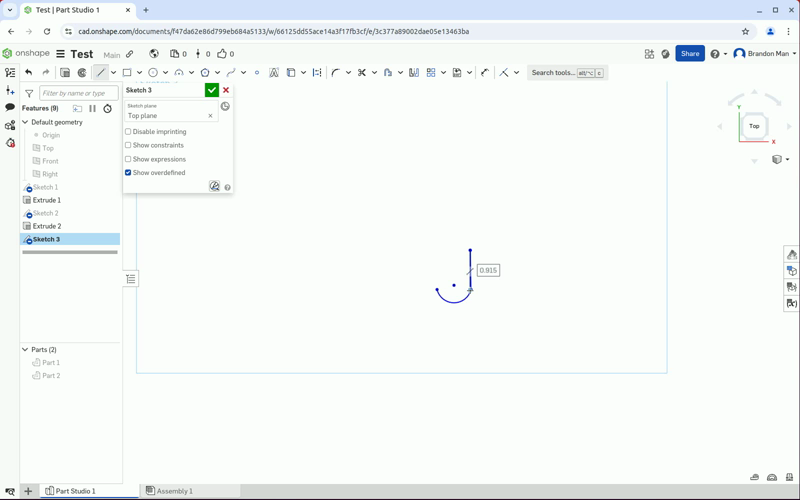
scroll(-6)
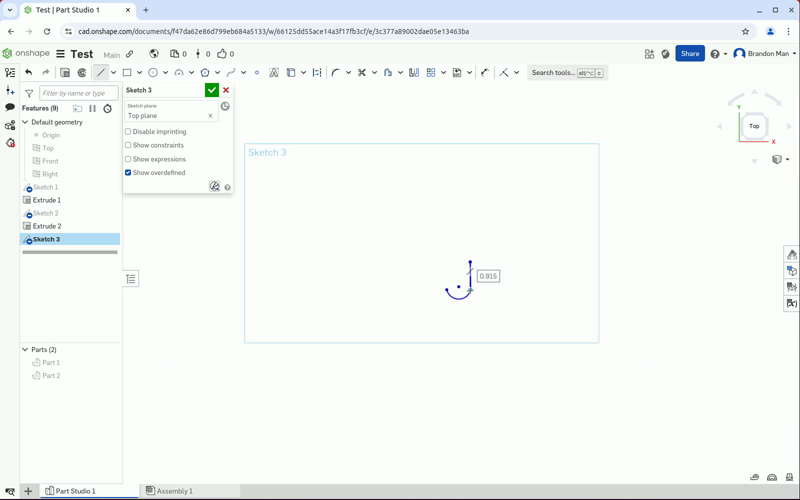
scroll(-6)
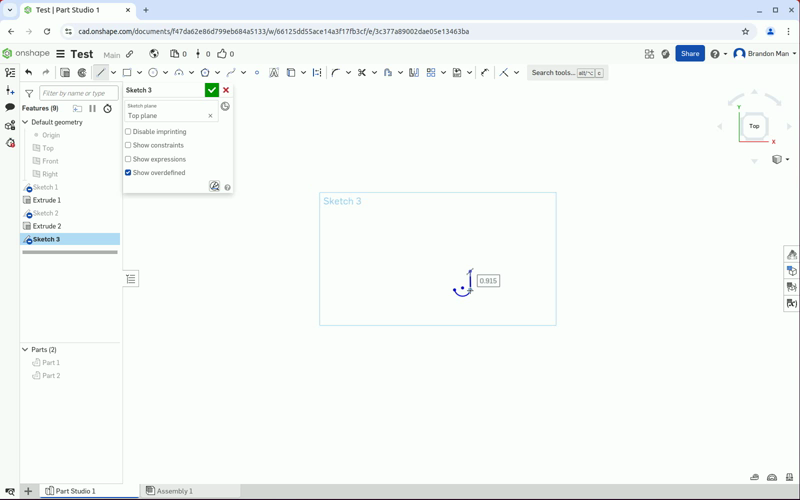
scroll(-6)
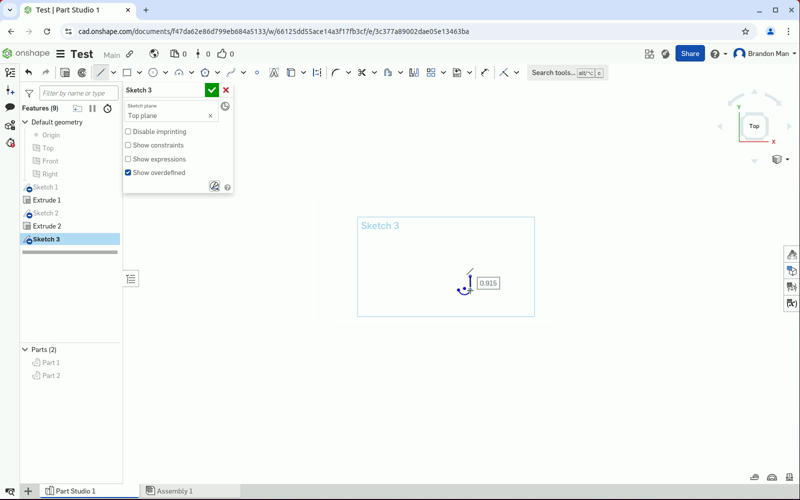
scroll(-6)
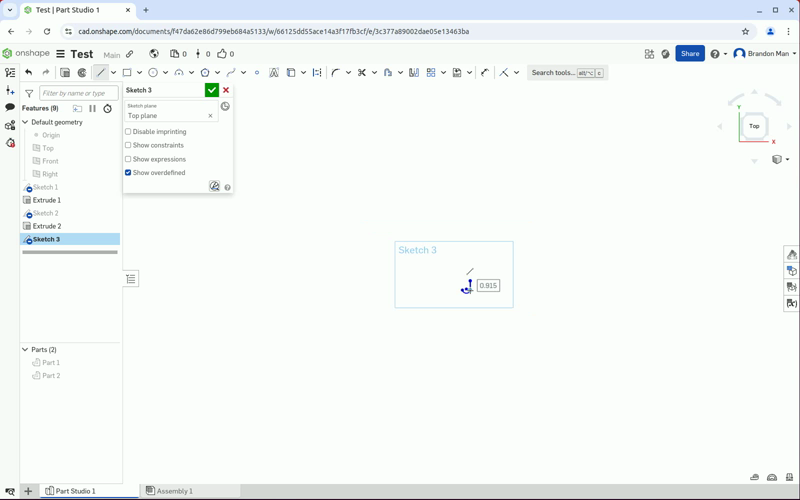
scroll(-6)
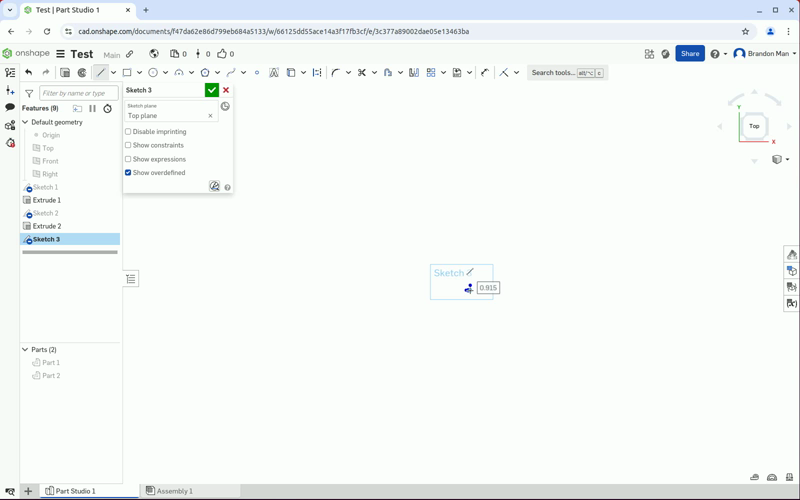
key_up(shift)
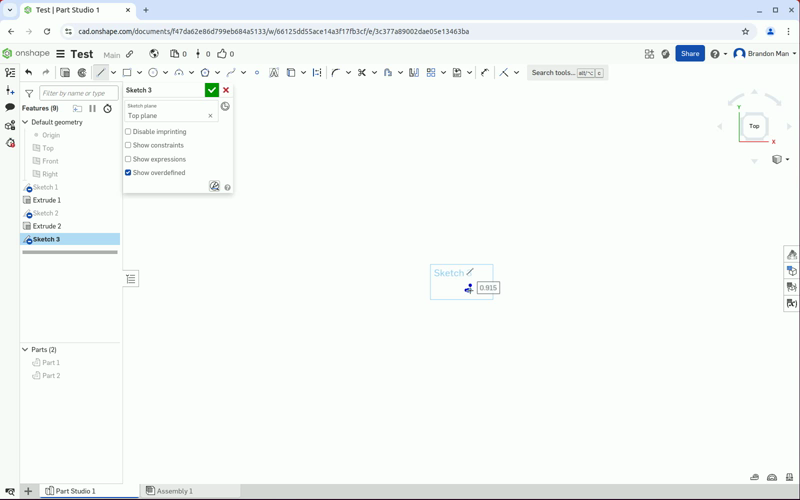
key(esc)
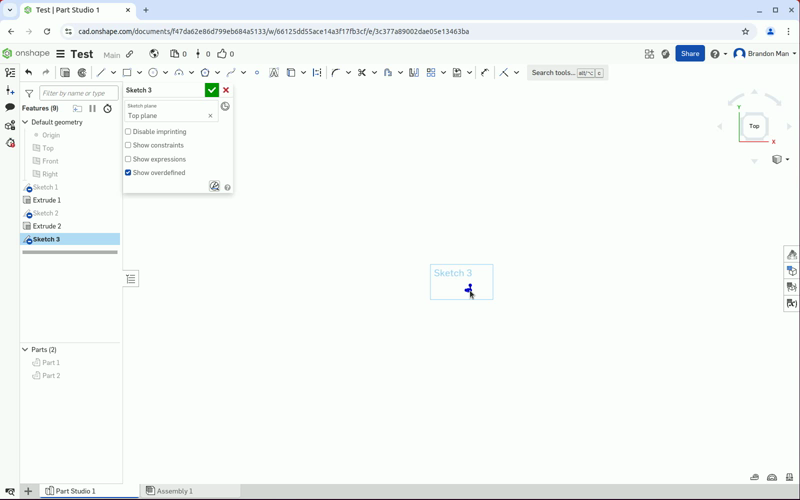
key(a)
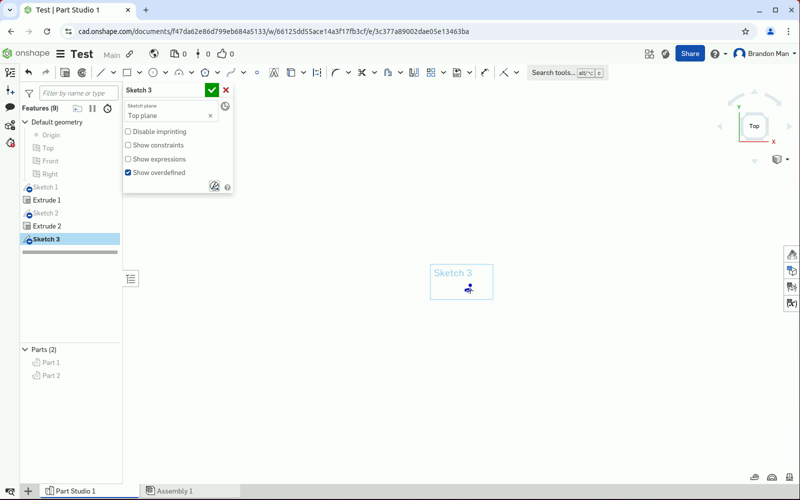
mouse_move(470, 290)
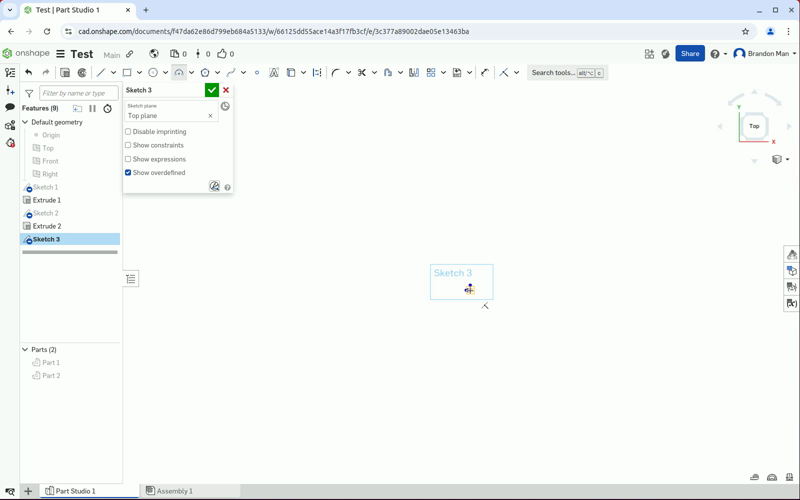
scroll(6)
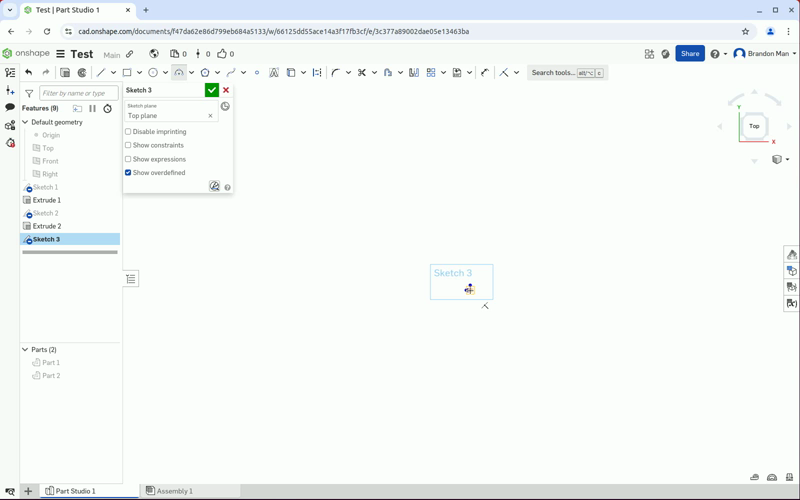
scroll(6)
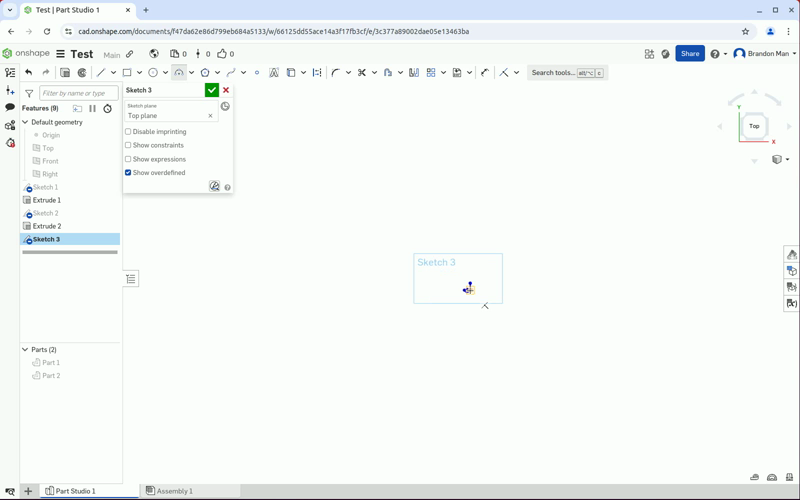
scroll(6)
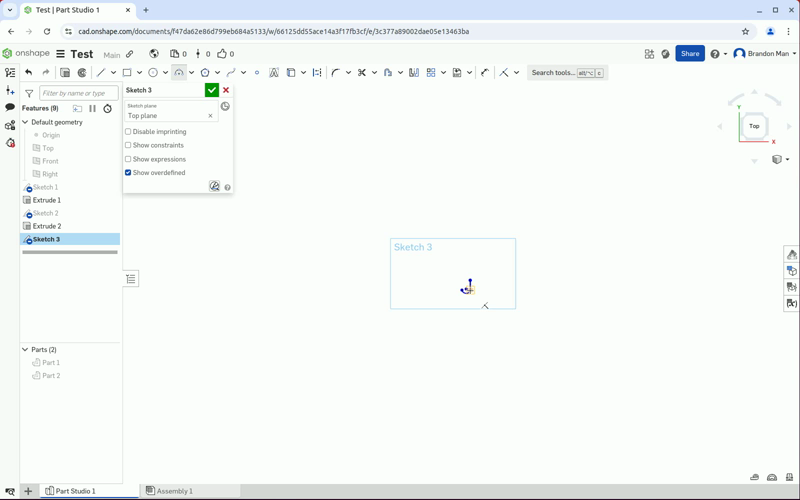
scroll(6)
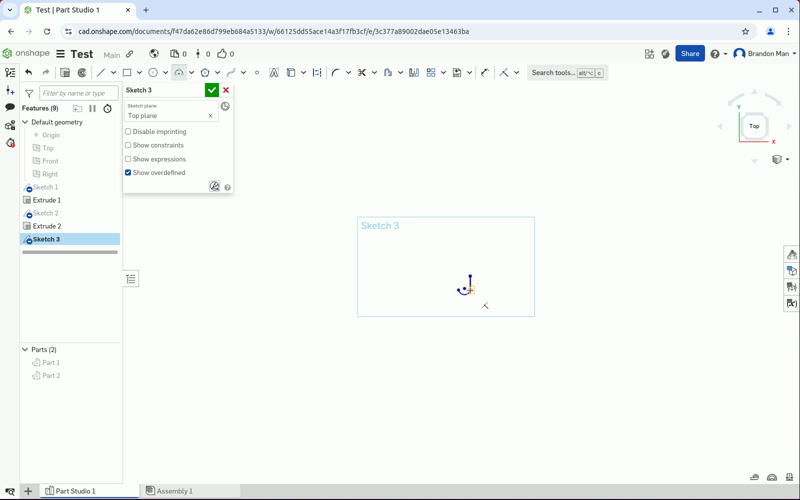
scroll(6)
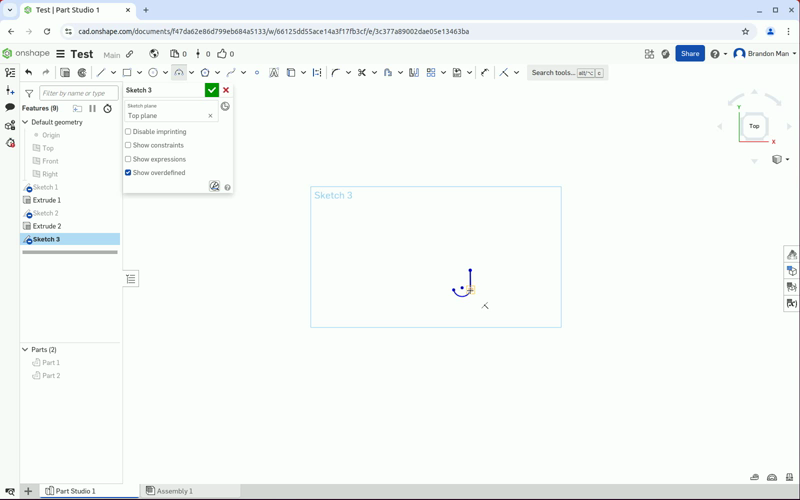
scroll(6)
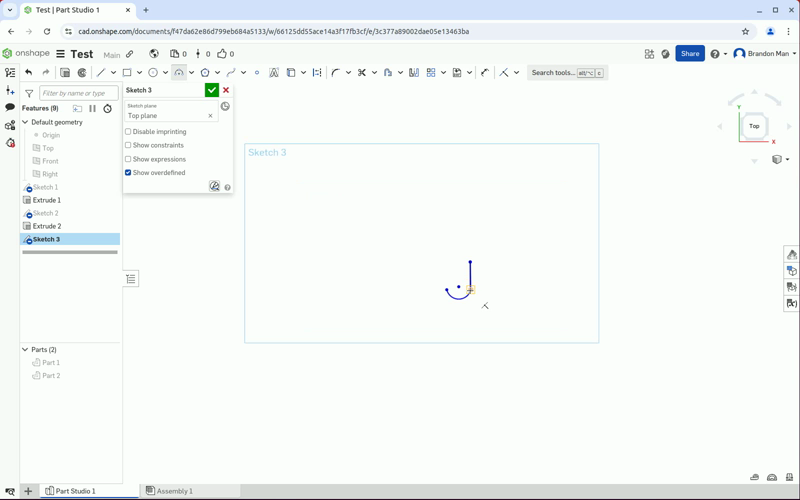
scroll(6)
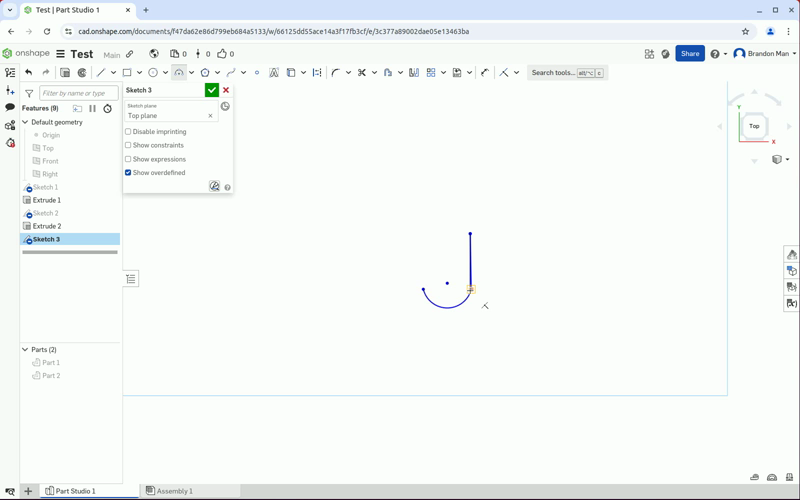
click(470, 290)
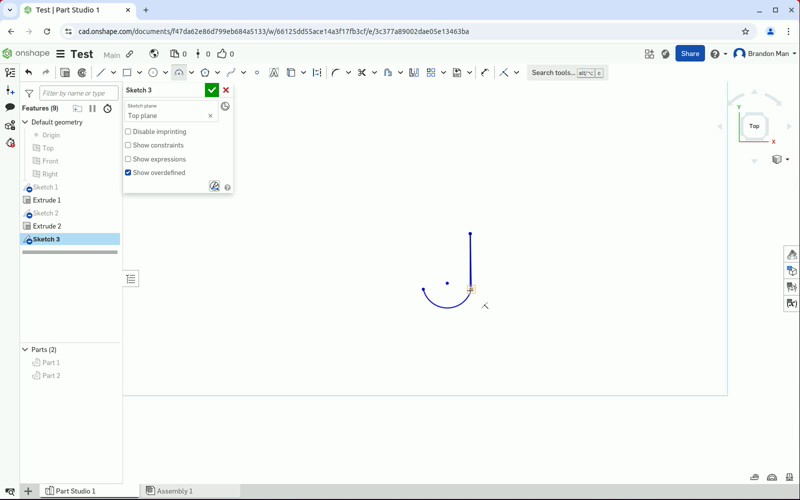
scroll(-6)
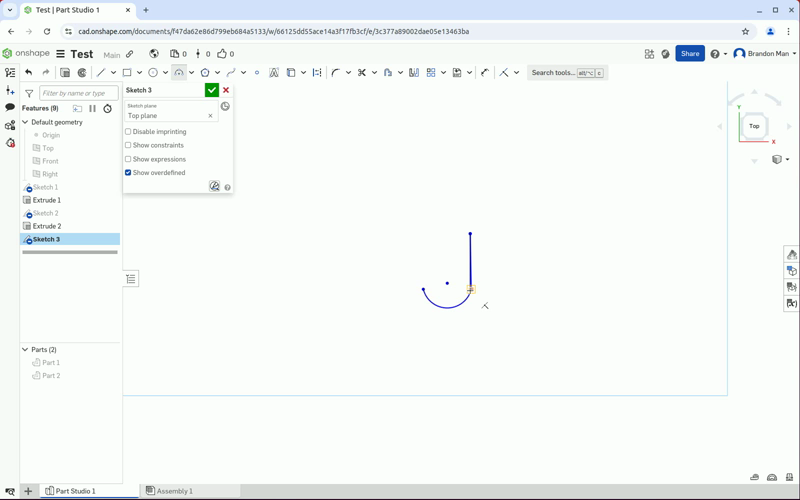
scroll(-6)
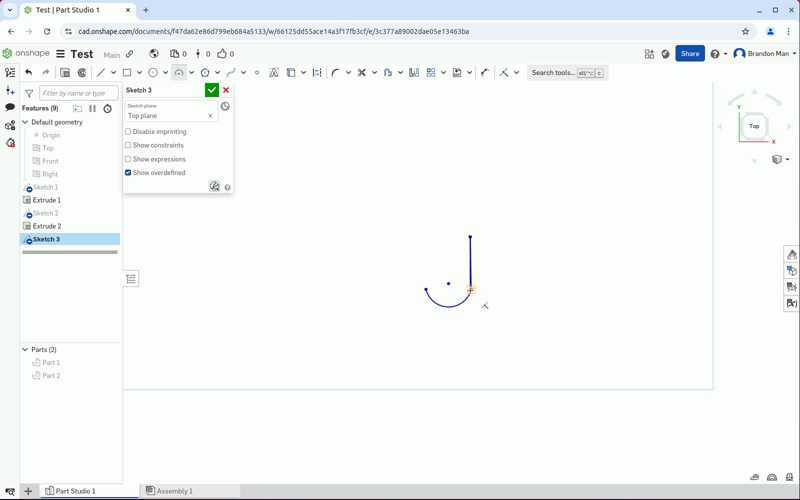
scroll(-6)
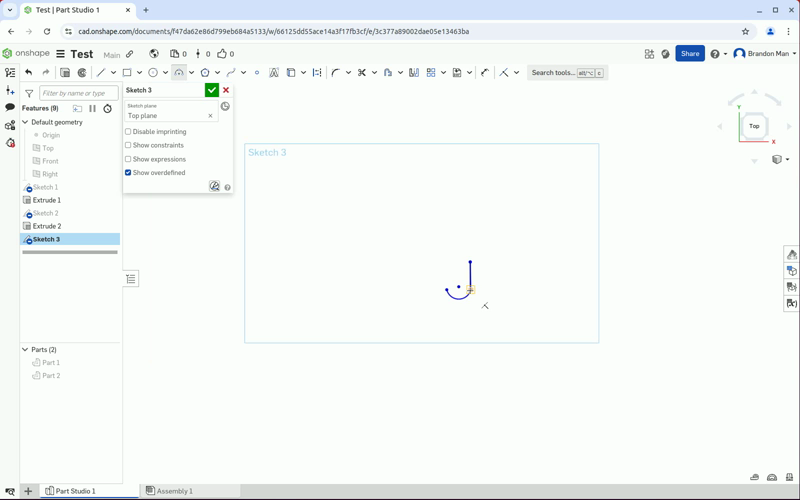
scroll(-6)
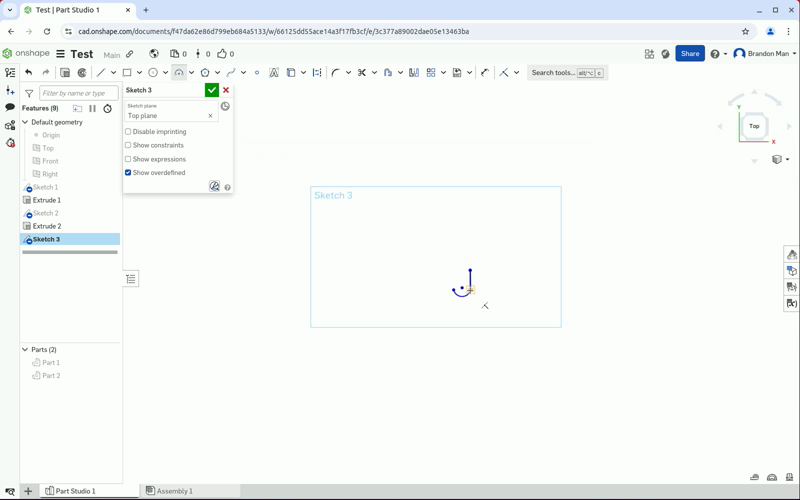
scroll(-6)
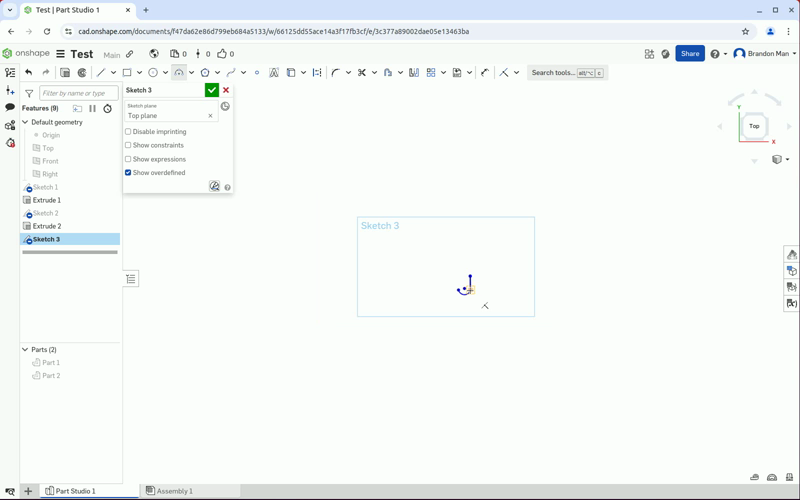
scroll(-6)
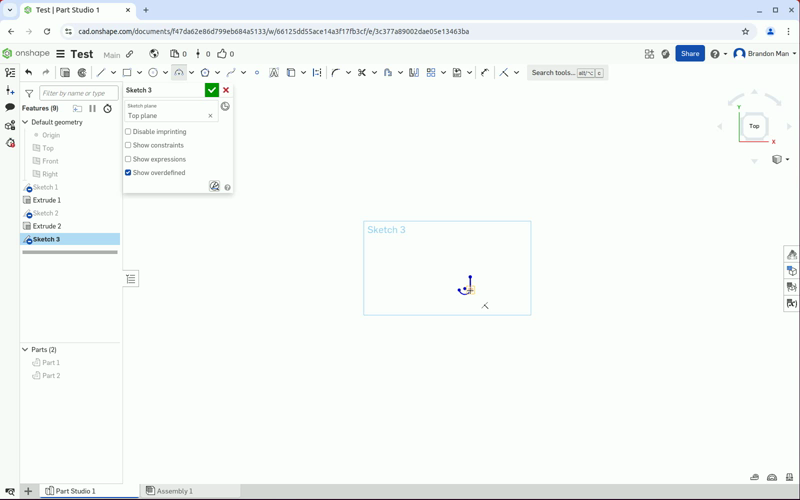
scroll(-6)
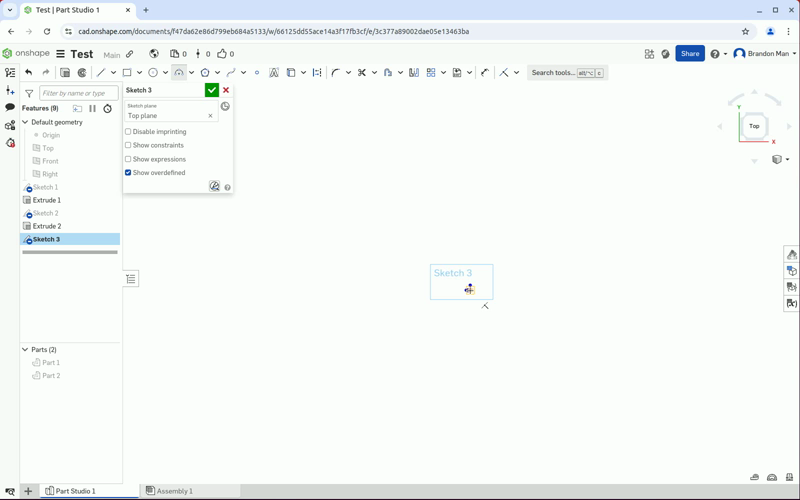
key_down(shift)
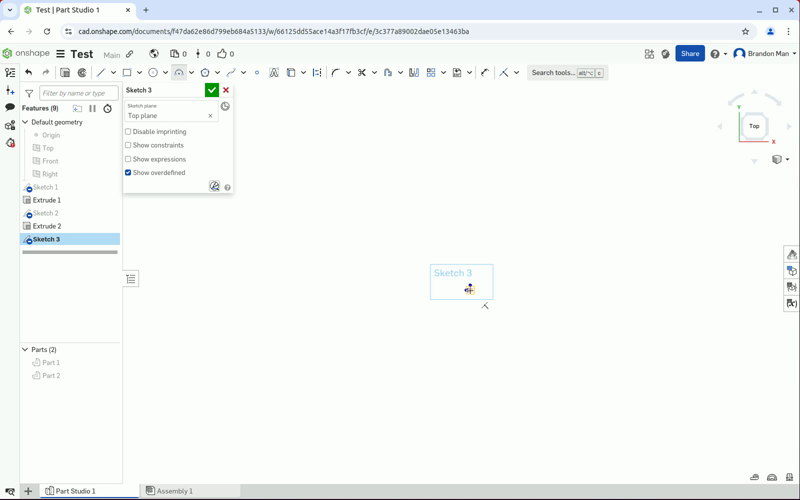
mouse_move(466, 290)
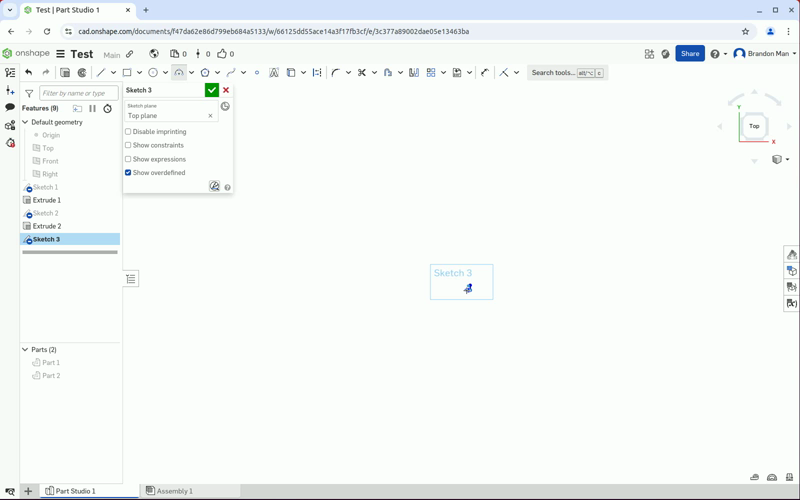
scroll(6)
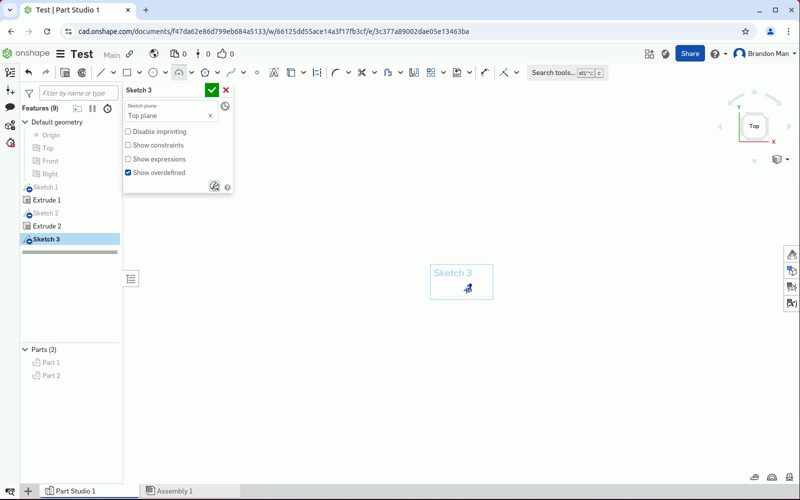
scroll(6)
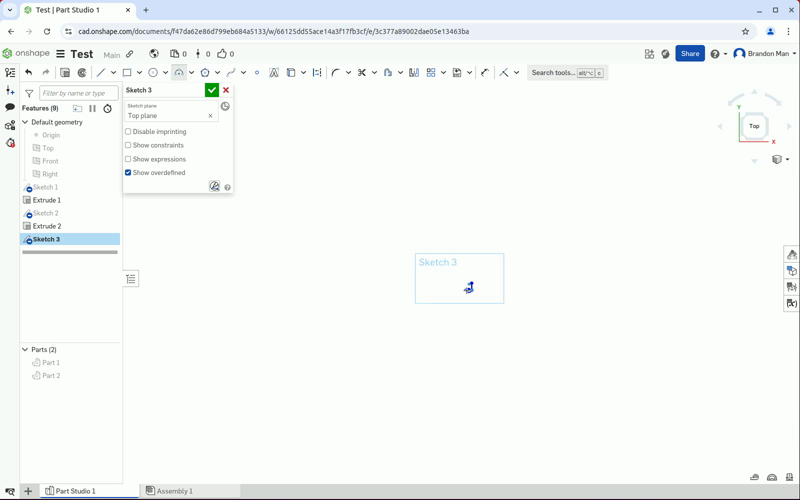
scroll(6)
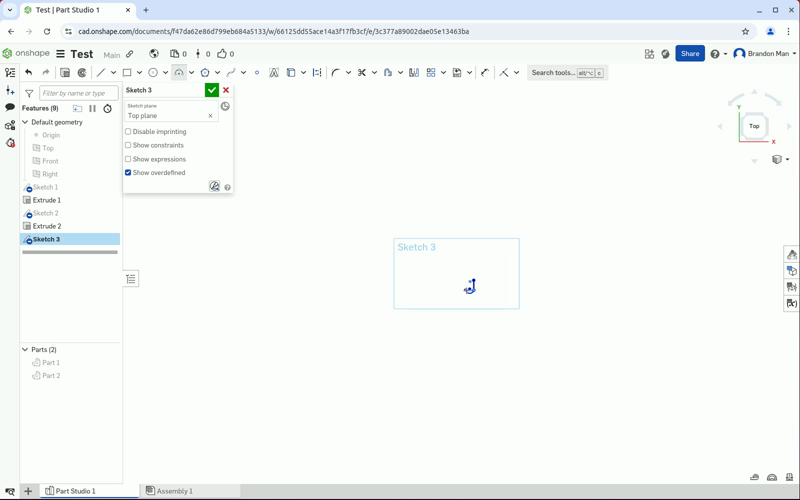
scroll(6)
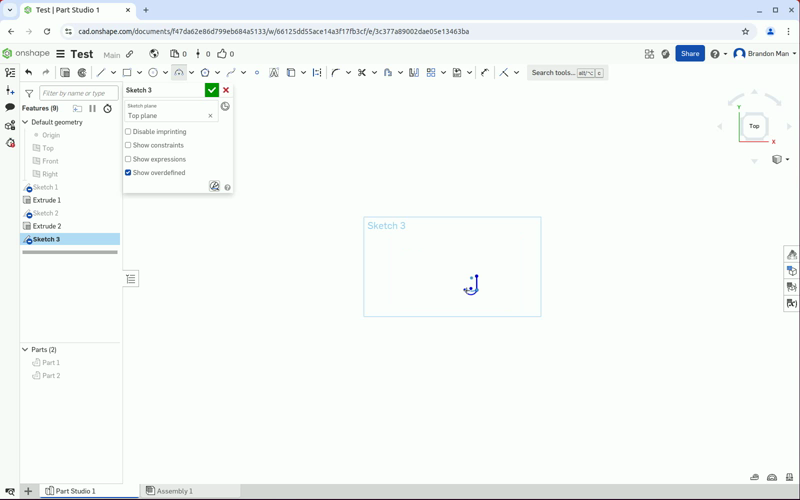
scroll(6)
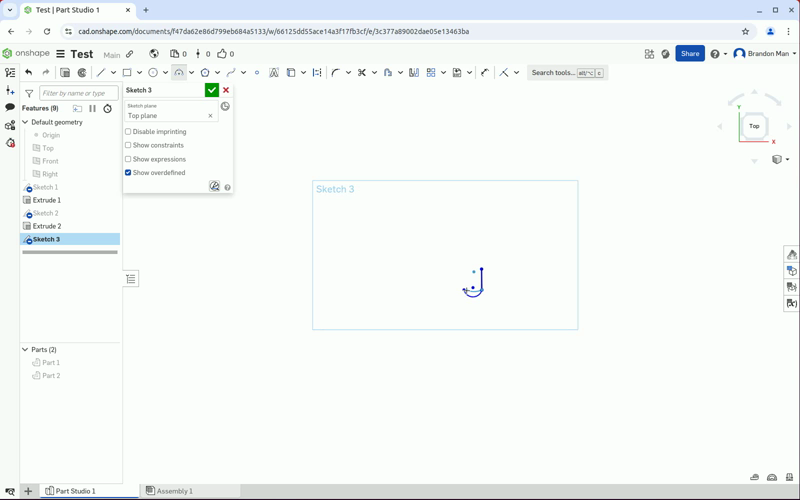
scroll(6)
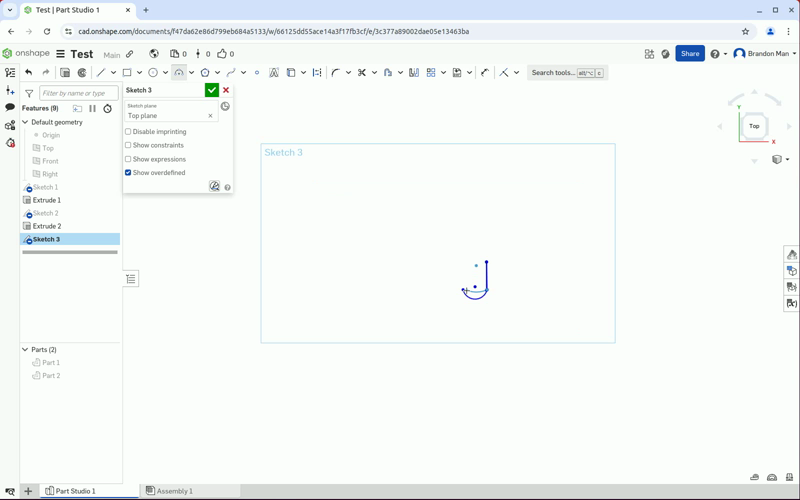
scroll(6)
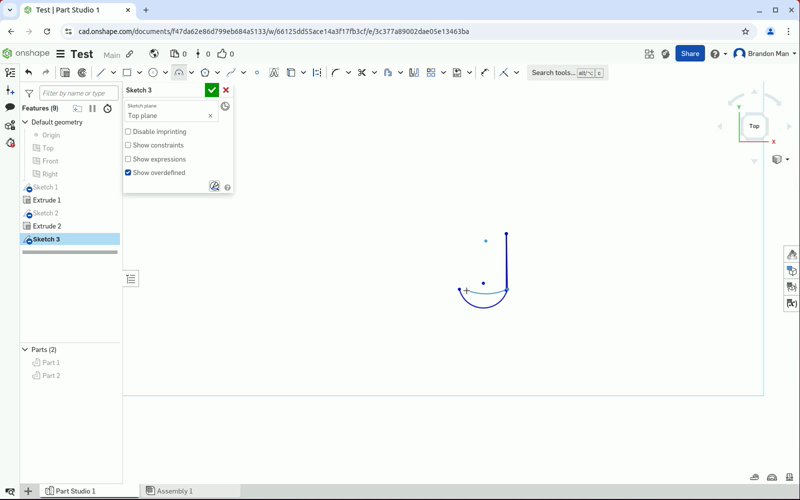
click(466, 290)
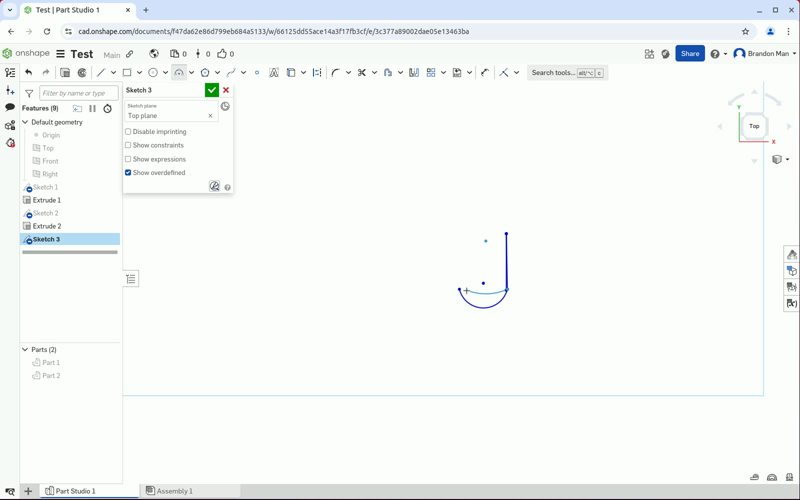
scroll(-6)
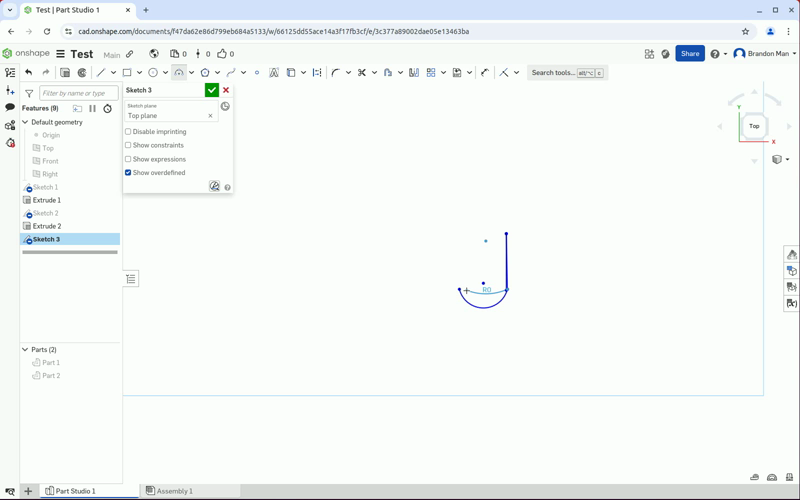
scroll(-6)
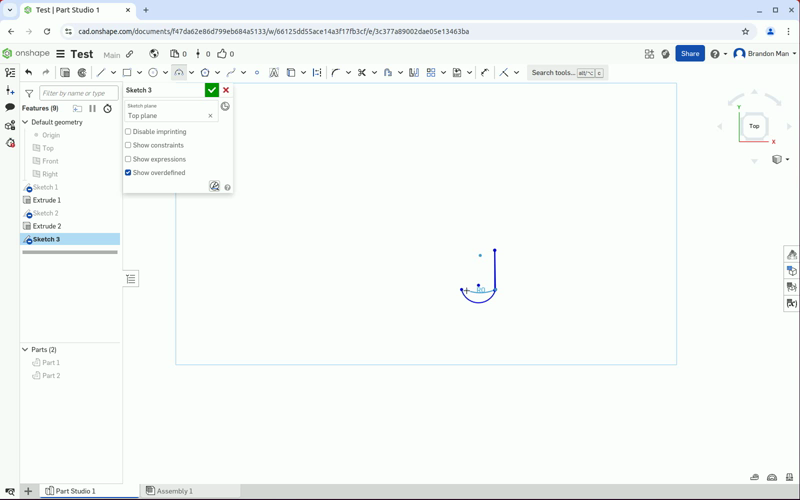
scroll(-6)
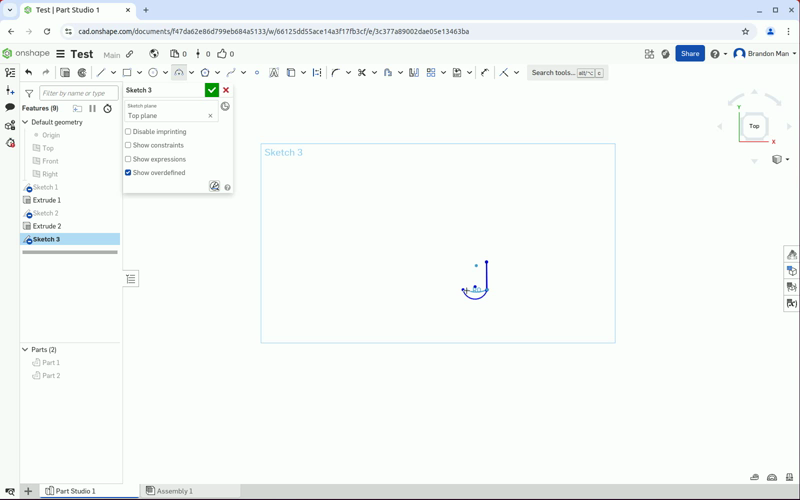
scroll(-6)
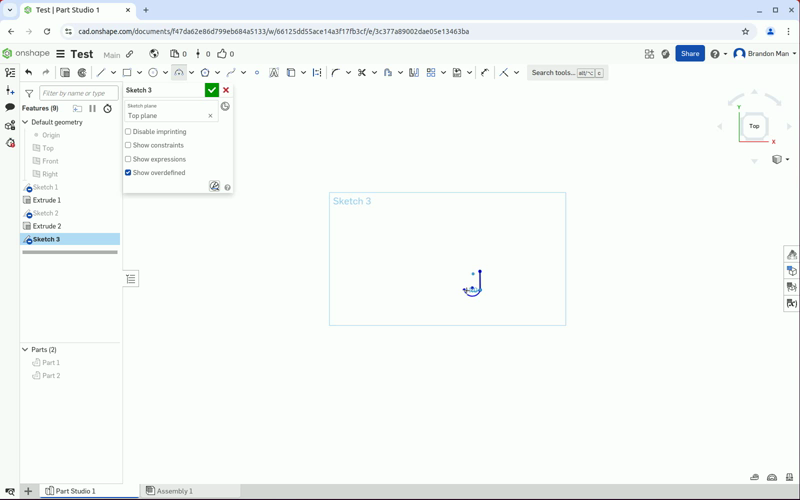
scroll(-6)
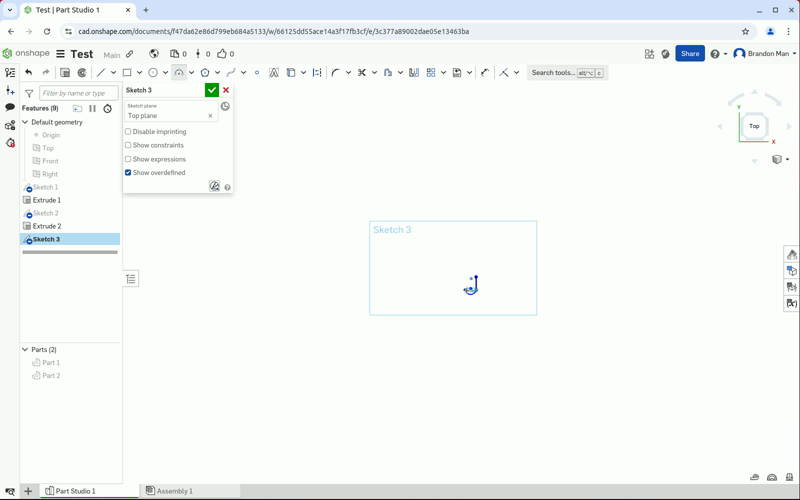
scroll(-6)
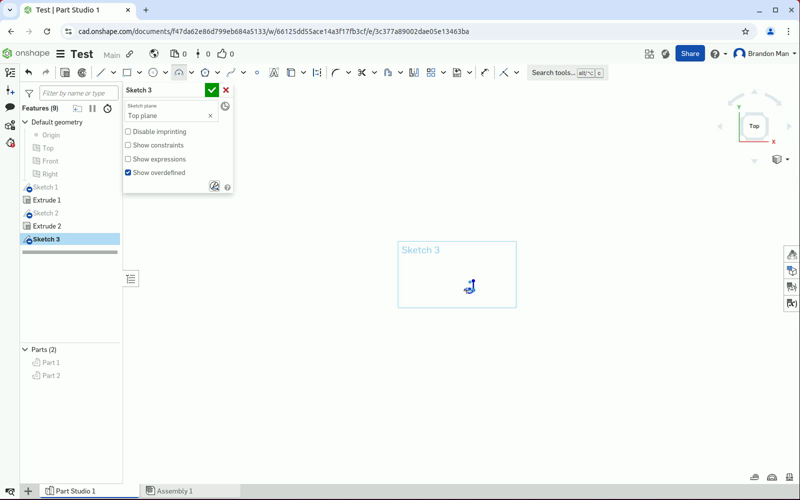
scroll(-6)
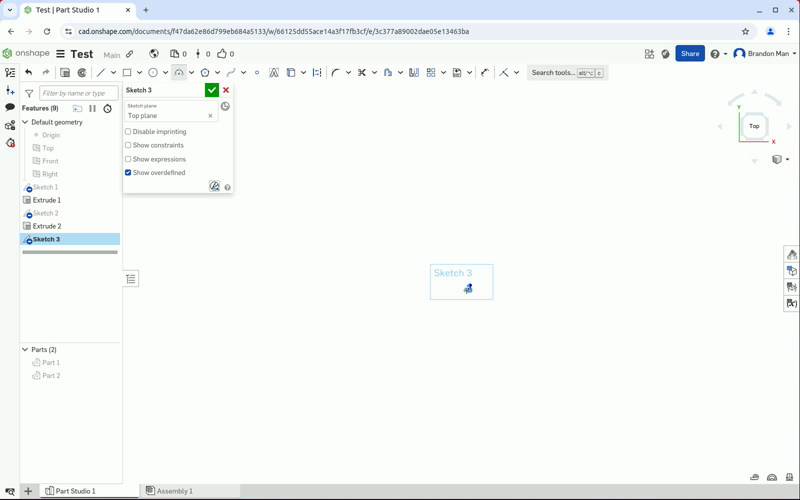
mouse_move(468, 291)
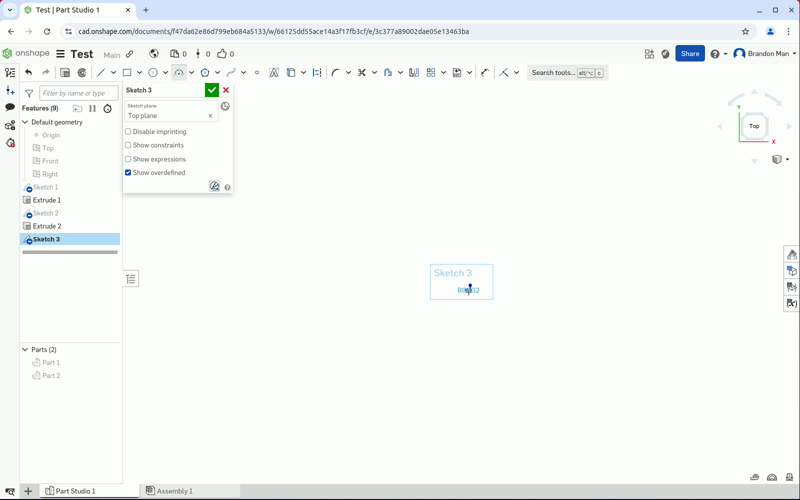
scroll(6)
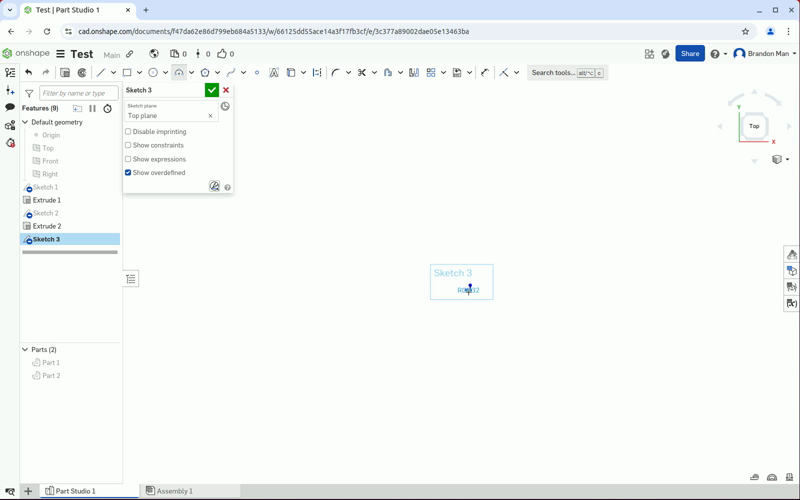
scroll(6)
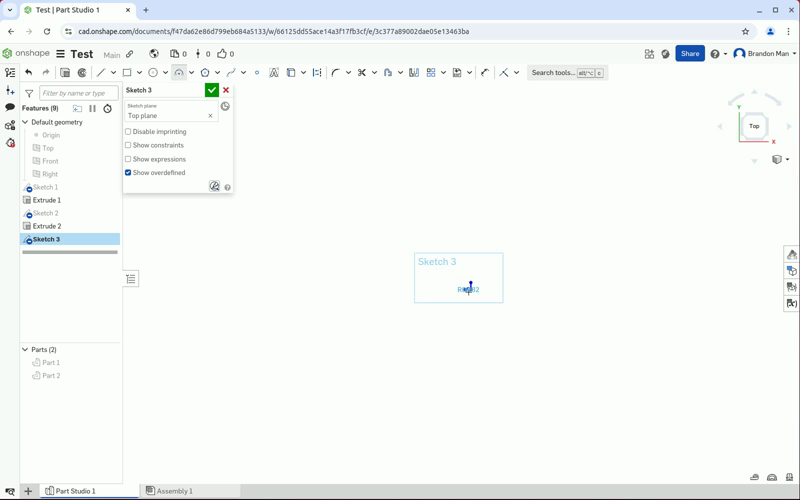
scroll(6)
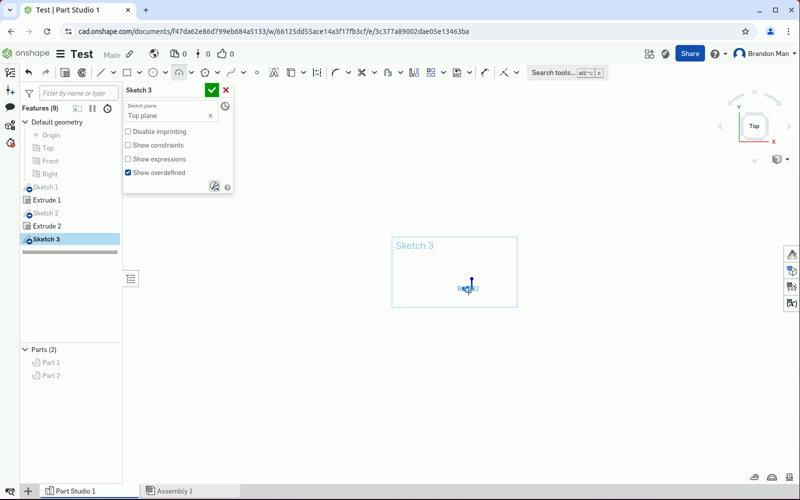
scroll(6)
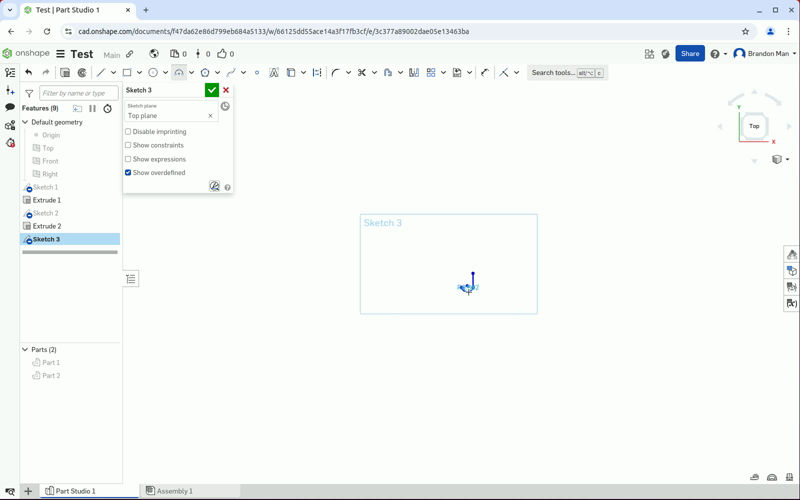
scroll(6)
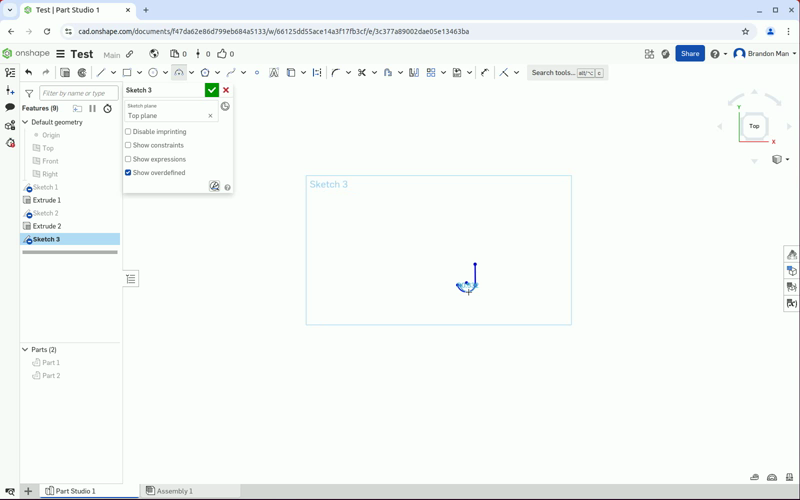
scroll(6)
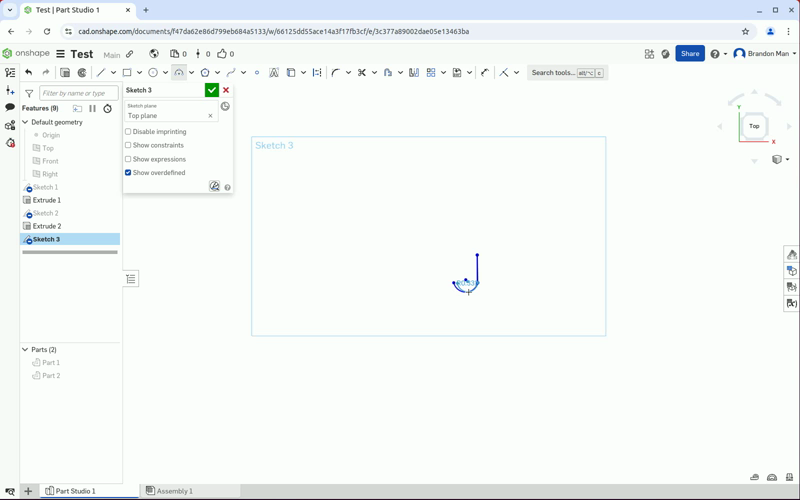
scroll(6)
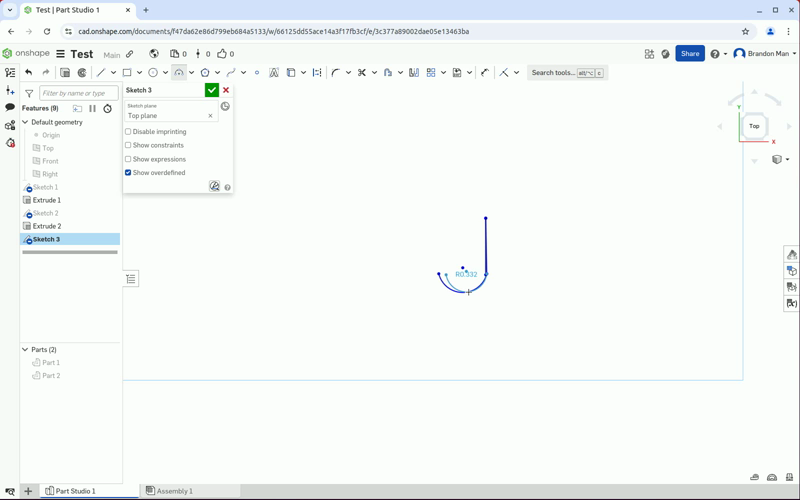
click(468, 291)
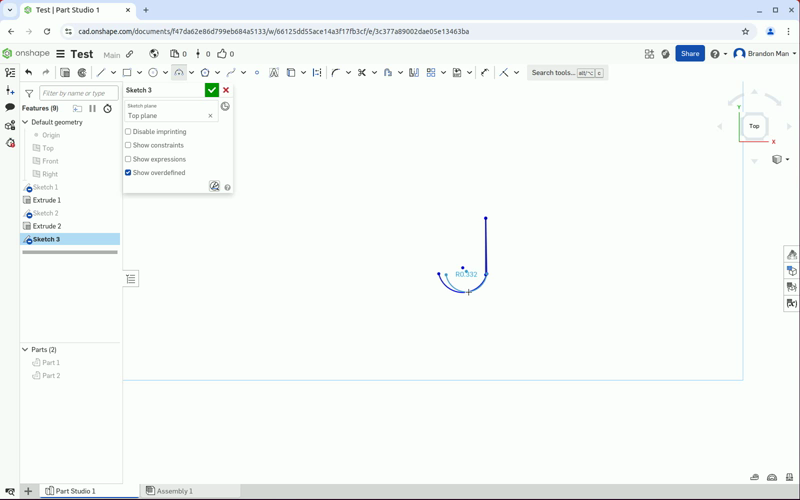
scroll(-6)
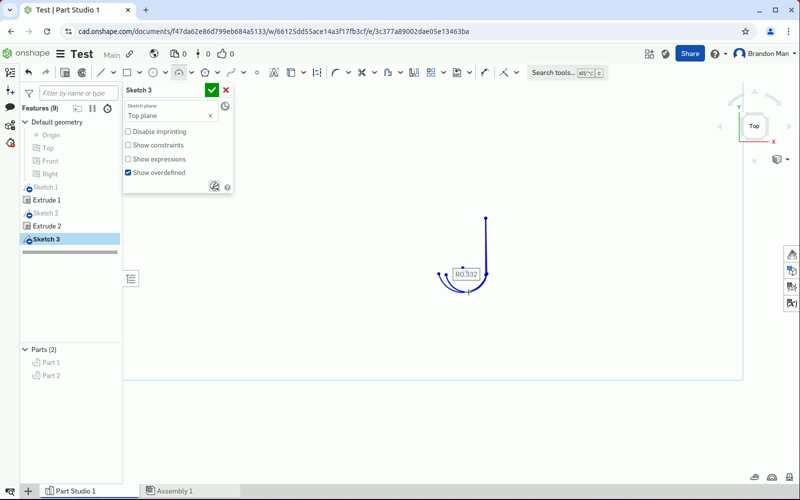
scroll(-6)
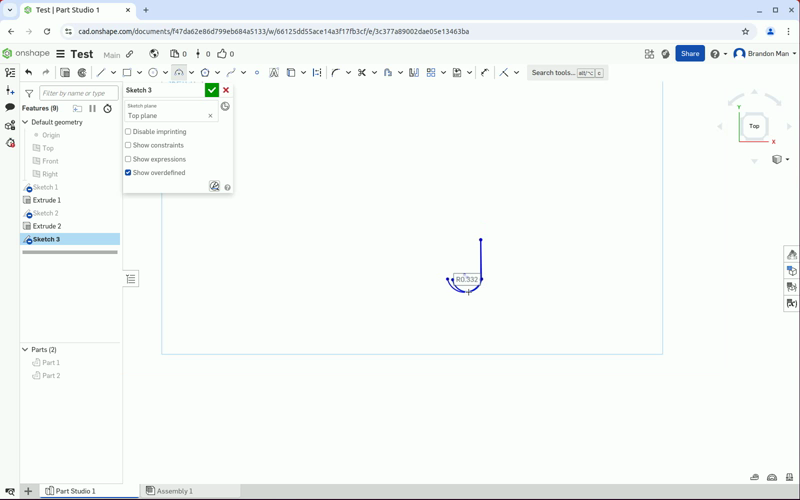
scroll(-6)
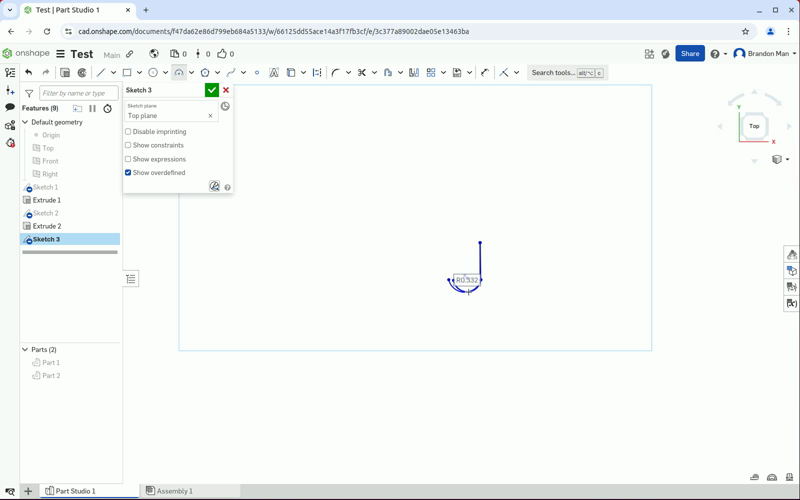
scroll(-6)
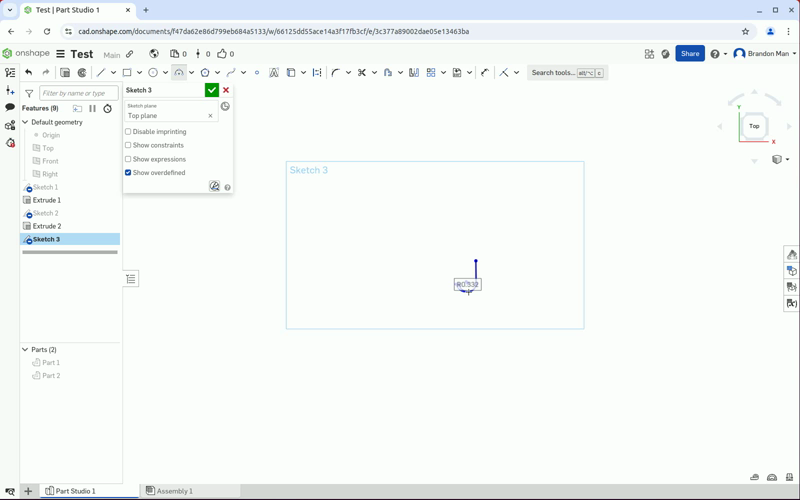
scroll(-6)
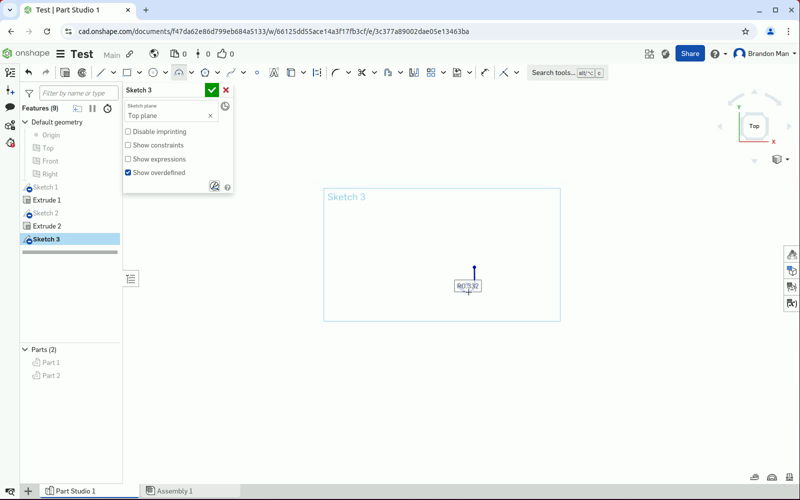
scroll(-6)
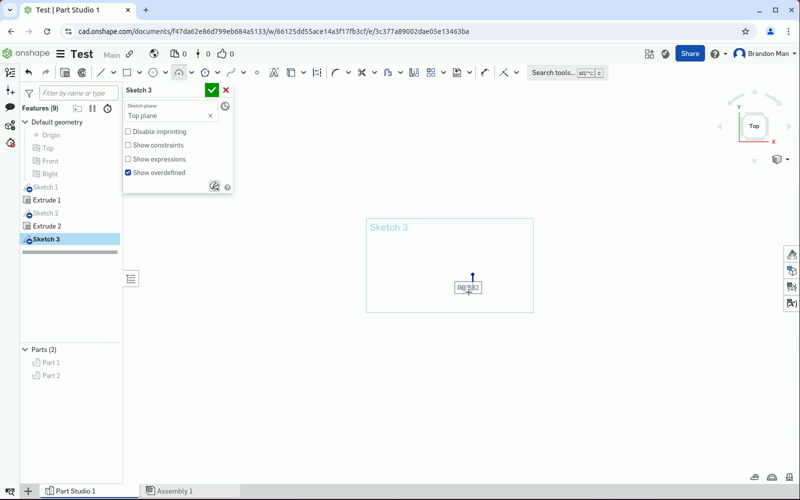
scroll(-6)
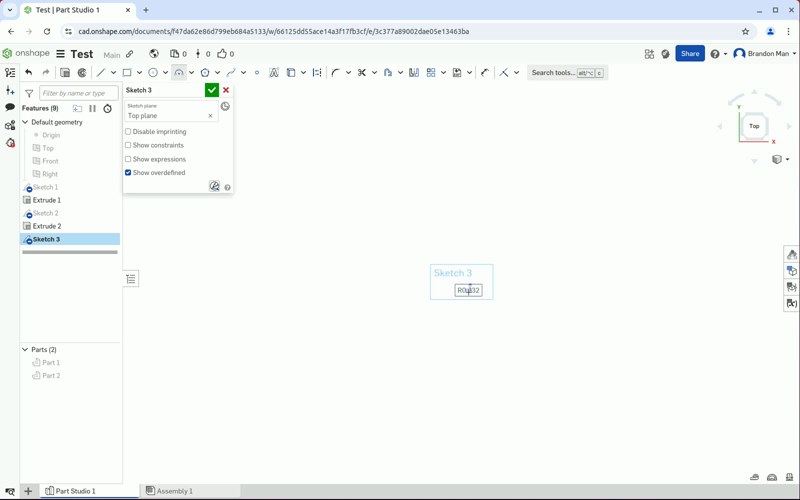
key_up(shift)
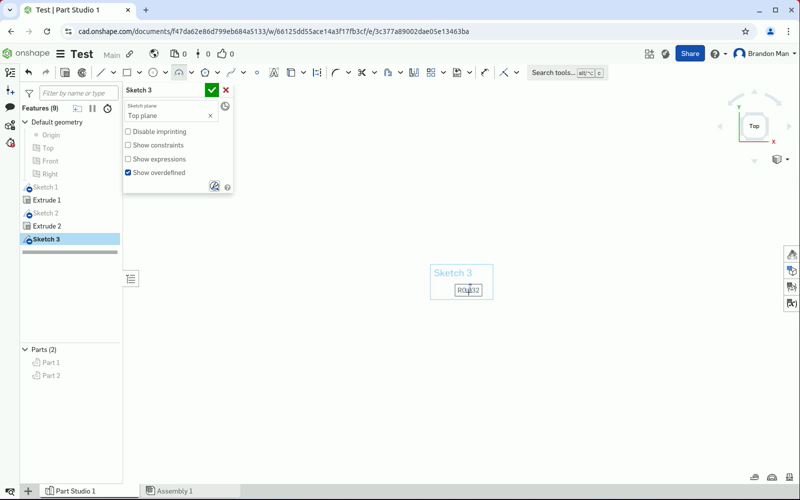
key(esc)
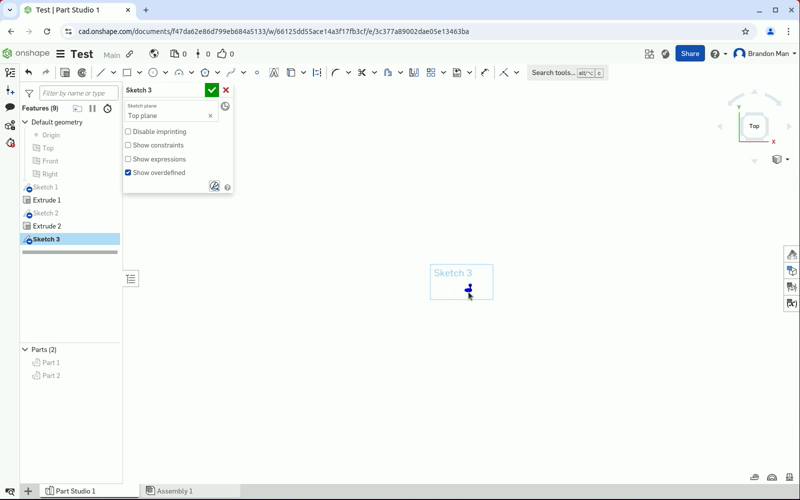
key(l)
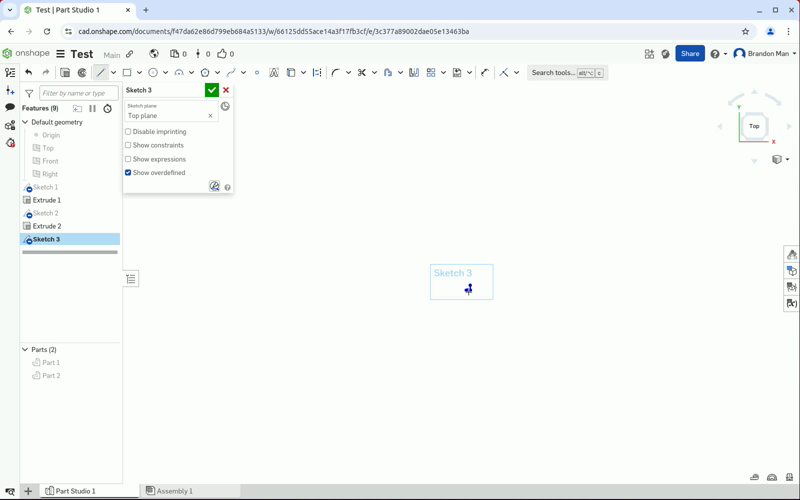
mouse_move(466, 290)
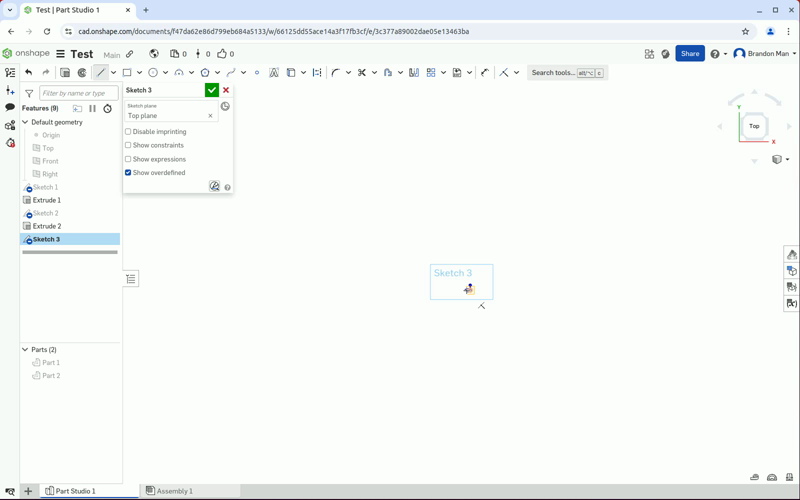
scroll(6)
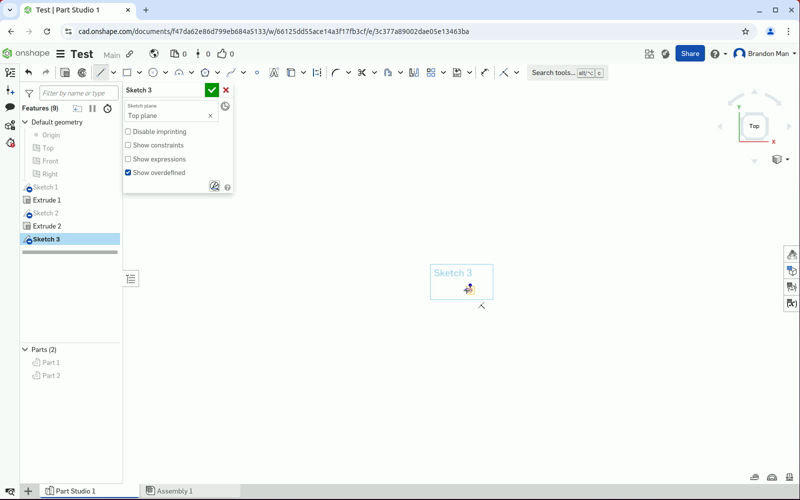
scroll(6)
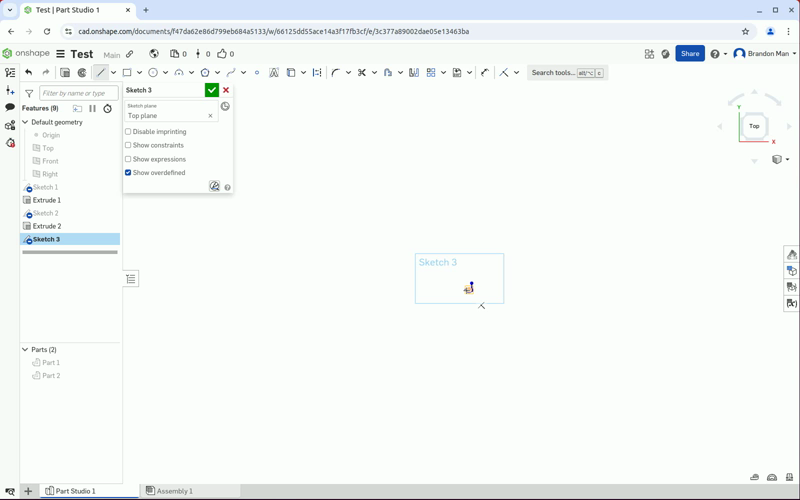
scroll(6)
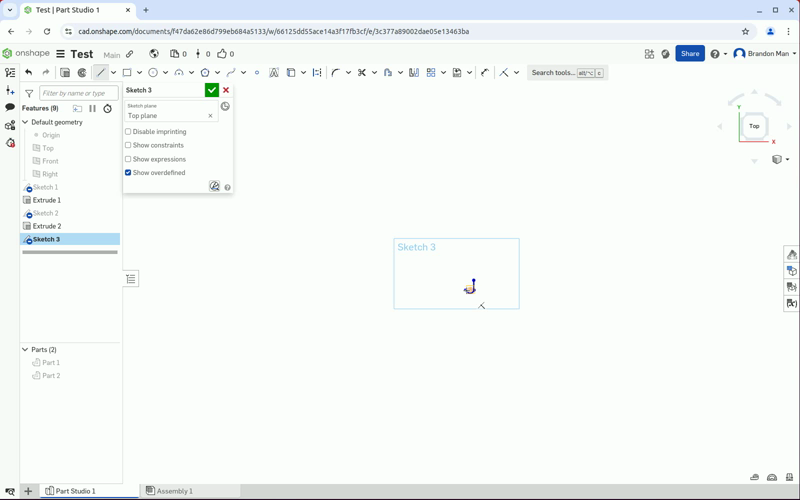
scroll(6)
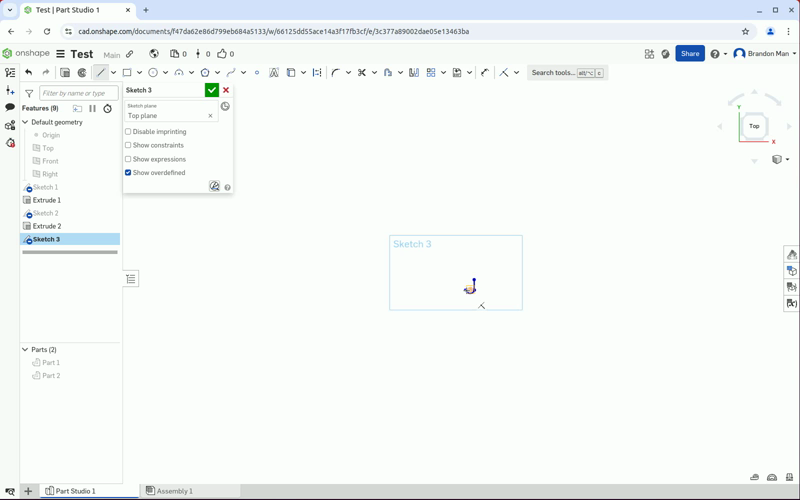
scroll(6)
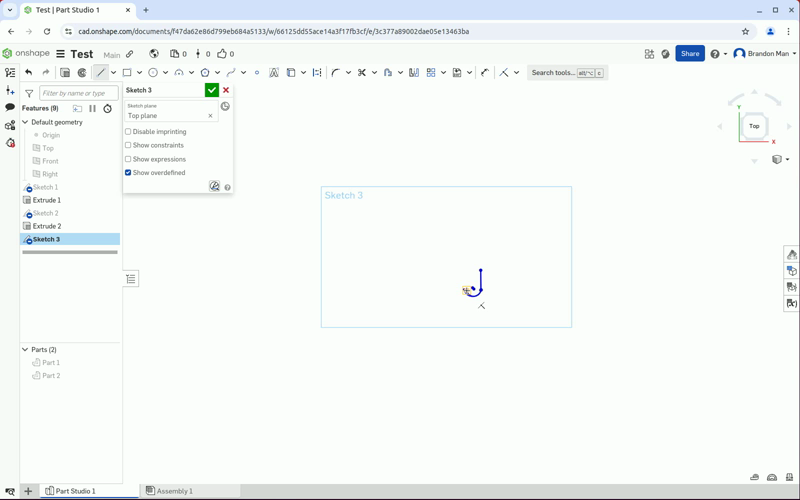
scroll(6)
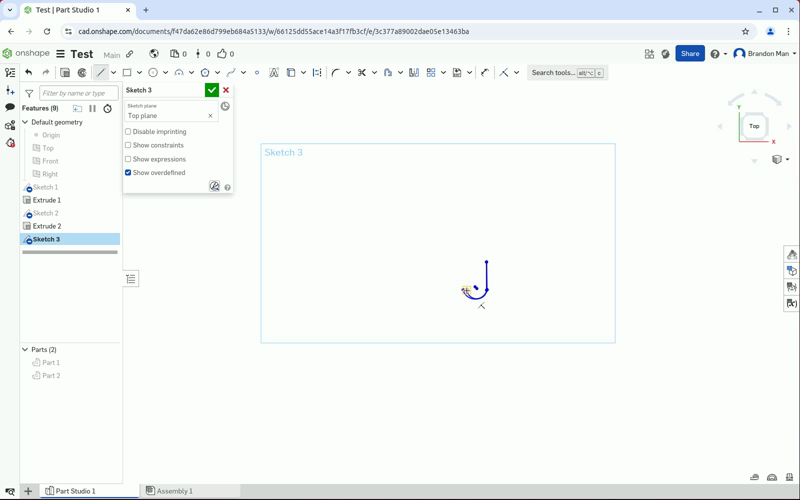
scroll(6)
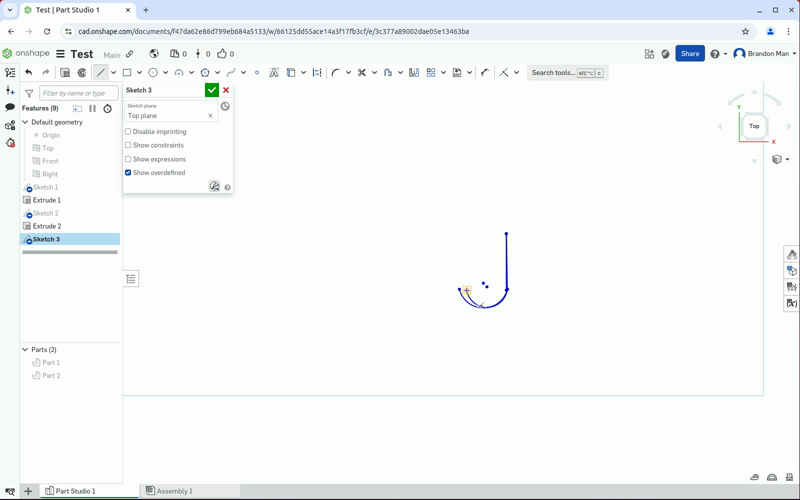
click(466, 290)
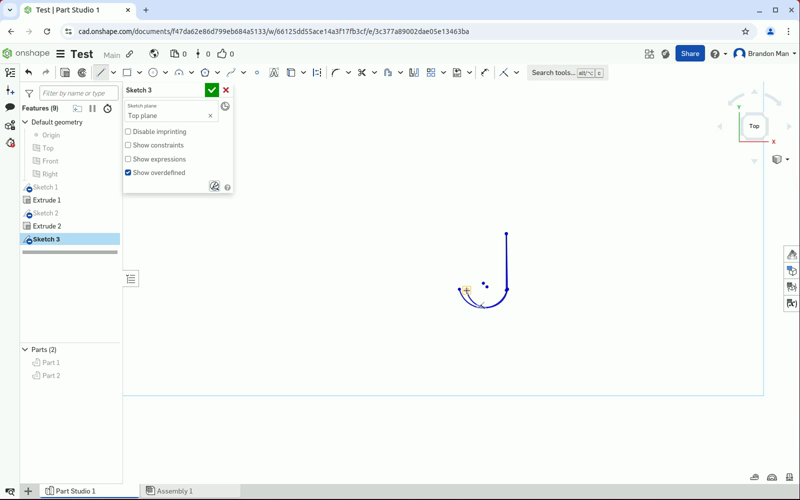
scroll(-6)
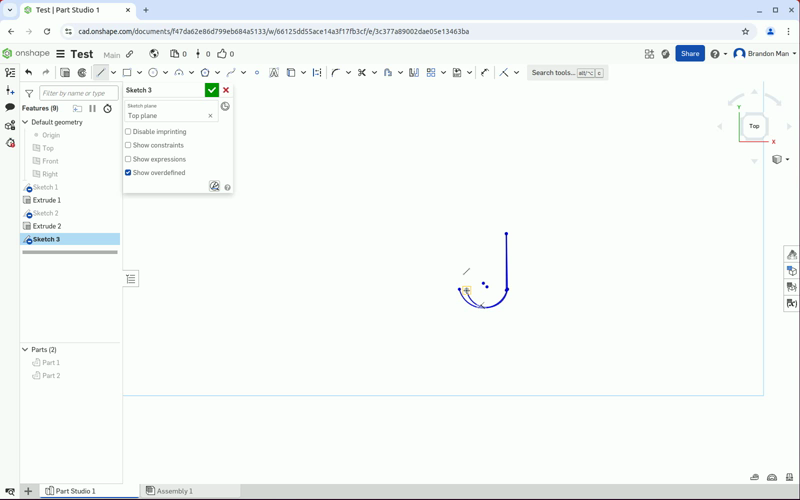
scroll(-6)
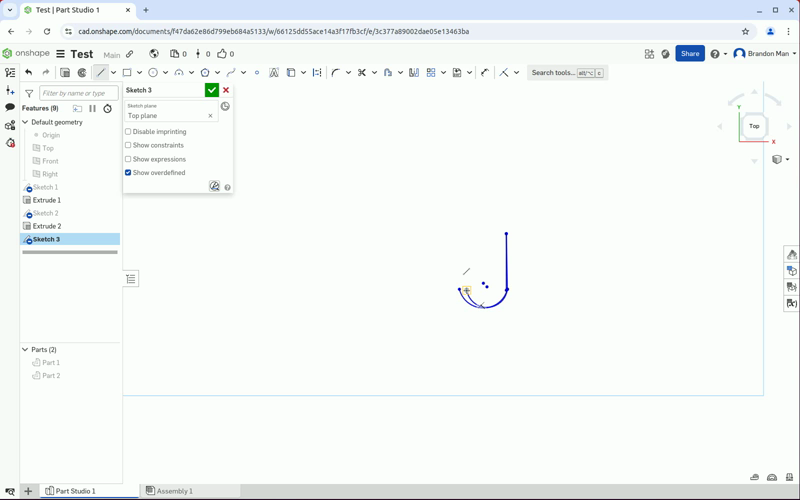
scroll(-6)
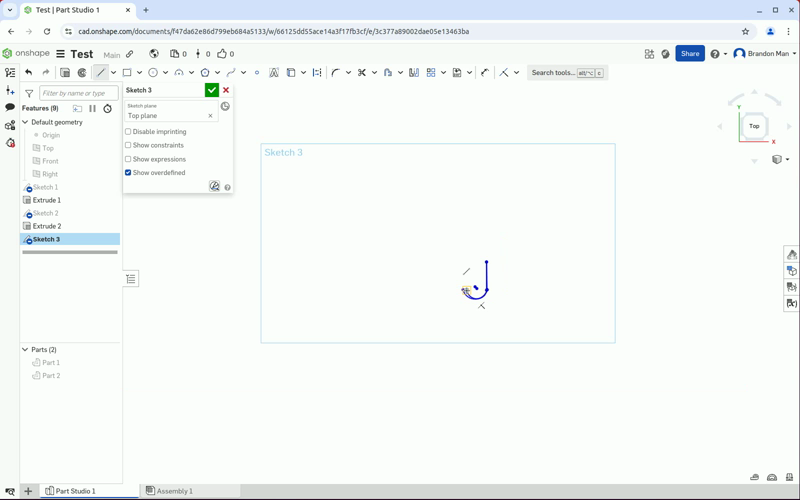
scroll(-6)
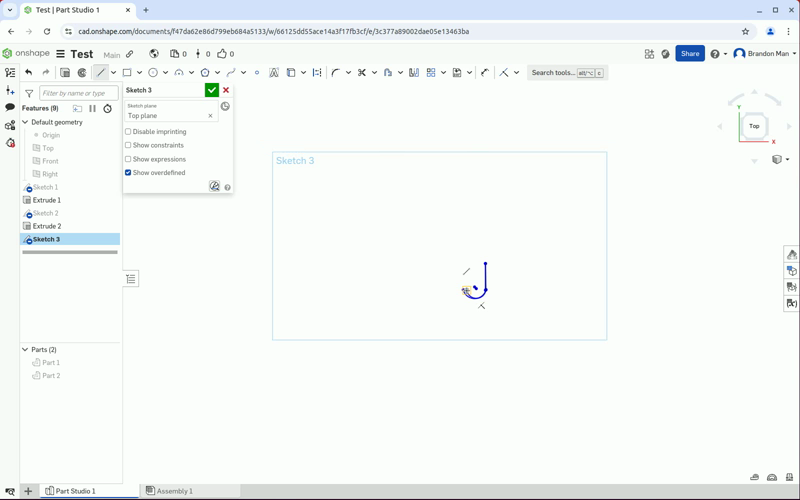
scroll(-6)
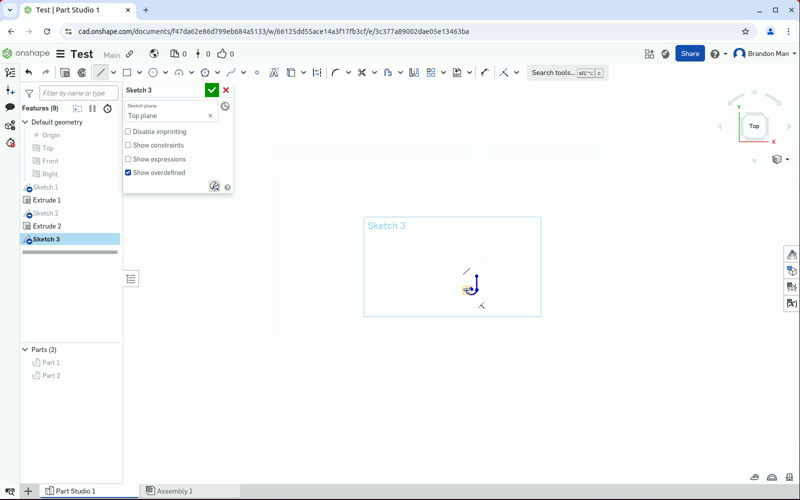
scroll(-6)
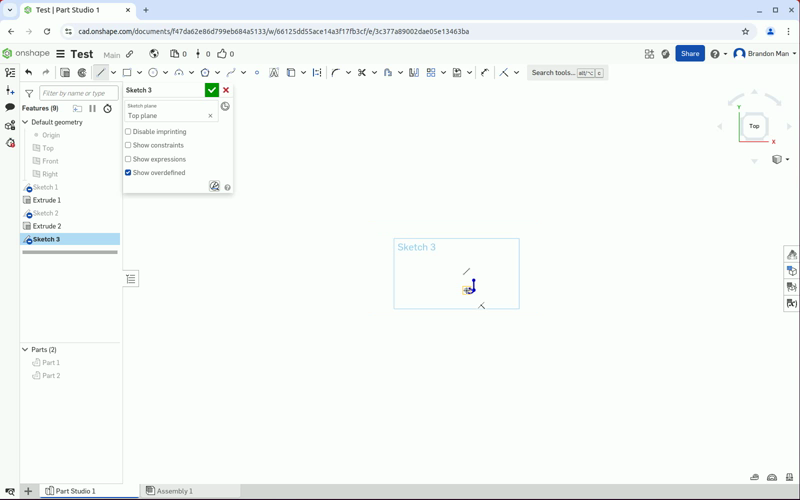
scroll(-6)
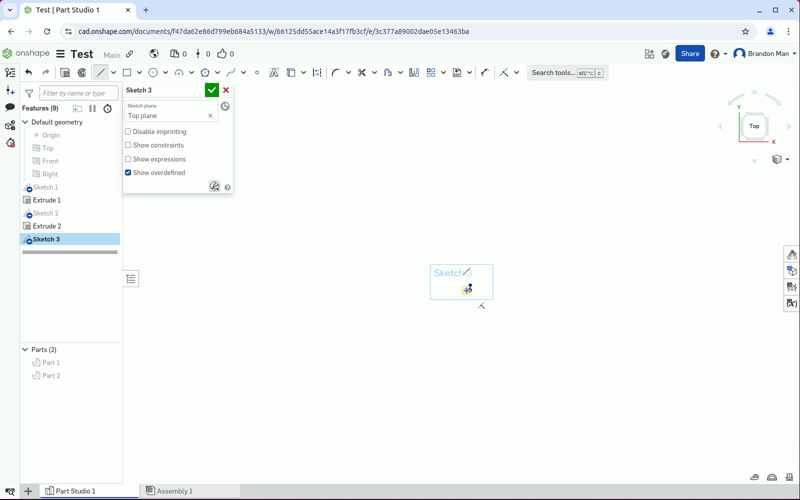
key_down(shift)
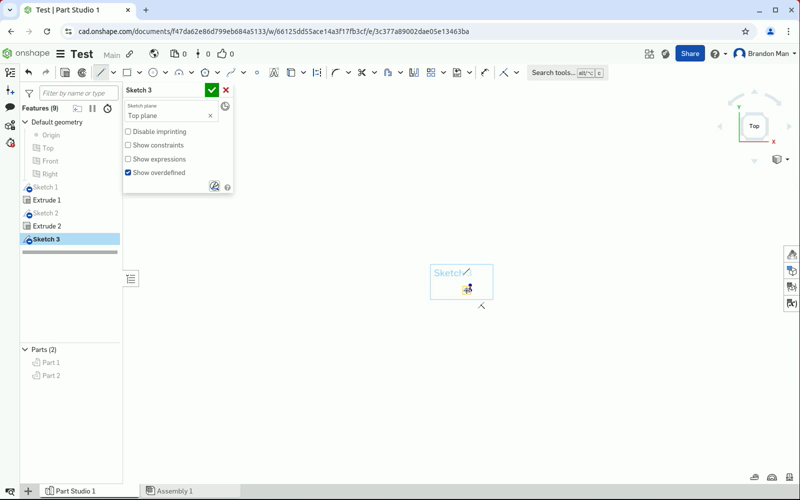
mouse_move(496, 290)
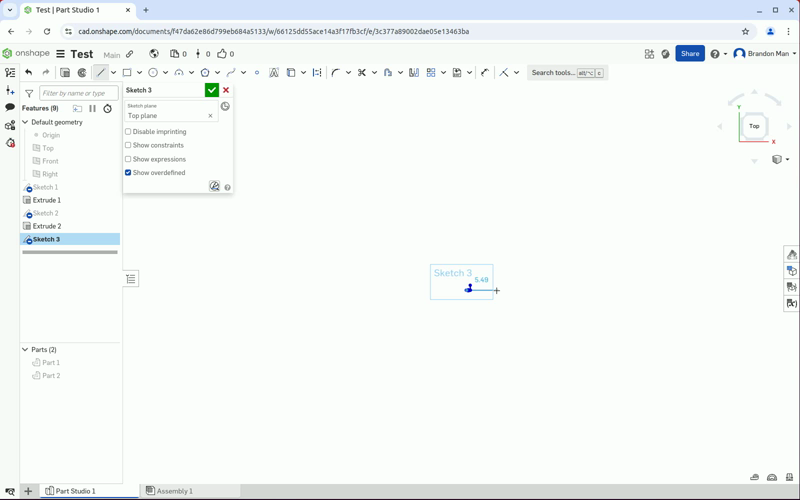
mouse_move(466, 285)
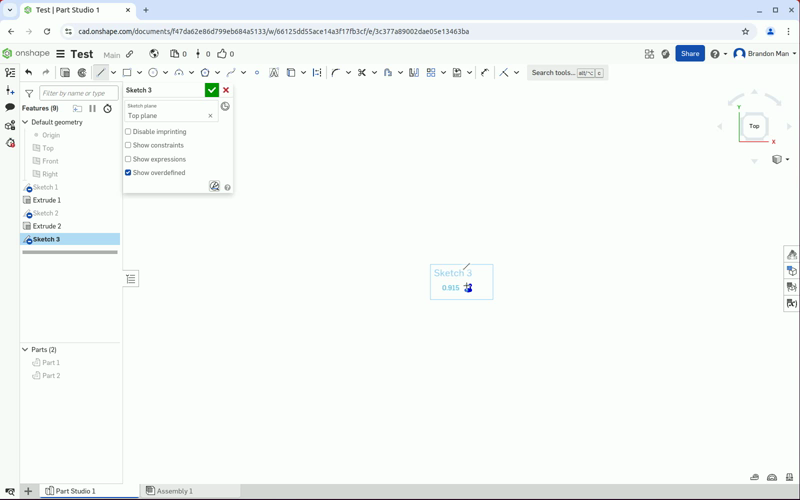
scroll(6)
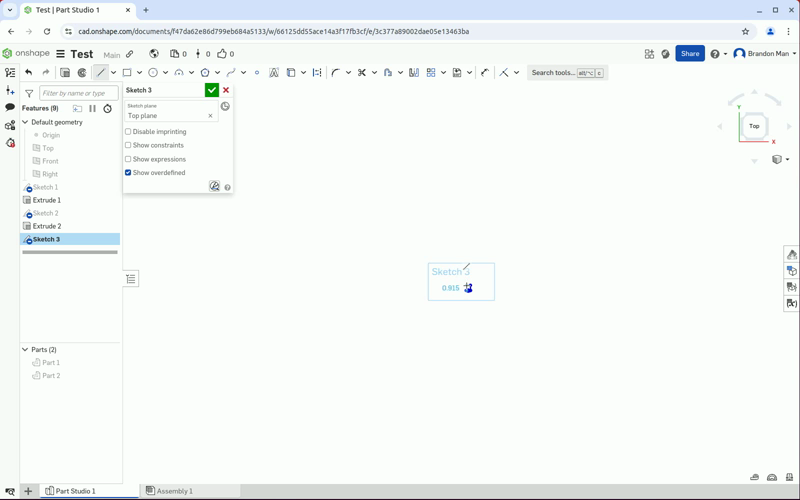
scroll(6)
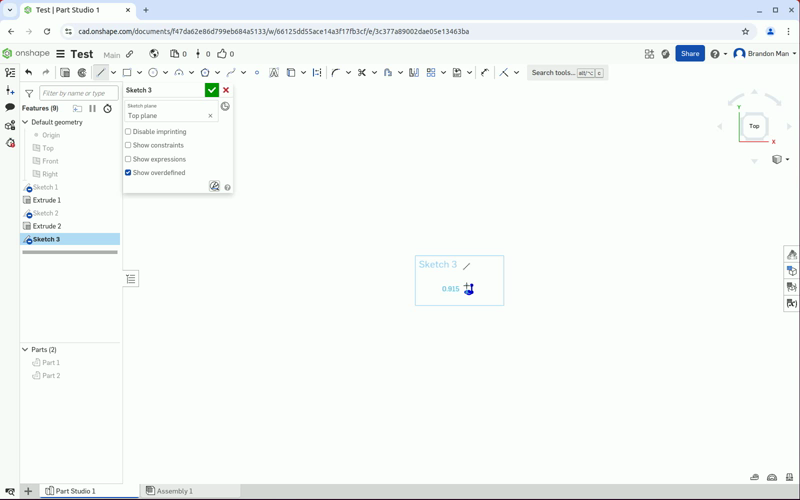
scroll(6)
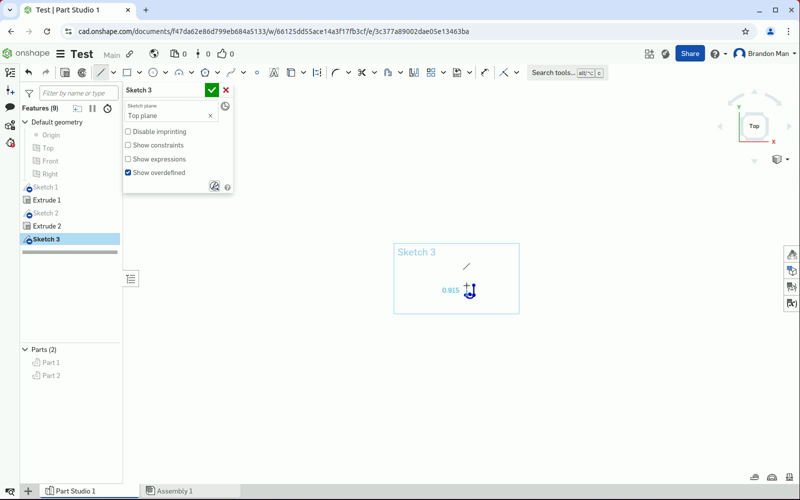
scroll(6)
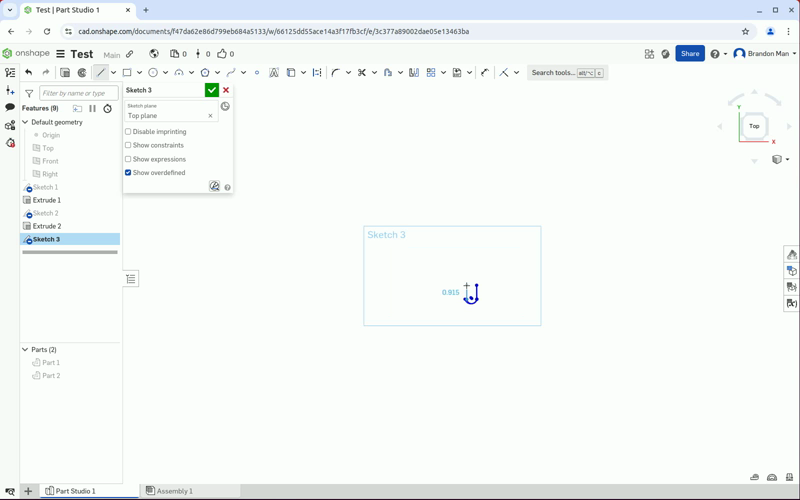
scroll(6)
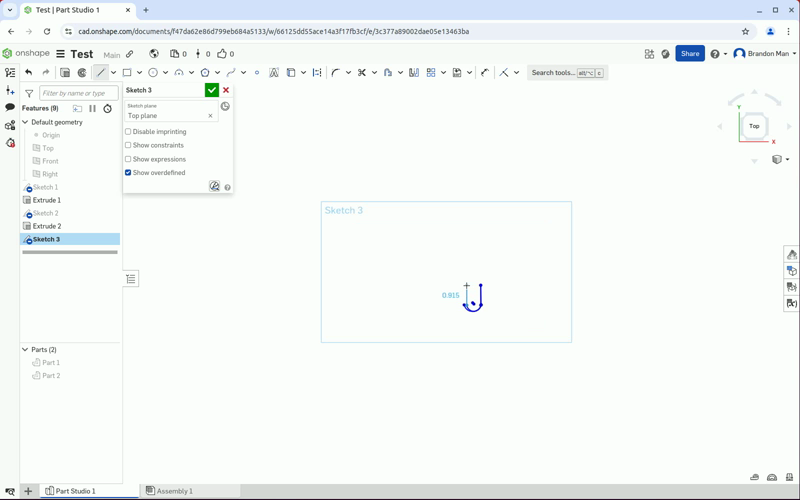
scroll(6)
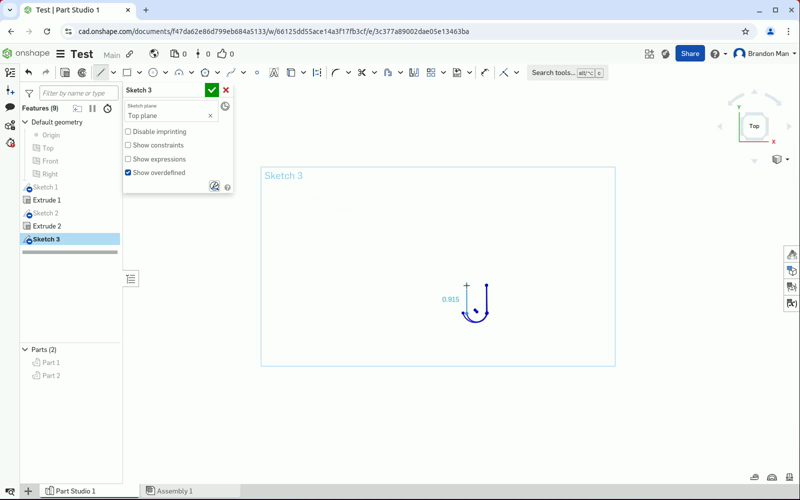
scroll(6)
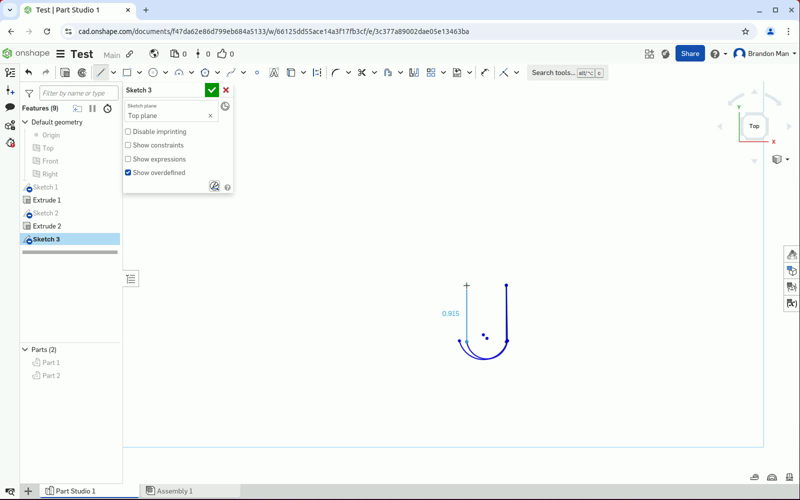
click(466, 285)
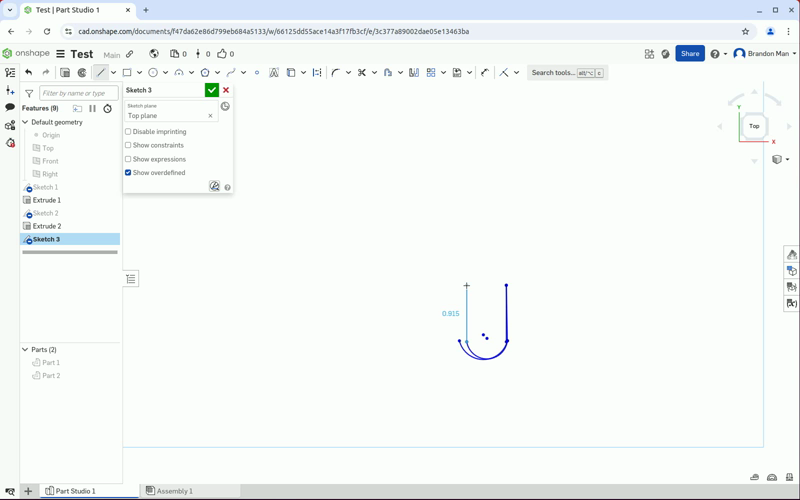
scroll(-6)
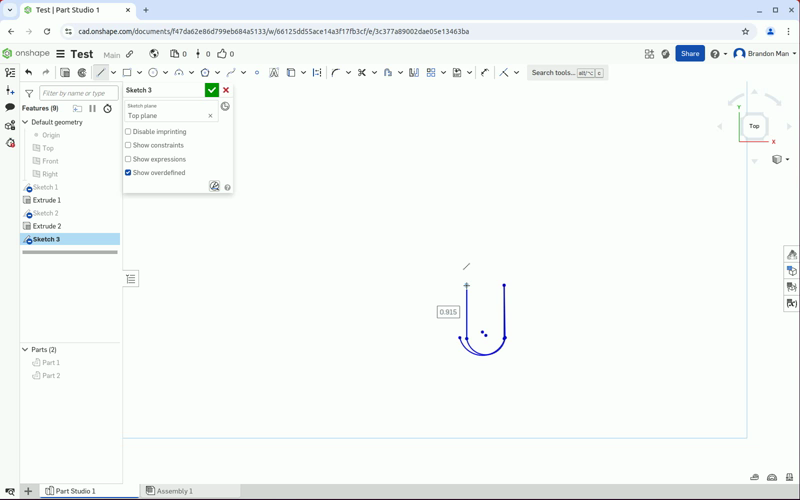
scroll(-6)
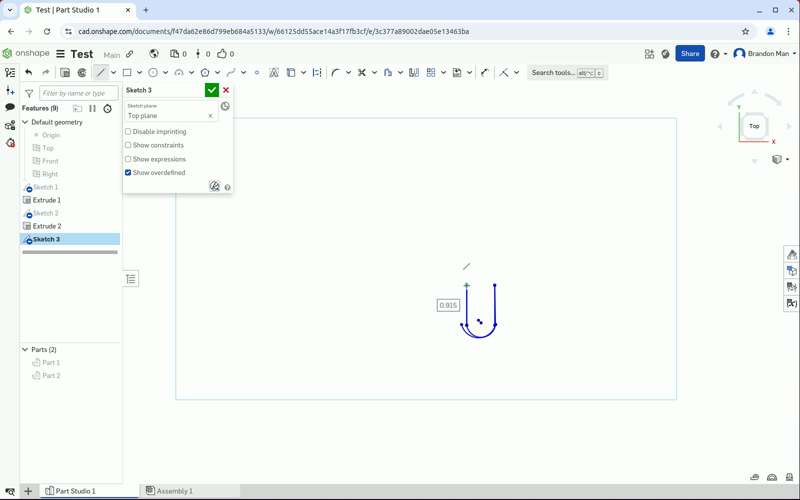
scroll(-6)
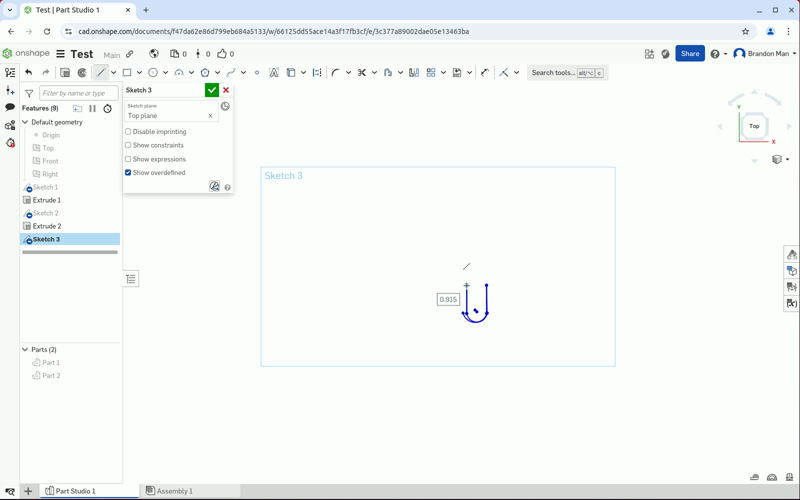
scroll(-6)
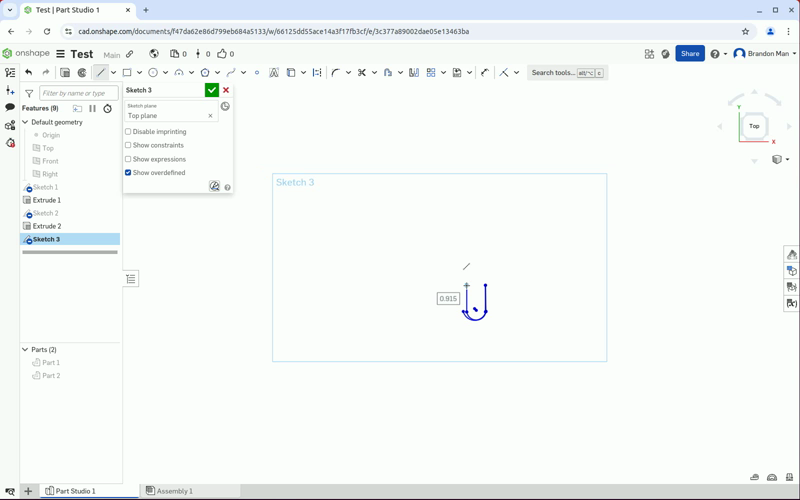
scroll(-6)
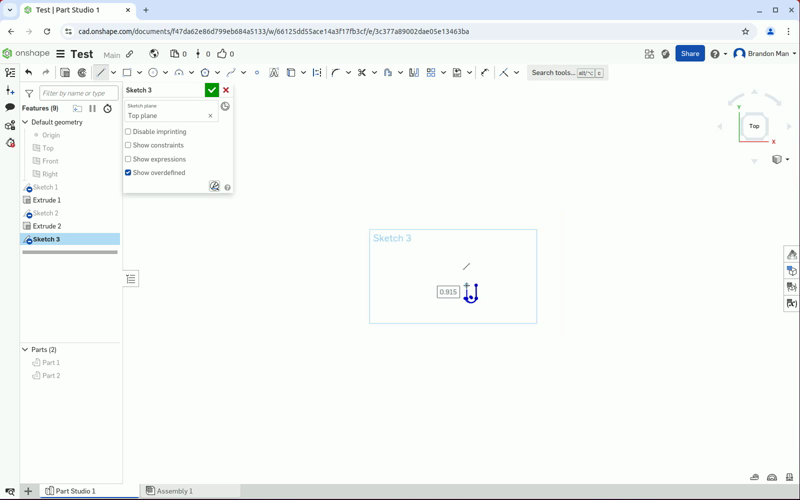
scroll(-6)
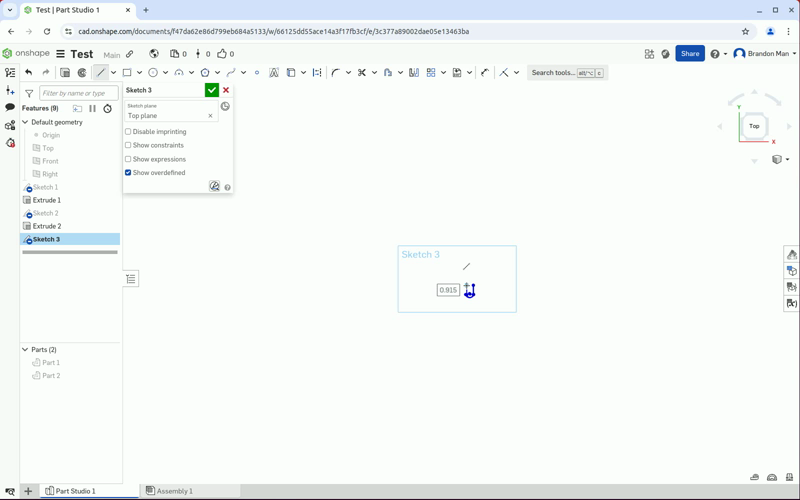
scroll(-6)
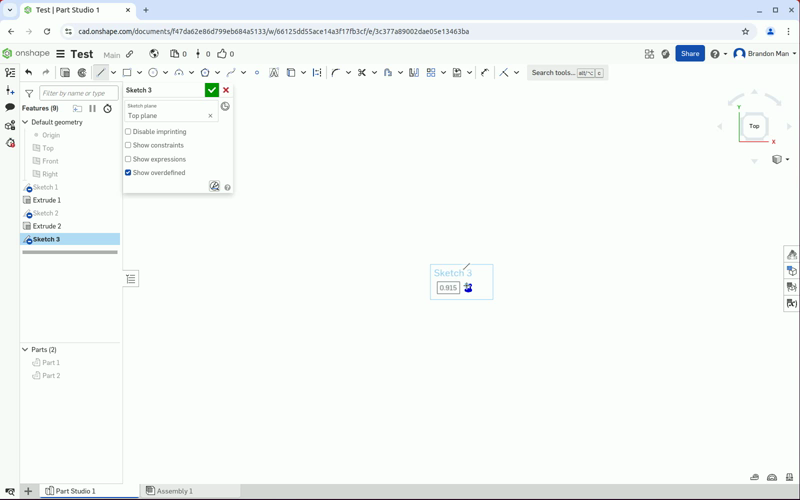
key_up(shift)
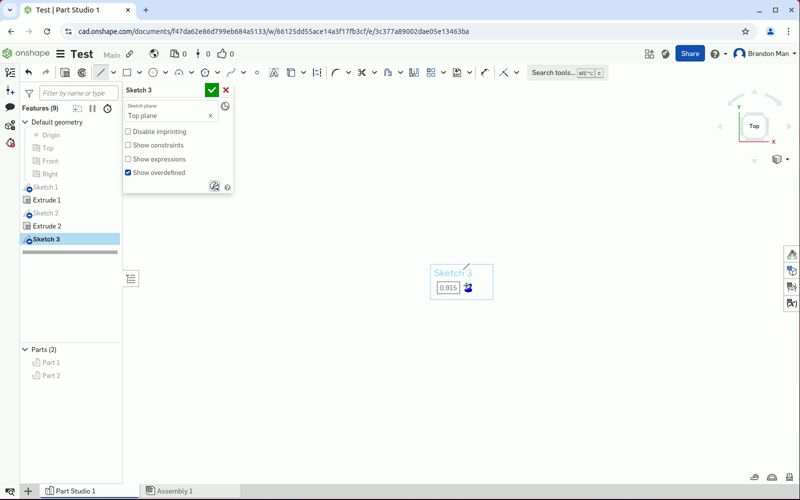
key_down(shift)
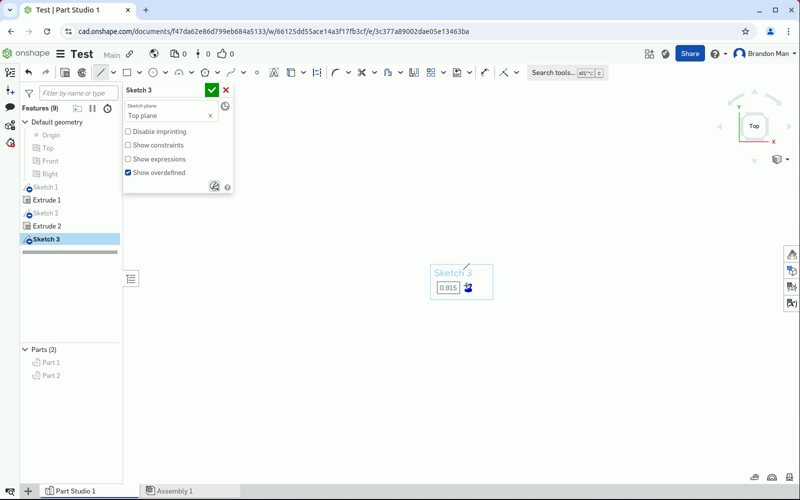
key_up(shift)
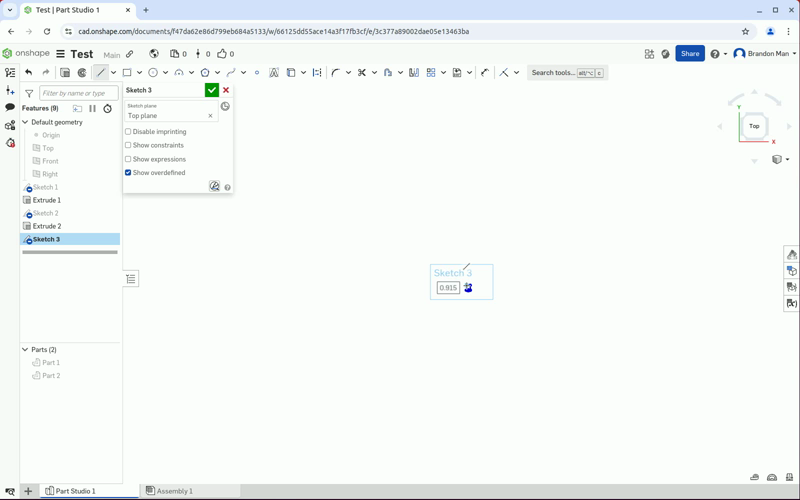
mouse_move(496, 285)
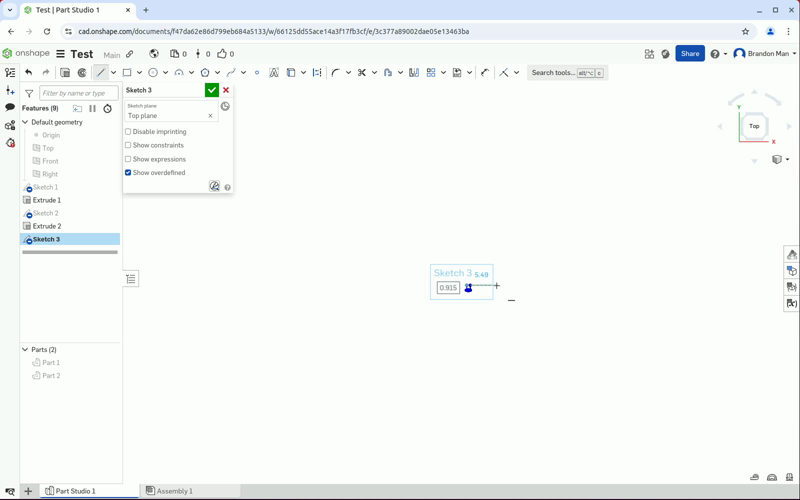
key_down(shift)
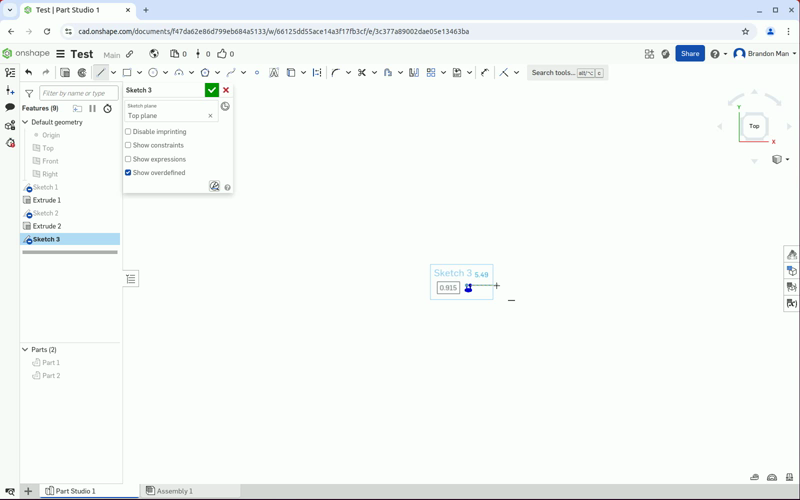
mouse_move(466, 290)
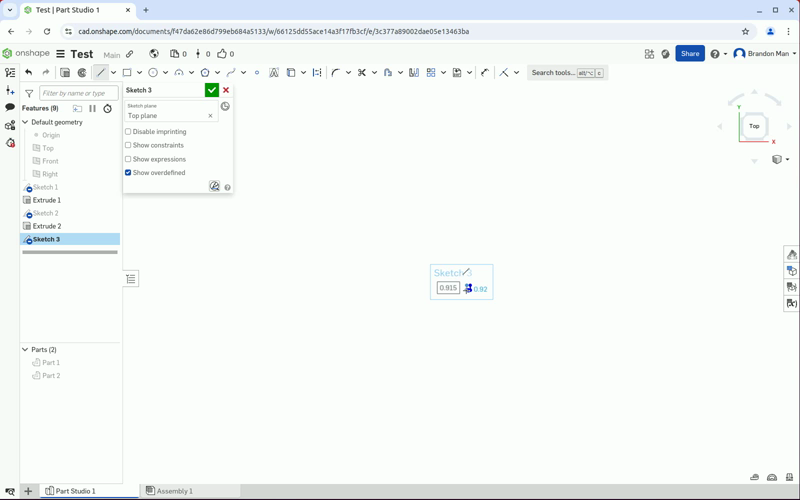
scroll(6)
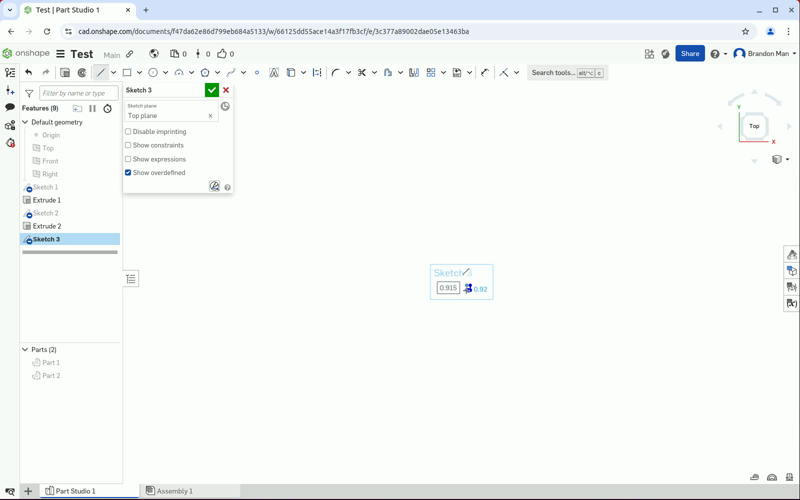
scroll(6)
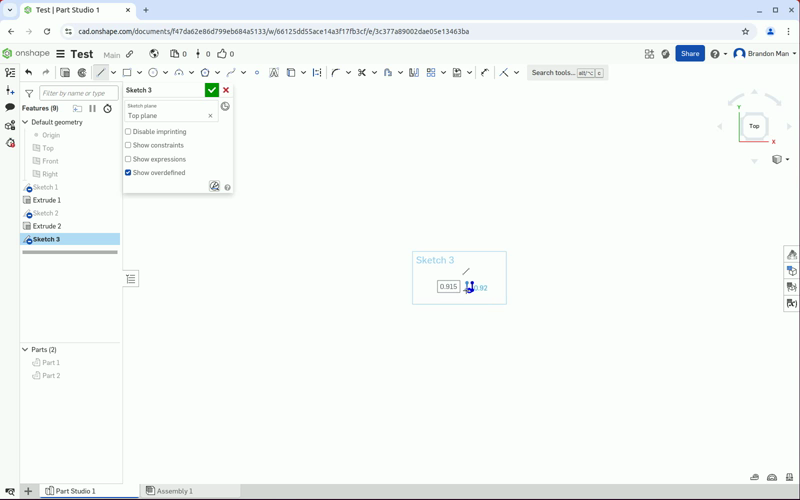
scroll(6)
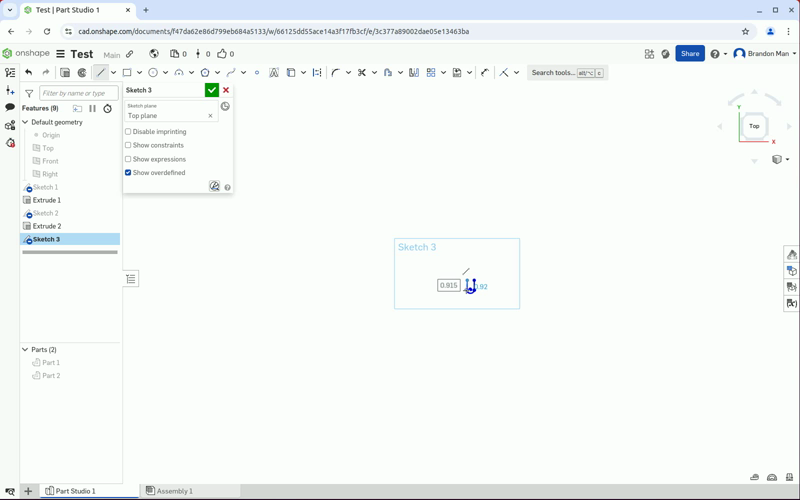
scroll(6)
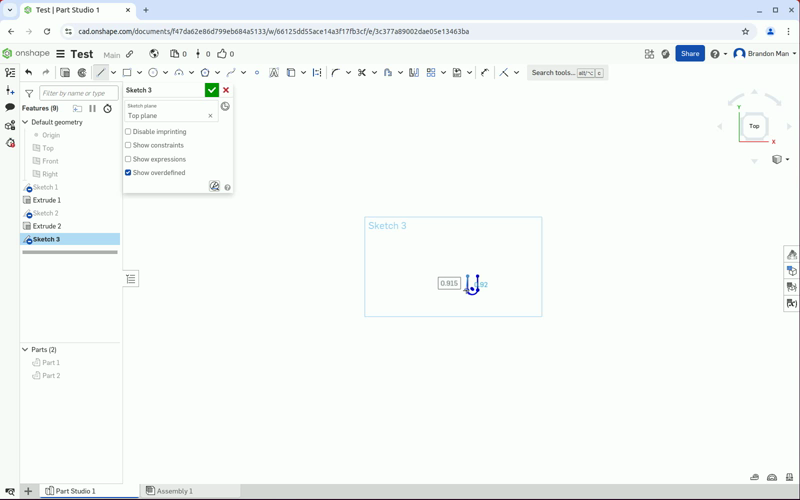
scroll(6)
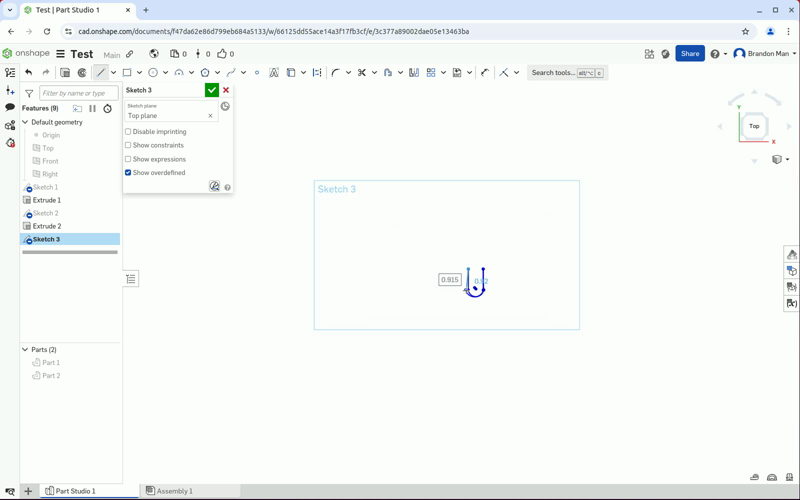
scroll(6)
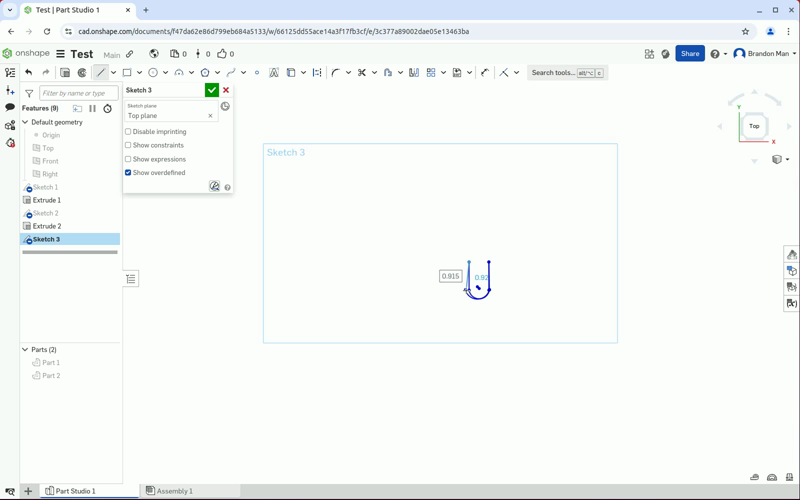
scroll(6)
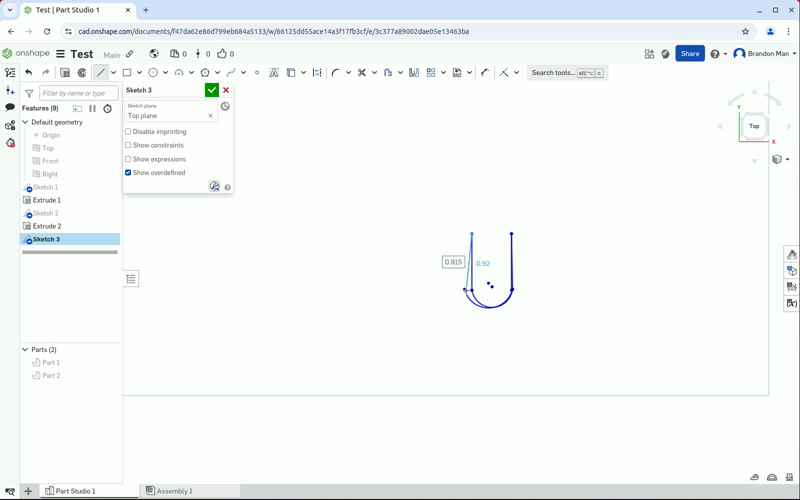
key_up(shift)
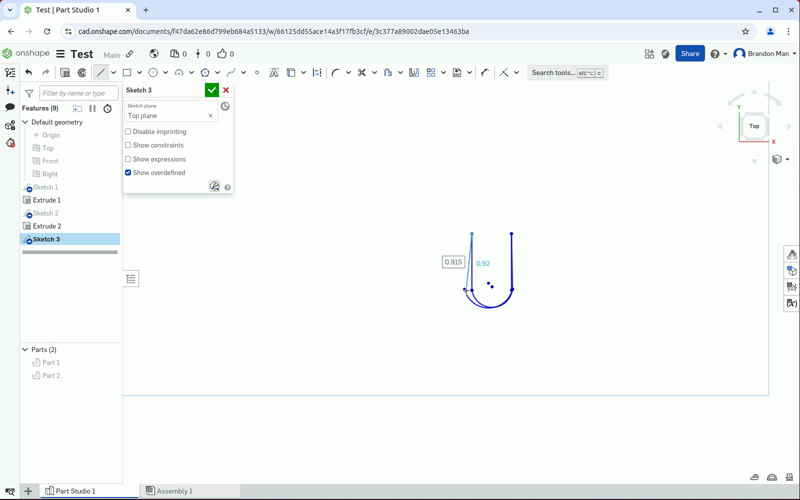
click(466, 290)
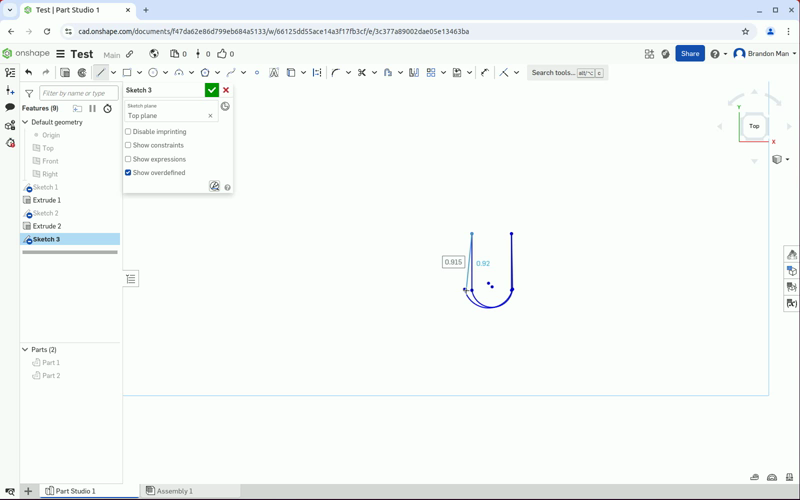
scroll(-6)
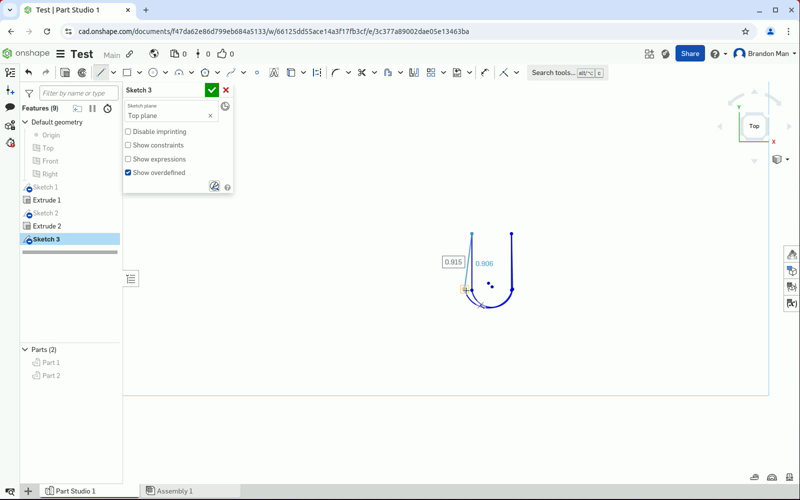
scroll(-6)
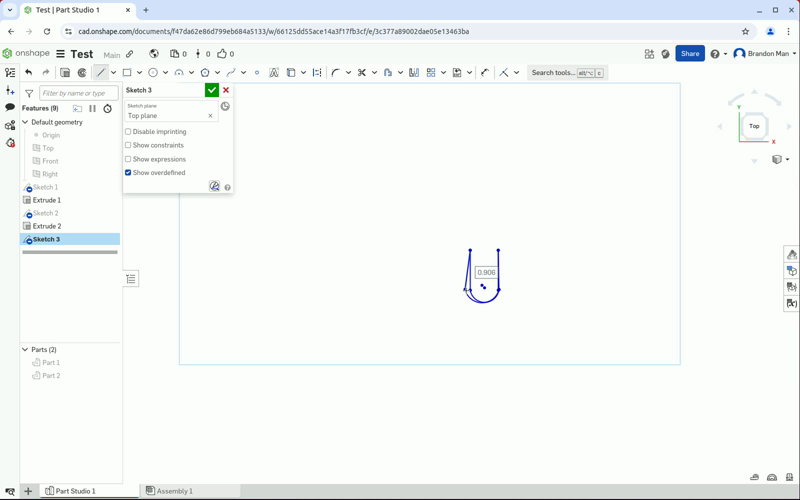
scroll(-6)
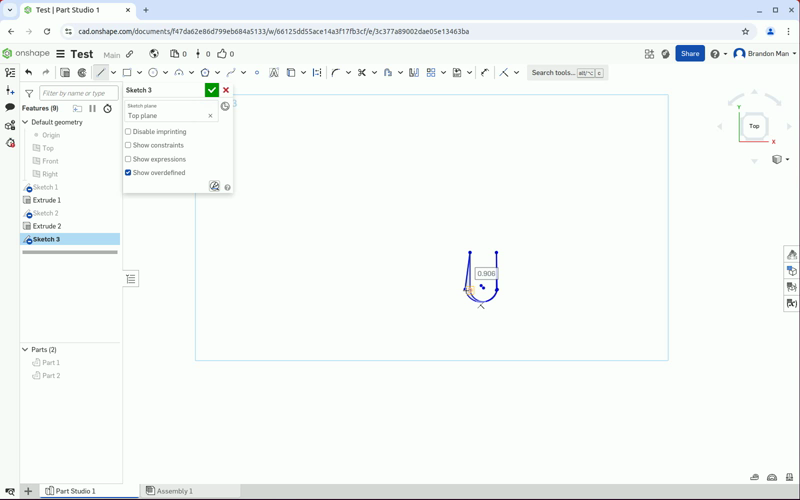
scroll(-6)
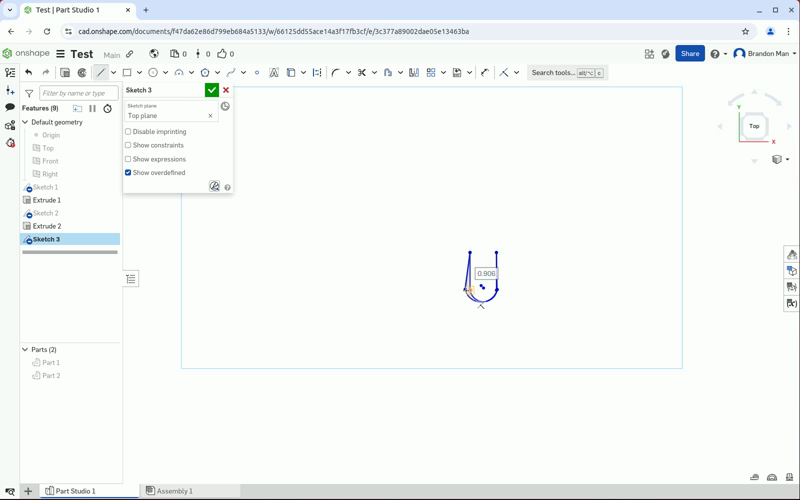
scroll(-6)
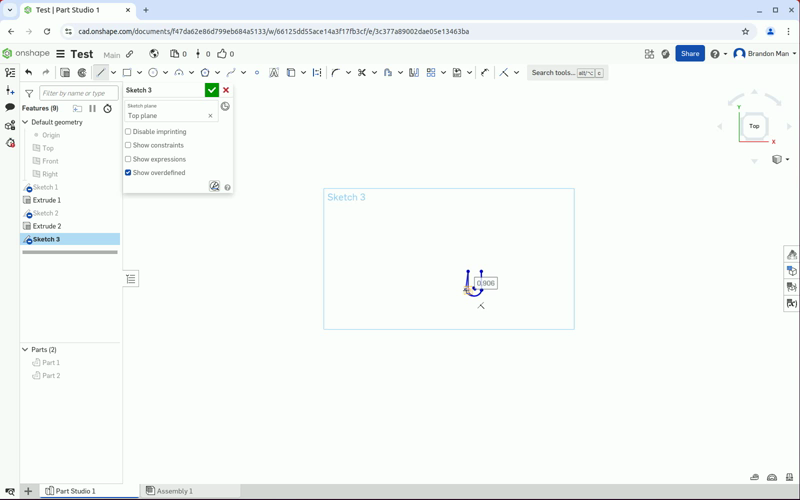
scroll(-6)
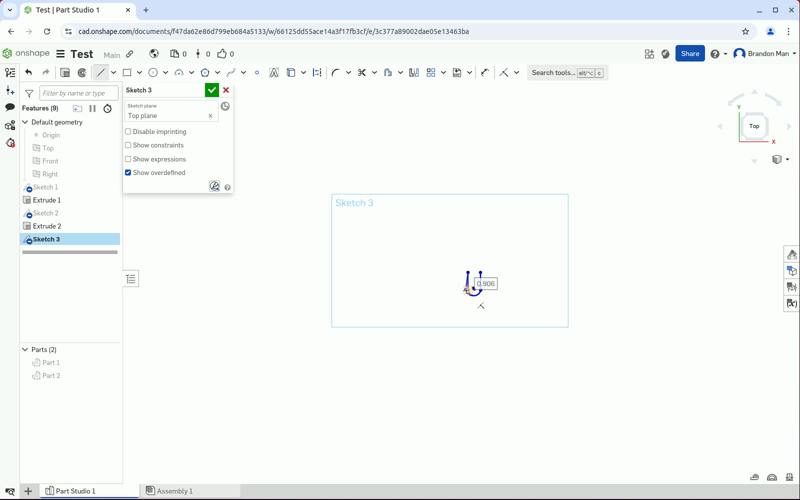
scroll(-6)
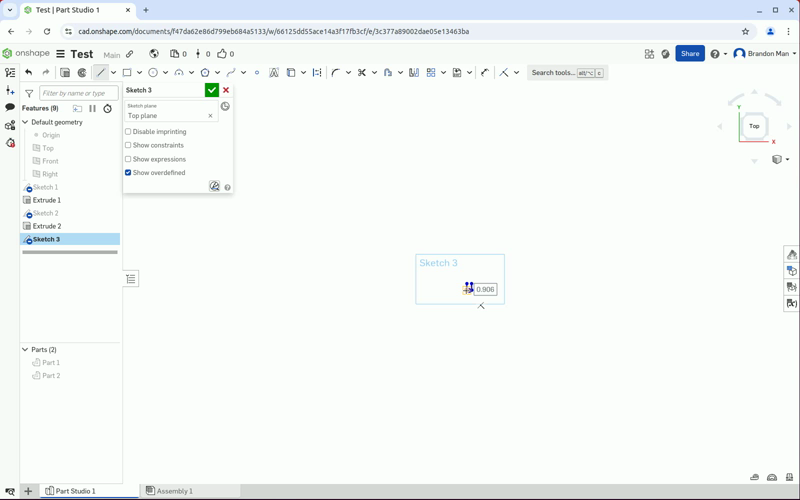
key(esc)
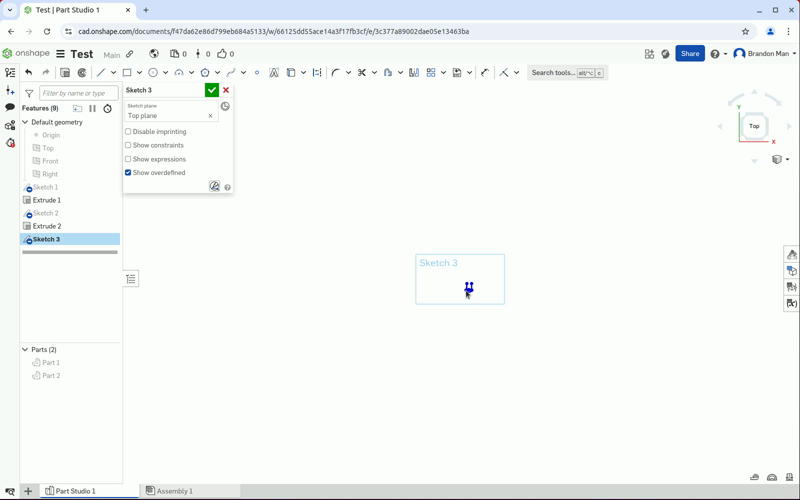
mouse_move(470, 287)
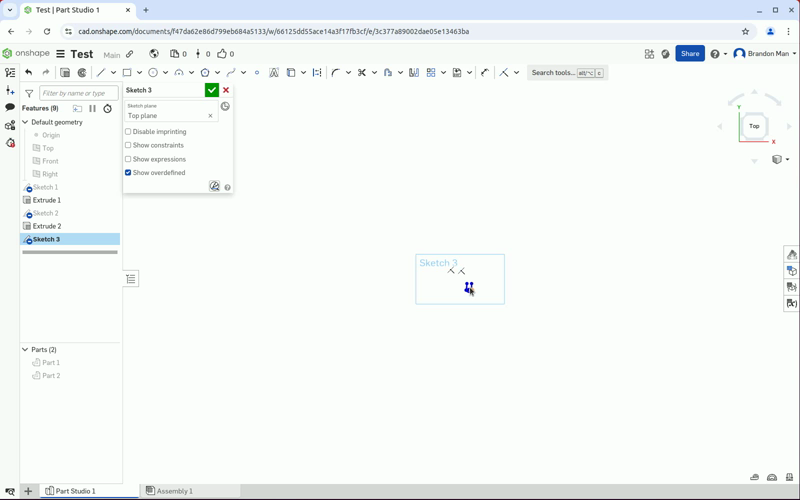
scroll(6)
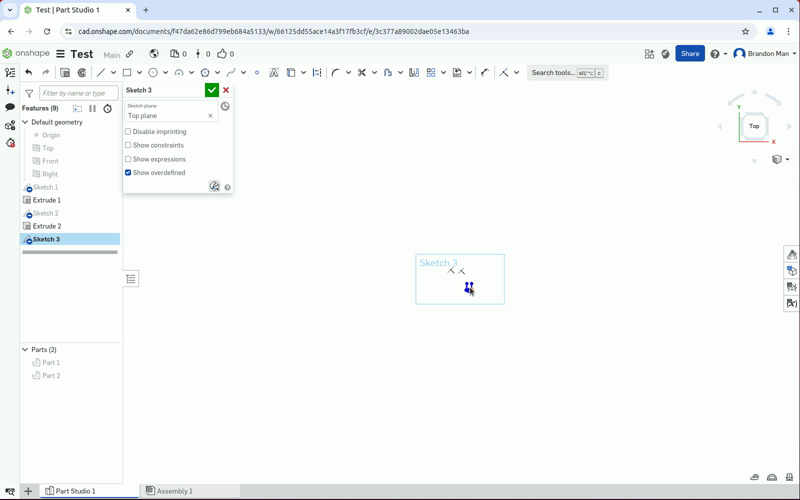
scroll(6)
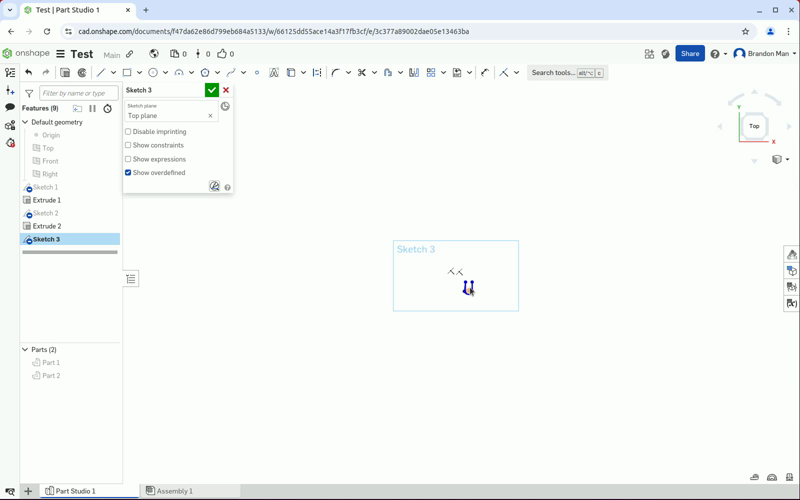
scroll(6)
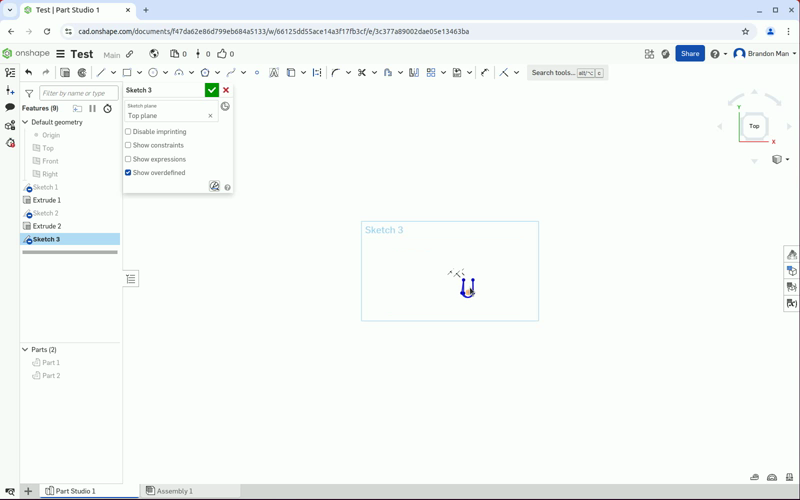
scroll(6)
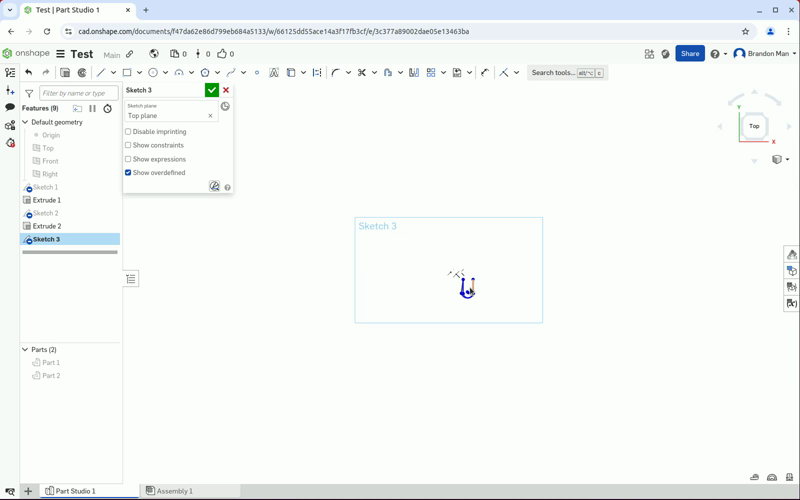
scroll(6)
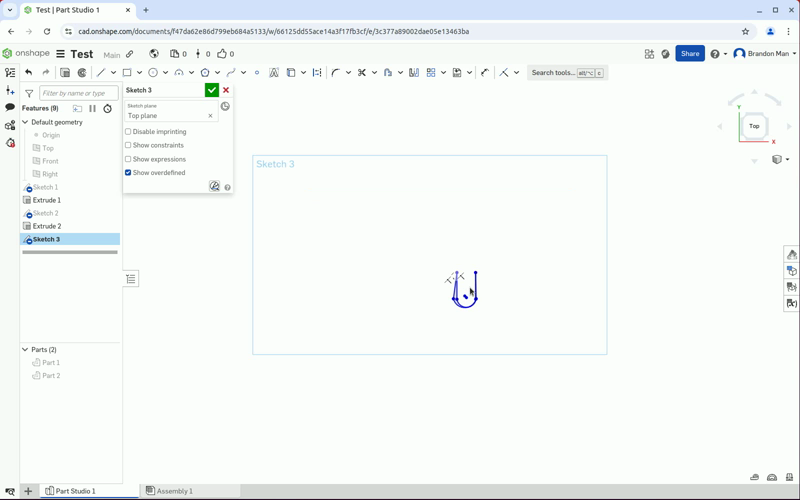
scroll(6)
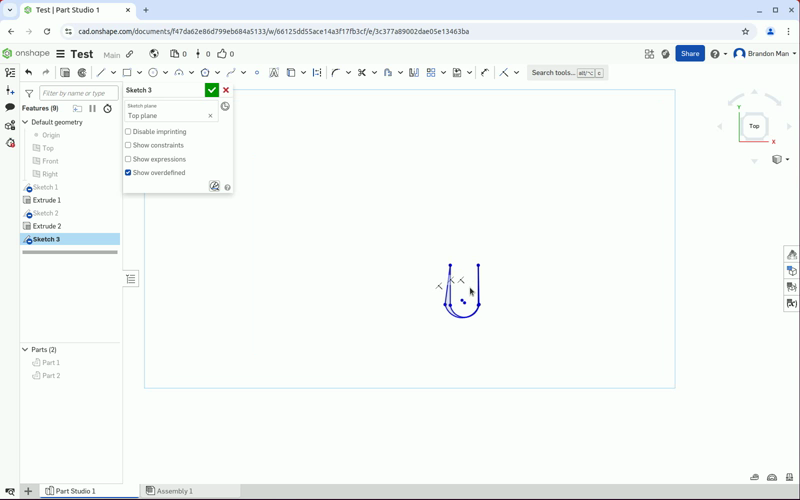
scroll(6)
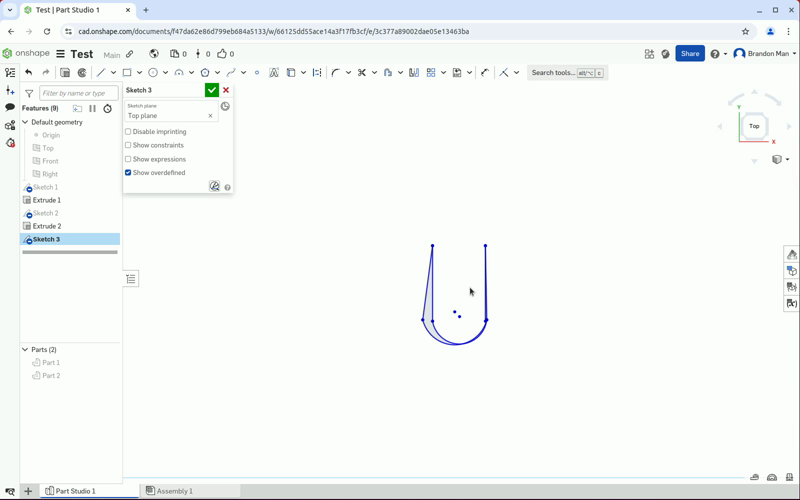
click(470, 287)
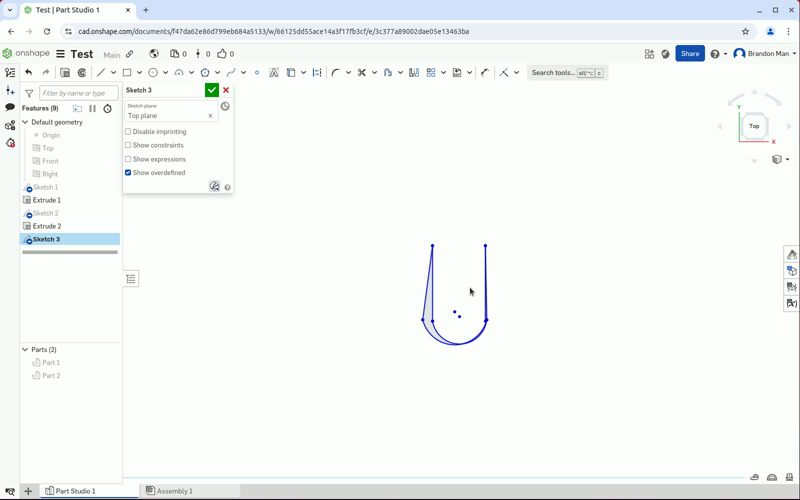
scroll(-6)
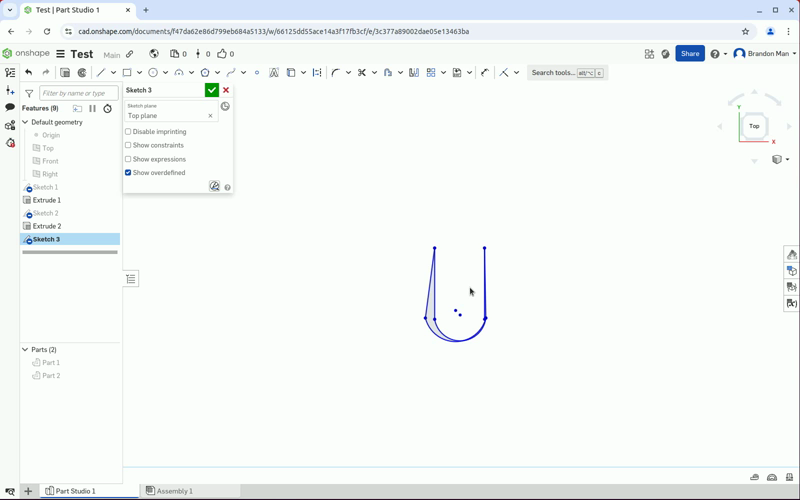
scroll(-6)
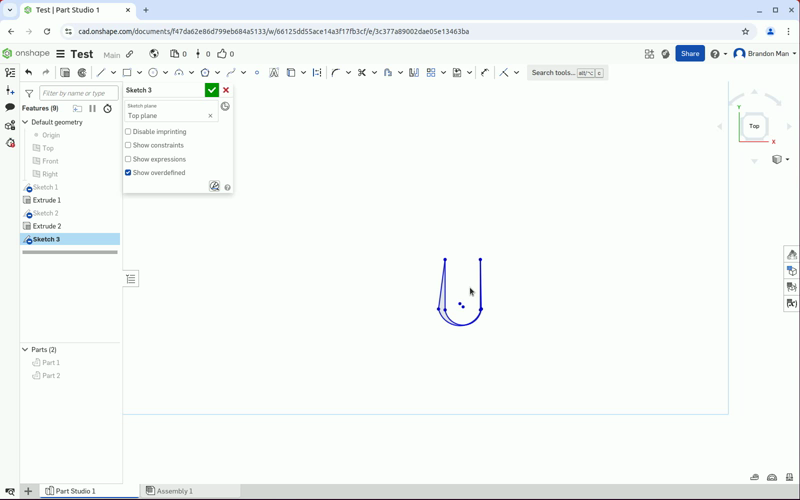
scroll(-6)
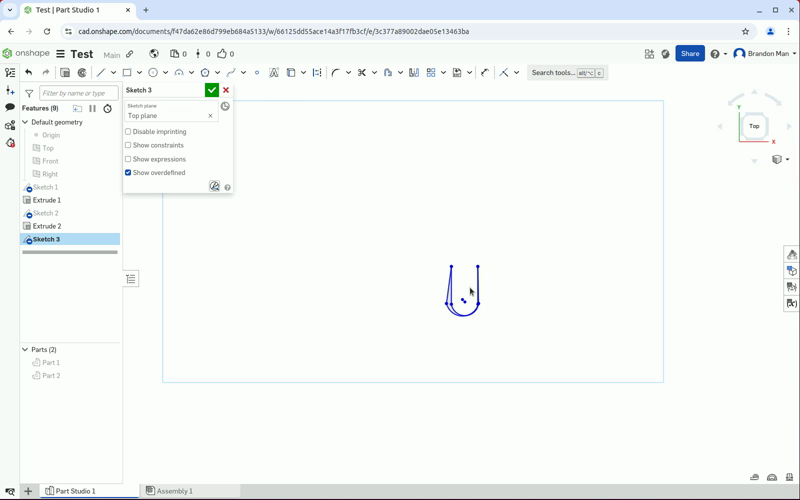
scroll(-6)
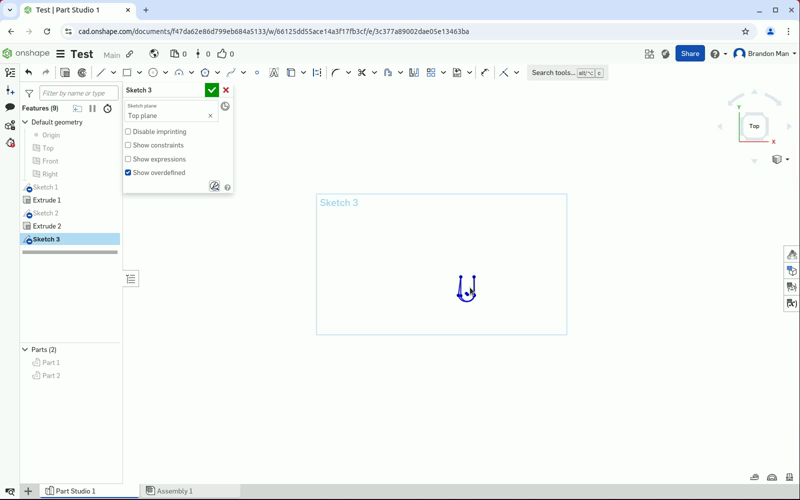
scroll(-6)
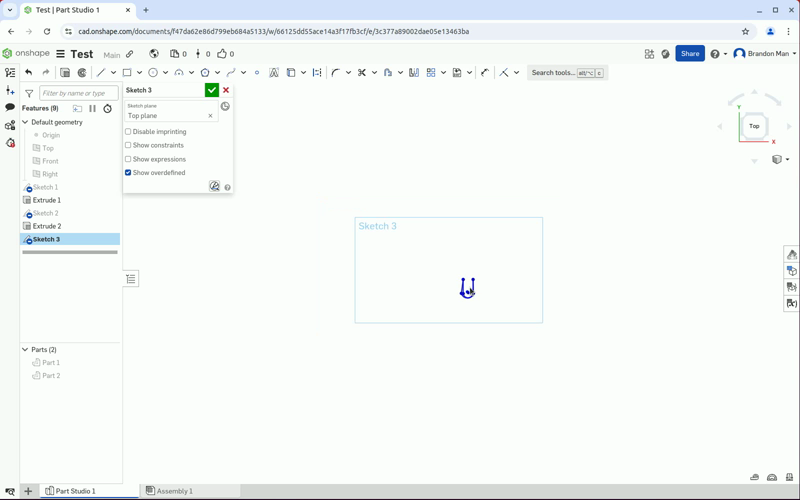
scroll(-6)
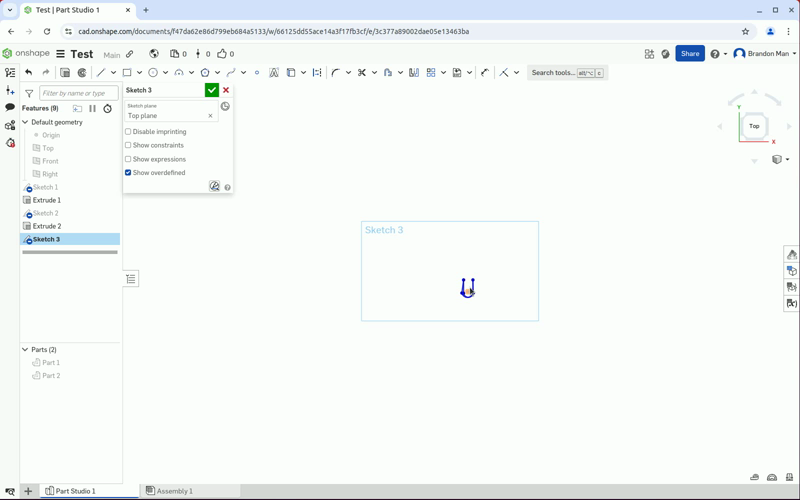
scroll(-6)
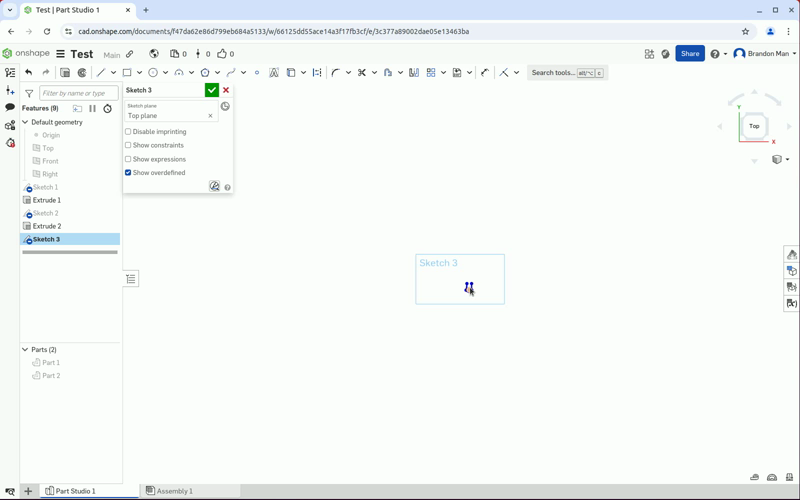
mouse_move(73, 352)
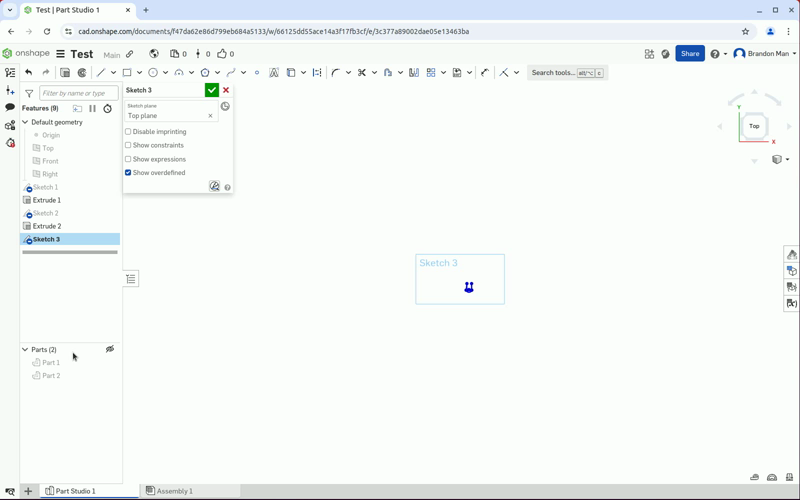
key(shift+y)
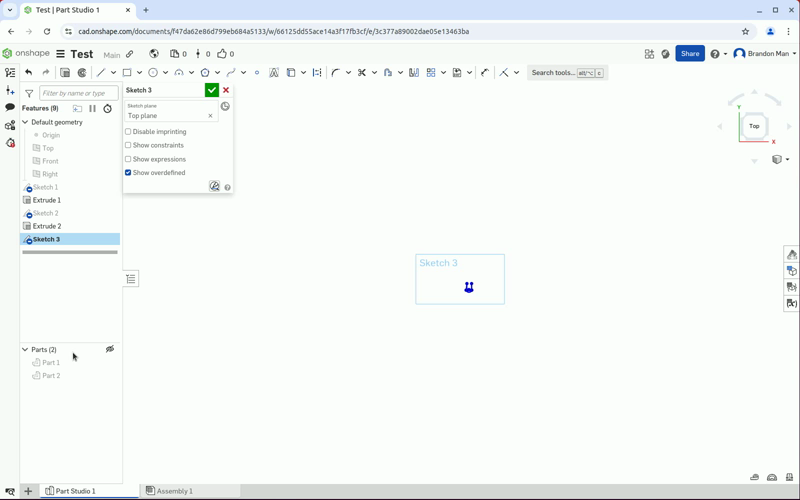
key(shift+e)
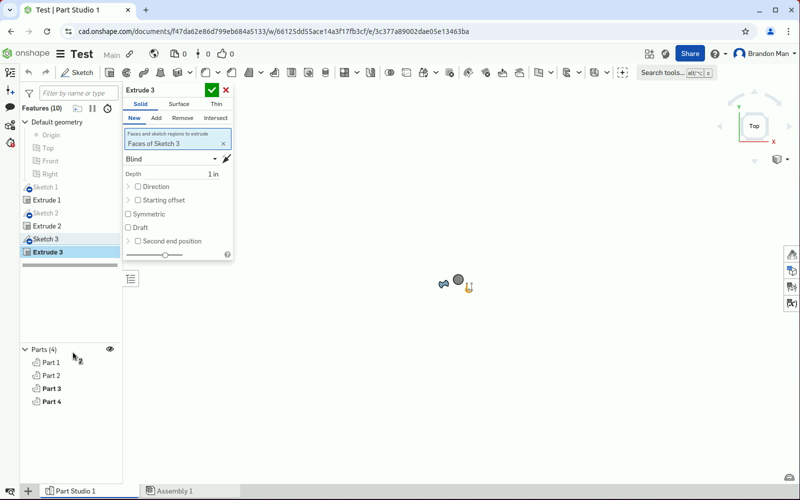
mouse_move(143, 106)
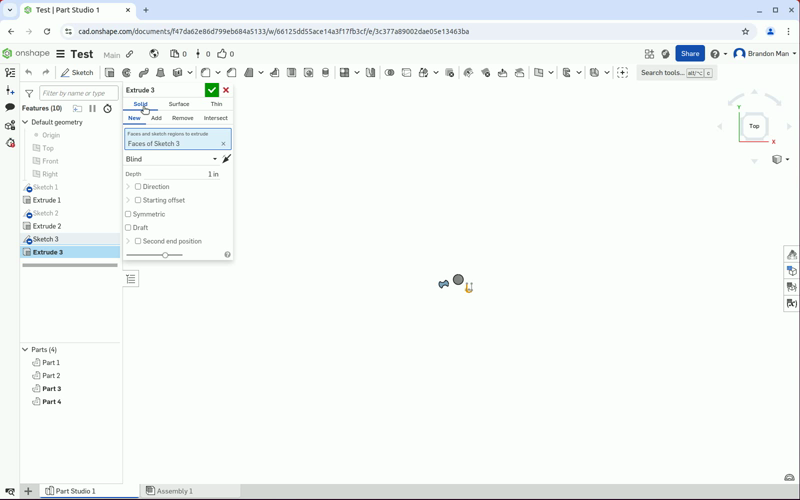
click(143, 106)
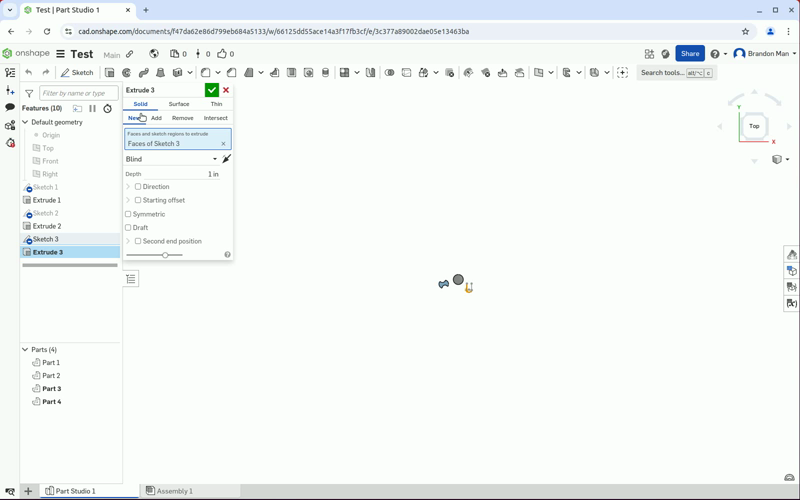
mouse_move(137, 120)
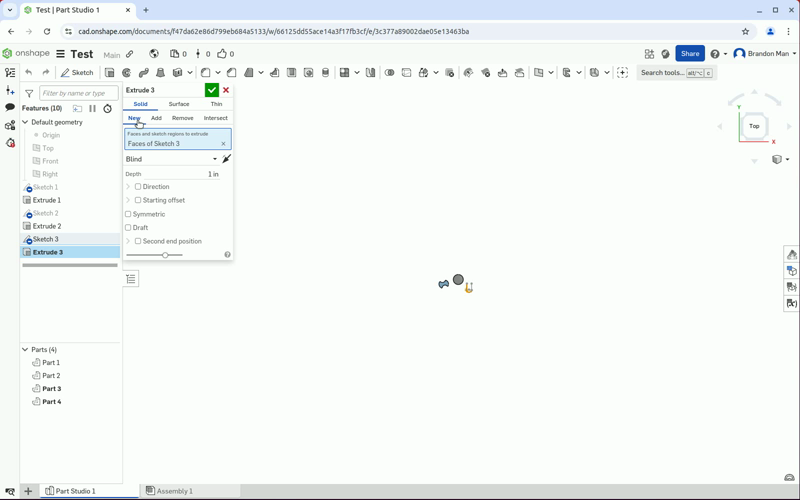
click(137, 120)
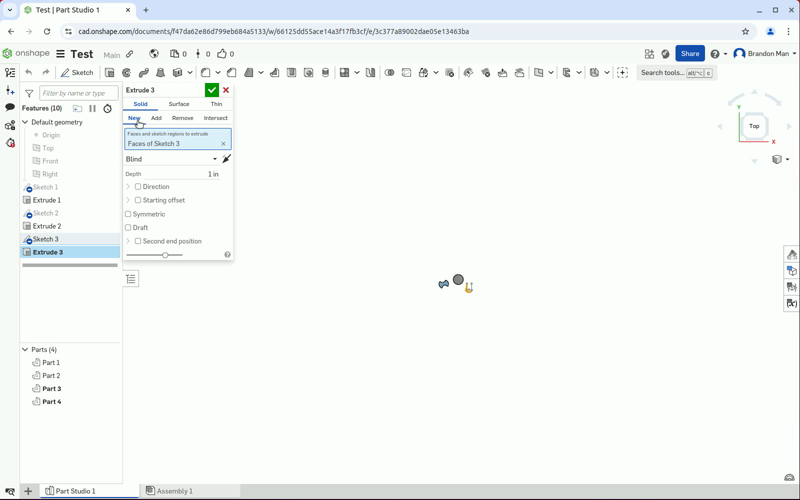
key(tab, 4)
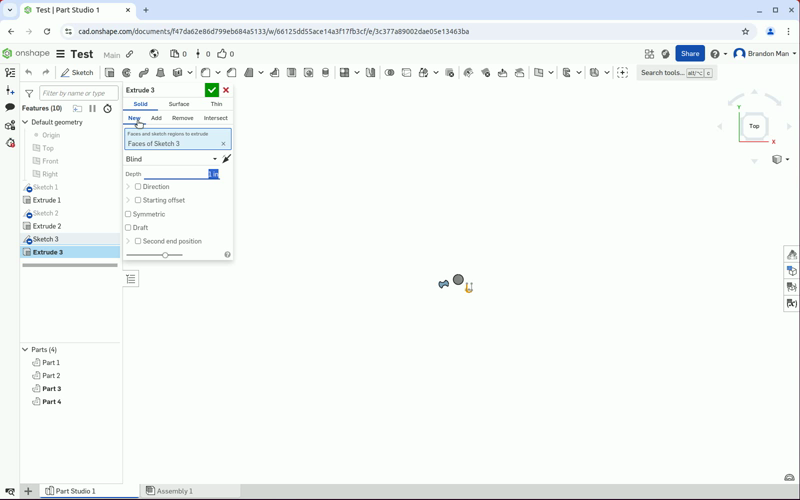
text(0.481)
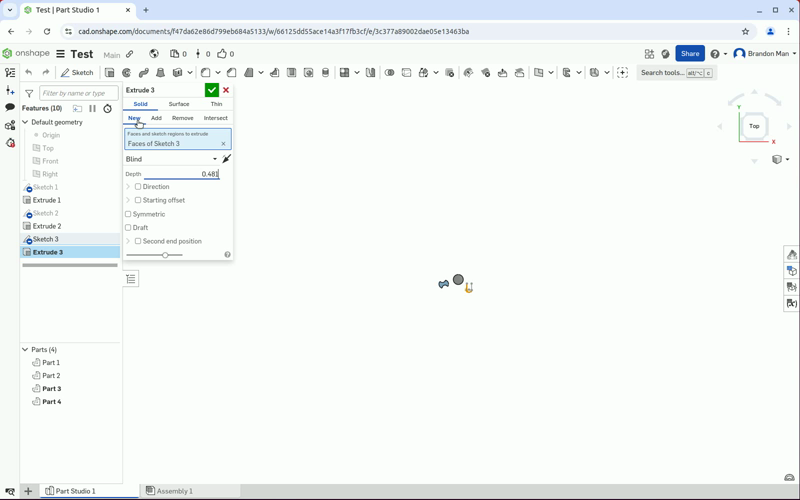
key(enter)
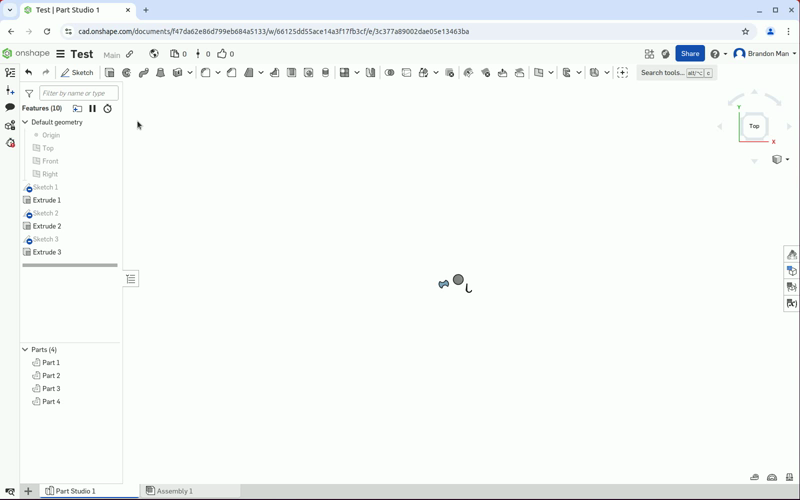
key(shift+h)
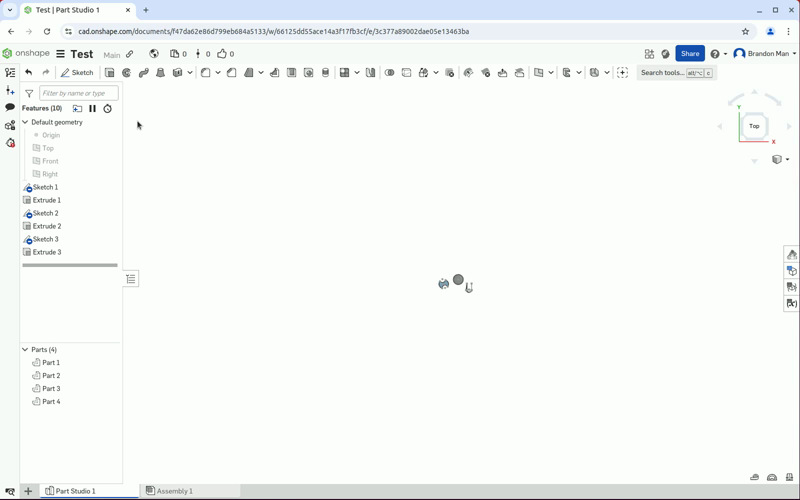
key(shift+h)
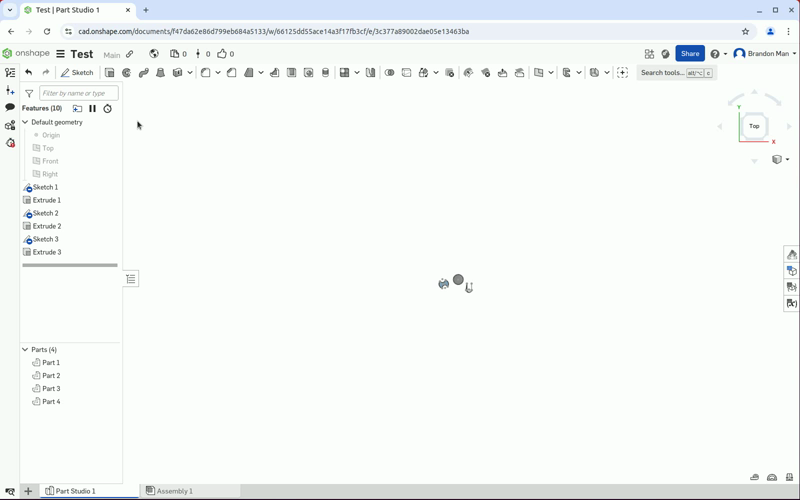
key(shift+7)
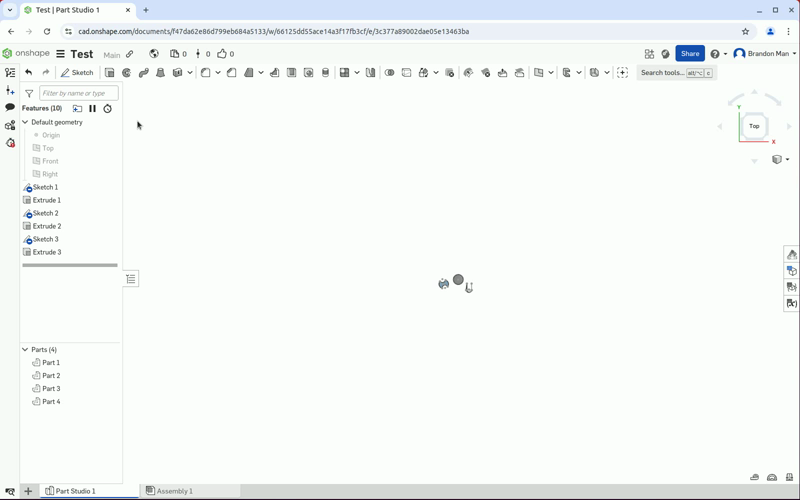
key(up, 3)
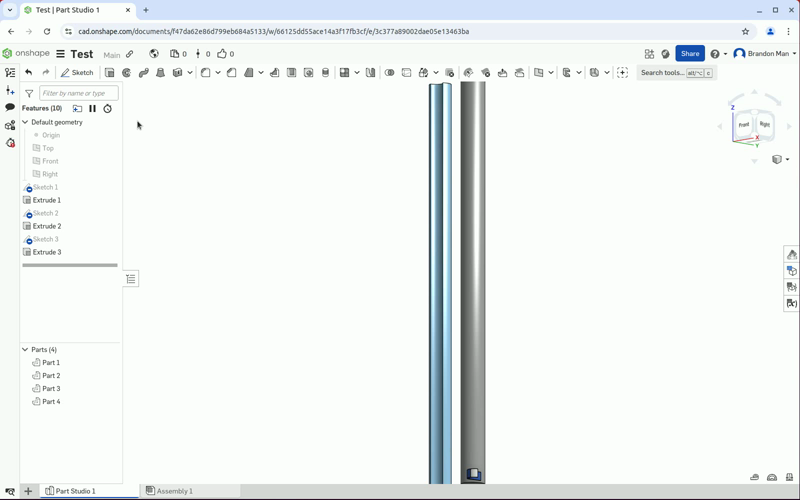
key(left, 3)
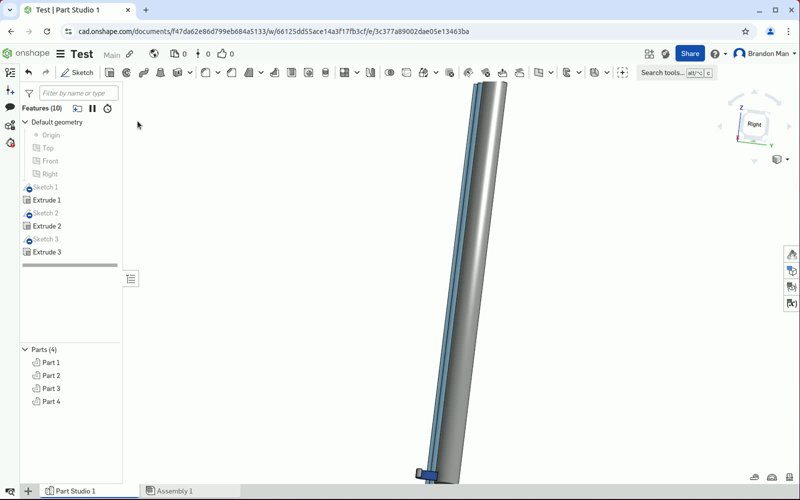
key(right, 3)
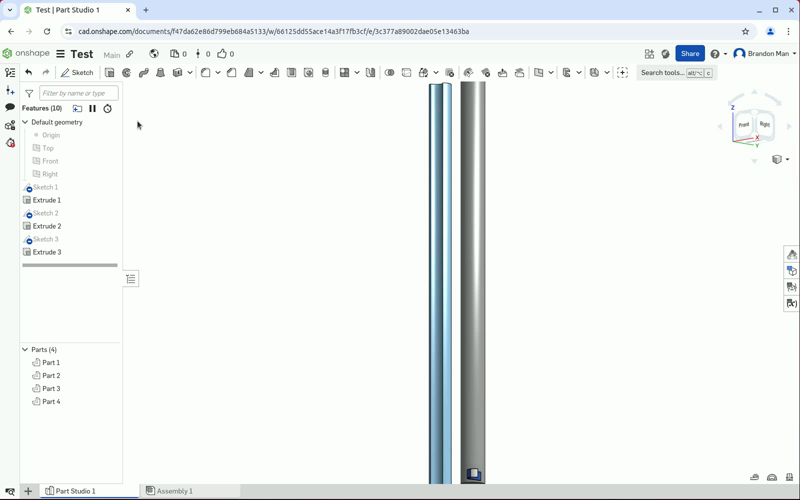
key(down, 3)
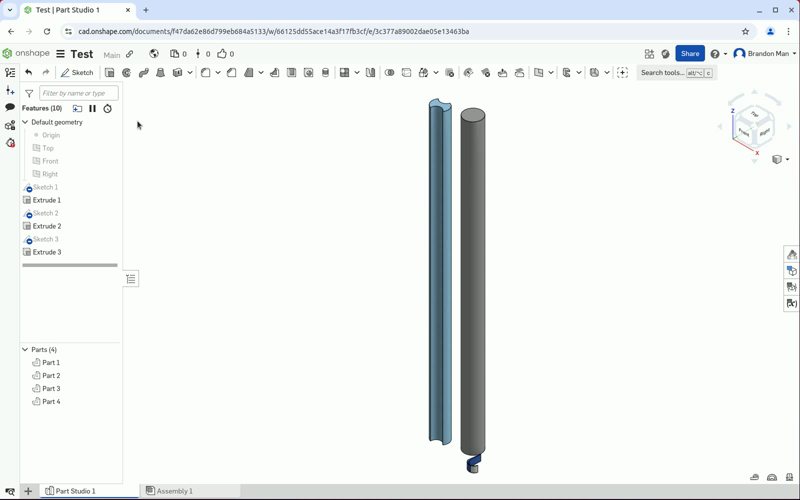
mouse_move(73, 189)
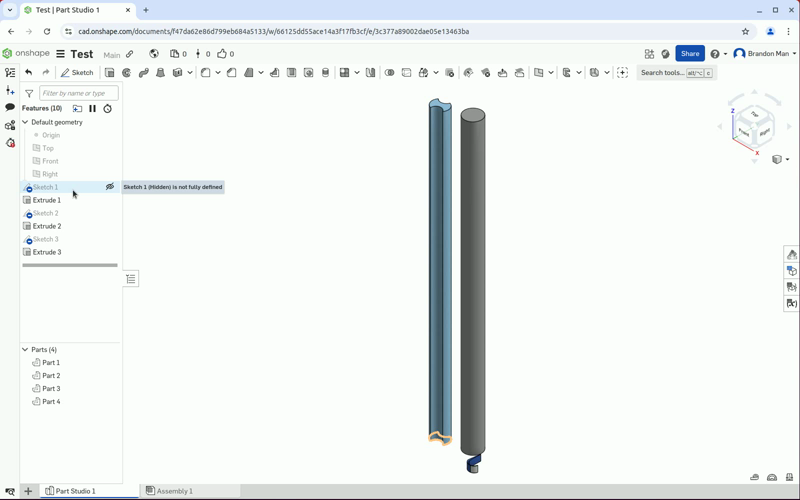
click(73, 189)